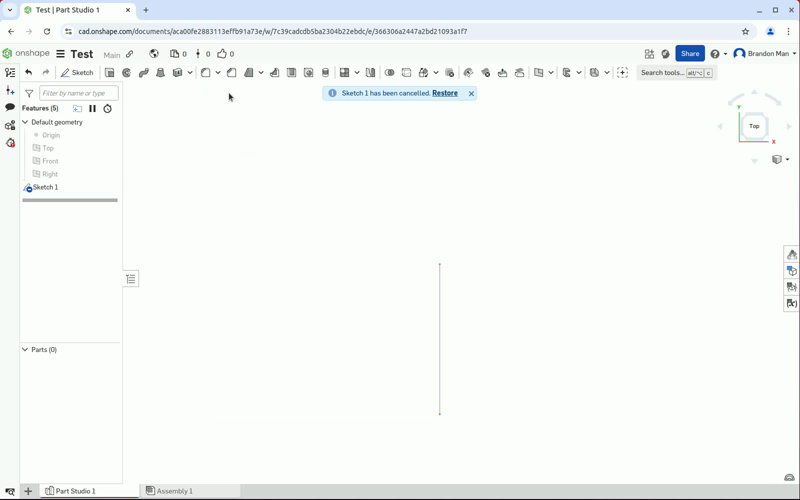
key(shift+h)
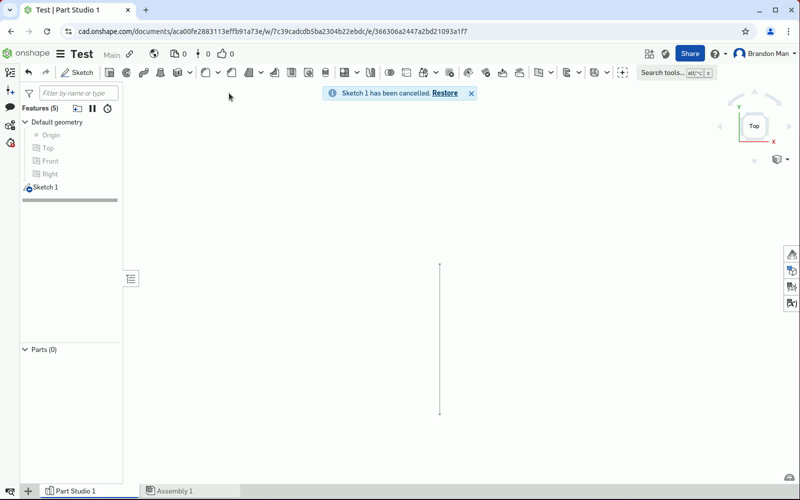
key(shift+s)
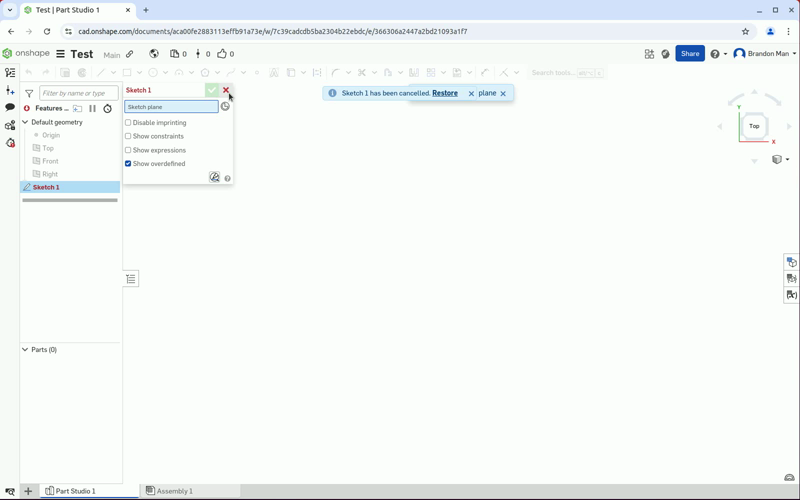
mouse_move(73, 150)
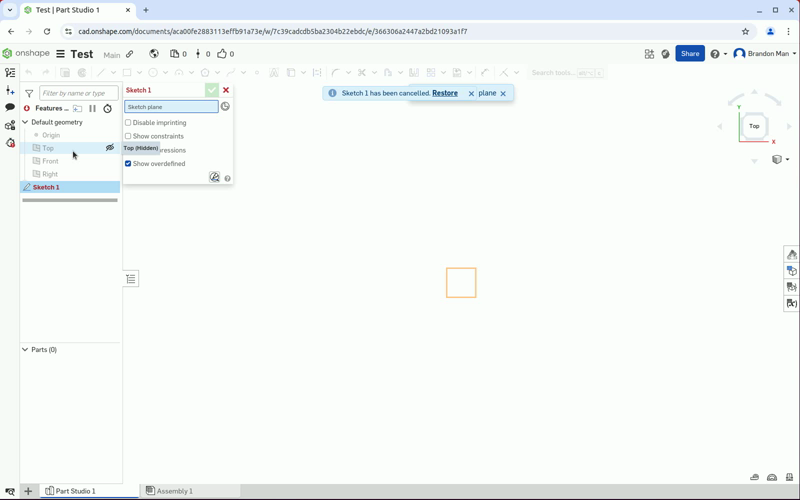
click(73, 150)
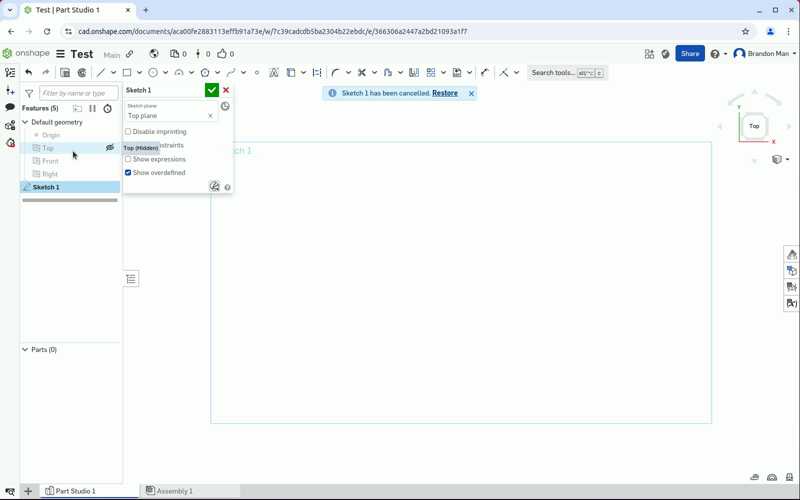
mouse_move(73, 352)
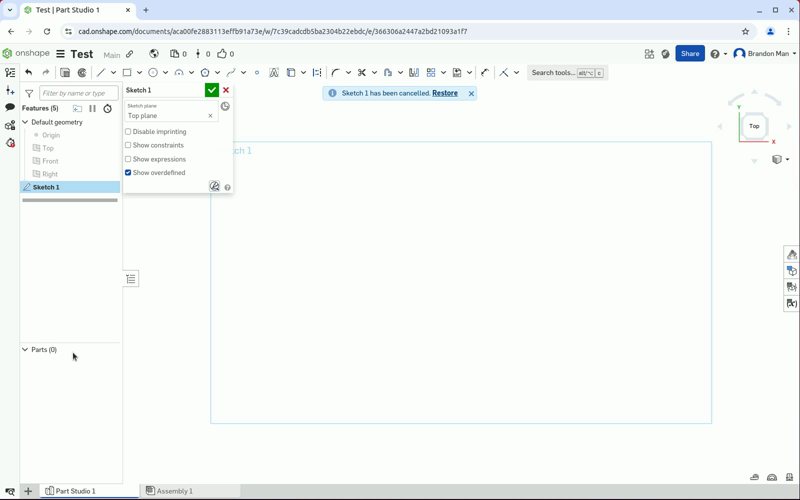
key(y)
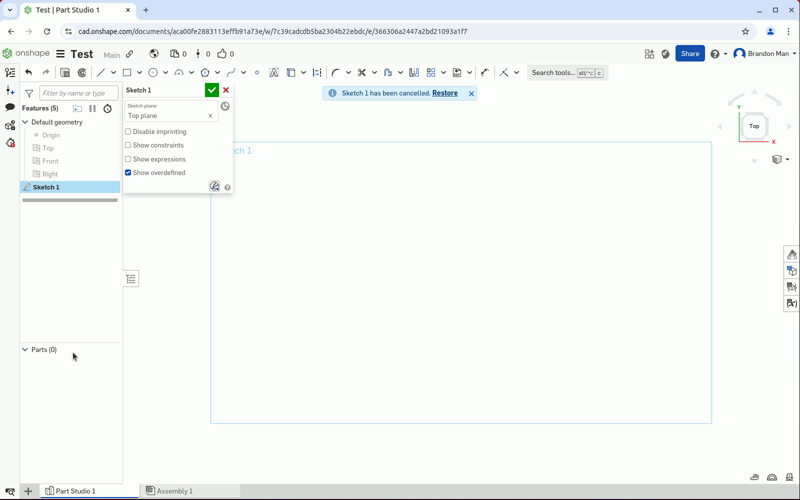
key(l)
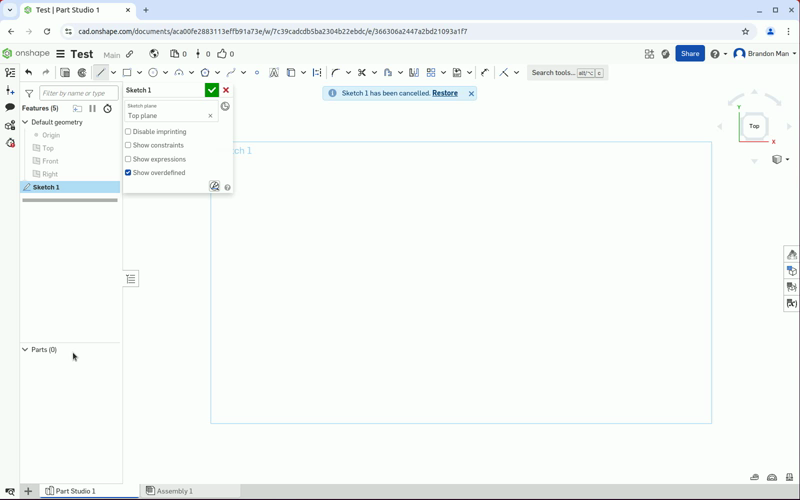
key_down(shift)
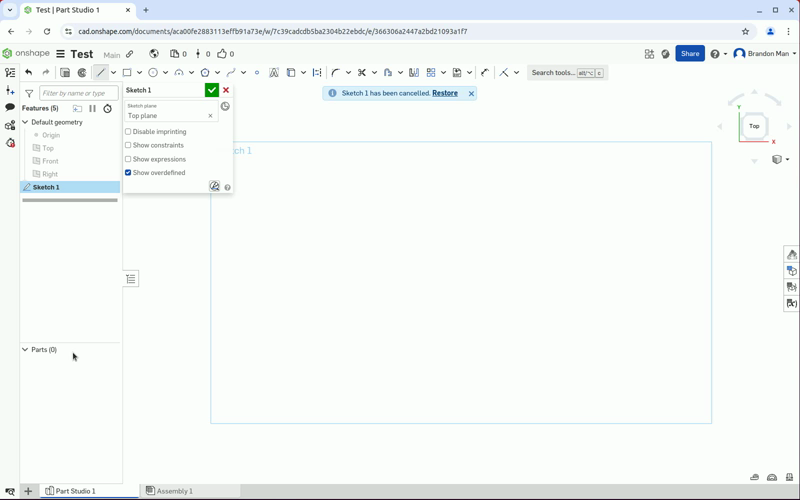
mouse_move(348, 285)
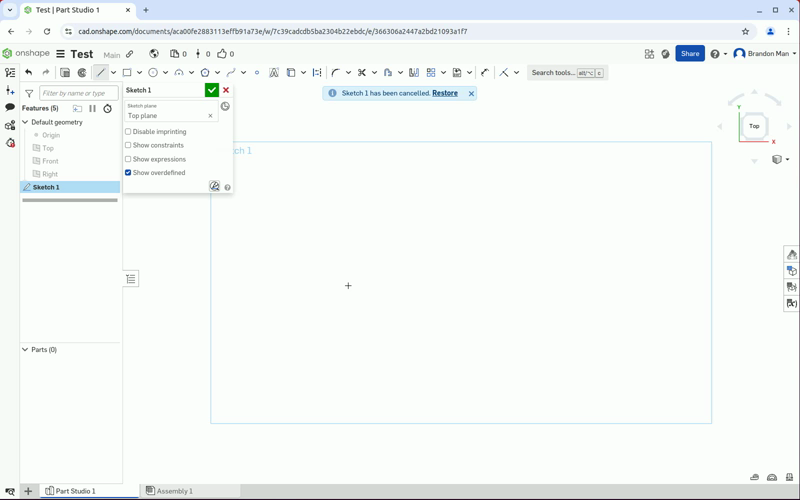
click(348, 285)
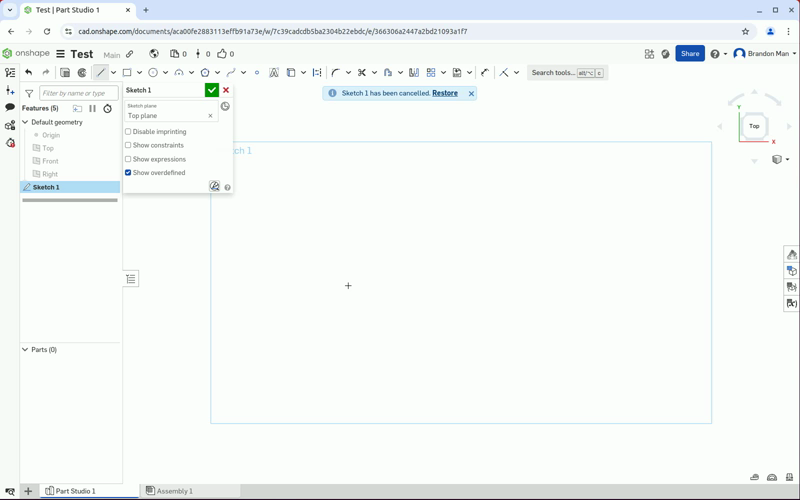
key_up(shift)
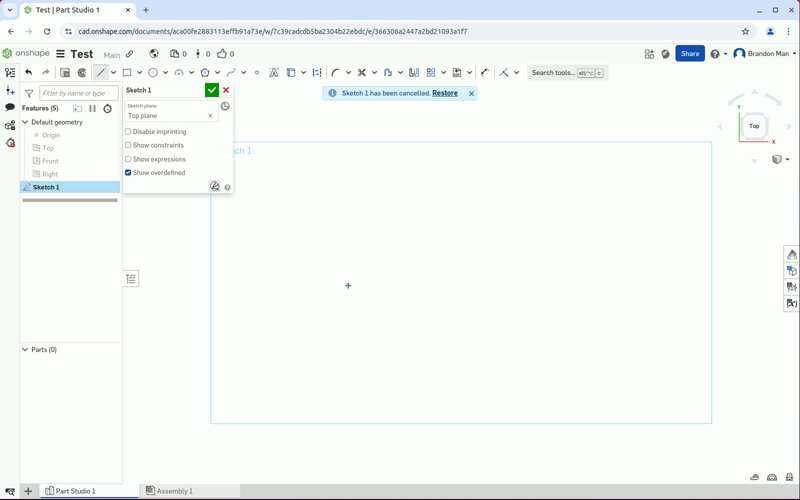
key_down(shift)
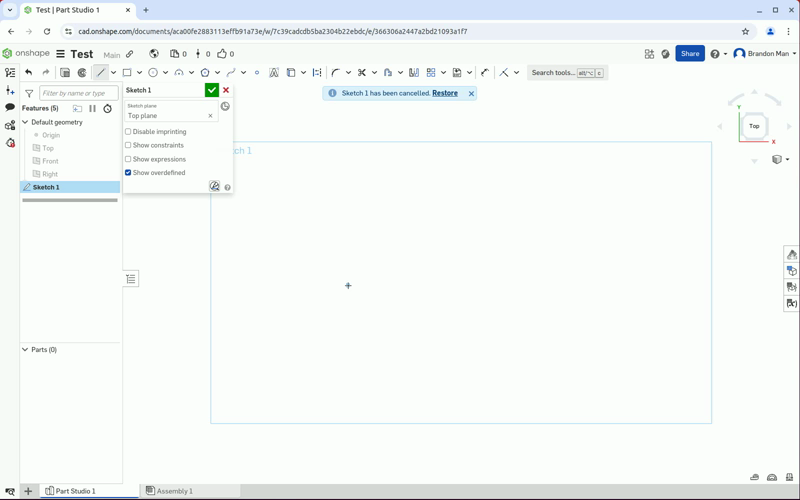
mouse_move(460, 285)
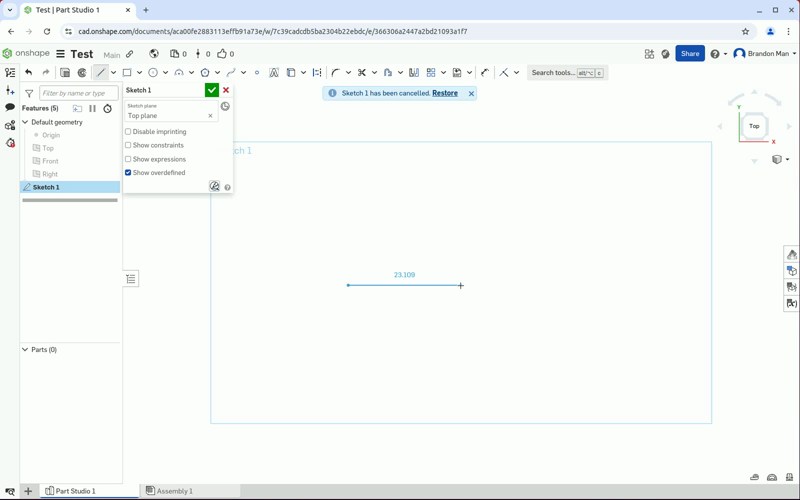
click(460, 285)
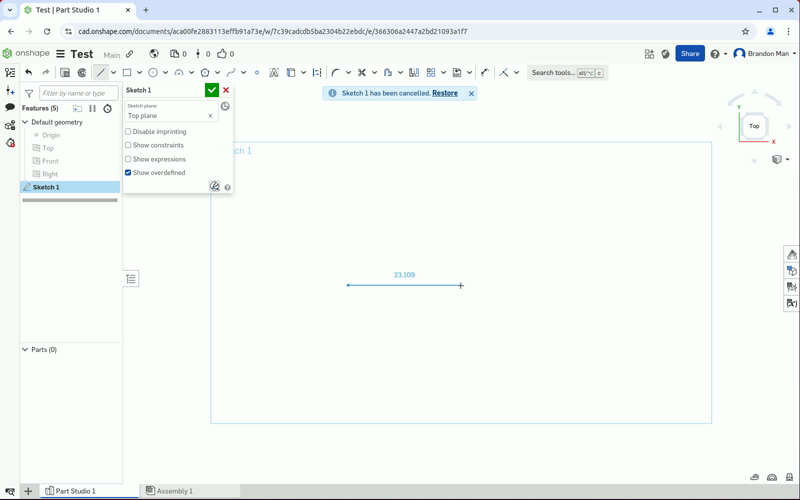
key_up(shift)
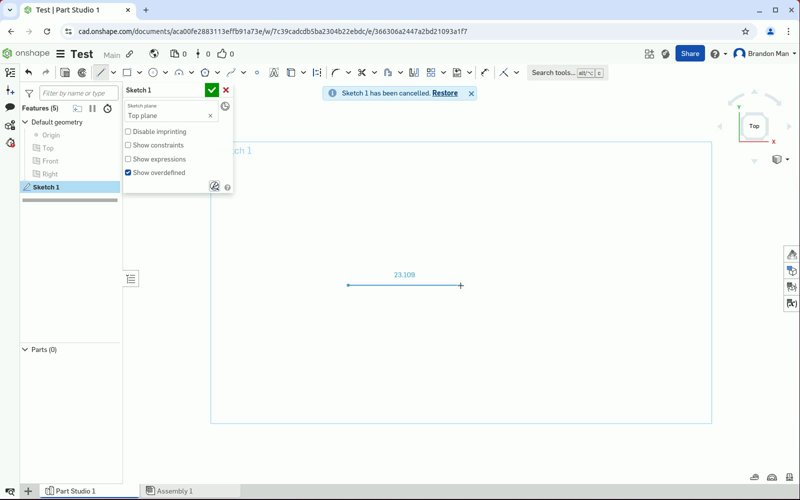
key_down(shift)
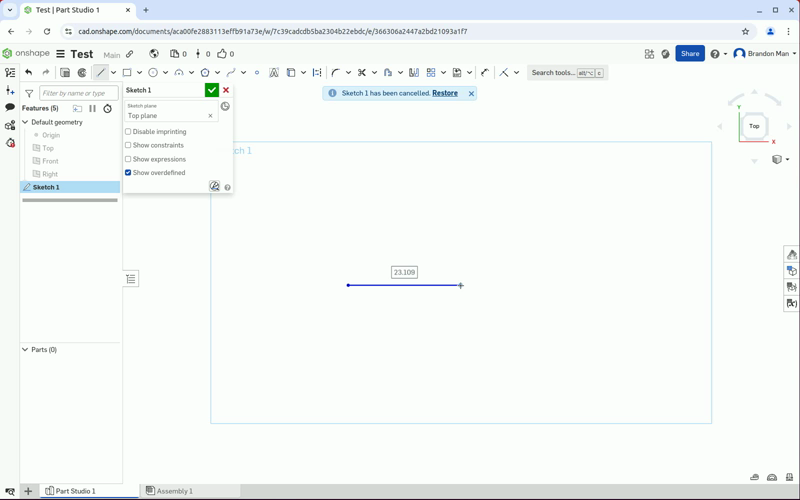
mouse_move(490, 285)
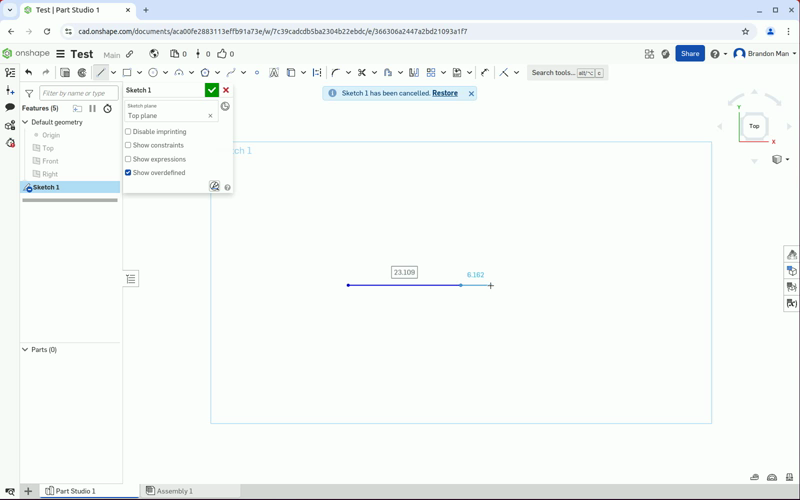
mouse_move(460, 282)
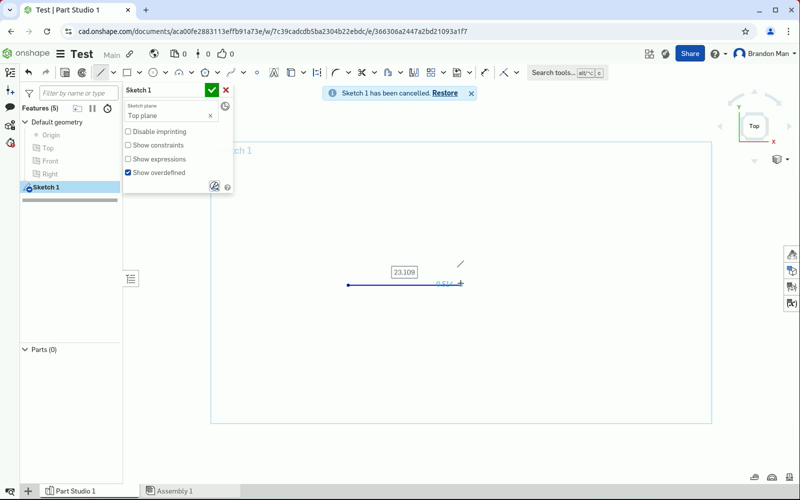
scroll(6)
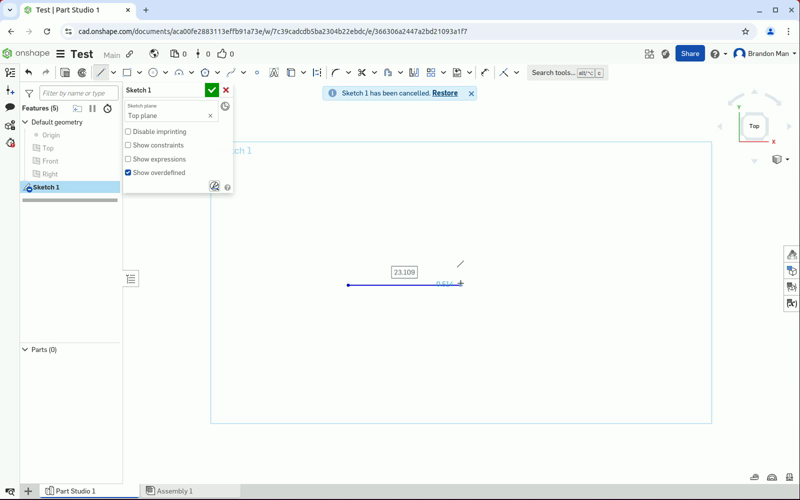
scroll(6)
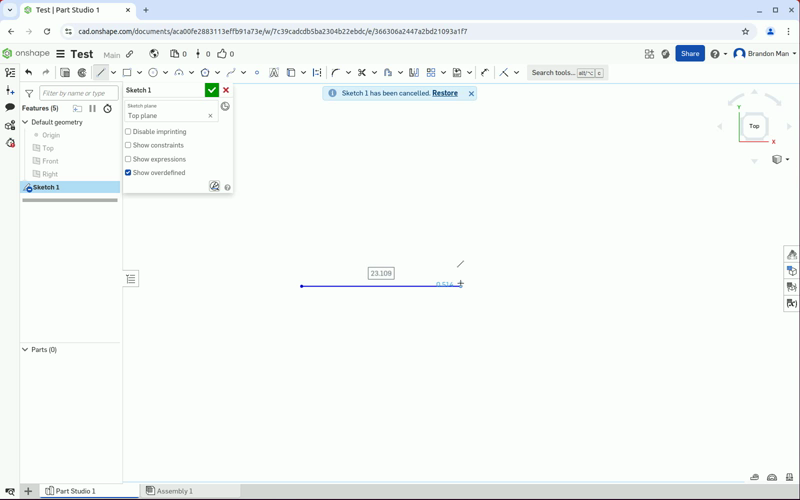
scroll(6)
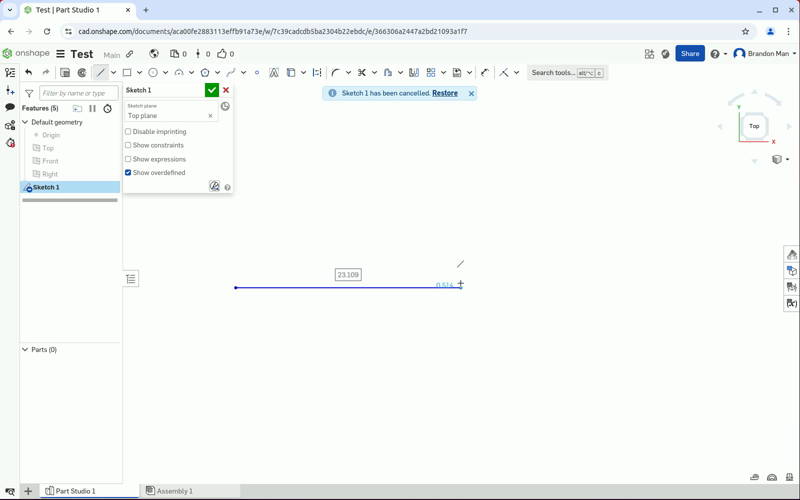
scroll(6)
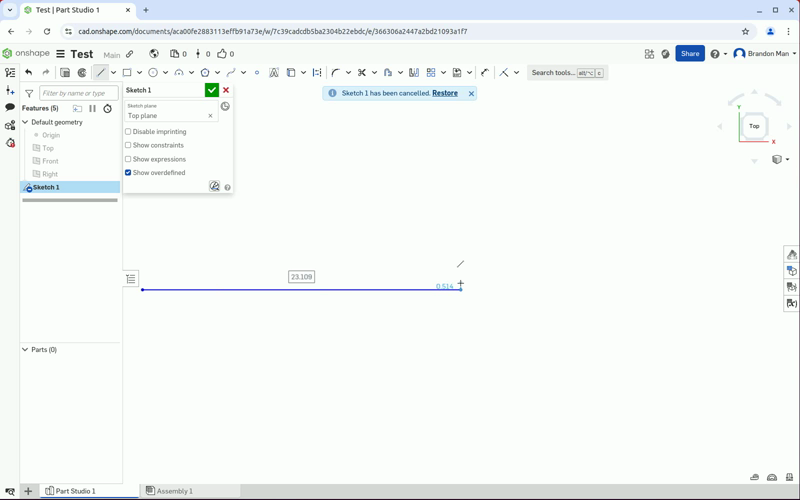
scroll(6)
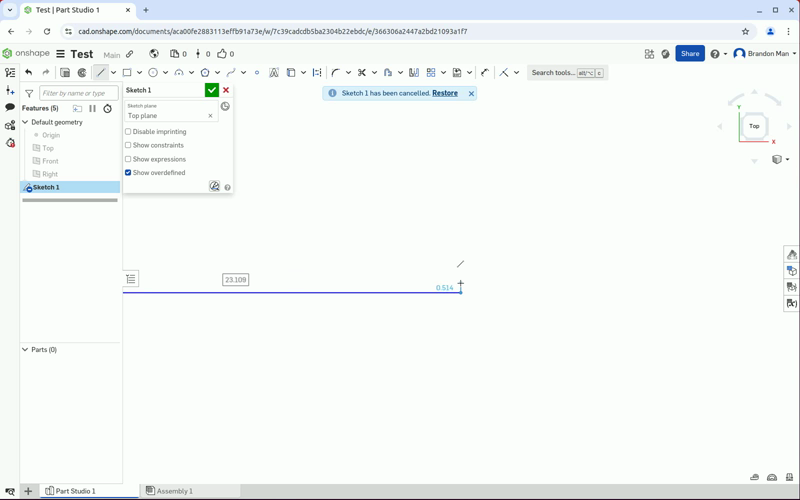
scroll(6)
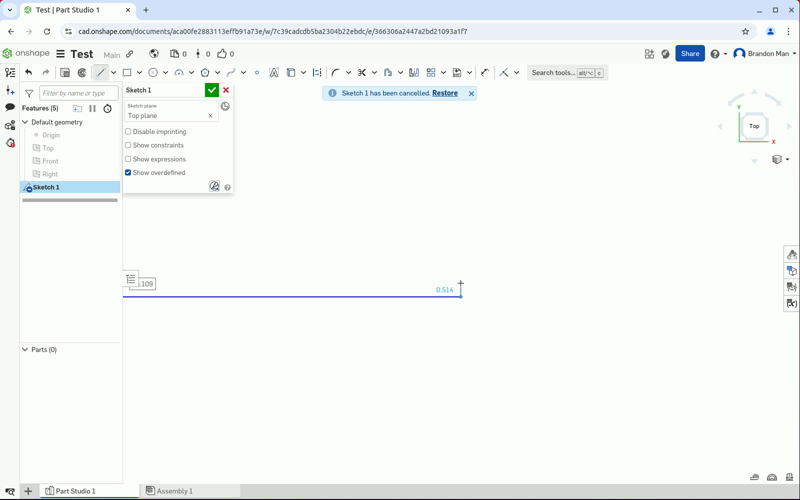
scroll(6)
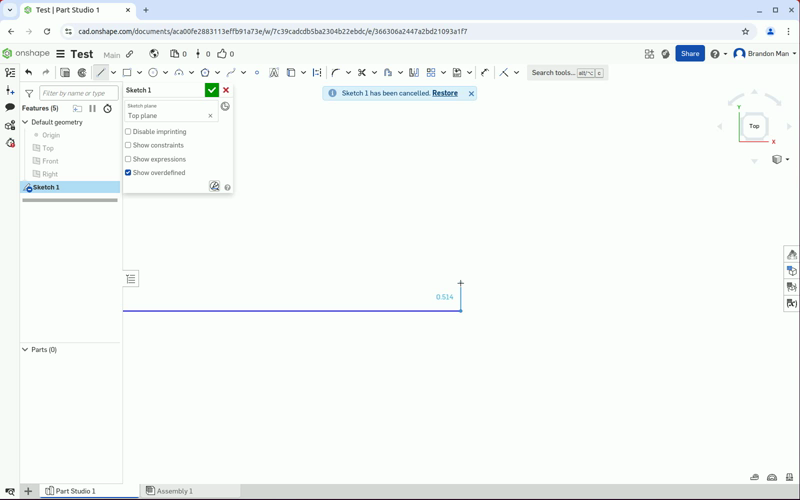
click(460, 282)
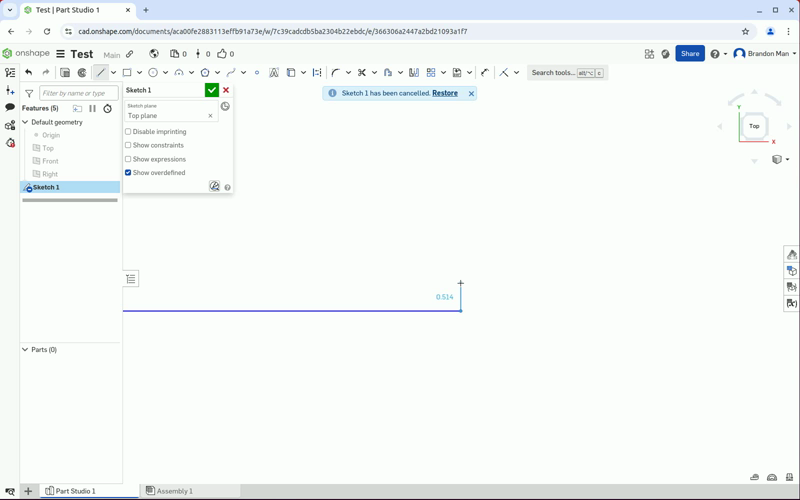
scroll(-6)
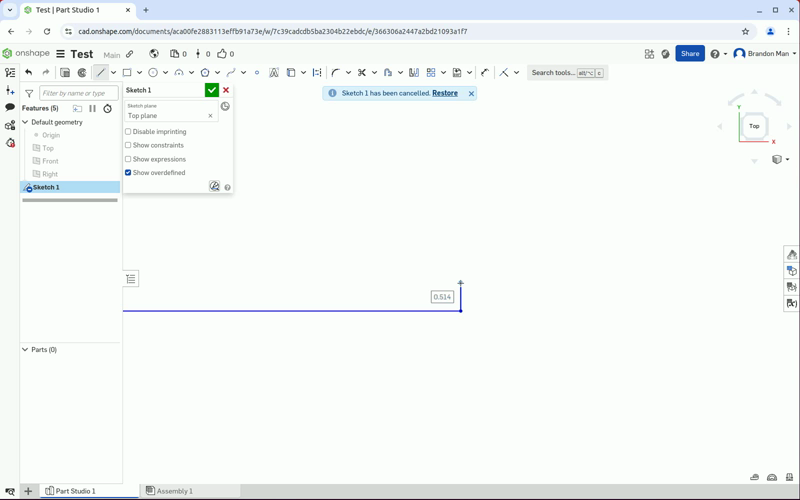
scroll(-6)
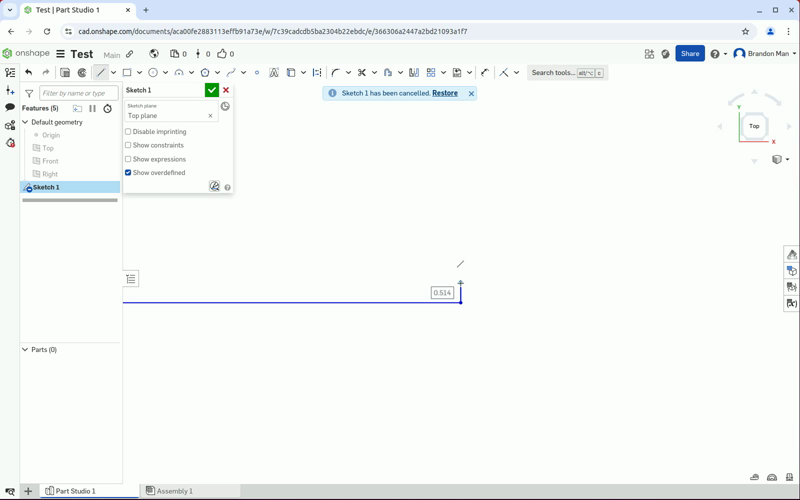
scroll(-6)
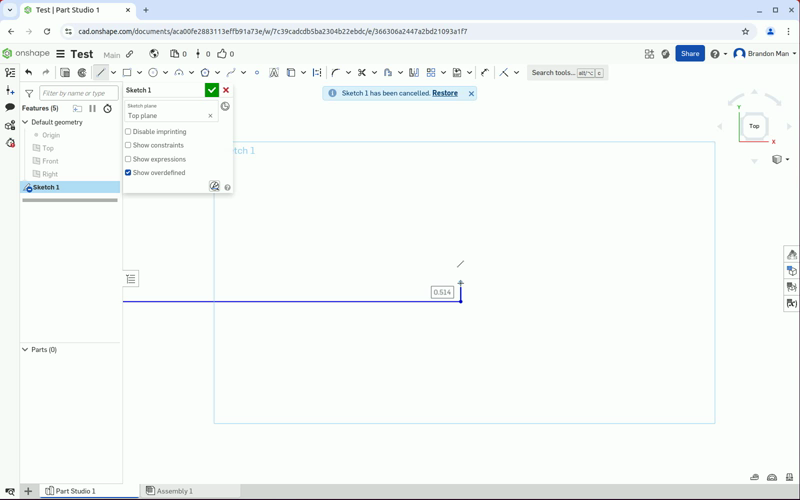
scroll(-6)
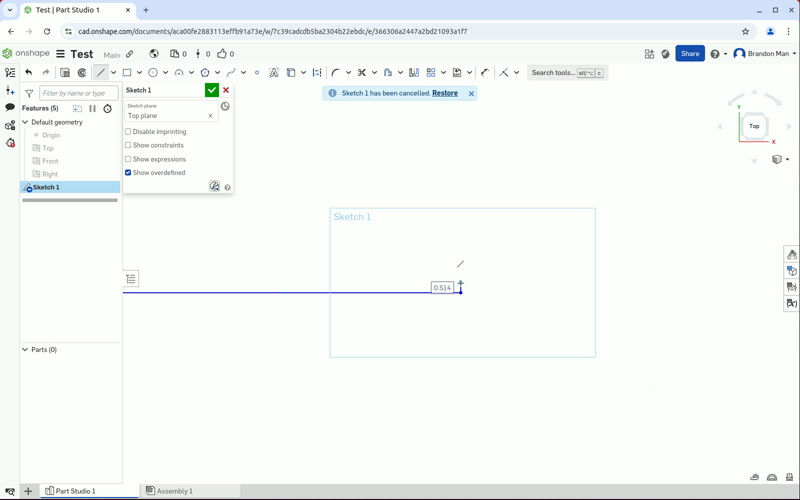
scroll(-6)
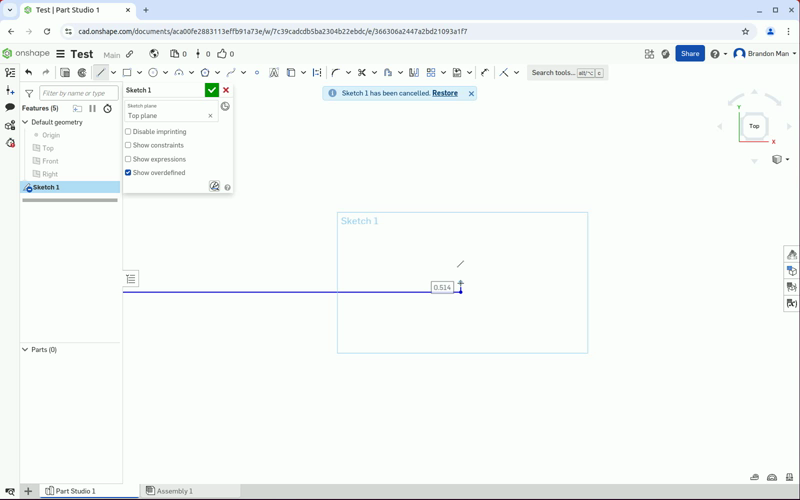
scroll(-6)
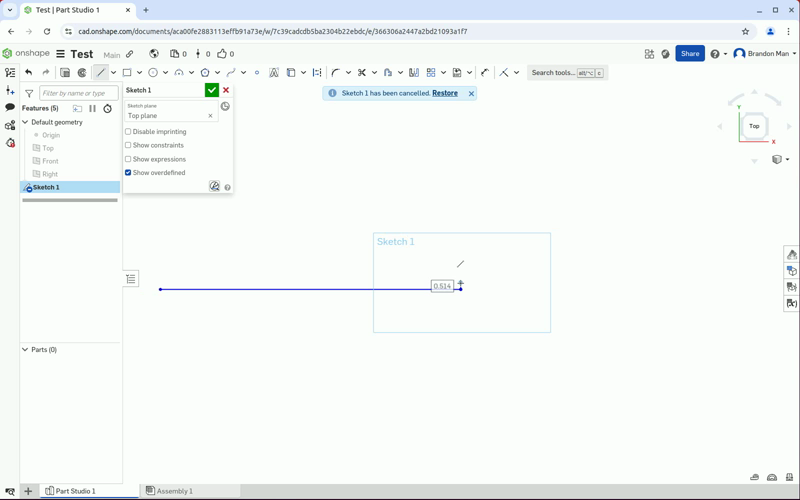
scroll(-6)
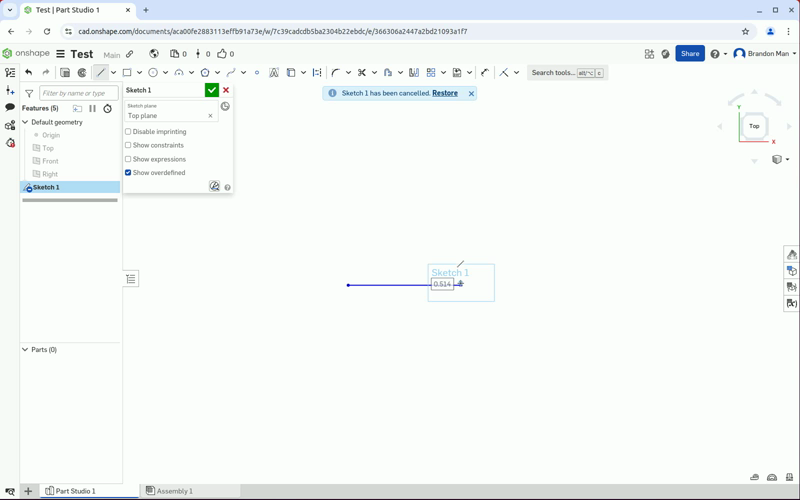
key_up(shift)
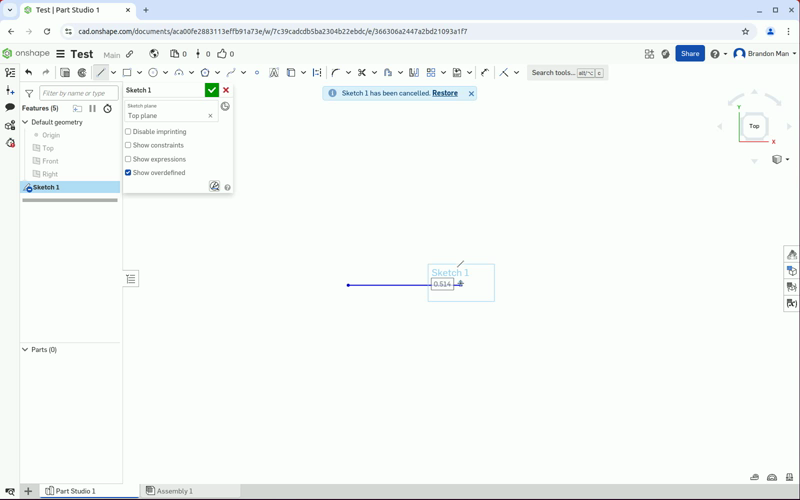
key_down(shift)
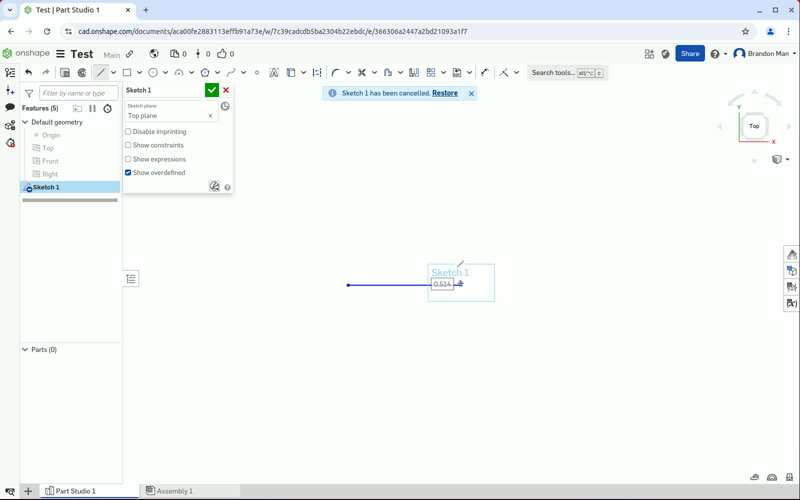
mouse_move(348, 282)
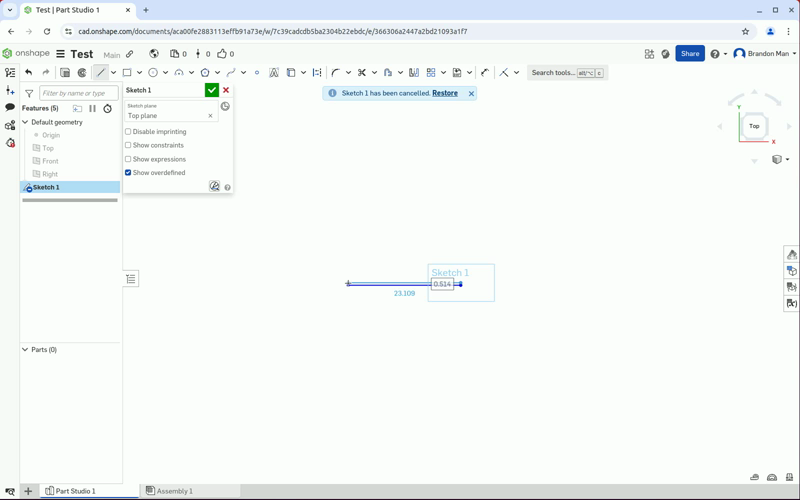
scroll(6)
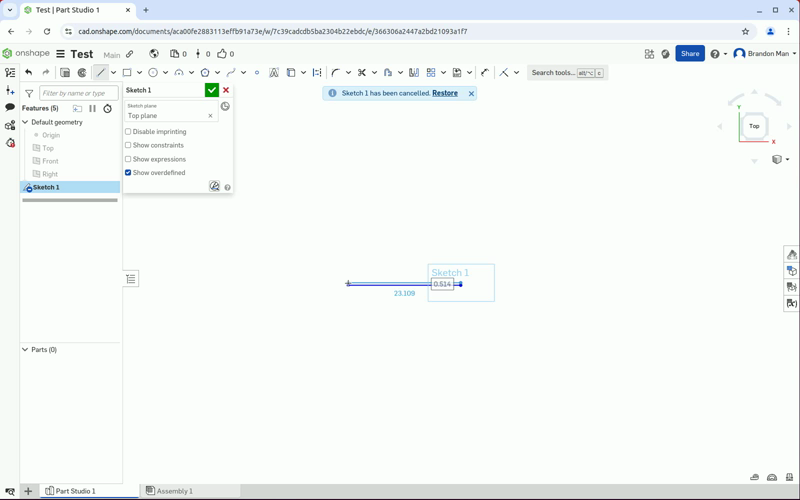
scroll(6)
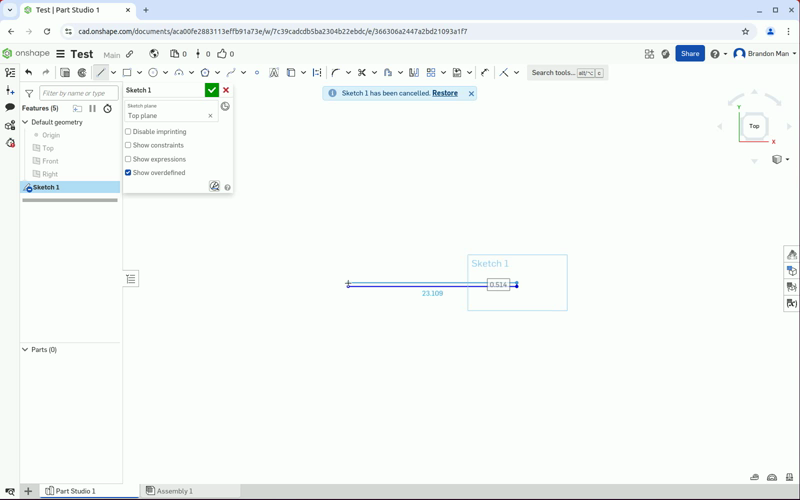
scroll(6)
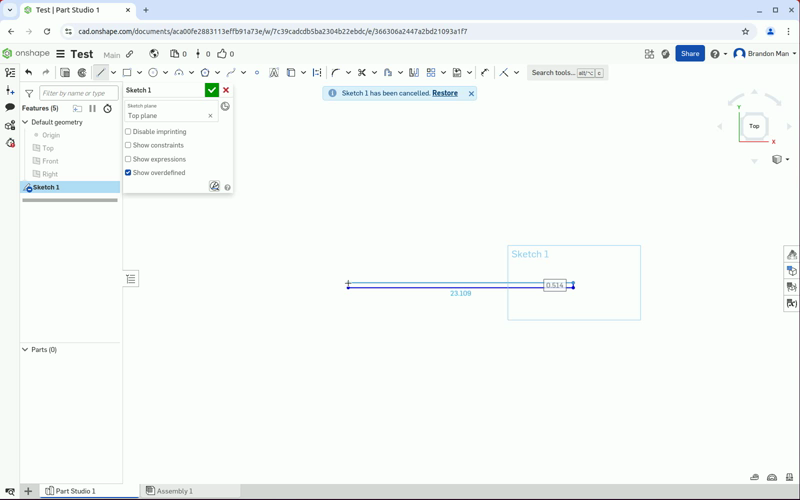
scroll(6)
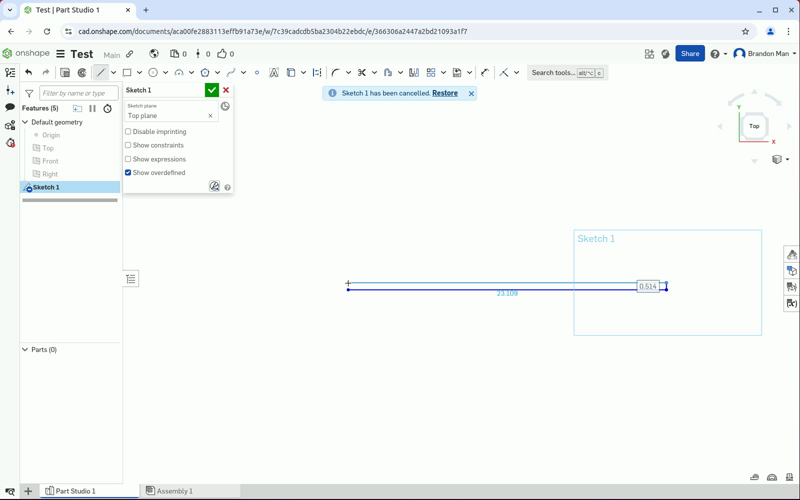
scroll(6)
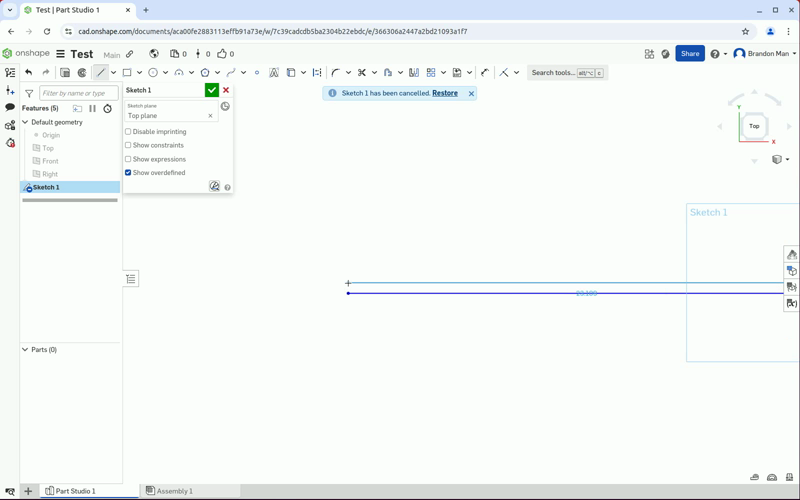
scroll(6)
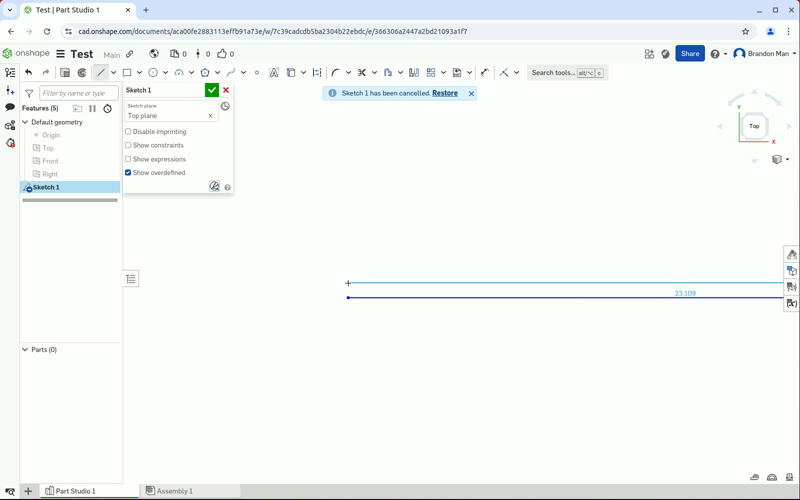
scroll(6)
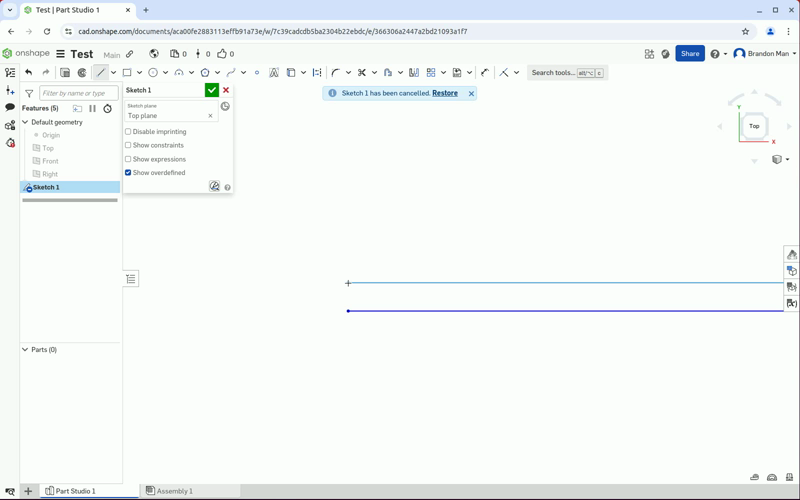
click(348, 282)
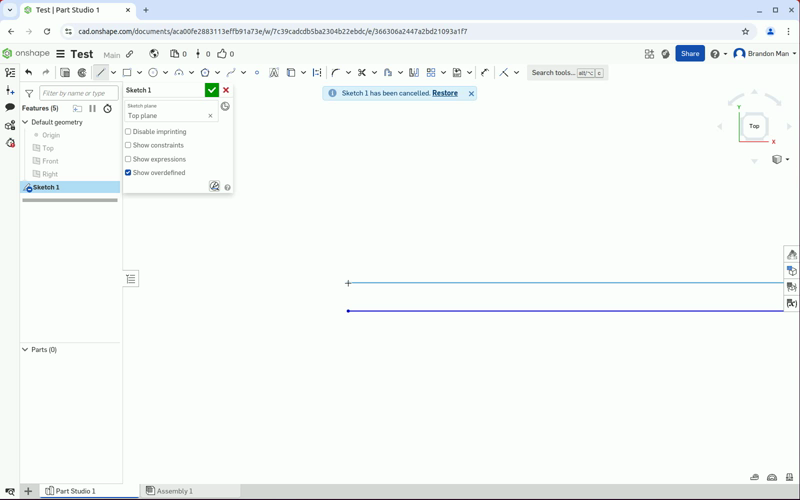
scroll(-6)
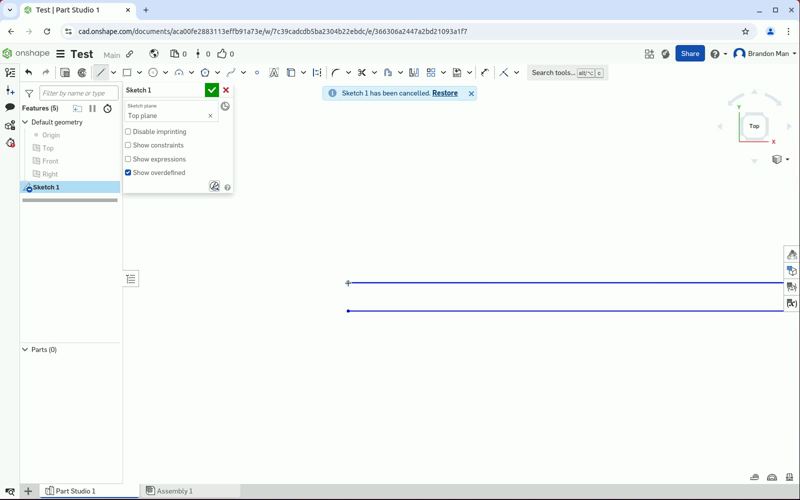
scroll(-6)
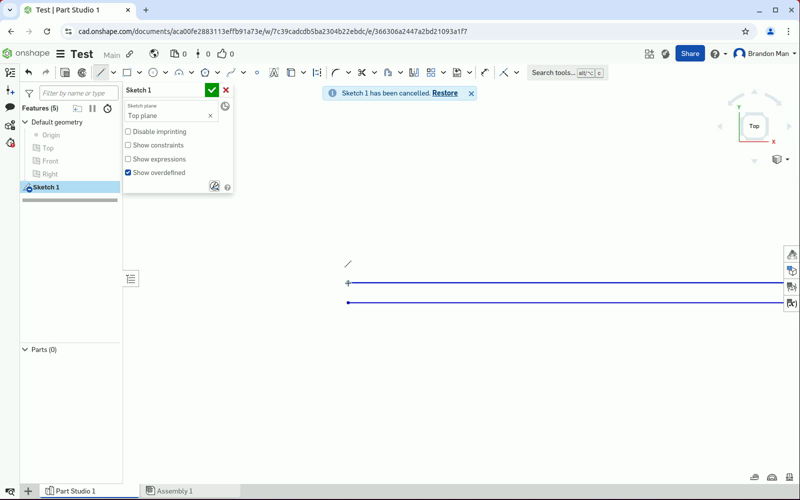
scroll(-6)
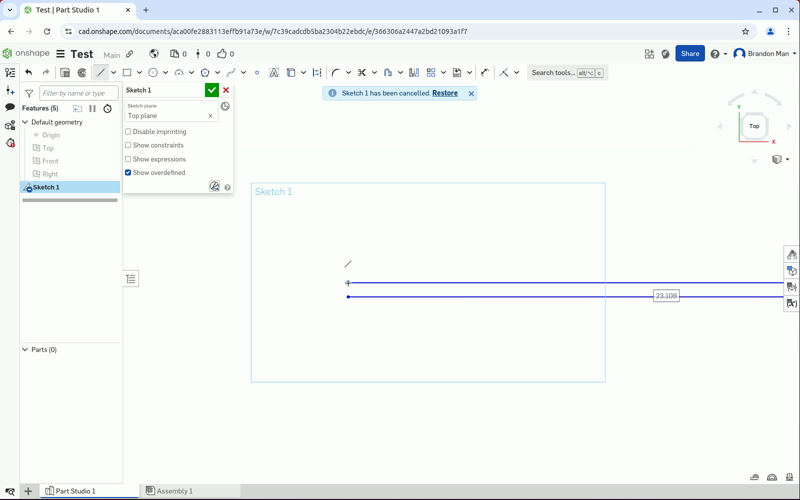
scroll(-6)
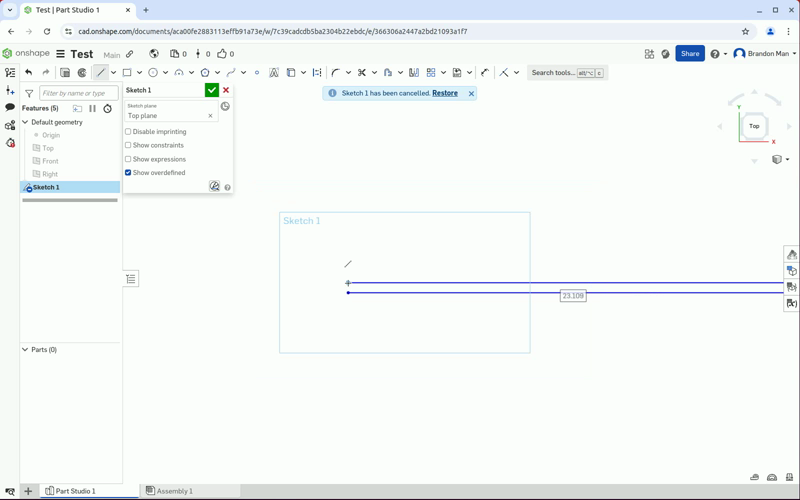
scroll(-6)
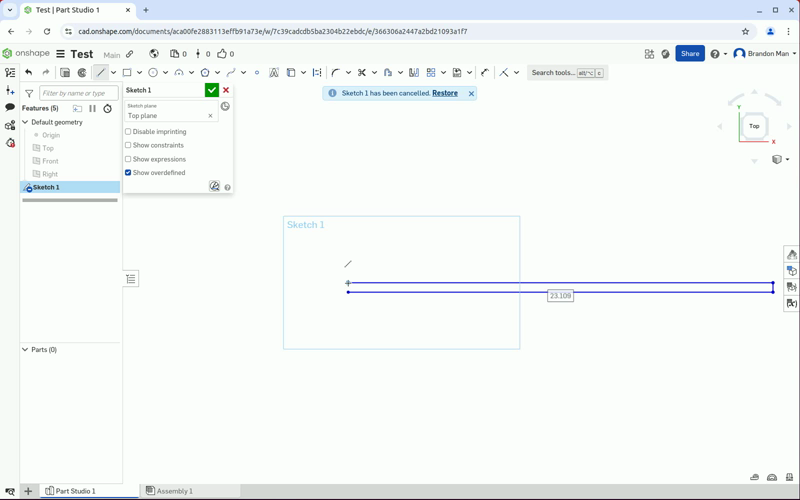
scroll(-6)
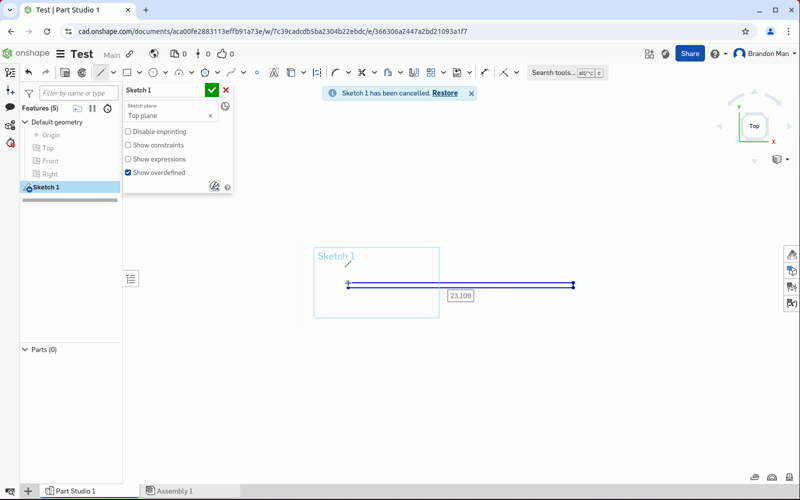
scroll(-6)
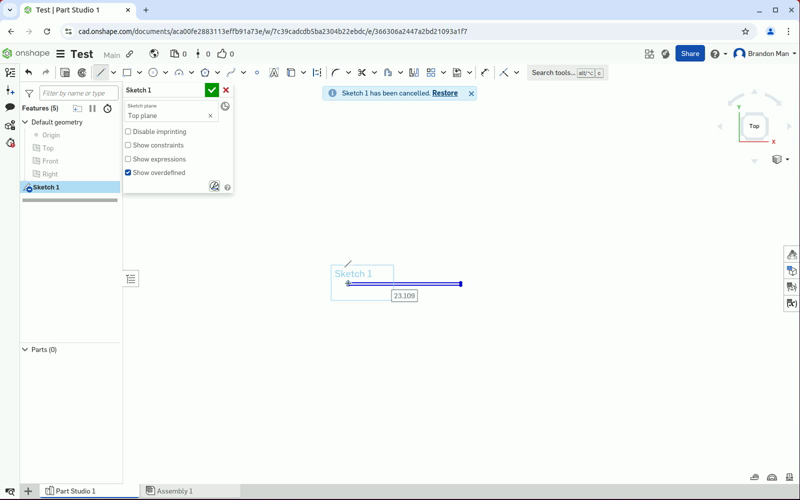
key_up(shift)
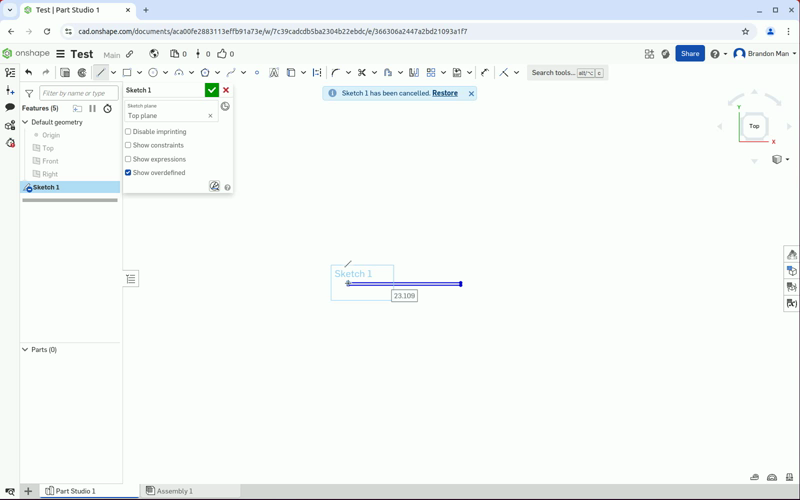
mouse_move(378, 282)
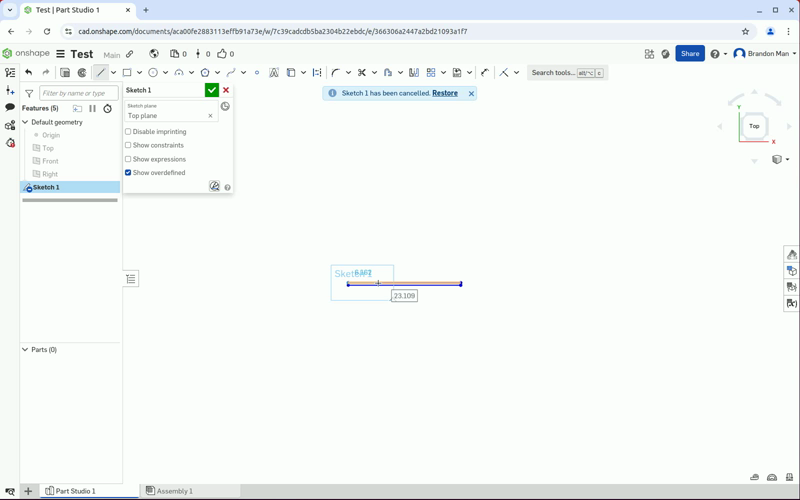
key_down(shift)
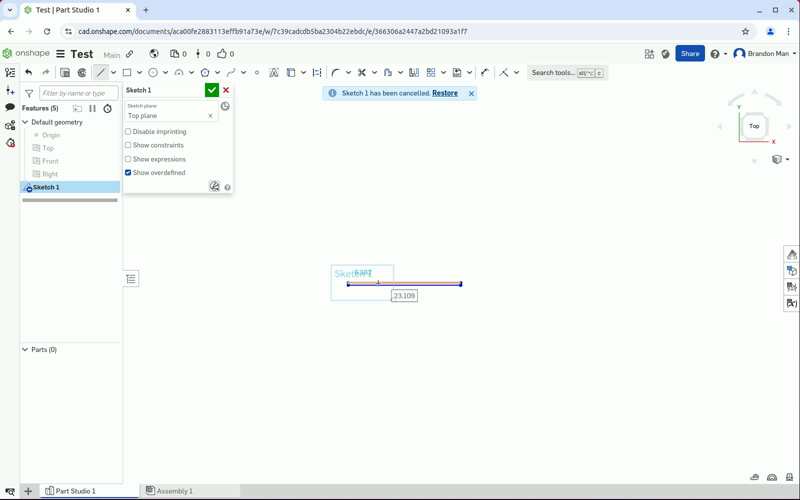
mouse_move(348, 285)
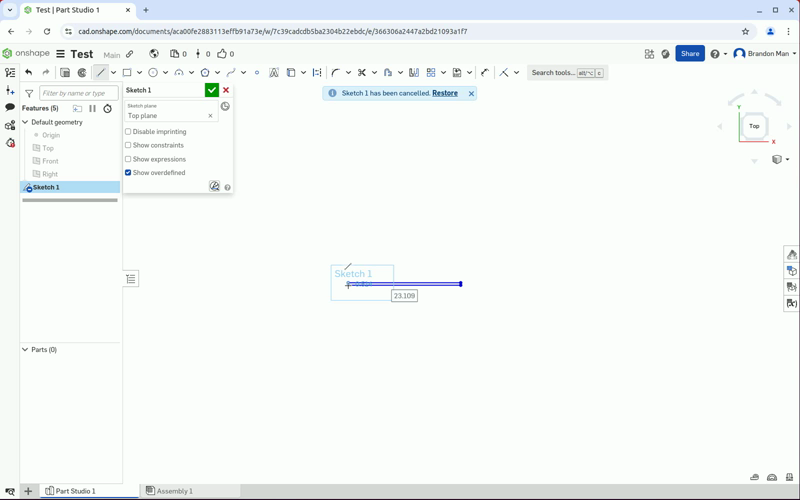
scroll(6)
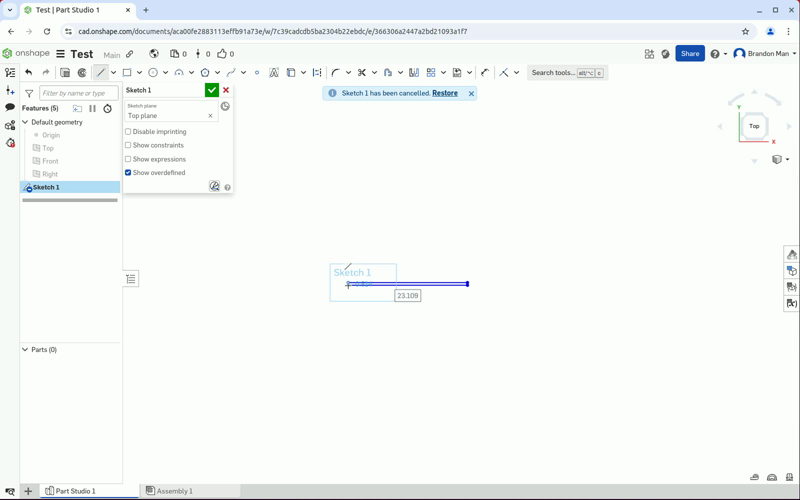
scroll(6)
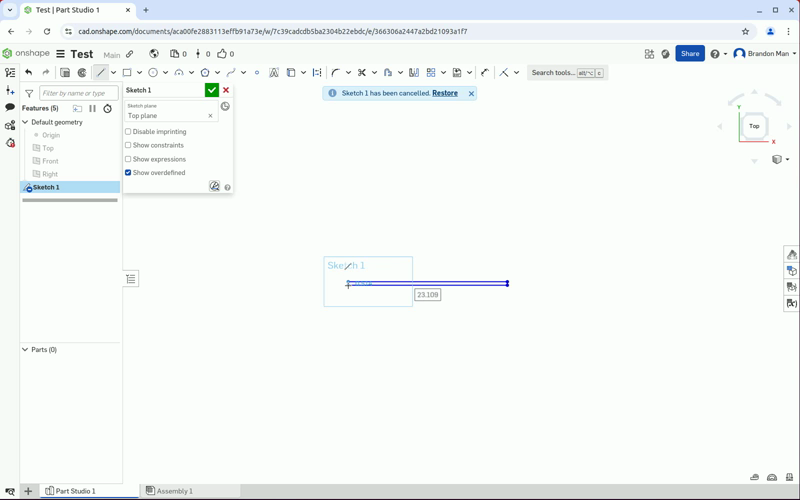
scroll(6)
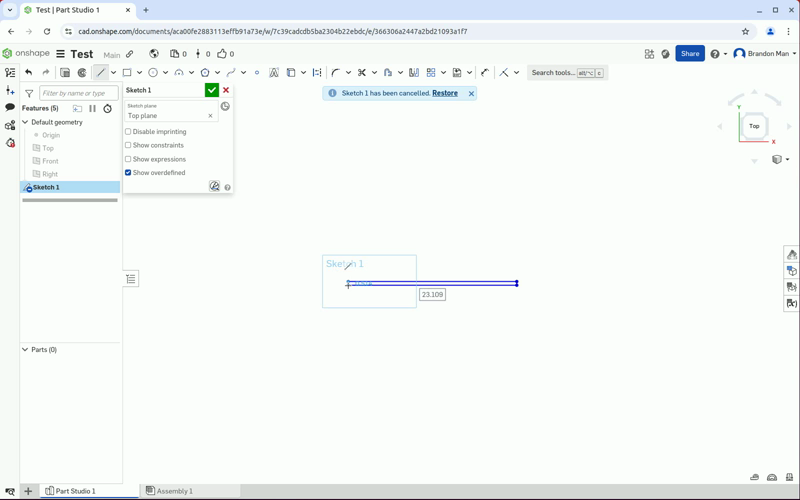
scroll(6)
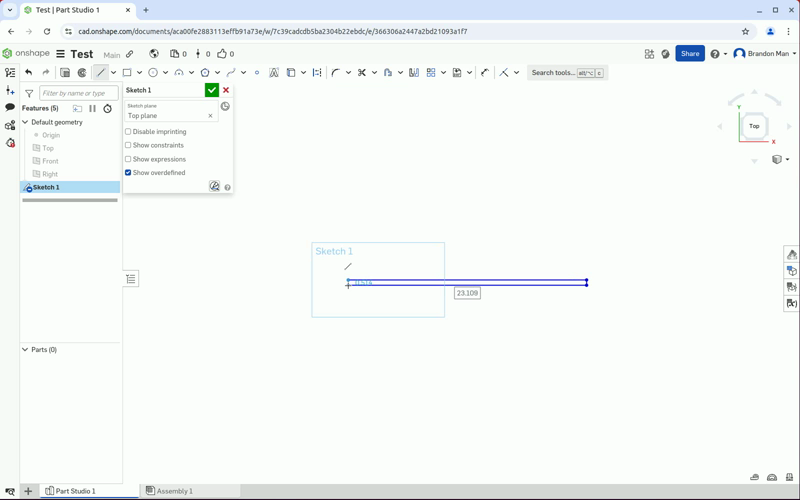
scroll(6)
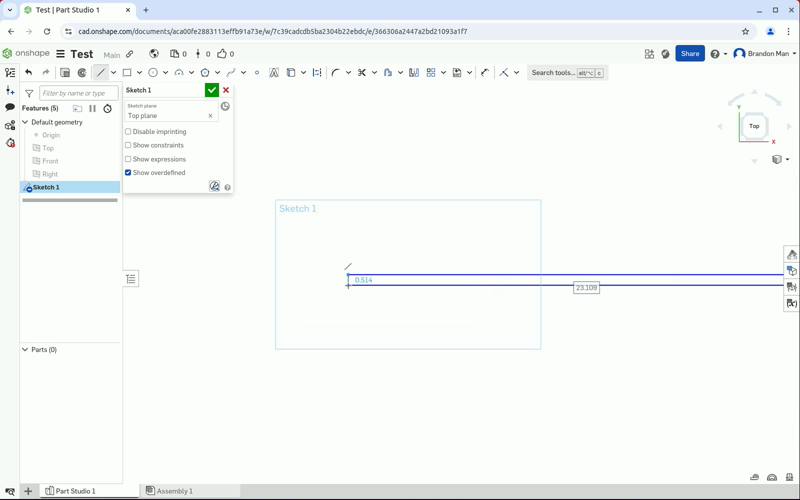
scroll(6)
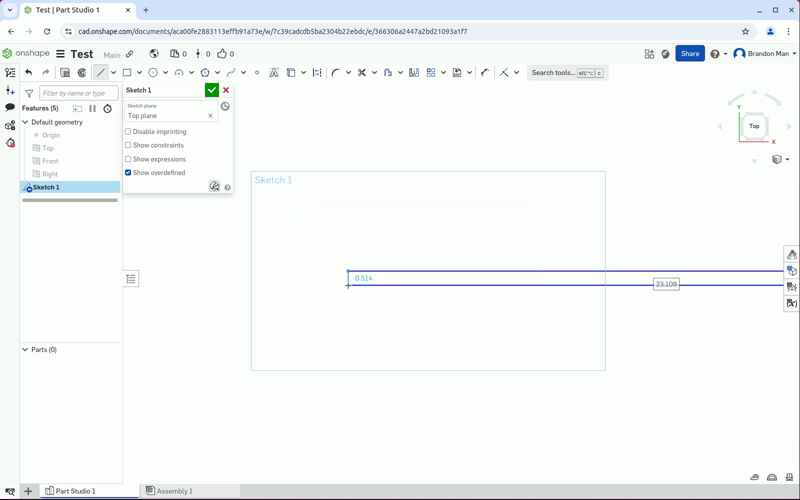
scroll(6)
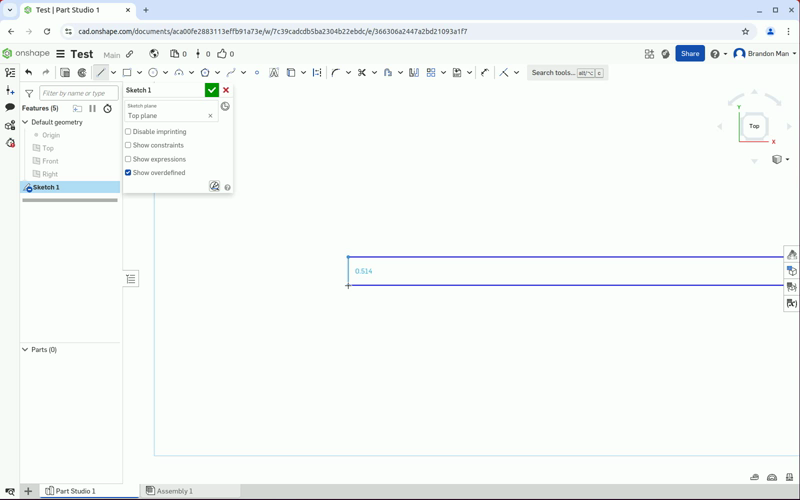
key_up(shift)
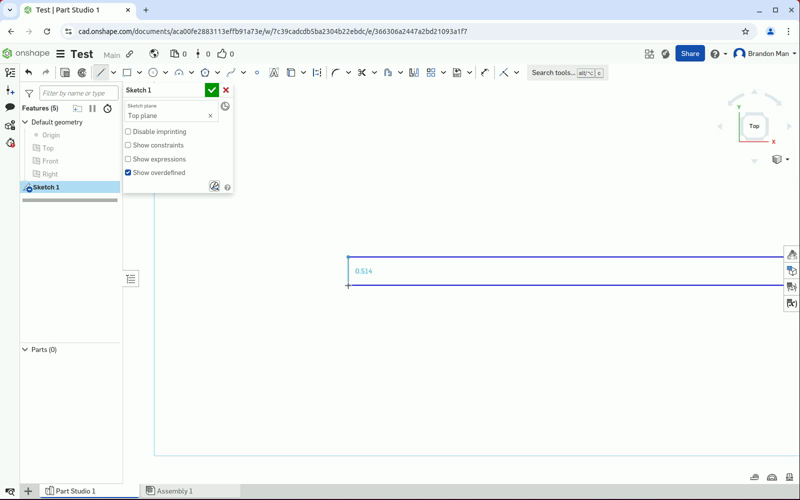
click(348, 285)
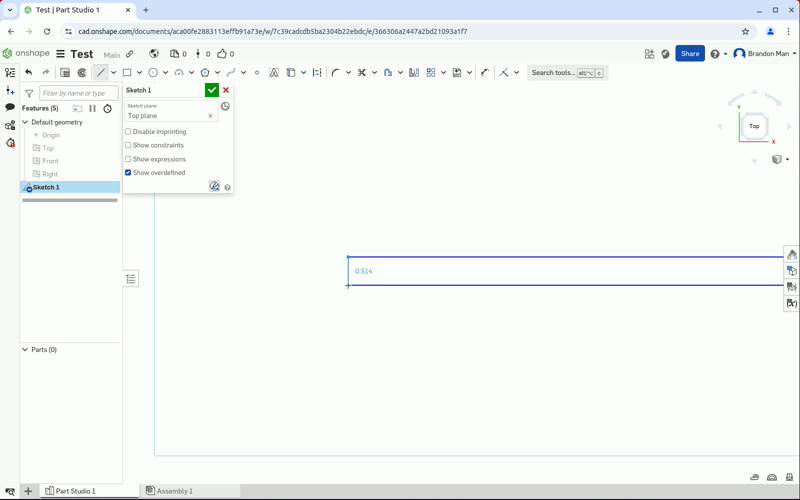
scroll(-6)
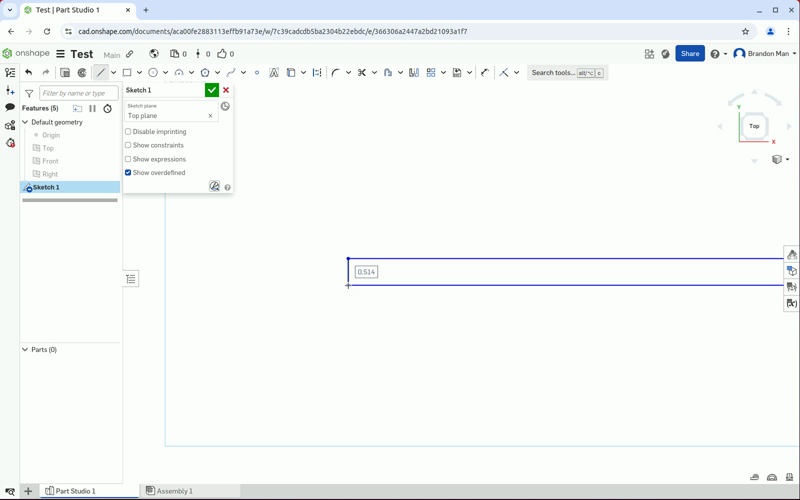
scroll(-6)
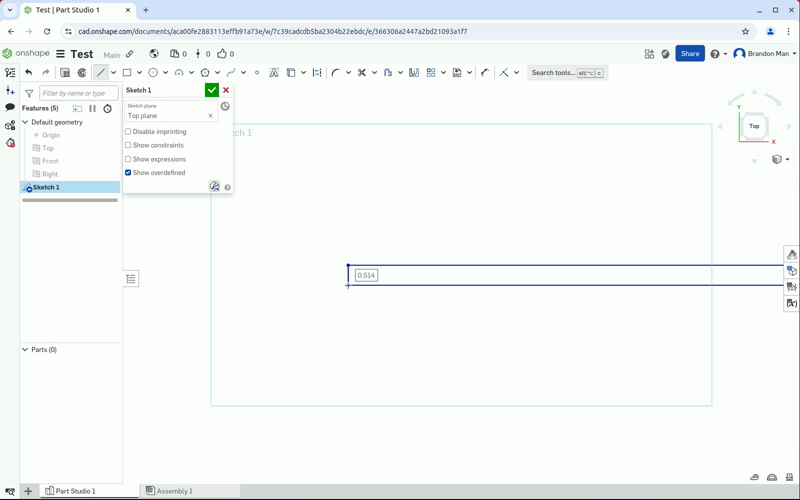
scroll(-6)
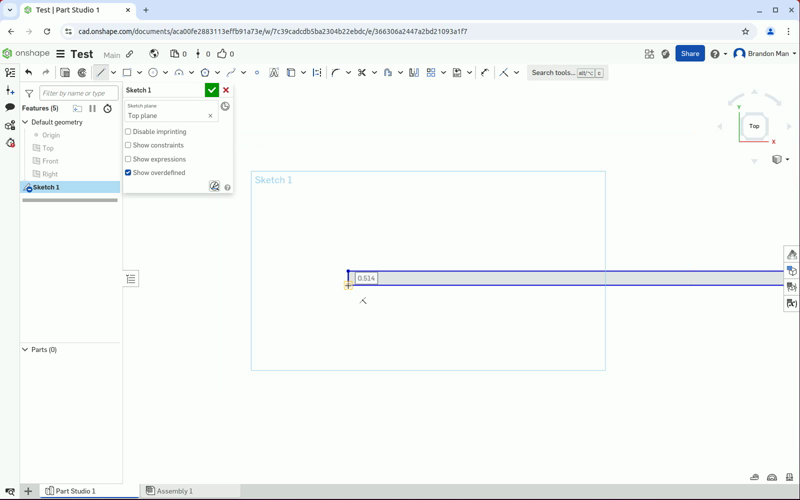
scroll(-6)
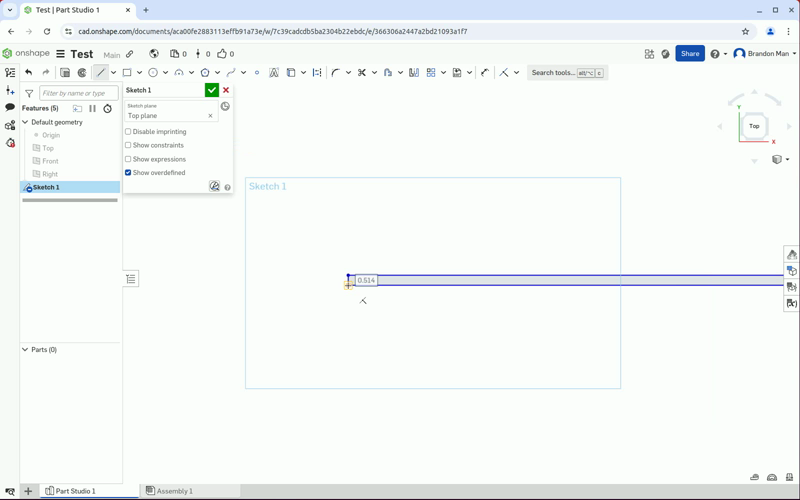
scroll(-6)
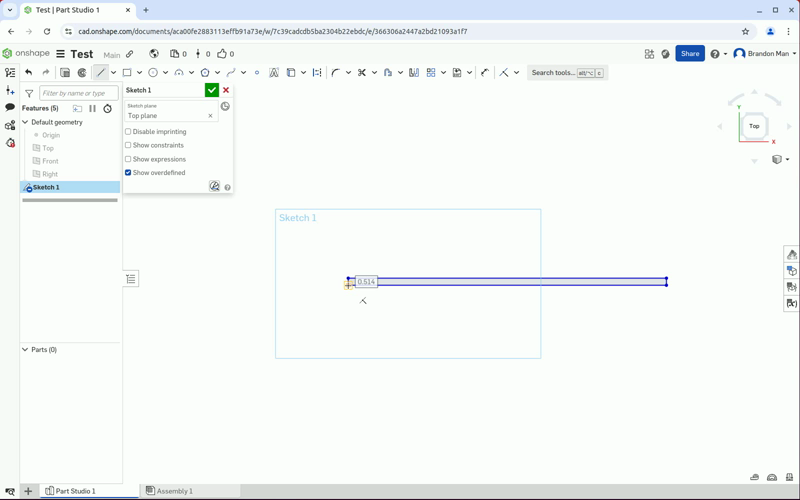
scroll(-6)
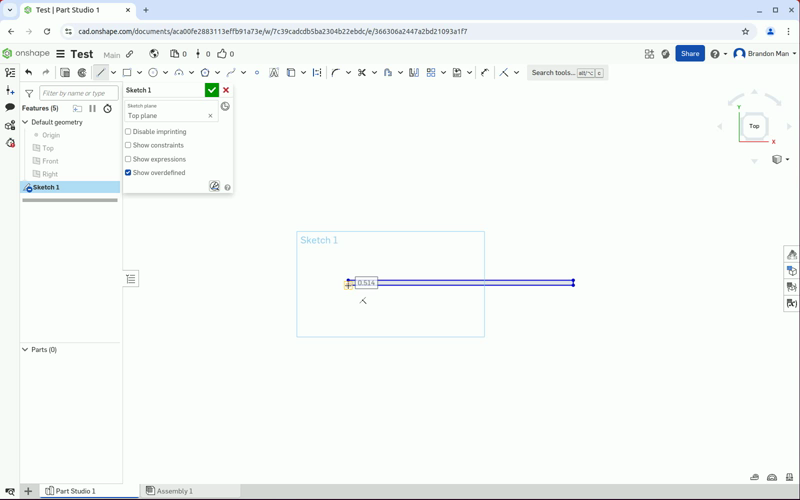
scroll(-6)
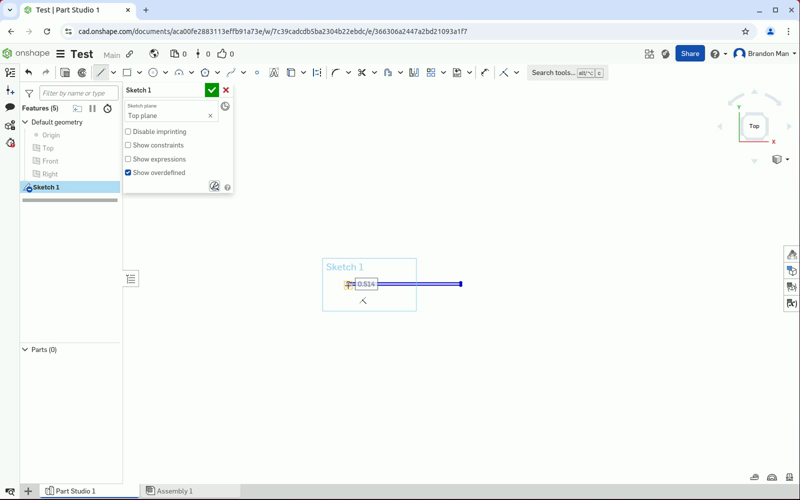
key(esc)
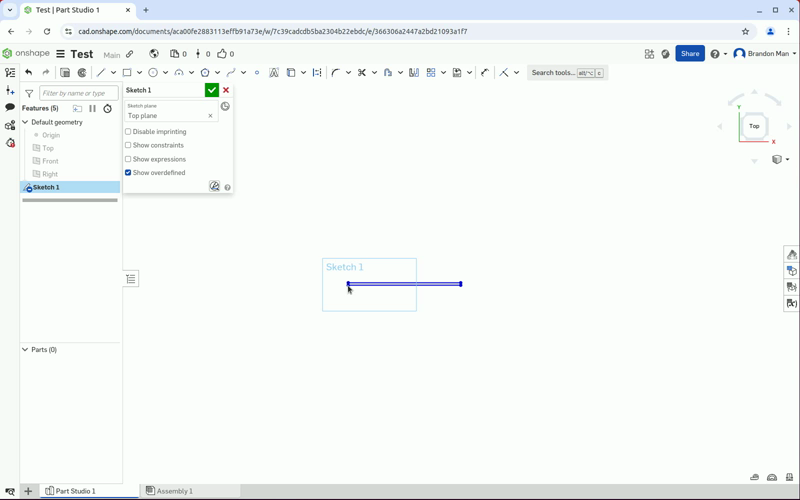
mouse_move(413, 284)
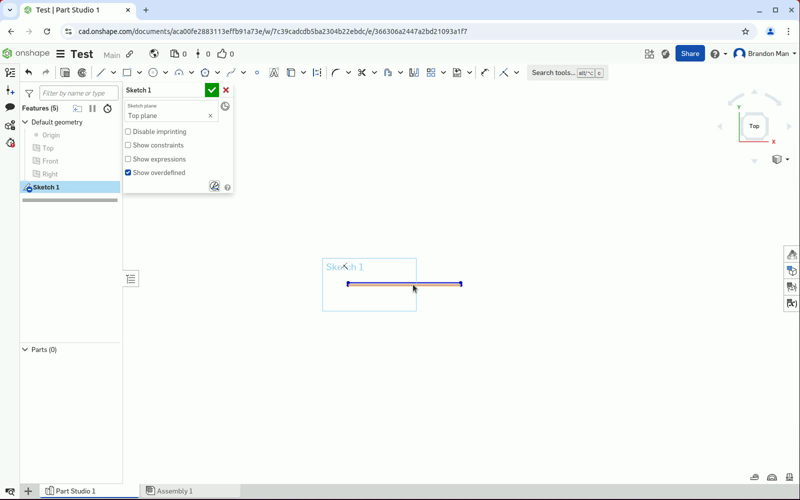
scroll(6)
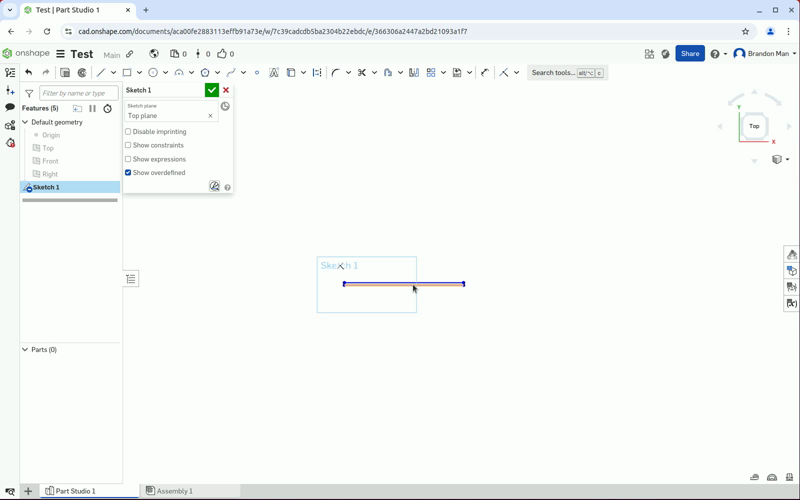
scroll(6)
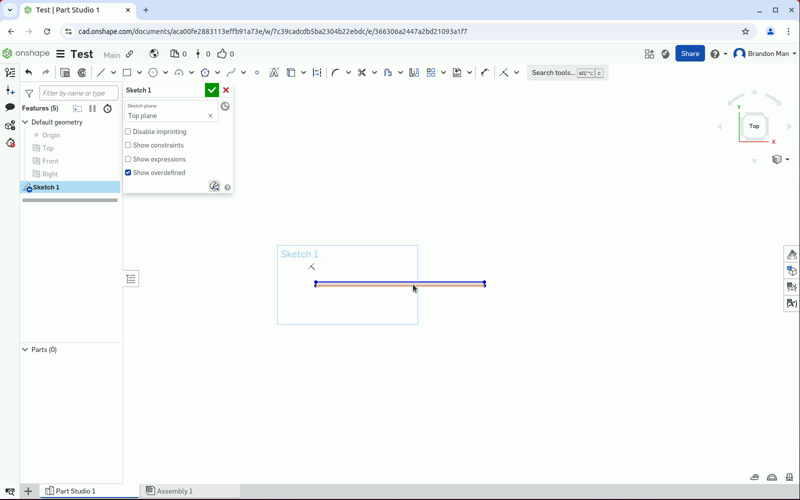
scroll(6)
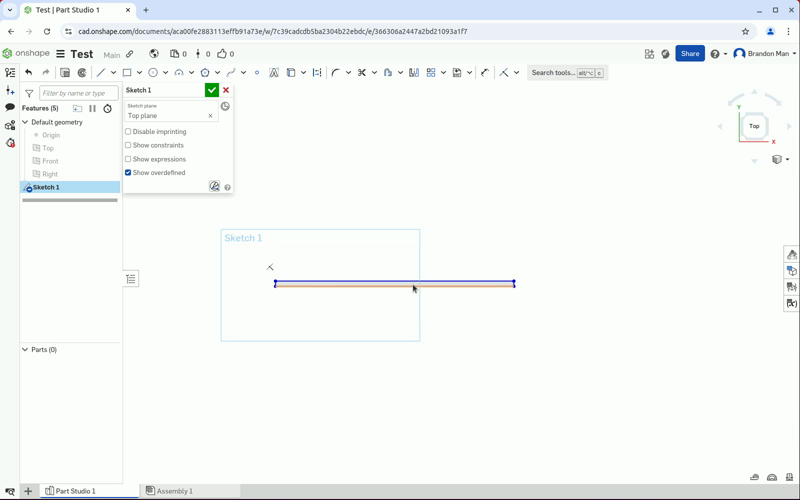
scroll(6)
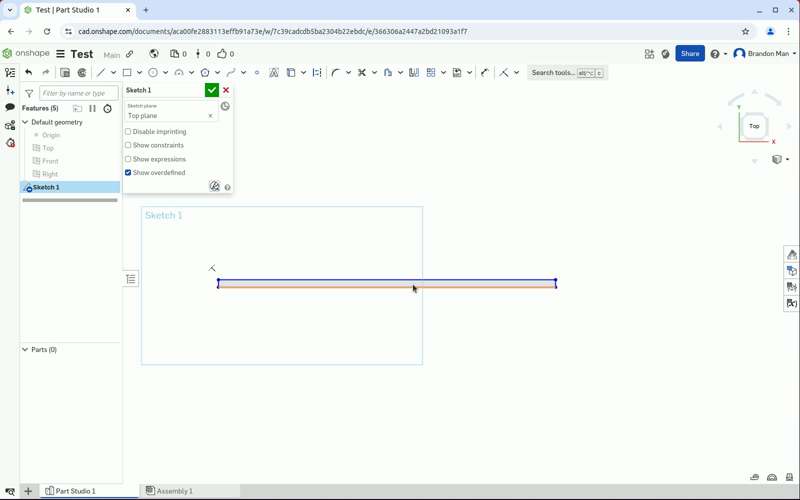
scroll(6)
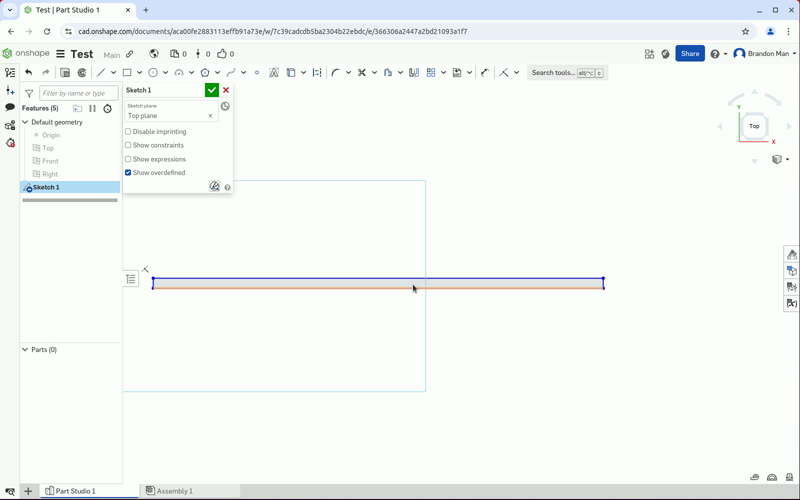
scroll(6)
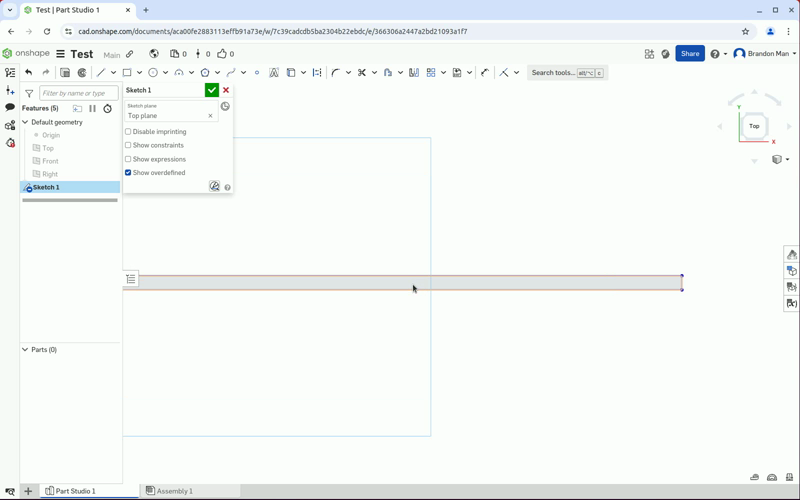
scroll(6)
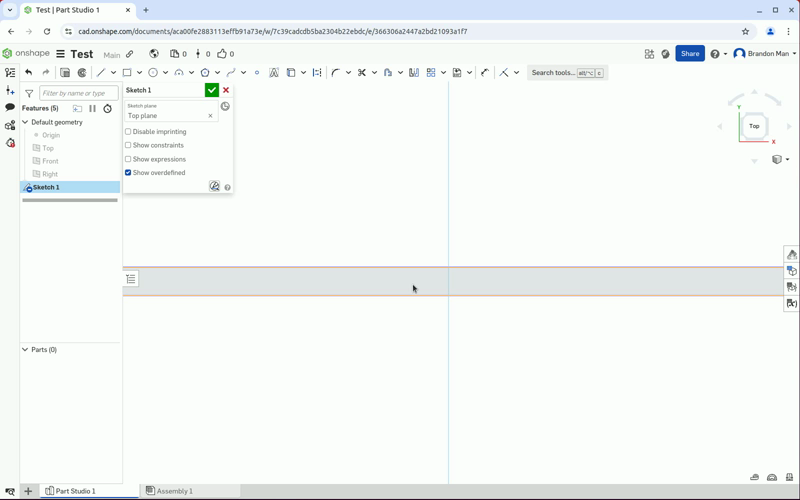
click(413, 284)
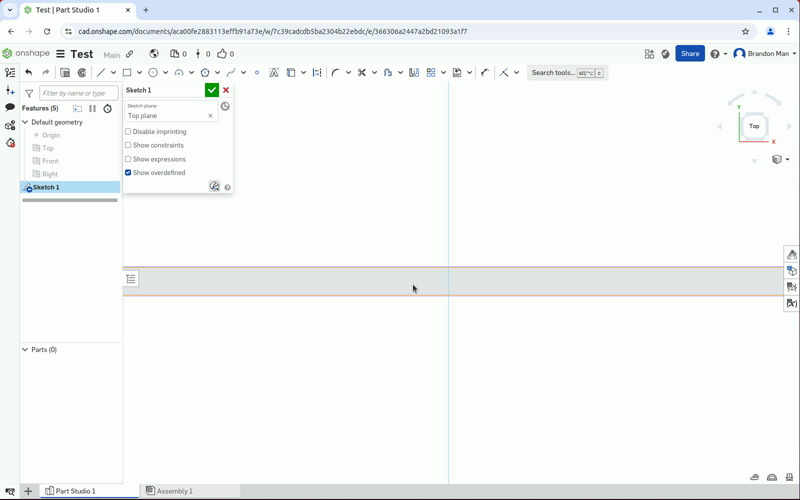
scroll(-6)
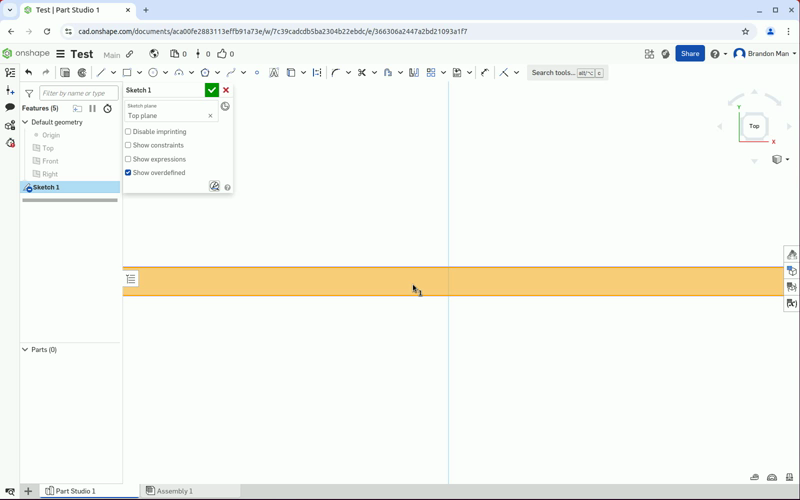
scroll(-6)
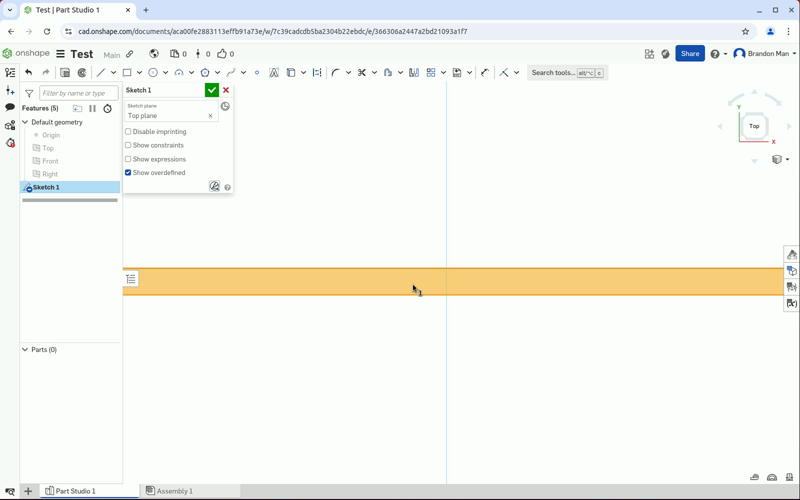
scroll(-6)
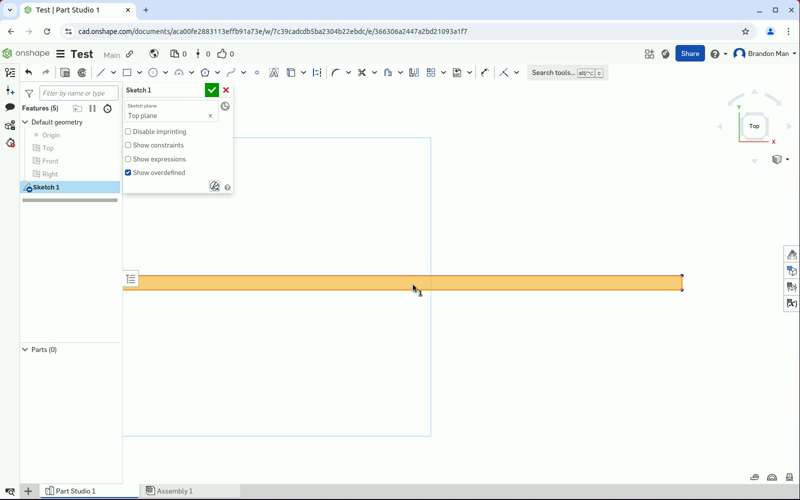
scroll(-6)
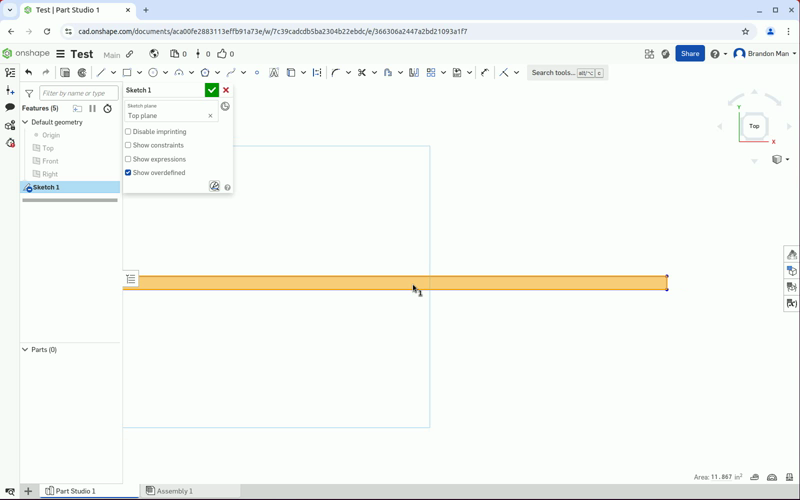
scroll(-6)
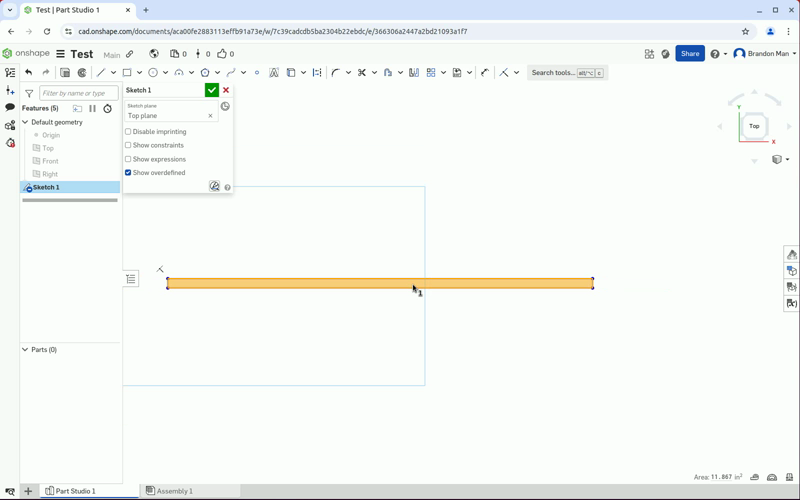
scroll(-6)
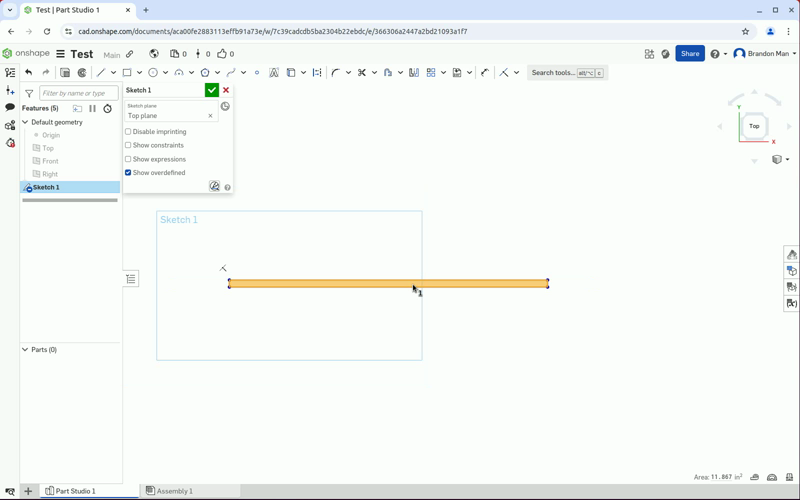
scroll(-6)
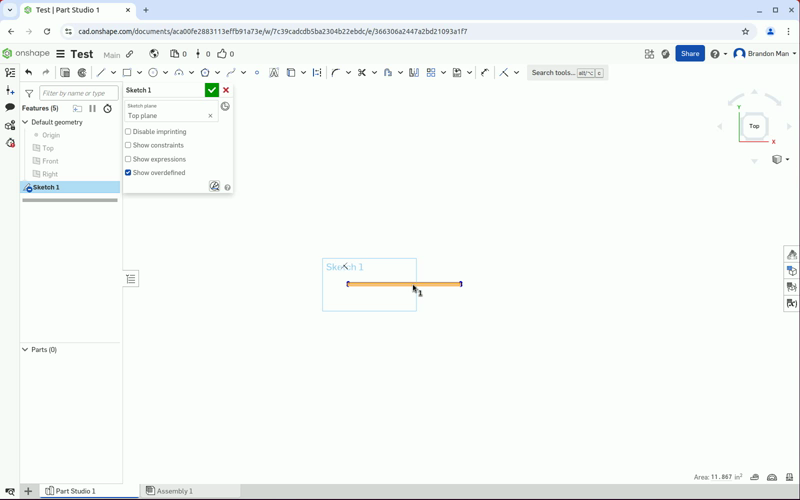
mouse_move(73, 352)
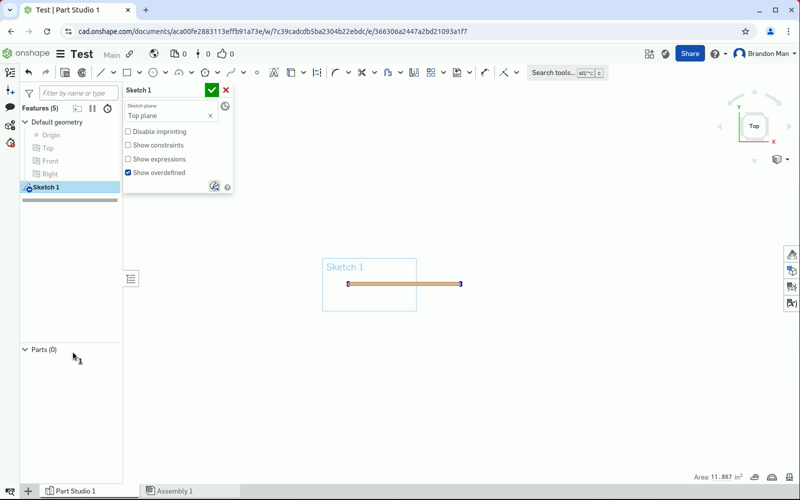
key(shift+y)
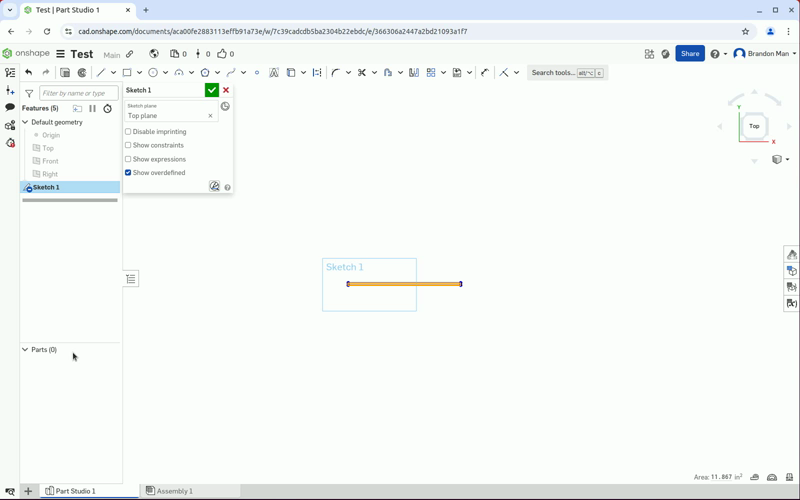
key(shift+e)
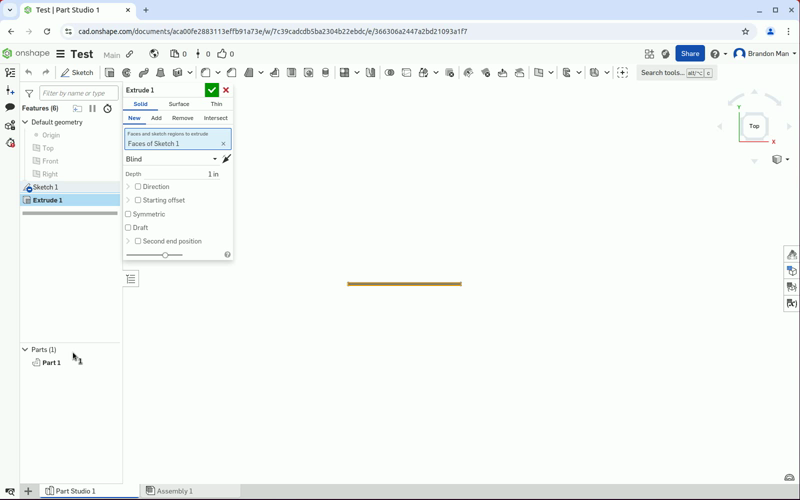
mouse_move(143, 106)
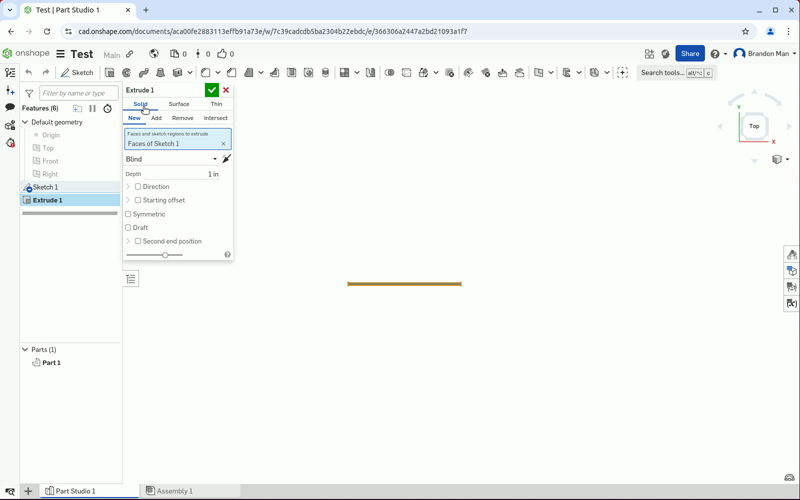
click(143, 106)
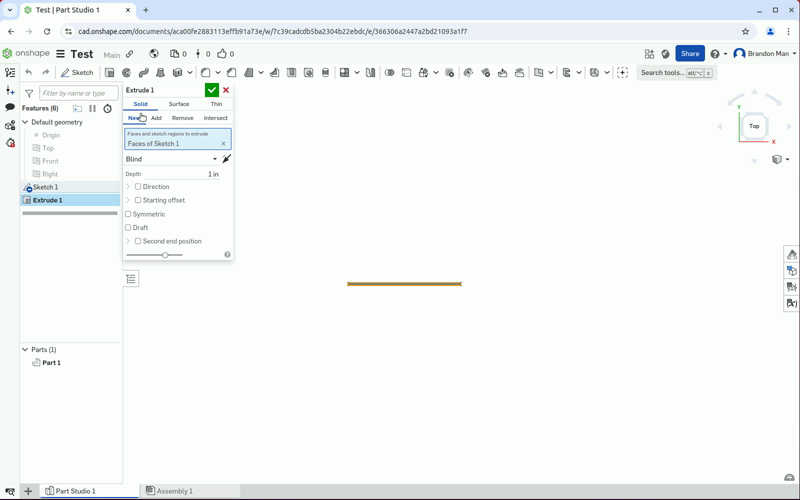
mouse_move(137, 120)
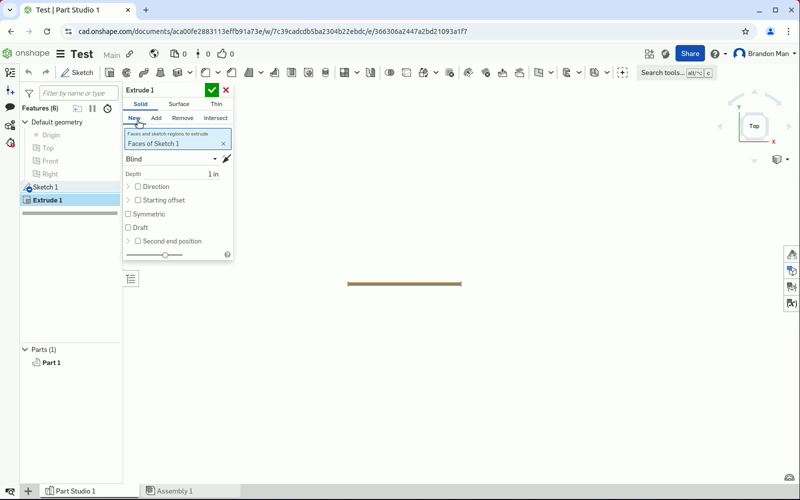
click(137, 120)
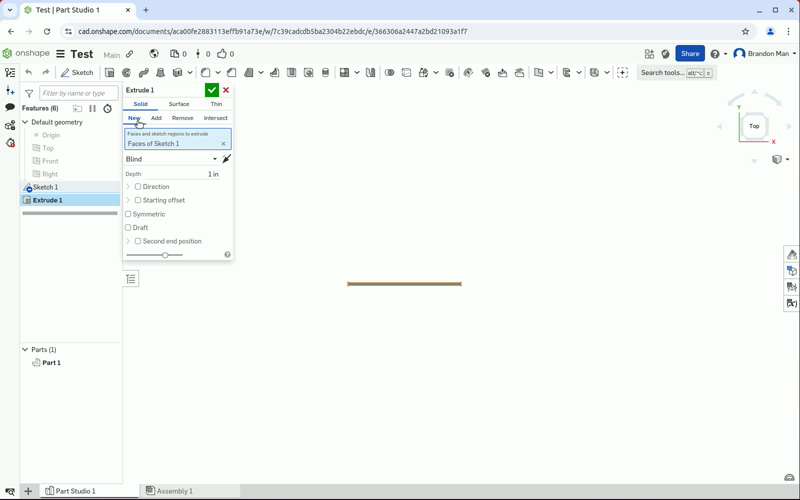
key(tab, 4)
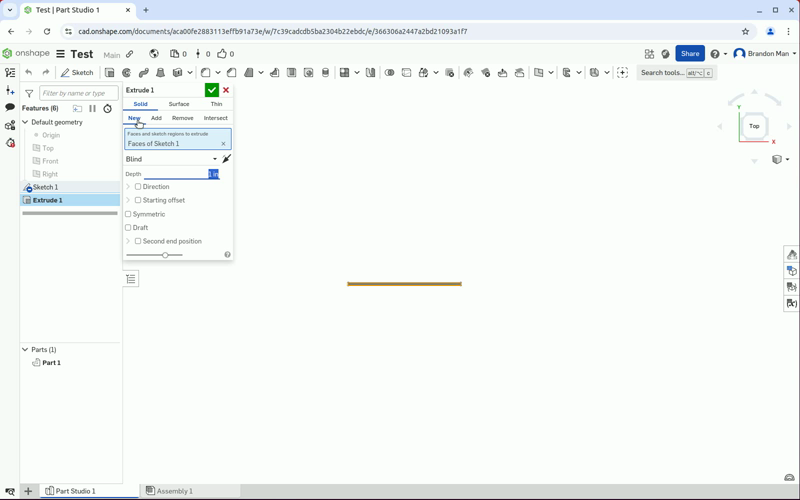
text(1.204)
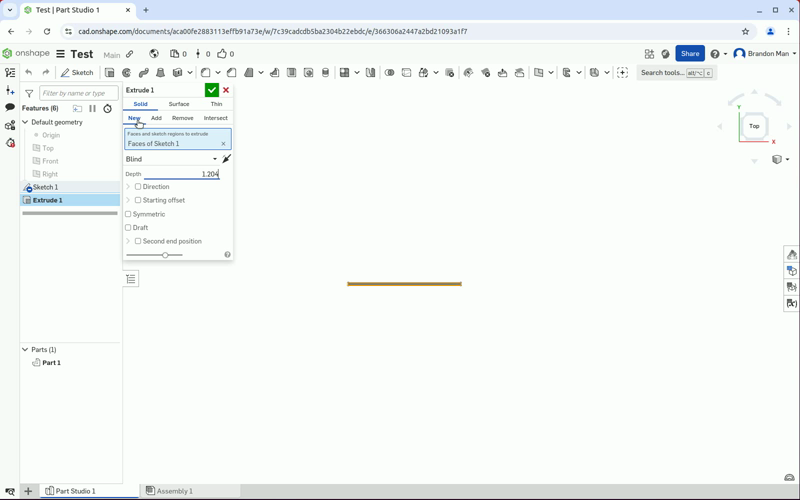
key(enter)
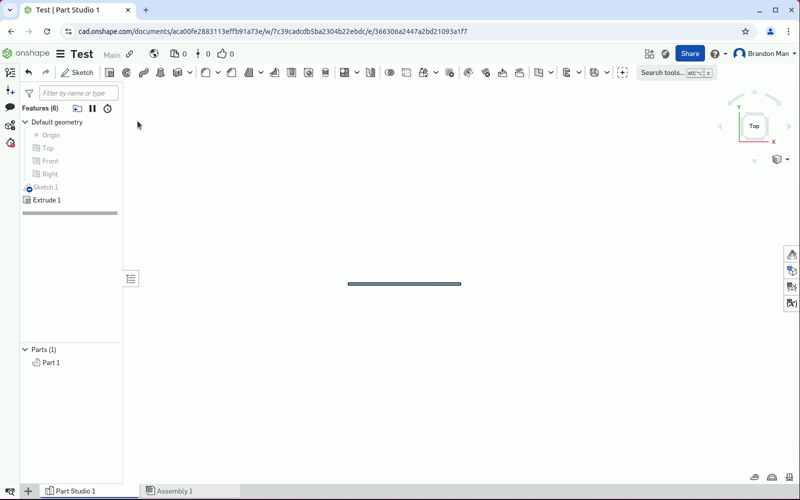
key(shift+h)
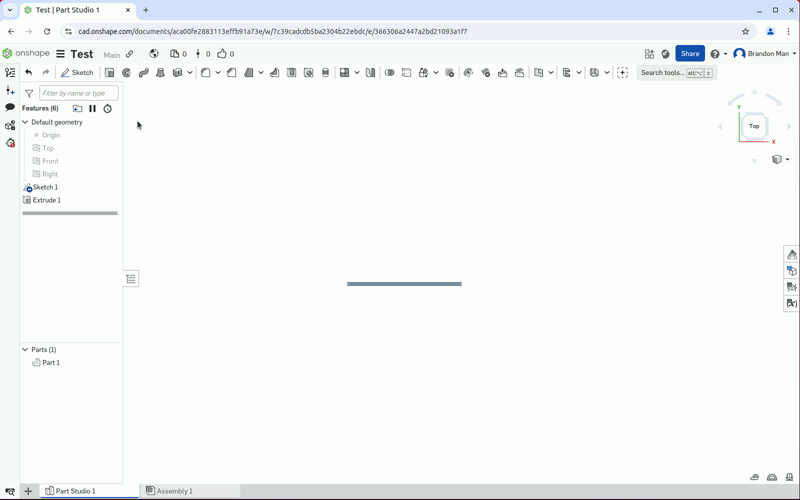
key(shift+h)
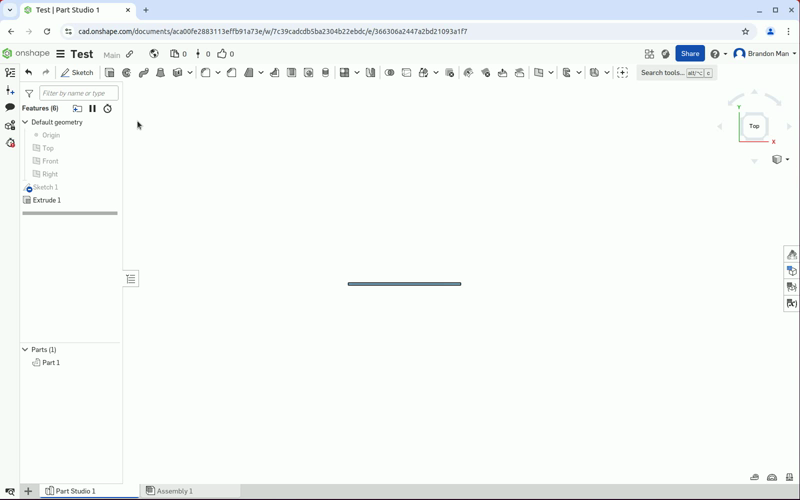
mouse_move(73, 189)
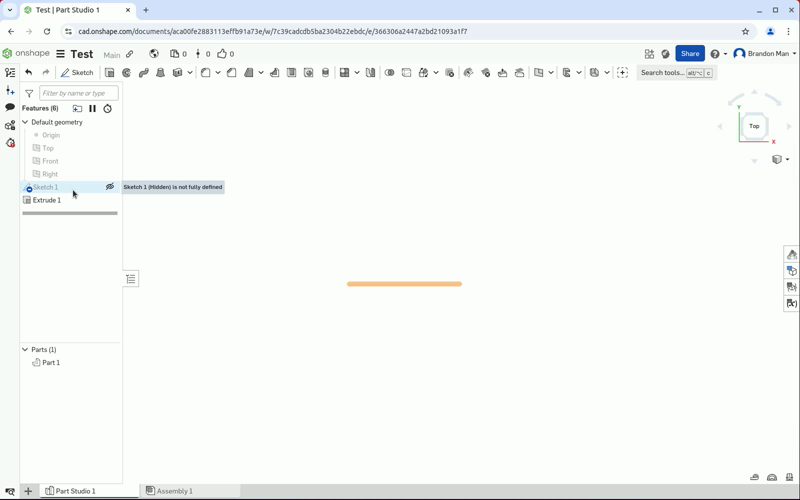
click(73, 189)
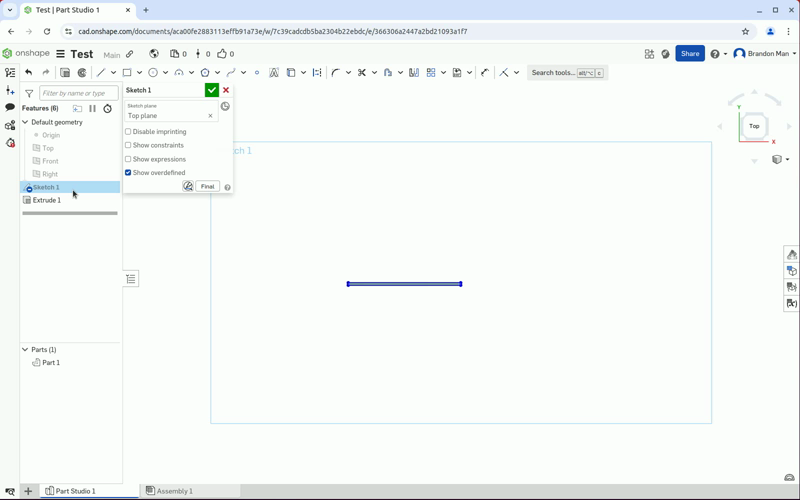
mouse_move(229, 92)
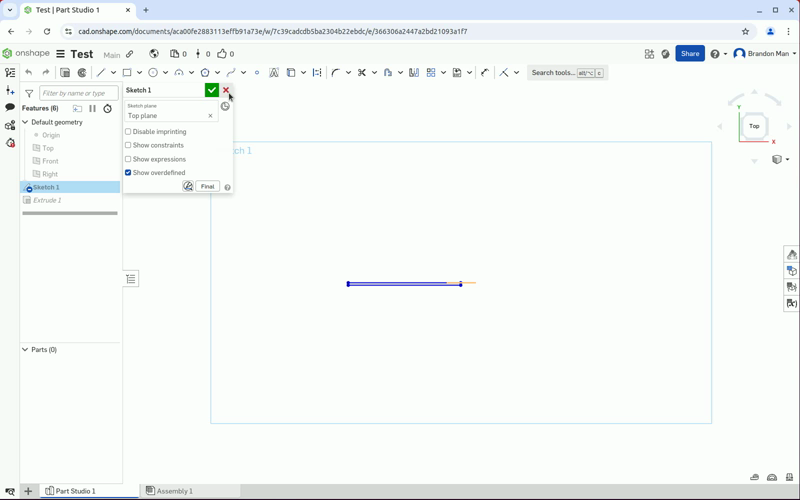
click(229, 92)
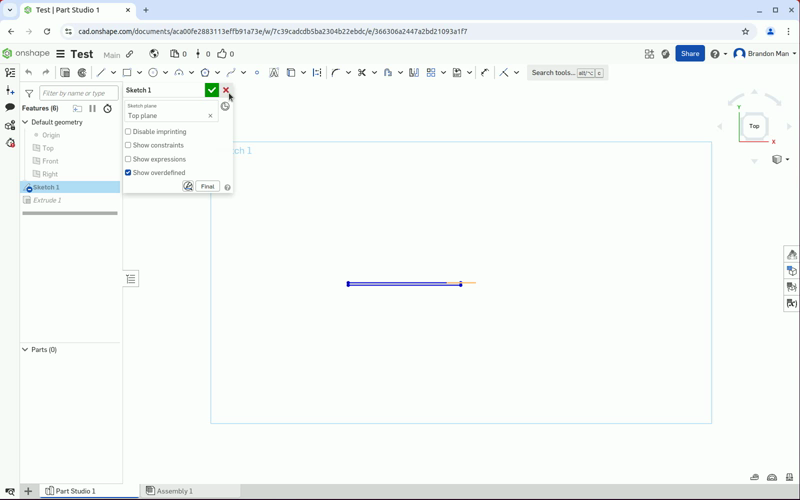
key(shift+s)
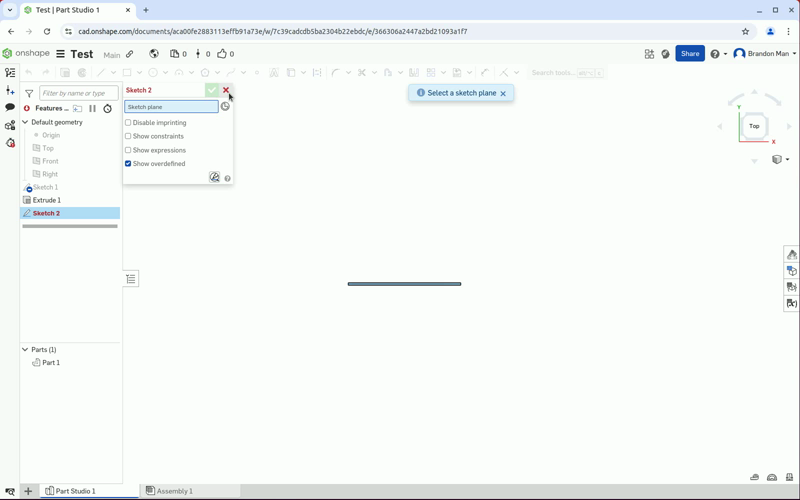
mouse_move(73, 150)
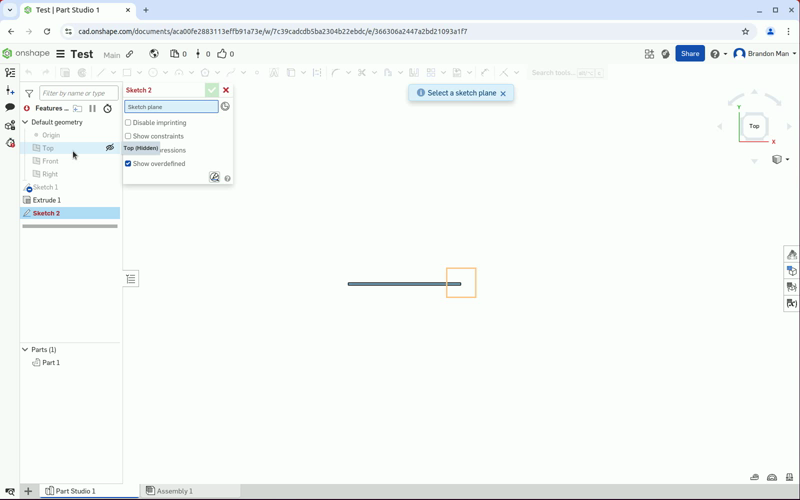
click(73, 150)
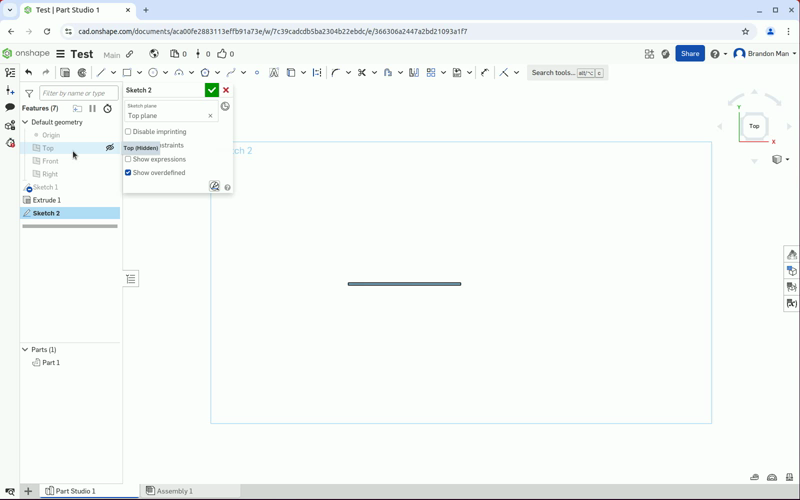
mouse_move(73, 352)
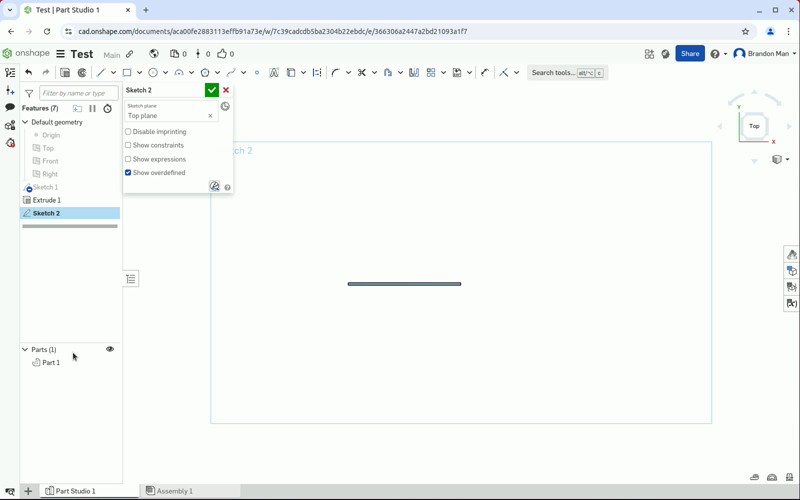
key(y)
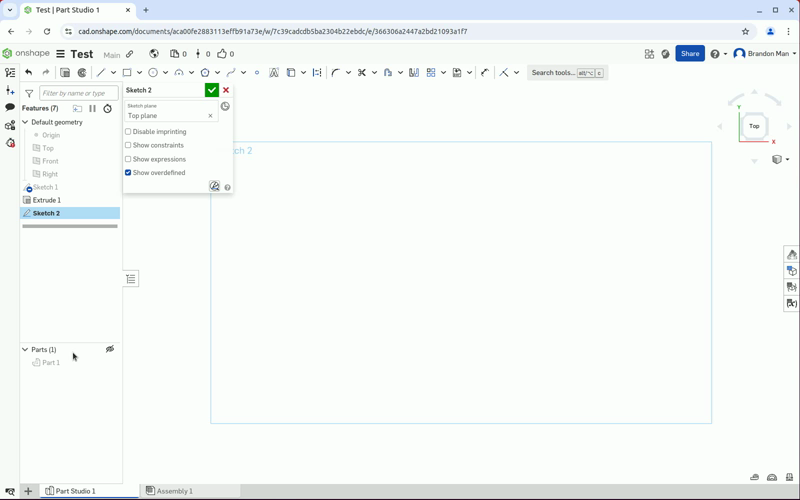
key(l)
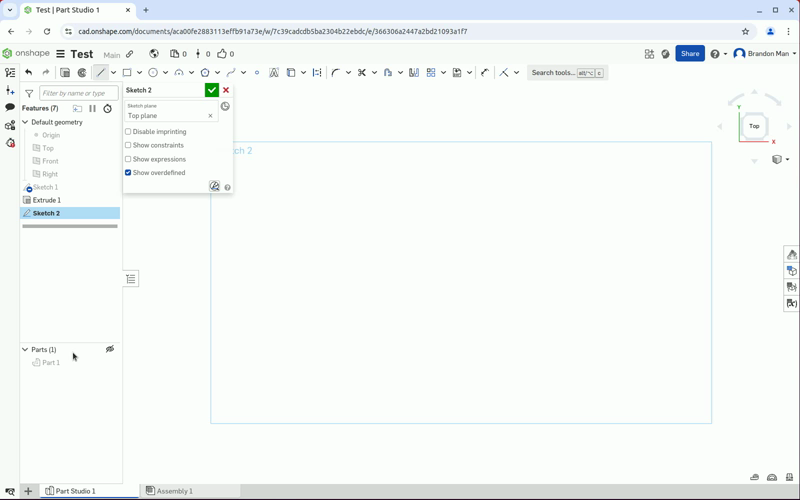
key_down(shift)
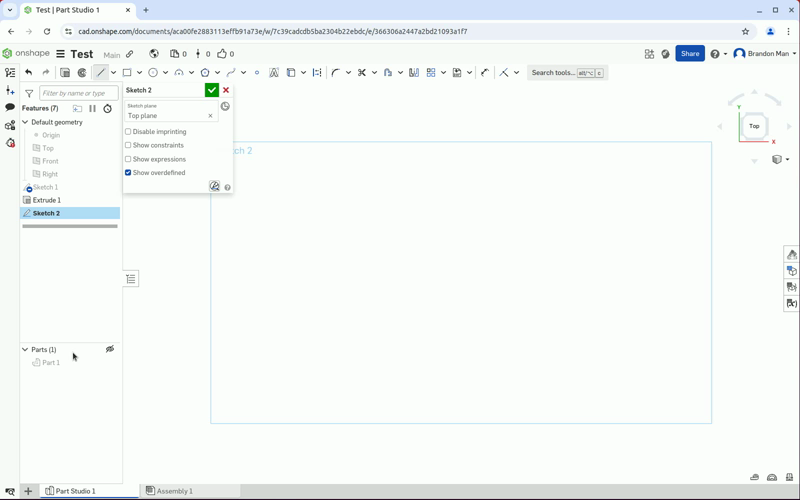
mouse_move(460, 285)
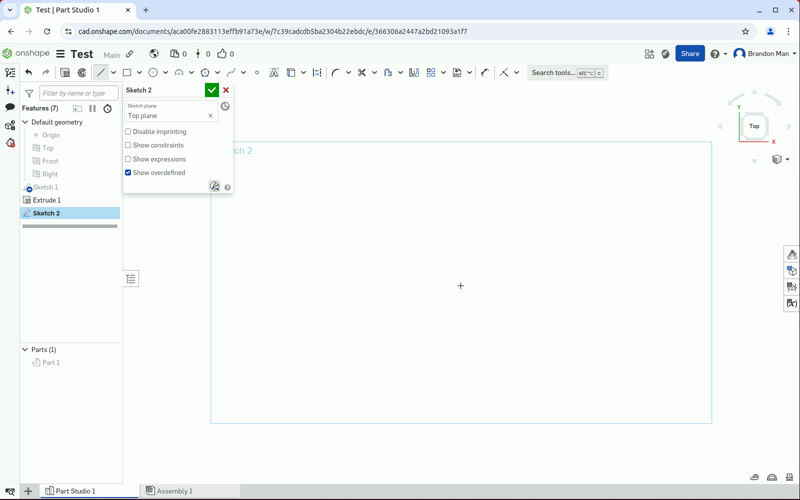
click(460, 285)
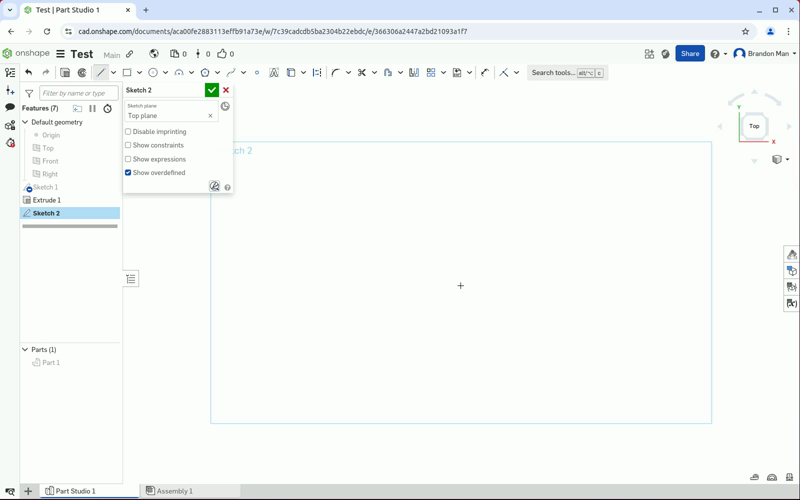
key_up(shift)
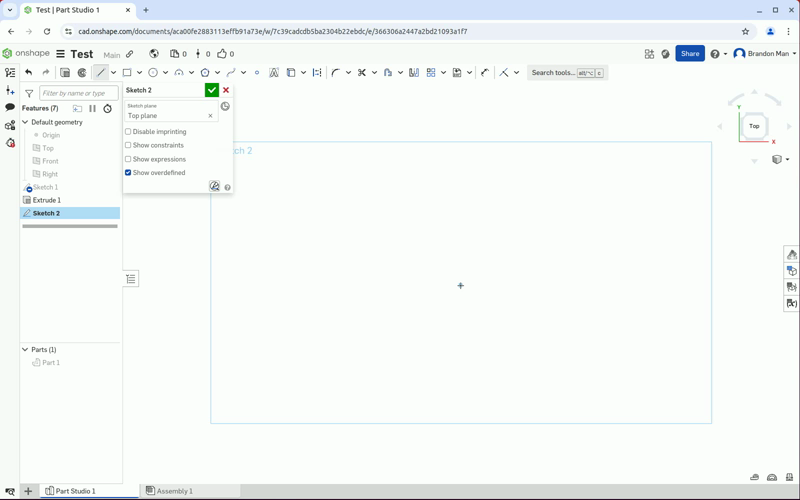
key_down(shift)
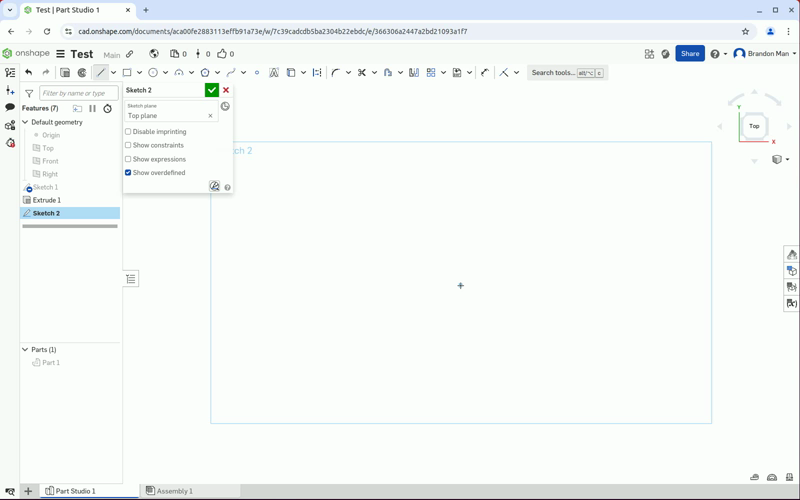
mouse_move(490, 285)
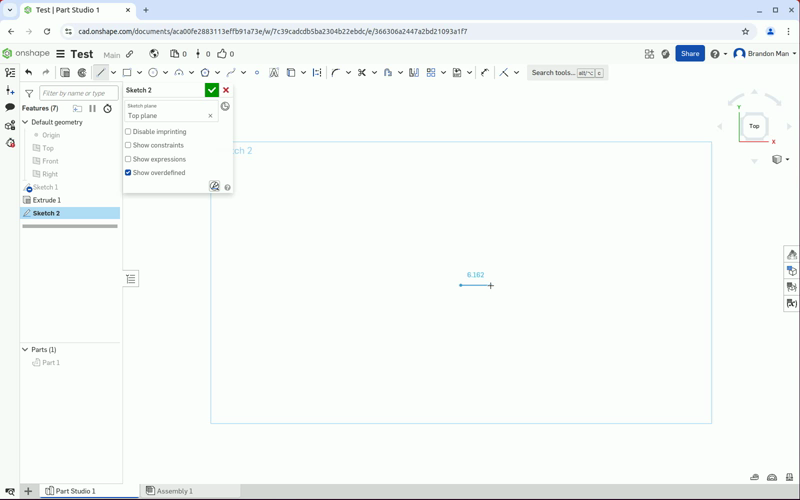
mouse_move(481, 285)
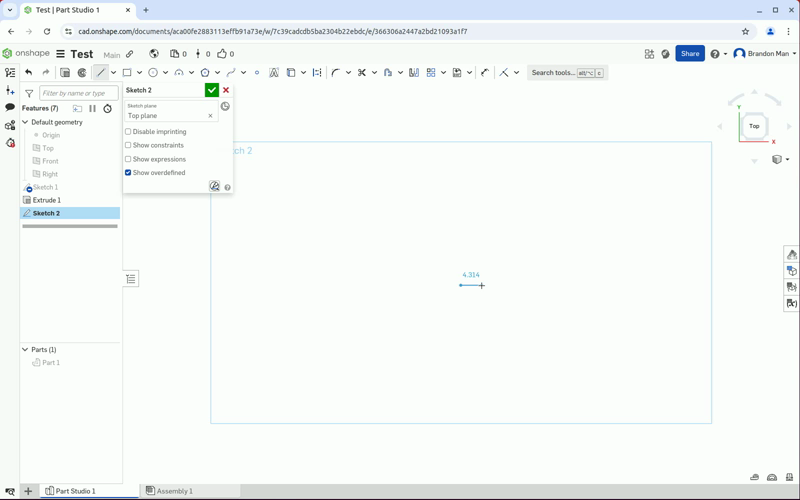
click(481, 285)
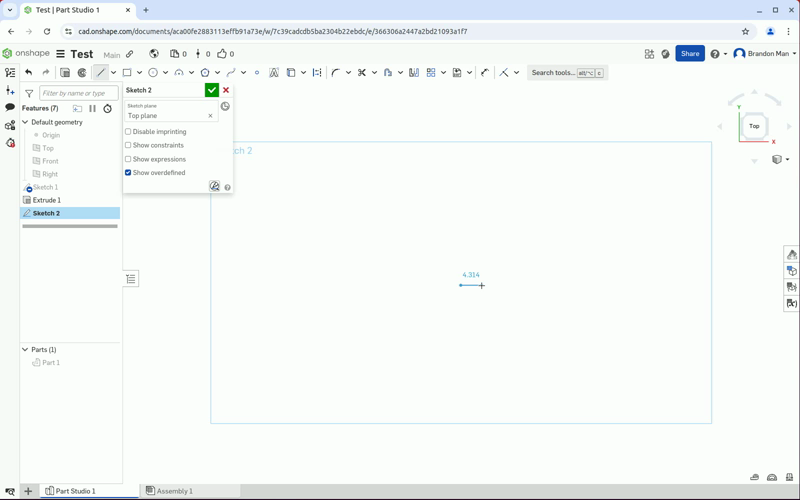
key_up(shift)
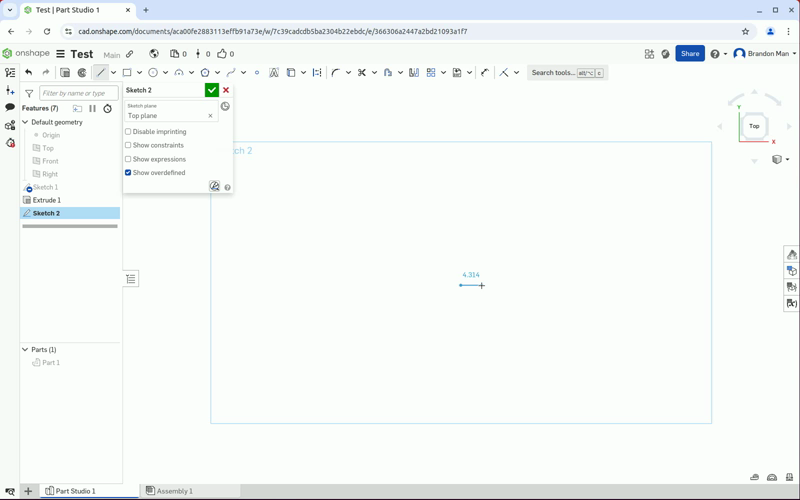
key_down(shift)
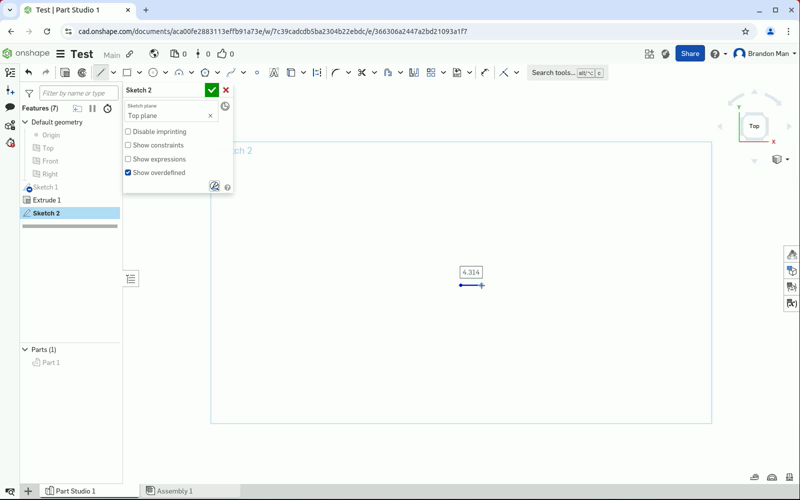
mouse_move(511, 285)
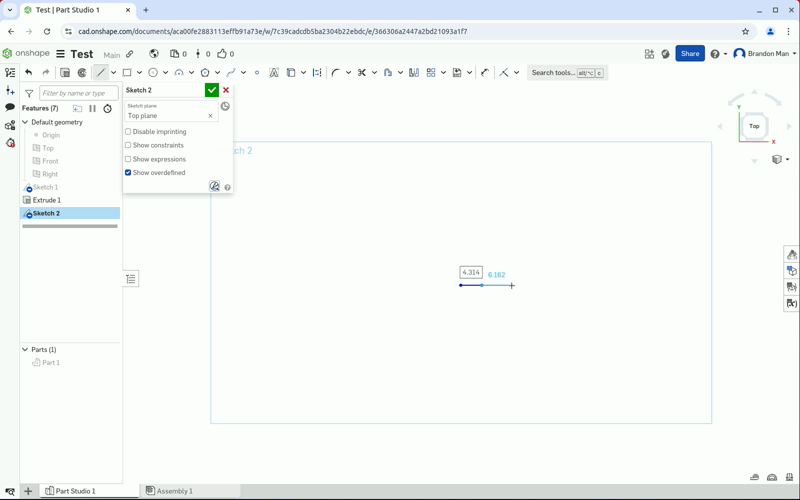
mouse_move(481, 282)
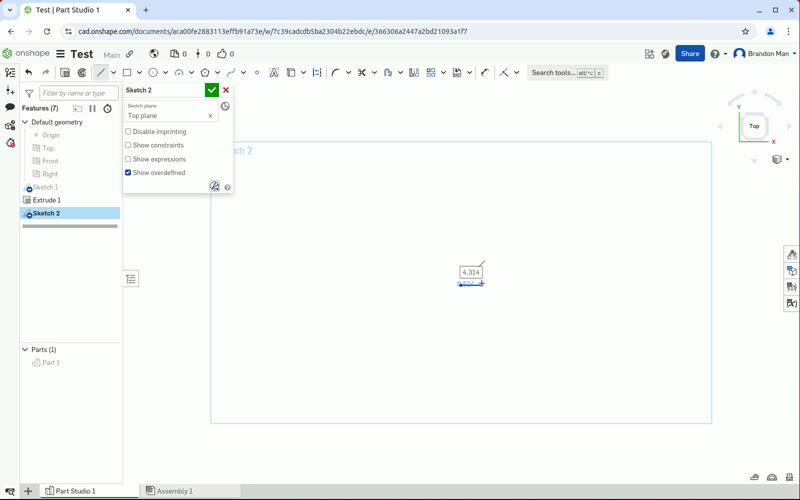
scroll(6)
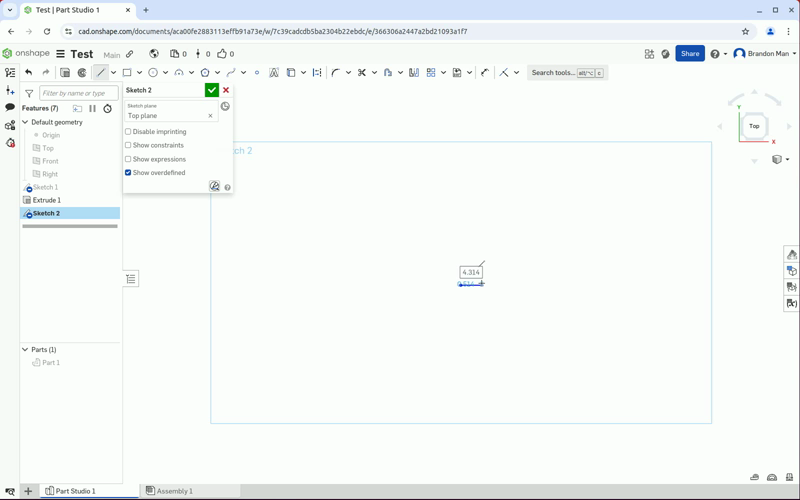
scroll(6)
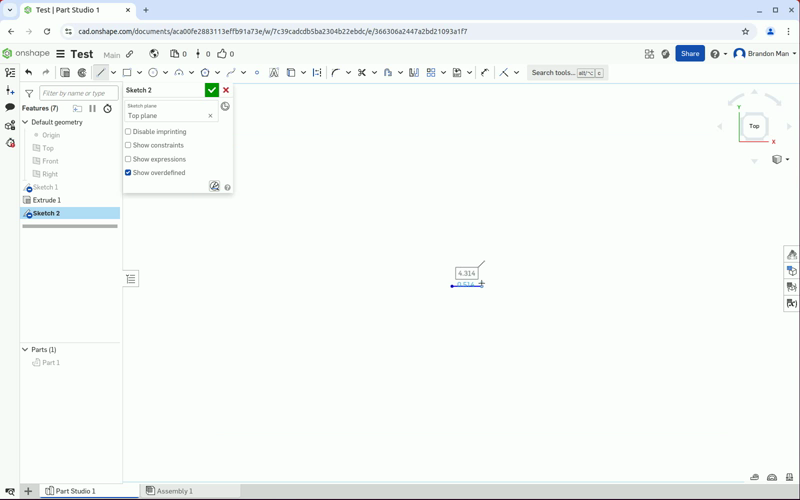
scroll(6)
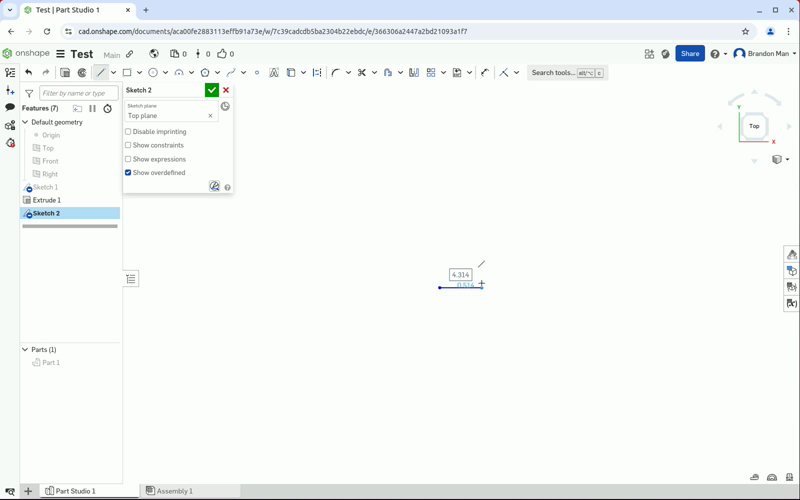
scroll(6)
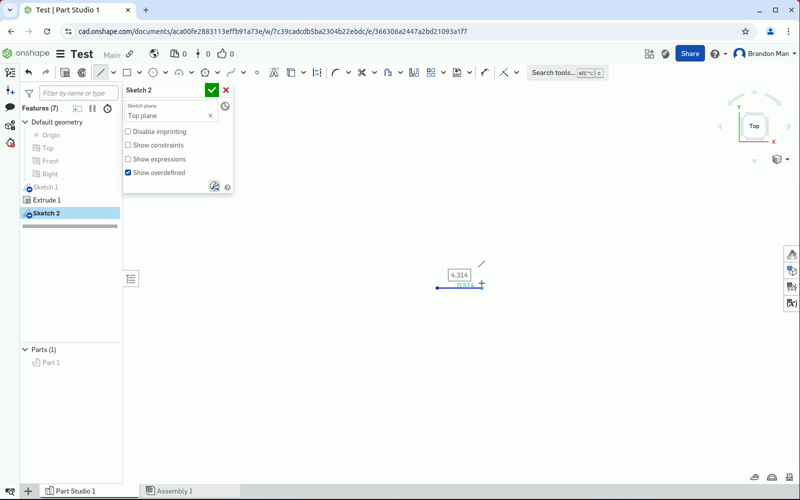
scroll(6)
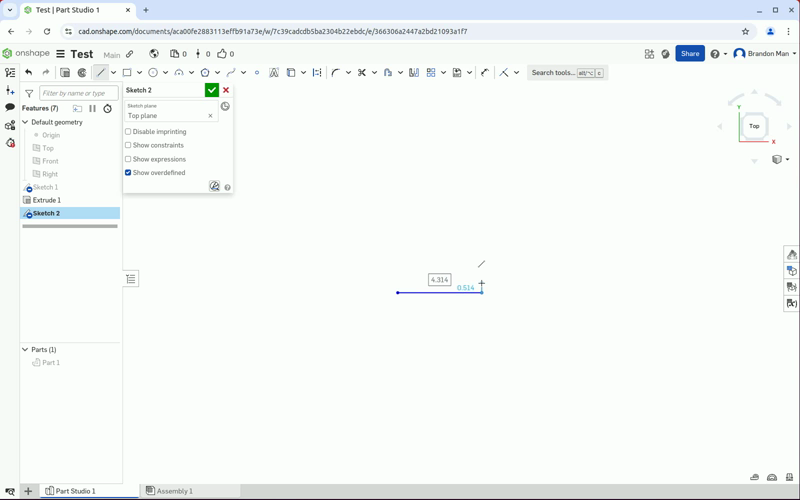
scroll(6)
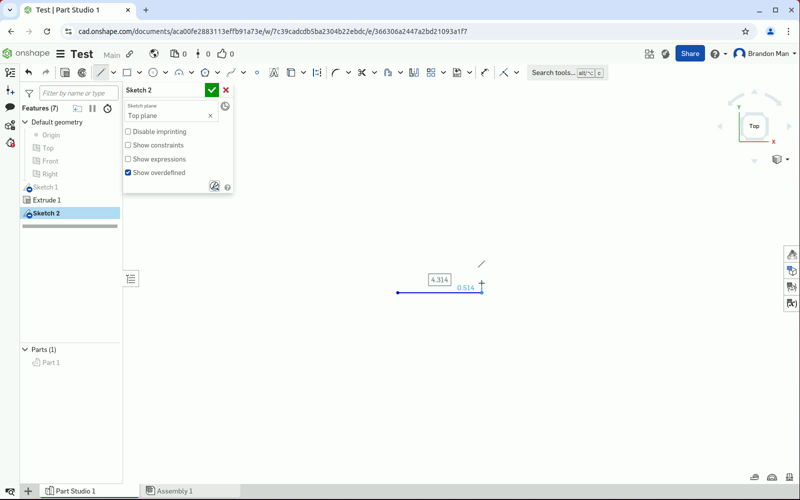
scroll(6)
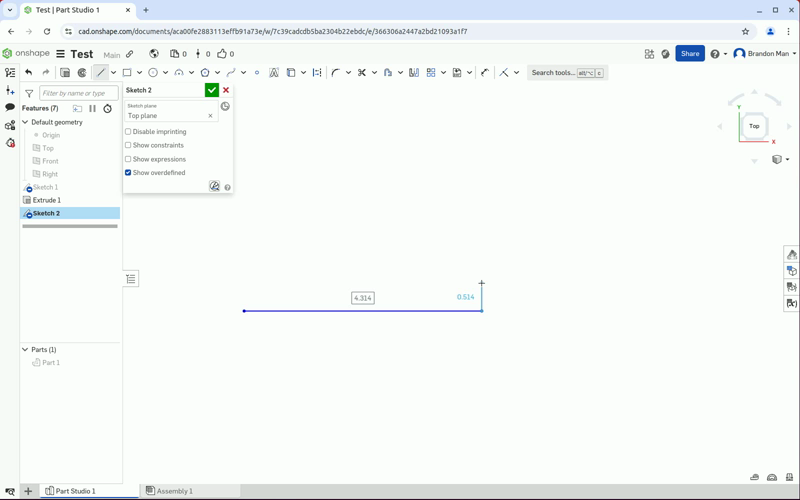
click(481, 282)
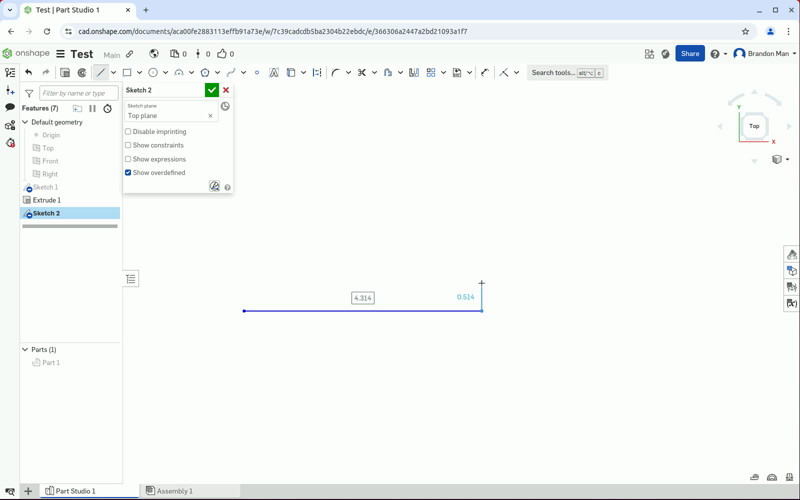
scroll(-6)
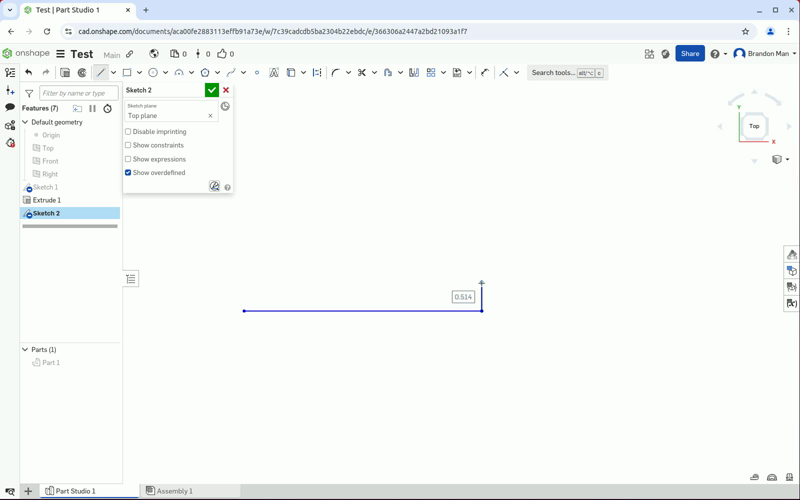
scroll(-6)
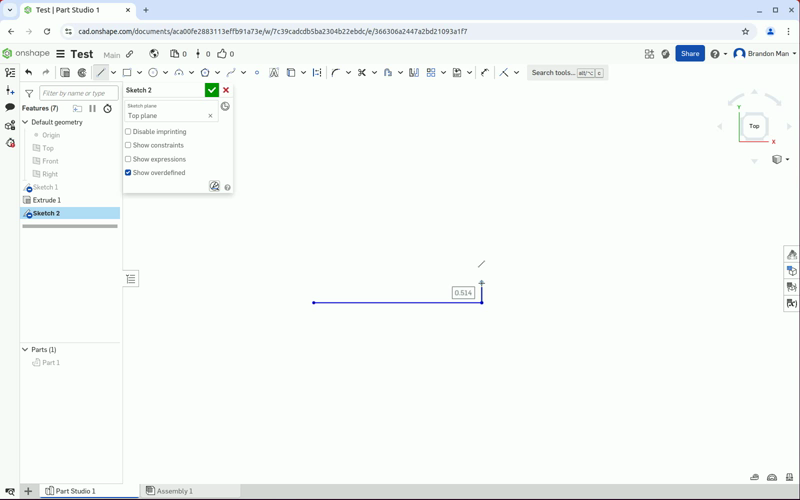
scroll(-6)
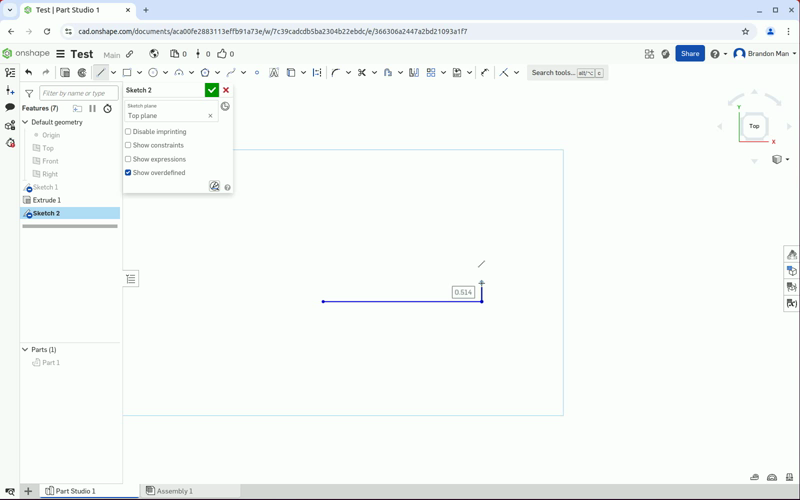
scroll(-6)
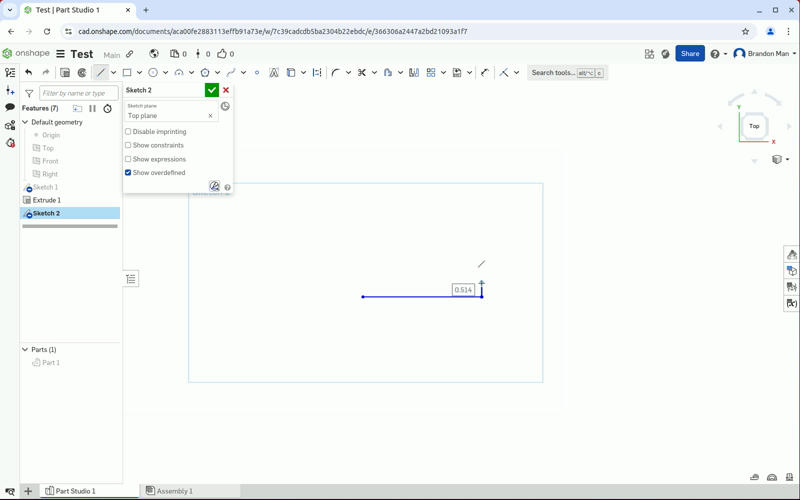
scroll(-6)
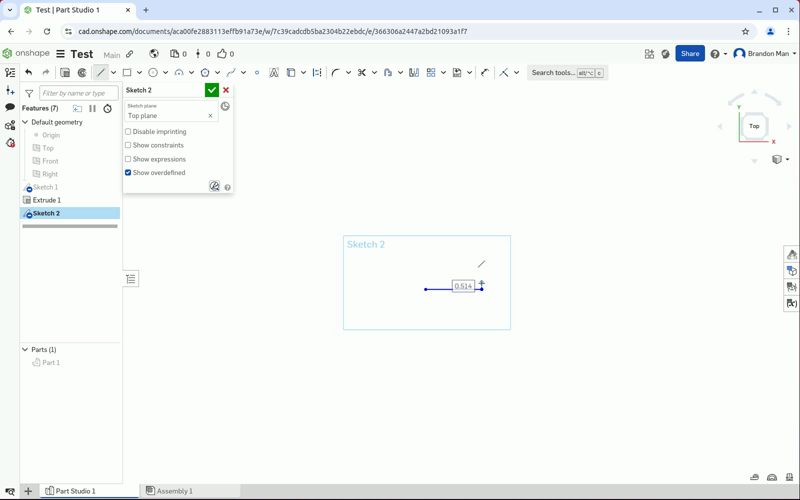
scroll(-6)
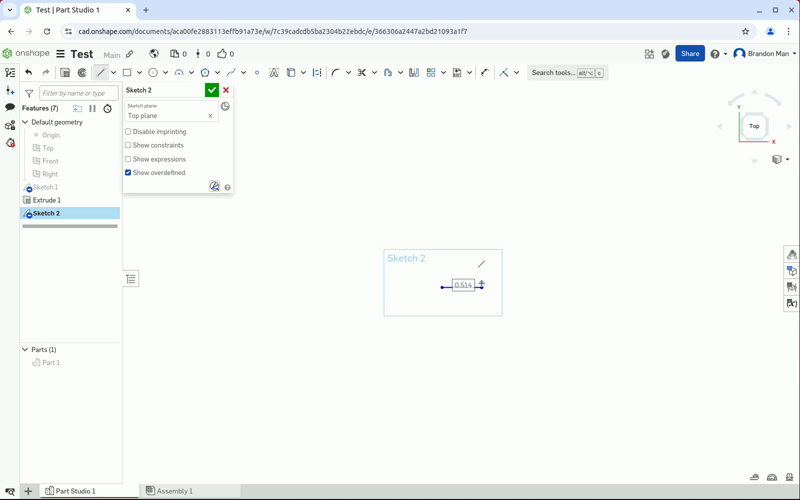
scroll(-6)
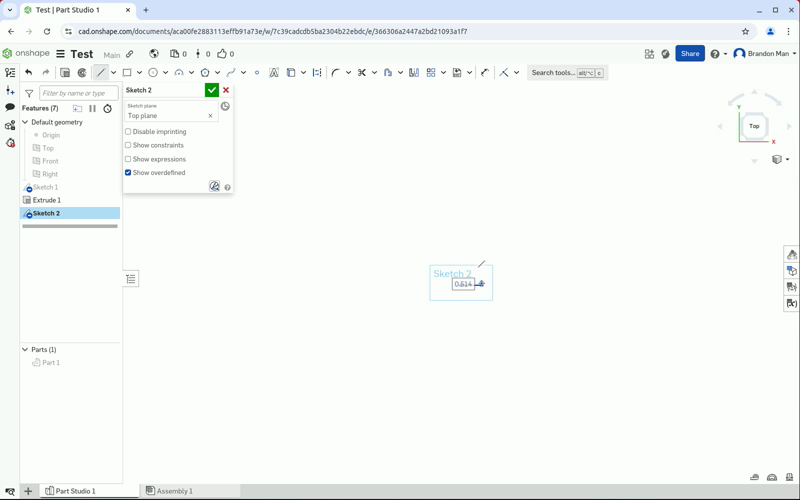
key_up(shift)
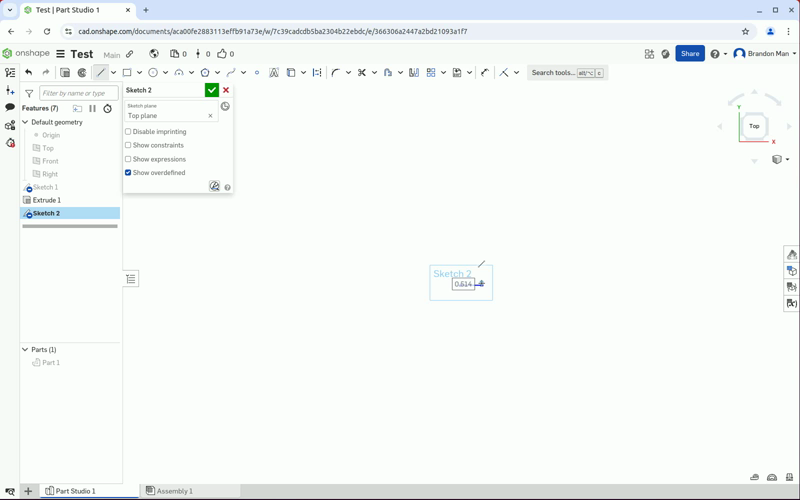
key_down(shift)
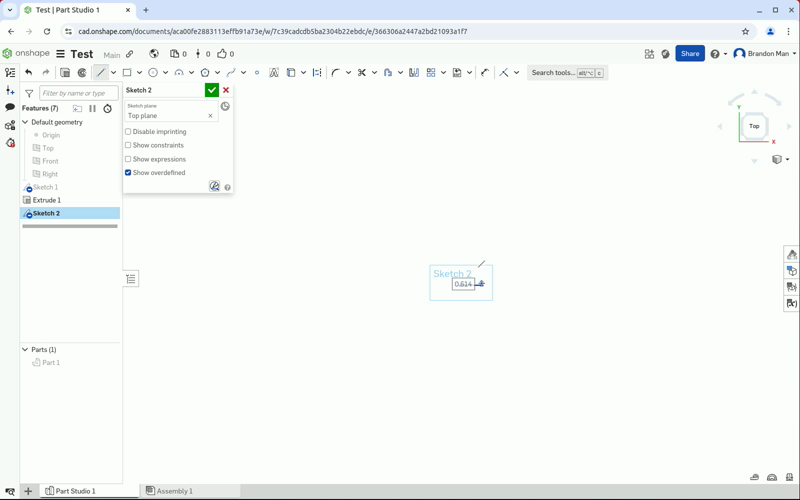
mouse_move(511, 282)
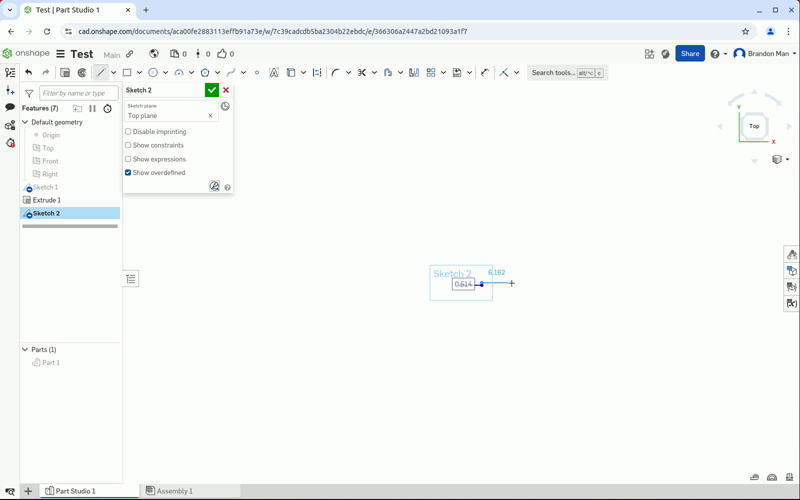
mouse_move(460, 282)
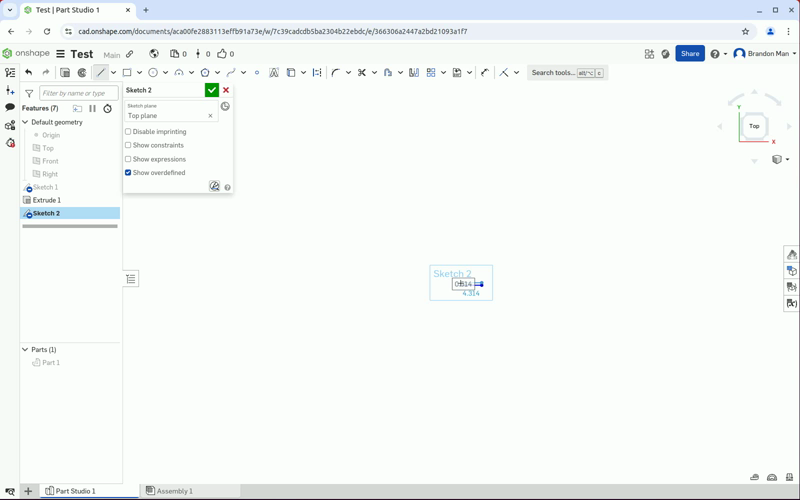
scroll(6)
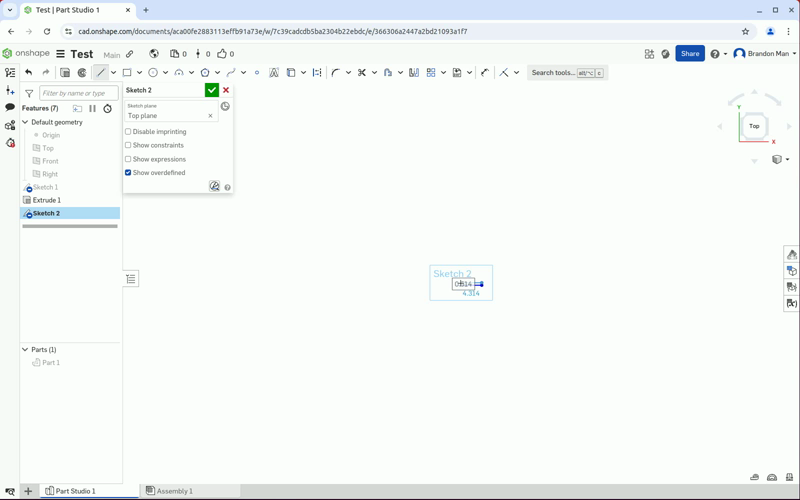
scroll(6)
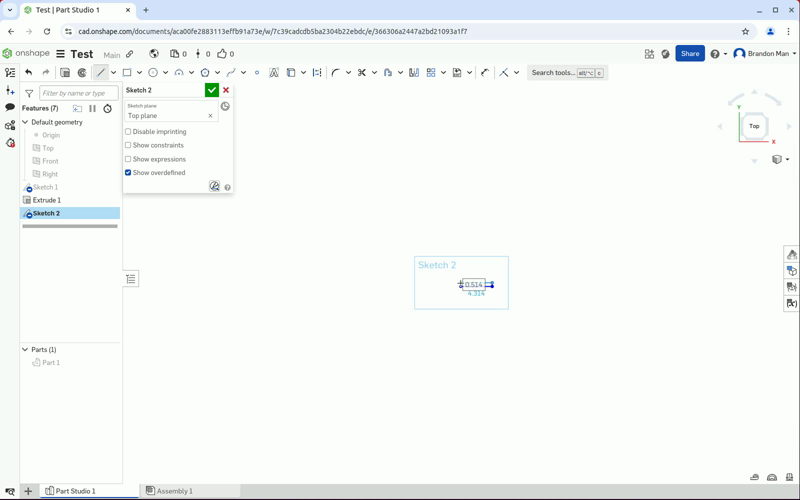
scroll(6)
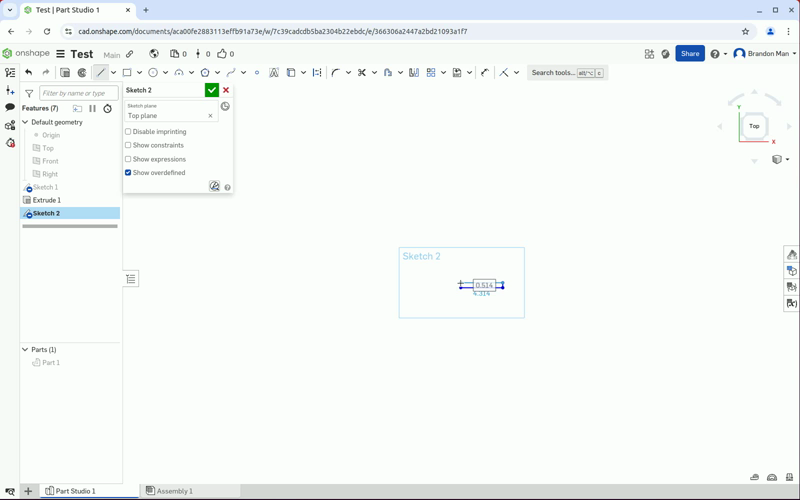
scroll(6)
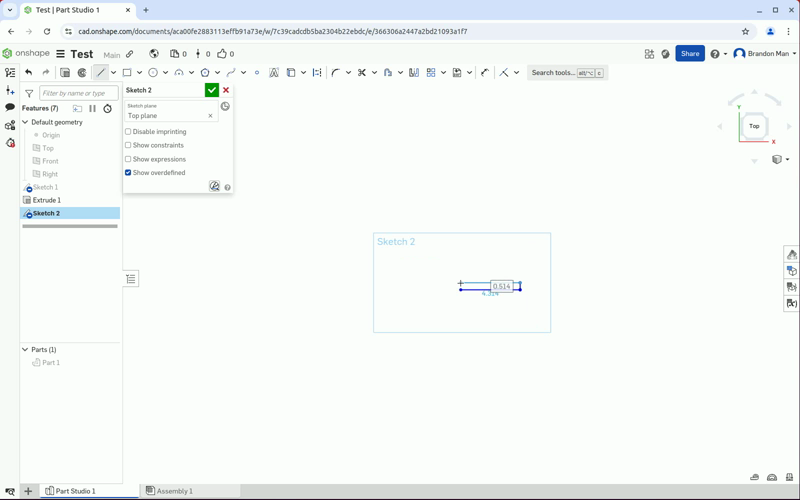
scroll(6)
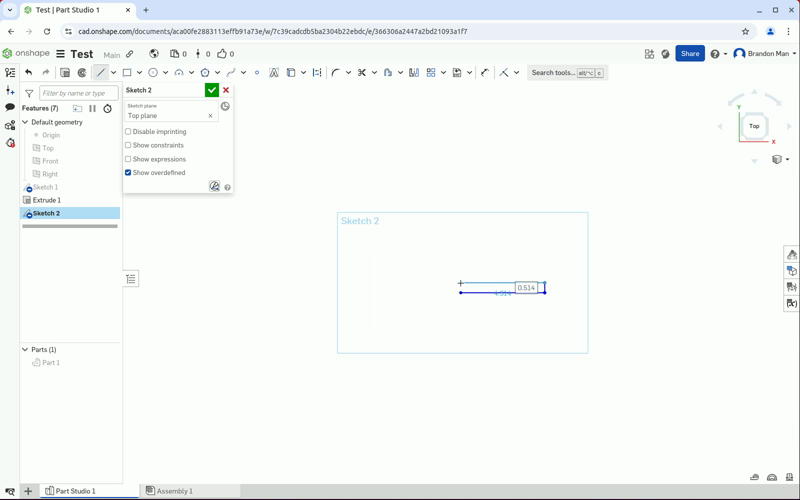
scroll(6)
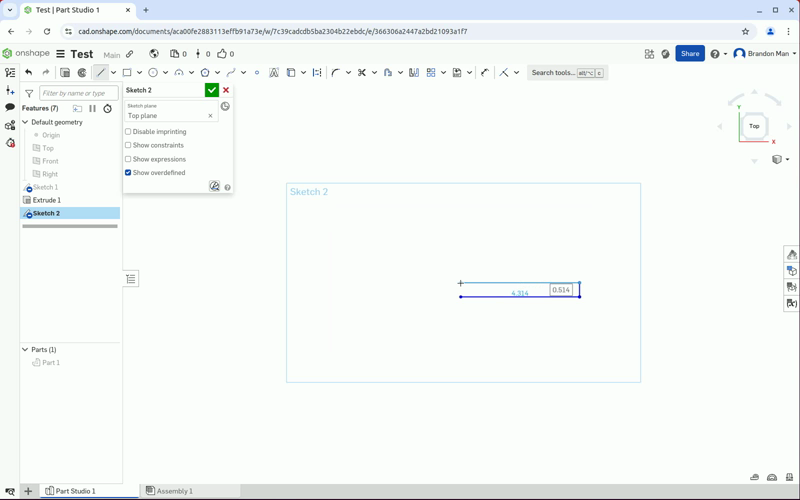
scroll(6)
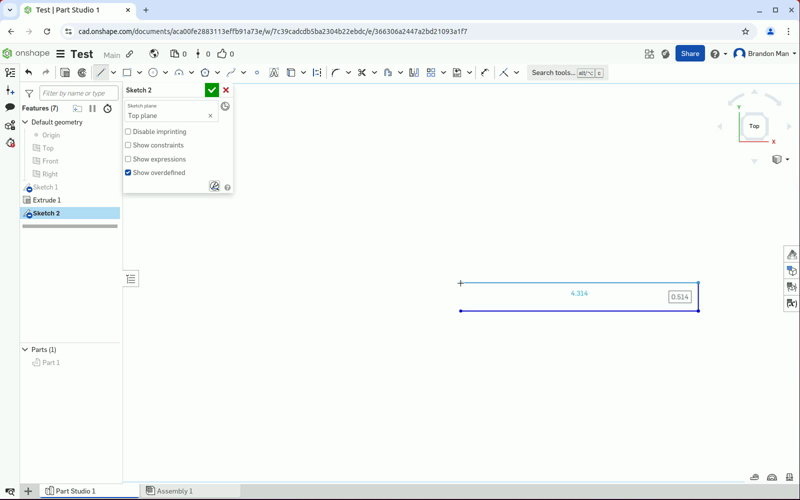
click(460, 282)
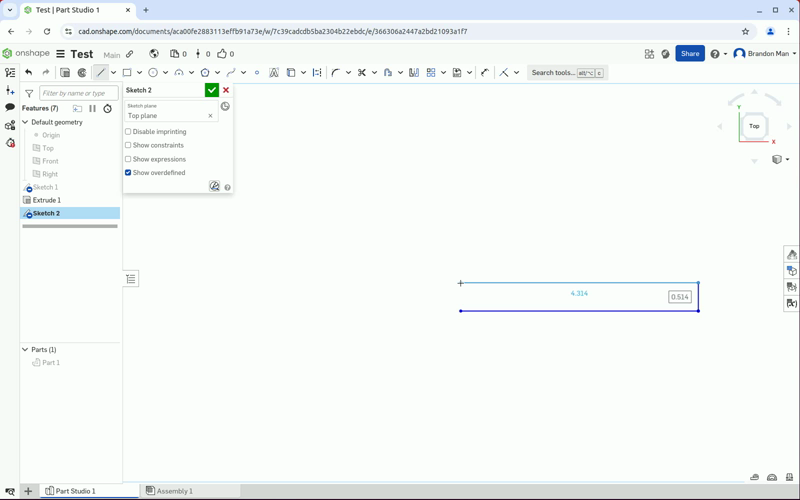
scroll(-6)
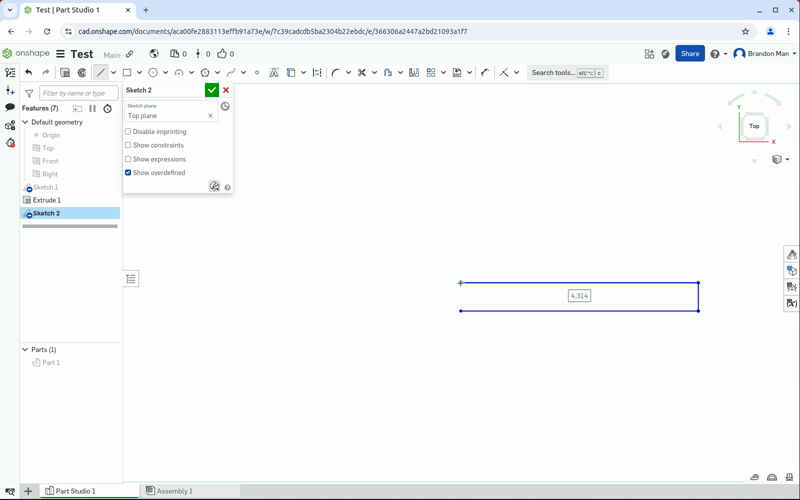
scroll(-6)
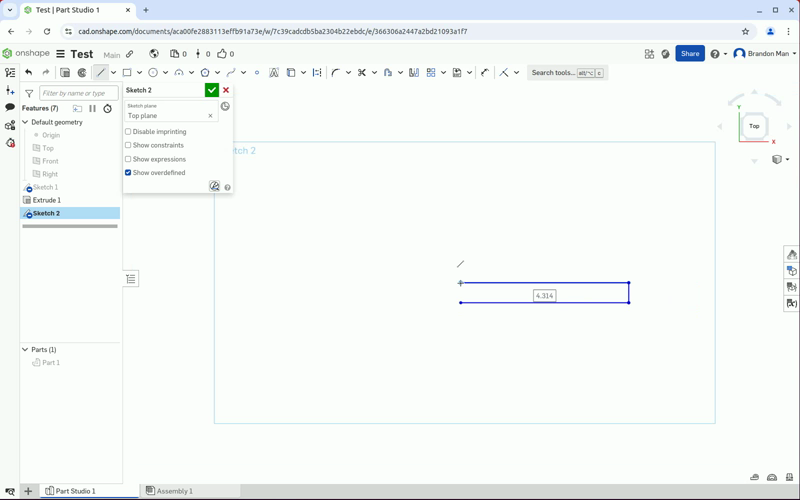
scroll(-6)
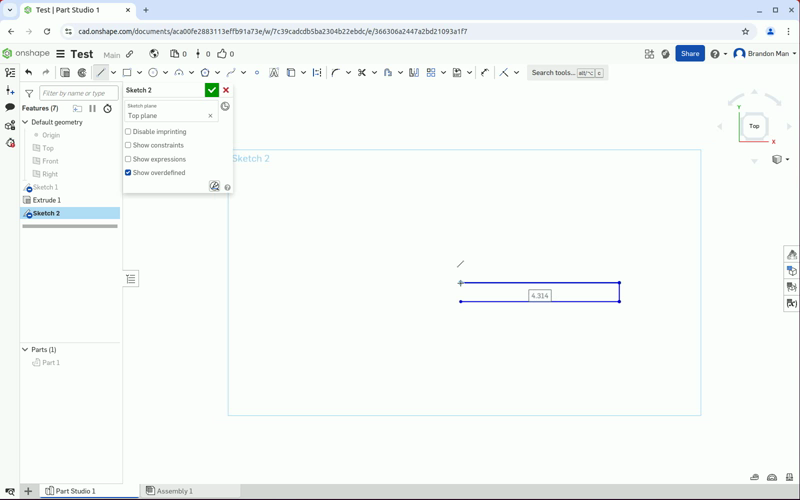
scroll(-6)
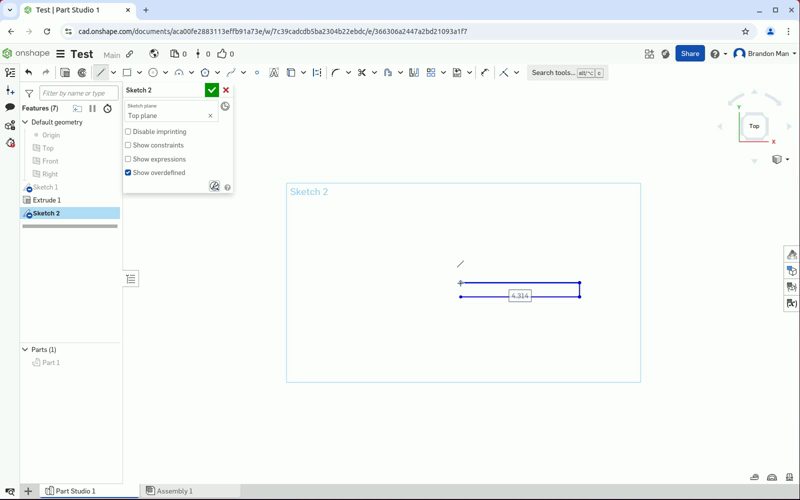
scroll(-6)
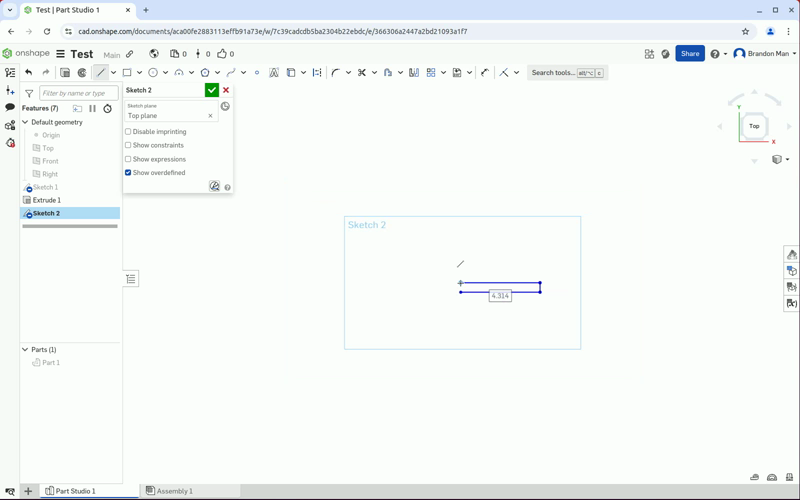
scroll(-6)
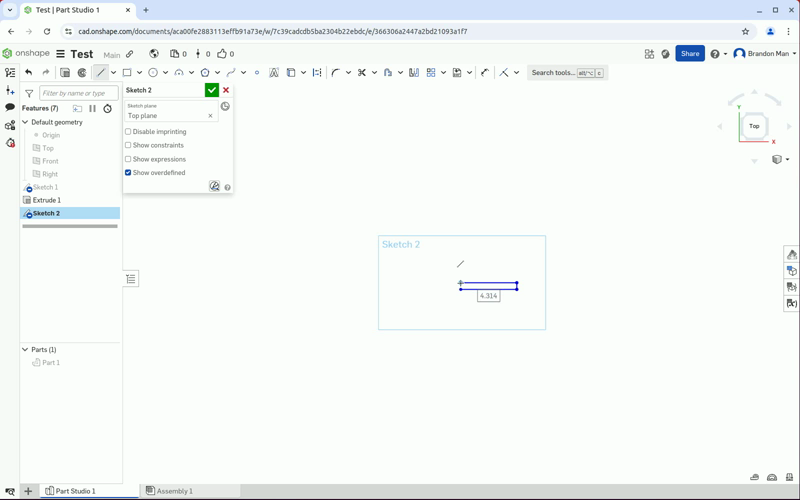
scroll(-6)
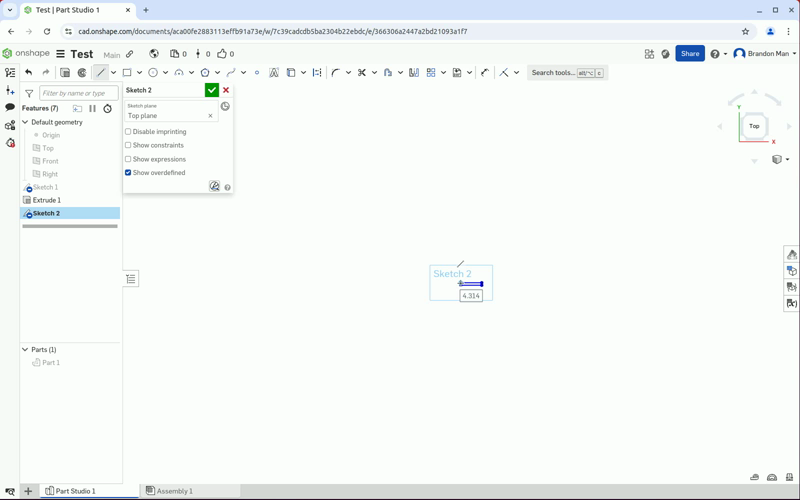
key_up(shift)
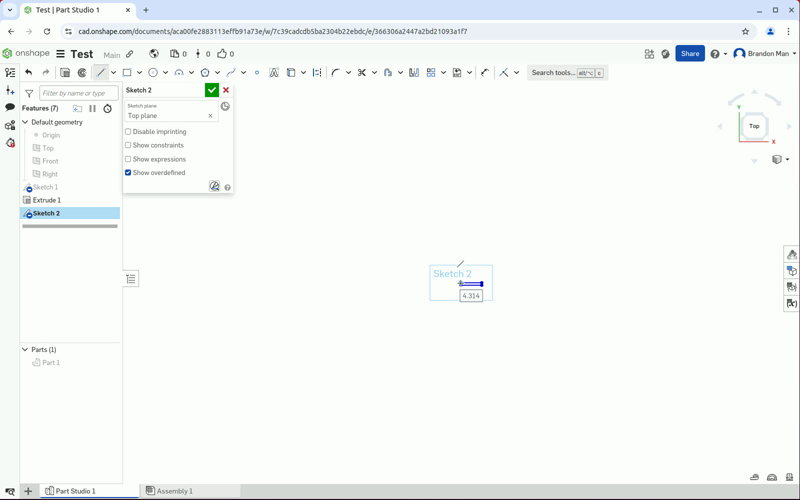
mouse_move(490, 282)
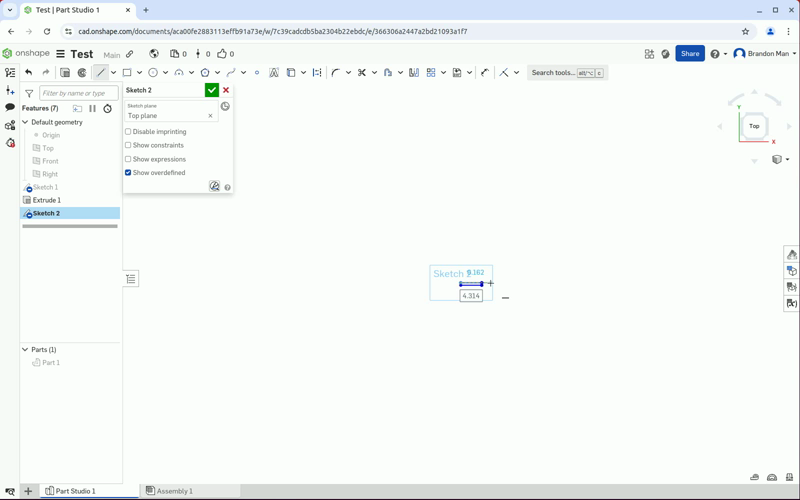
key_down(shift)
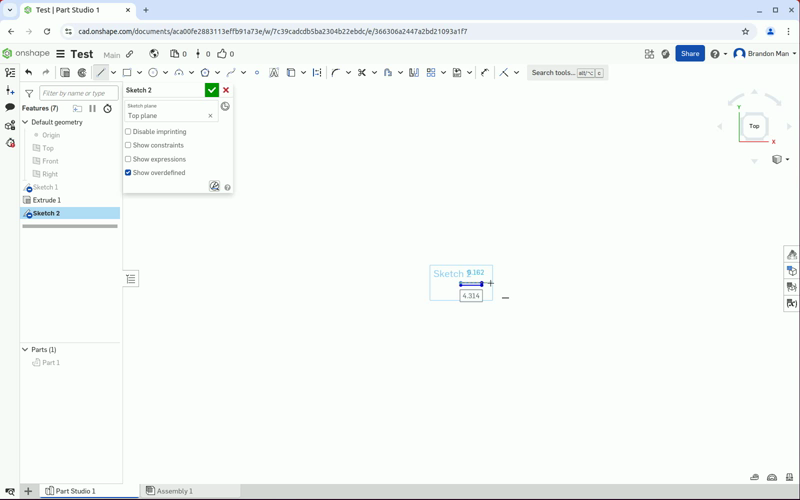
mouse_move(460, 285)
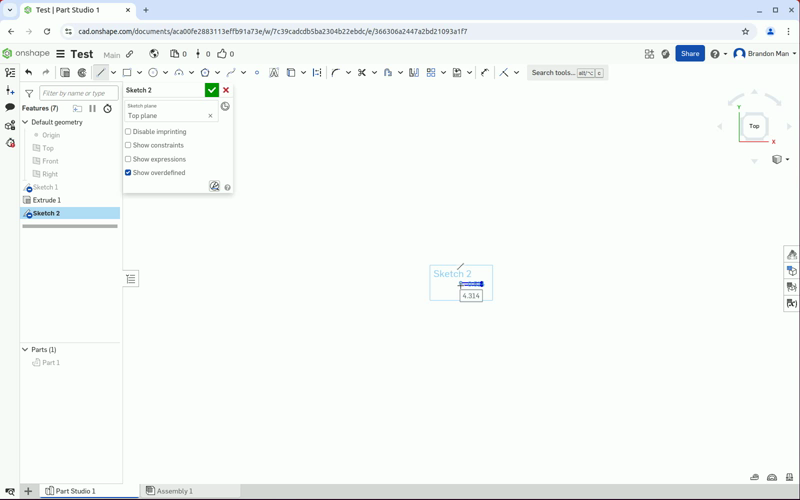
scroll(6)
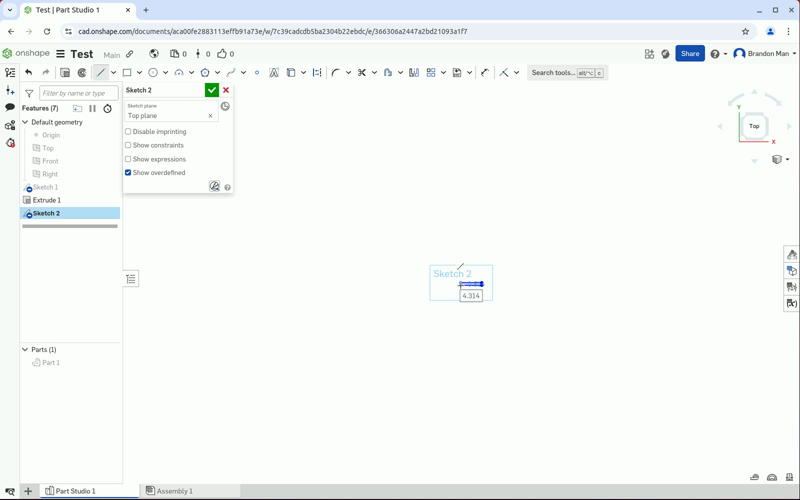
scroll(6)
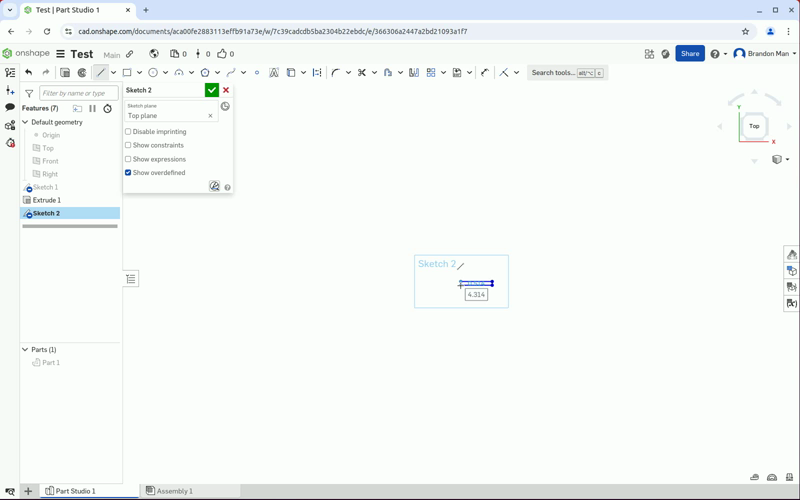
scroll(6)
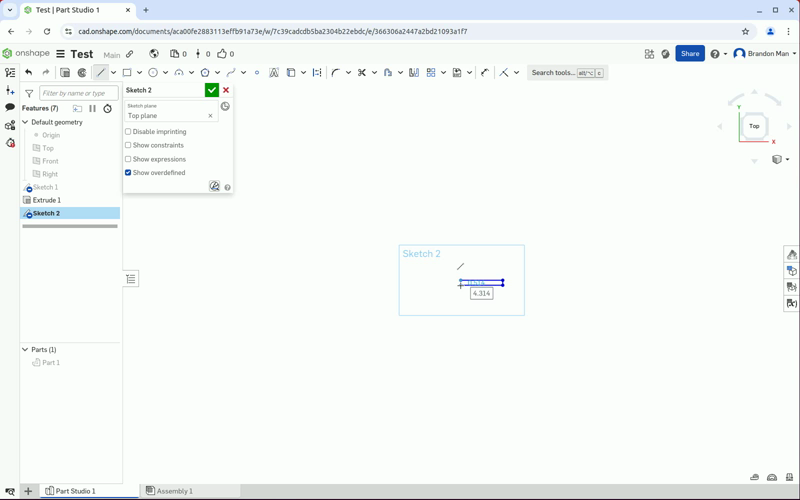
scroll(6)
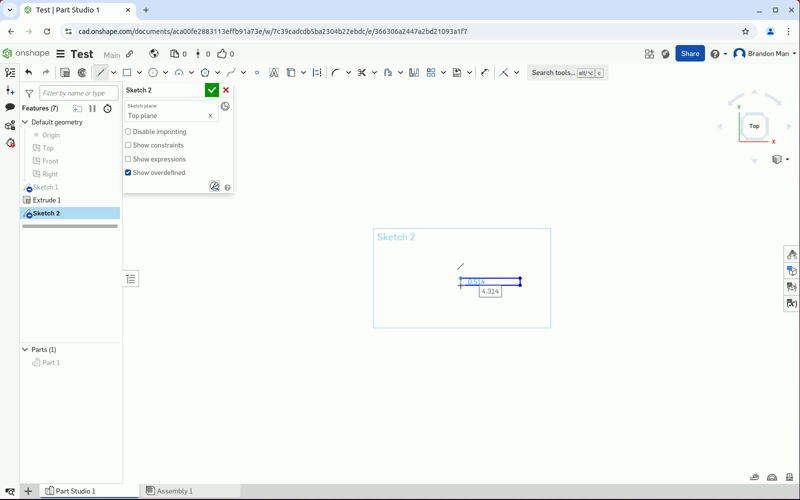
scroll(6)
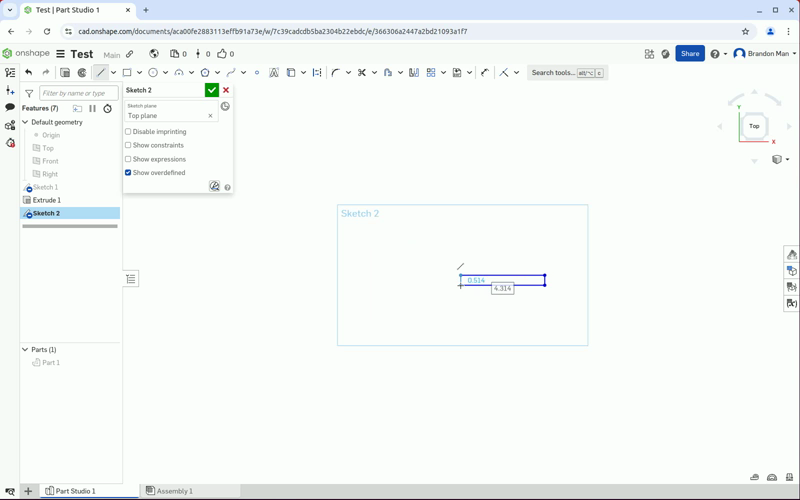
scroll(6)
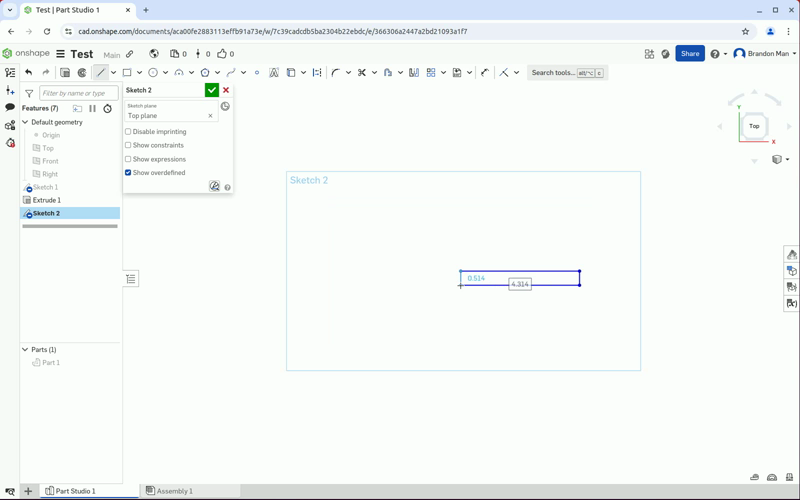
scroll(6)
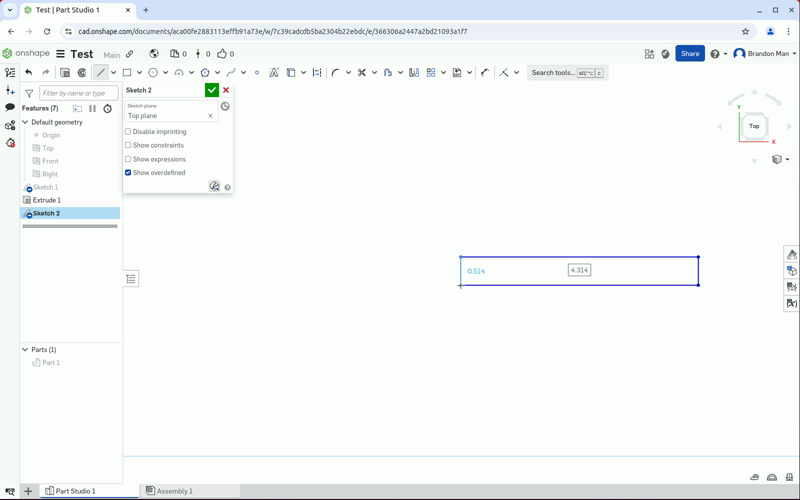
key_up(shift)
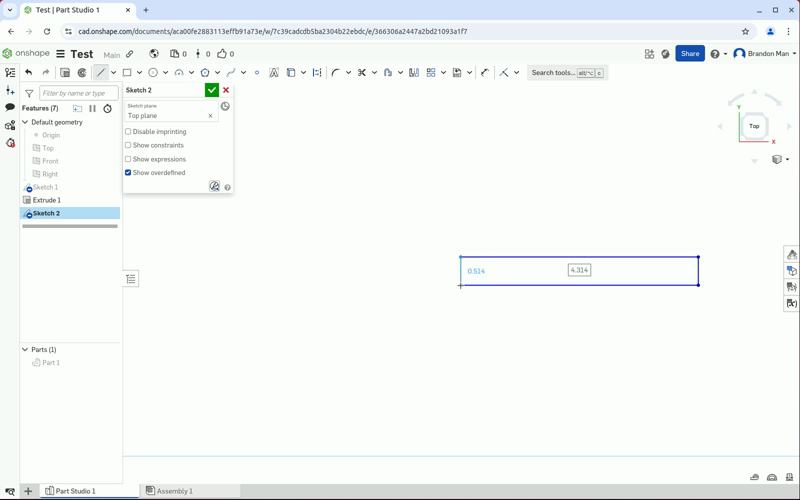
click(460, 285)
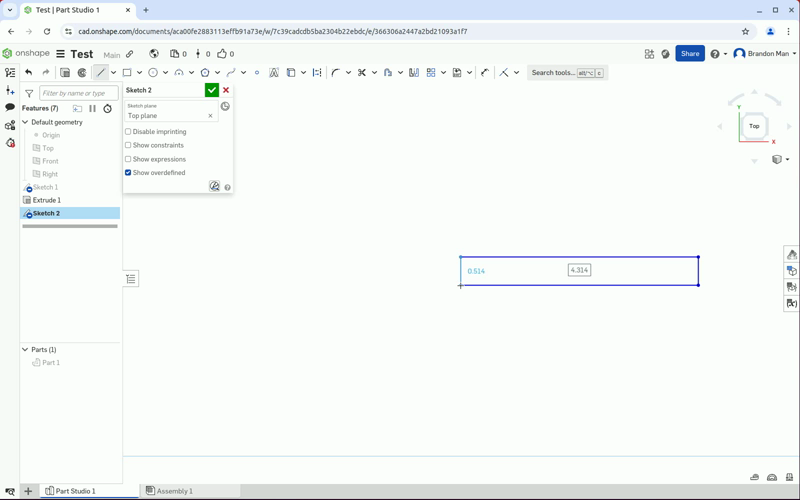
scroll(-6)
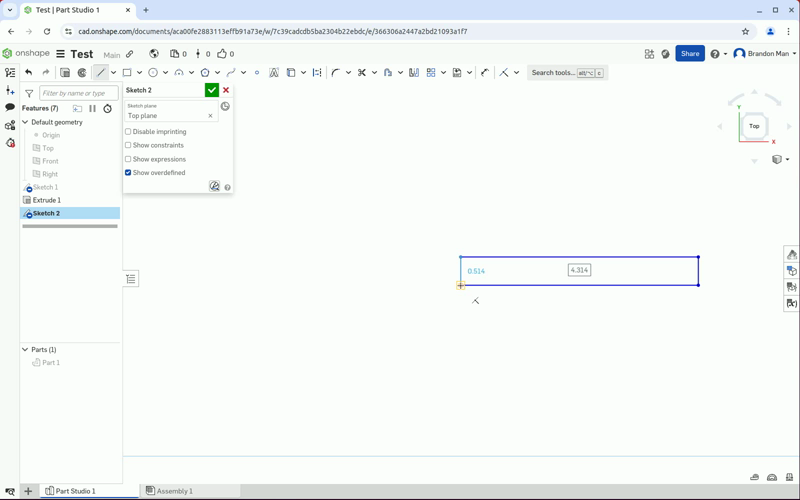
scroll(-6)
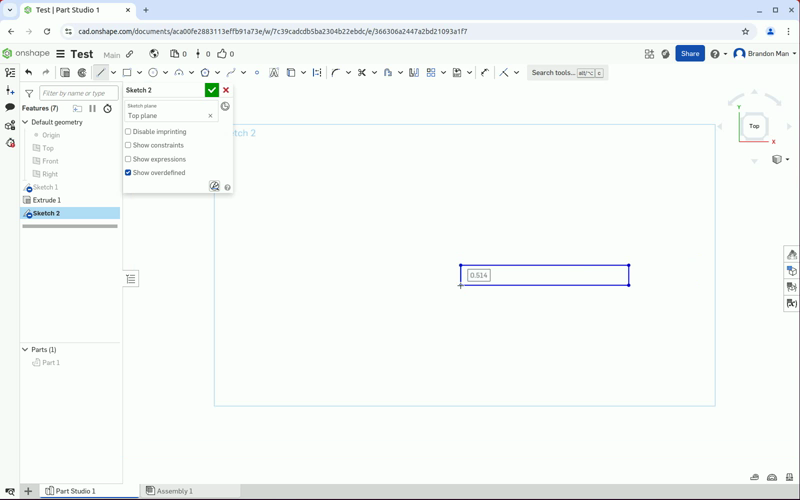
scroll(-6)
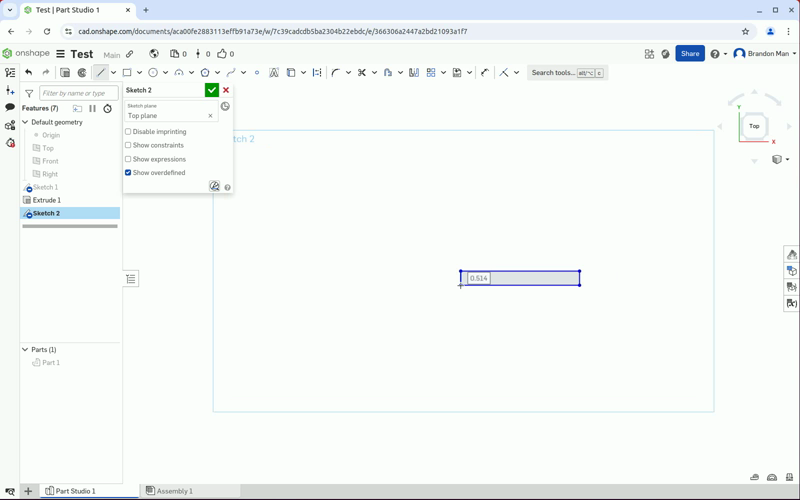
scroll(-6)
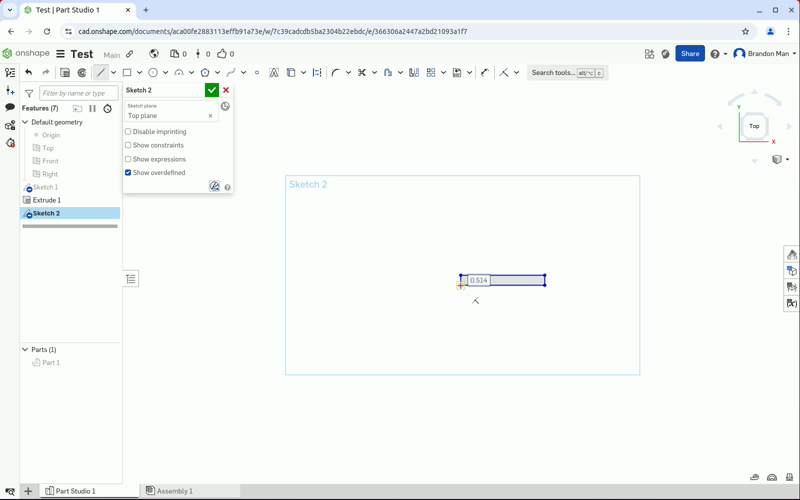
scroll(-6)
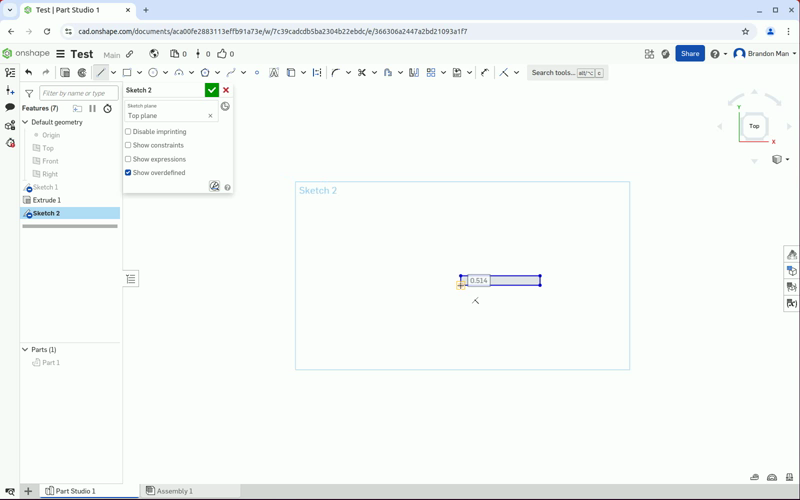
scroll(-6)
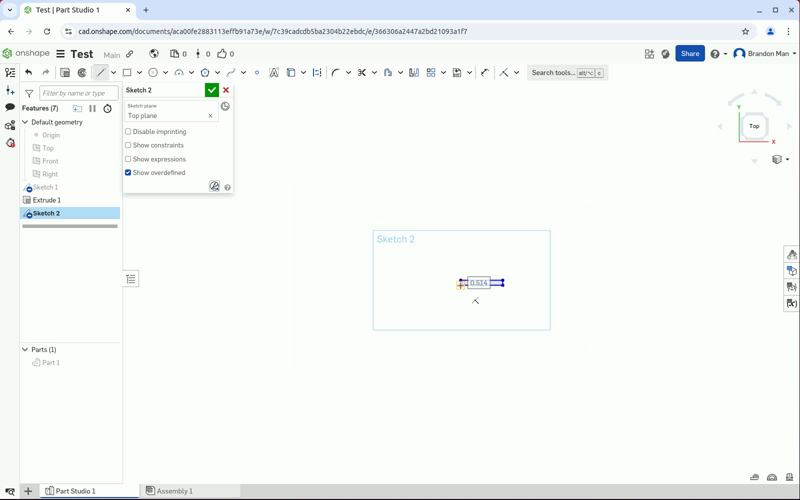
scroll(-6)
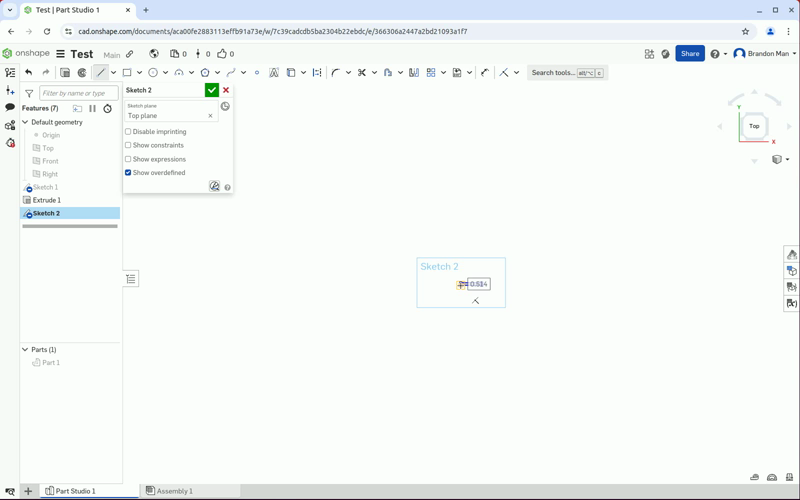
key(esc)
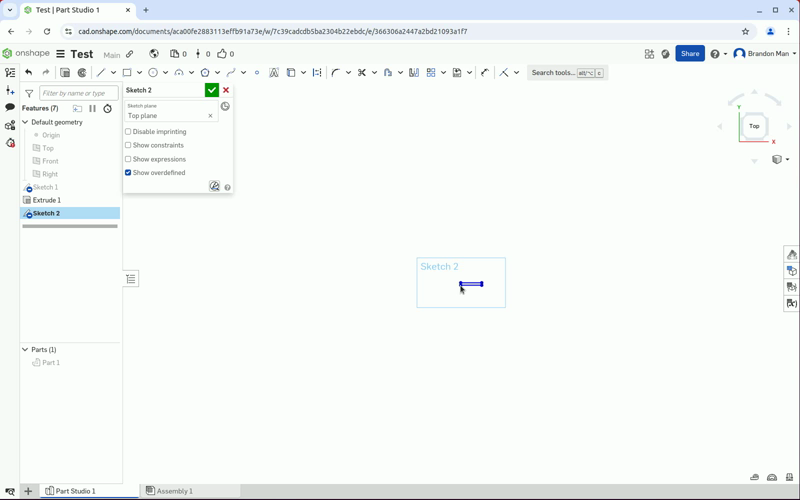
mouse_move(468, 283)
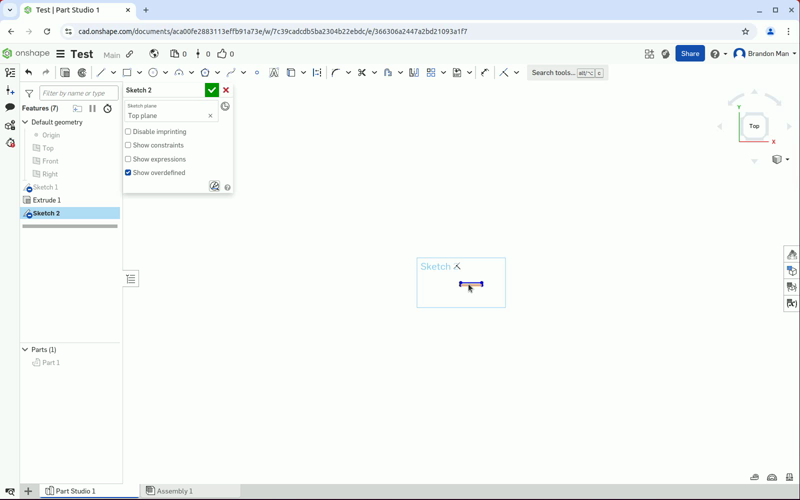
scroll(6)
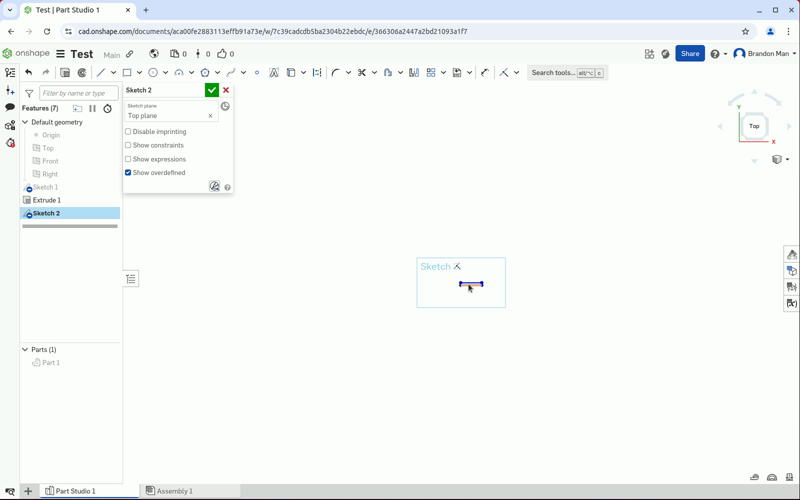
scroll(6)
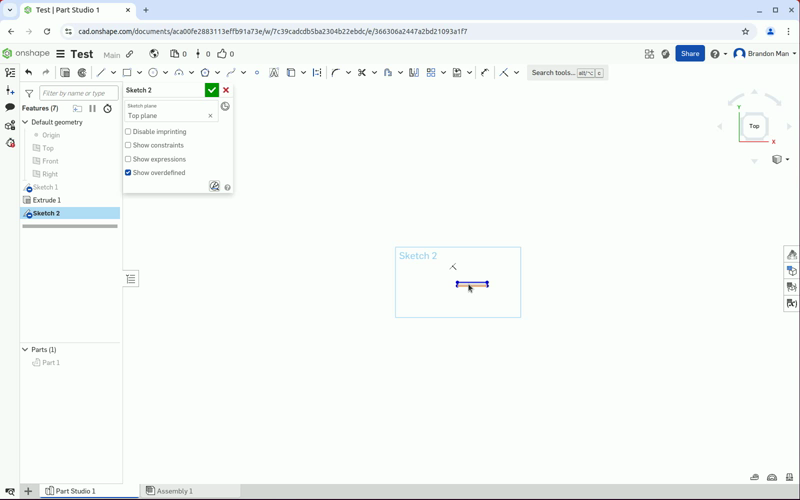
scroll(6)
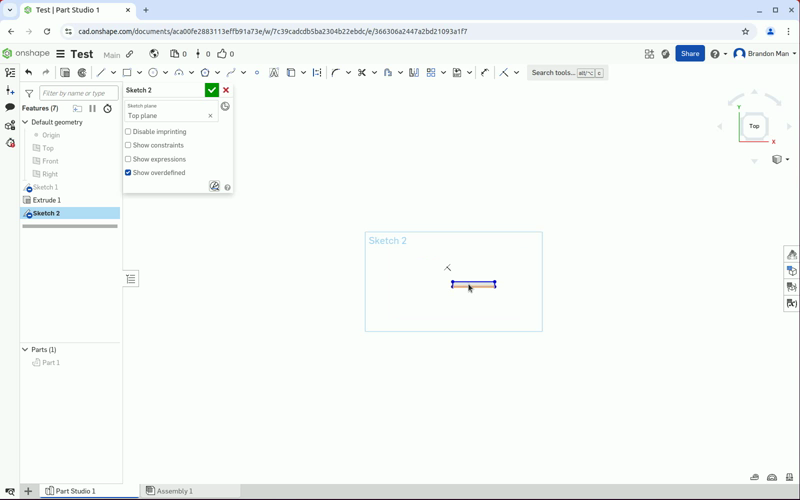
scroll(6)
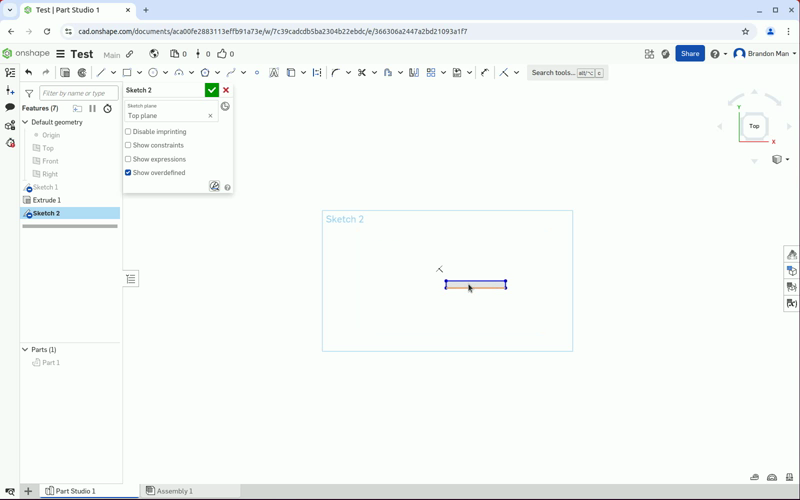
scroll(6)
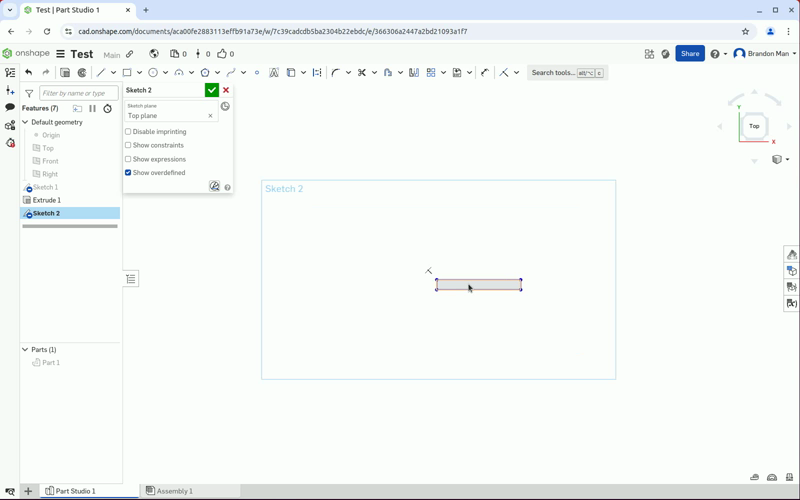
scroll(6)
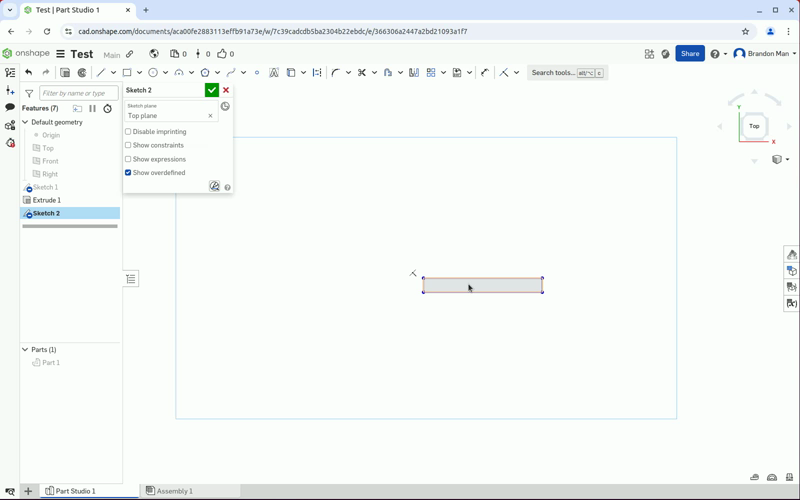
scroll(6)
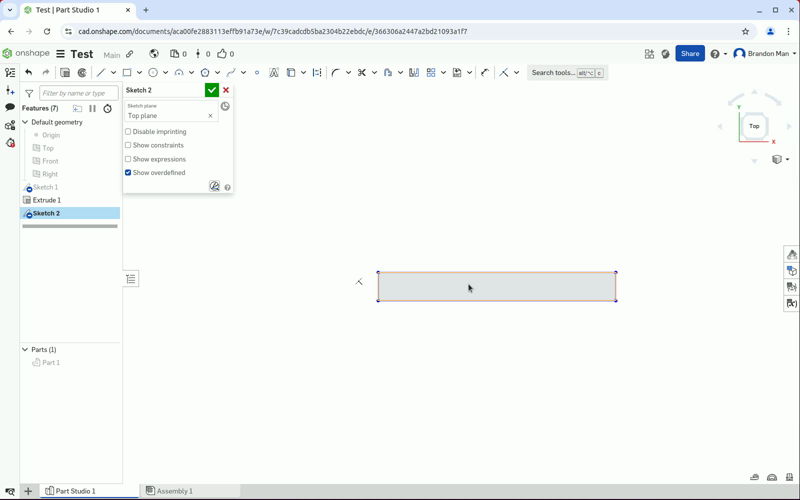
click(468, 283)
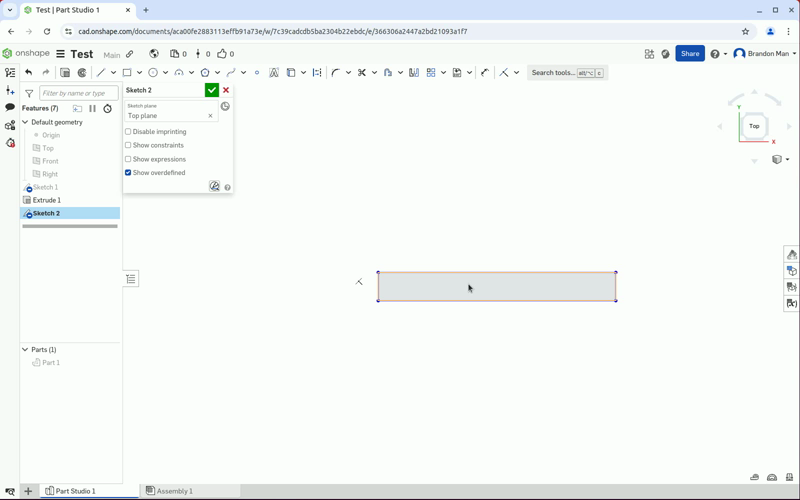
scroll(-6)
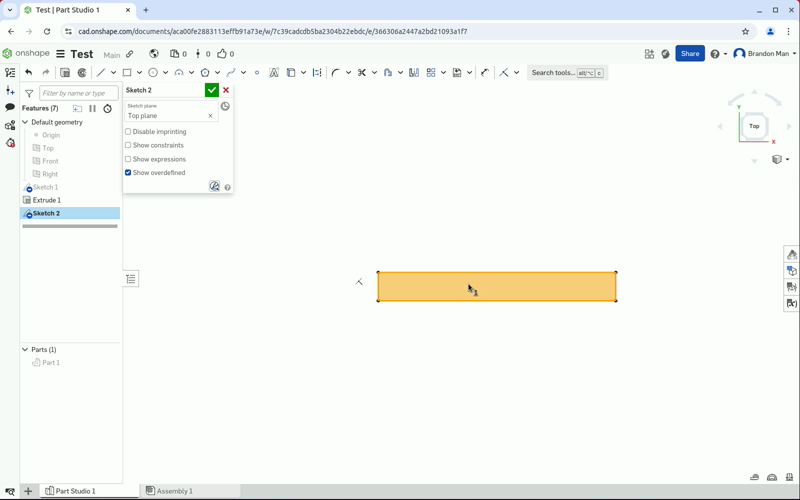
scroll(-6)
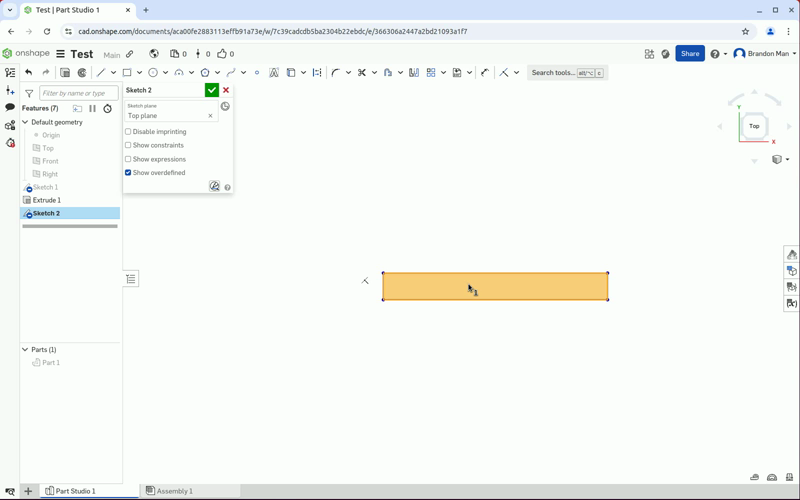
scroll(-6)
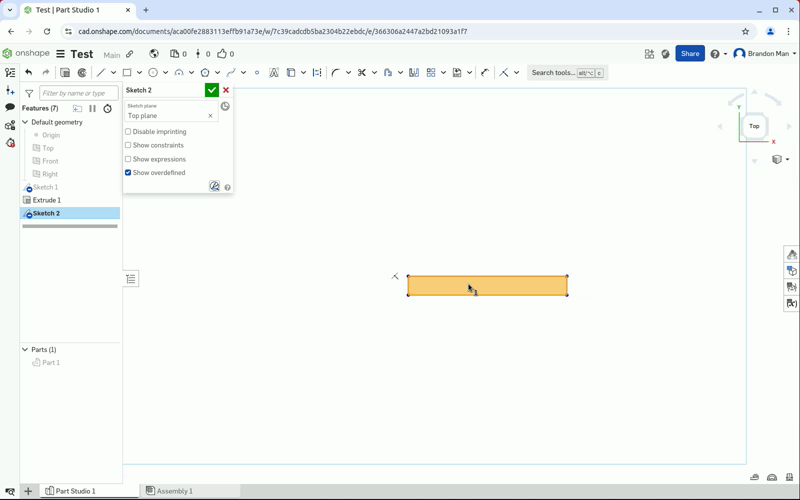
scroll(-6)
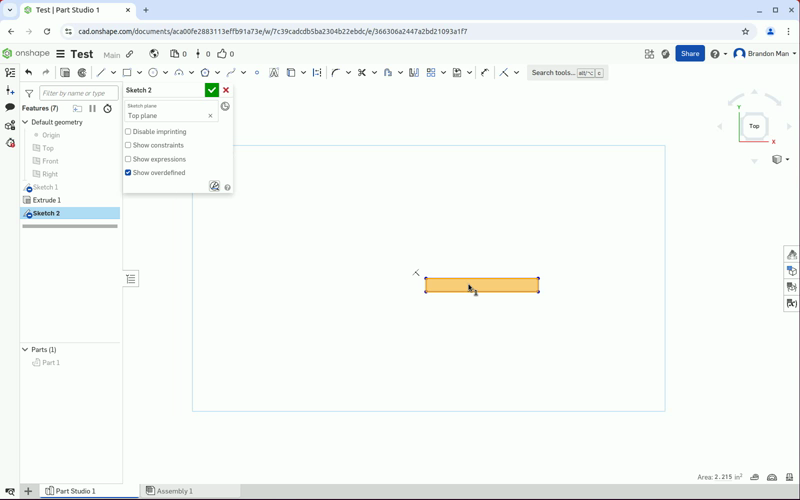
scroll(-6)
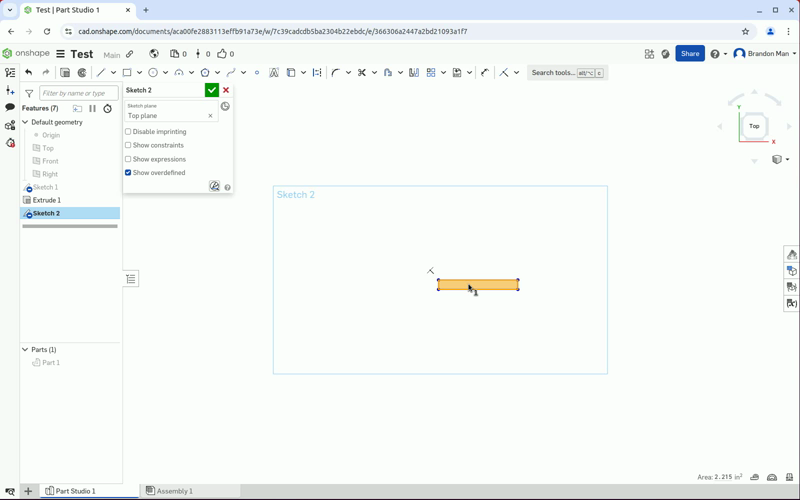
scroll(-6)
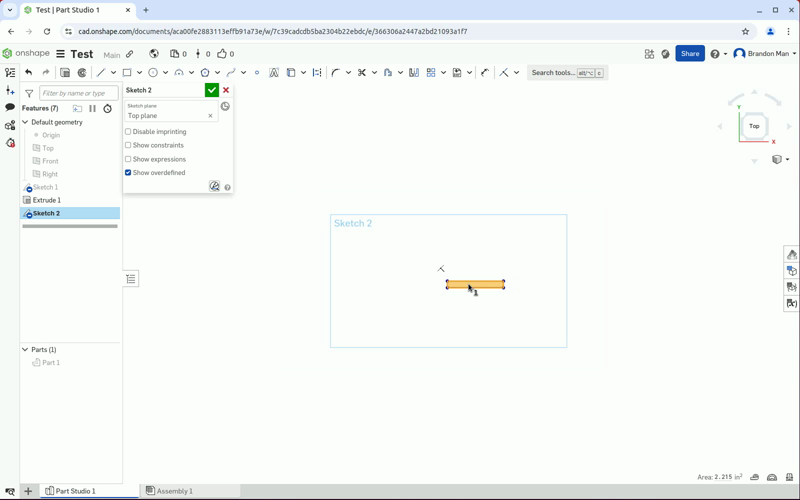
scroll(-6)
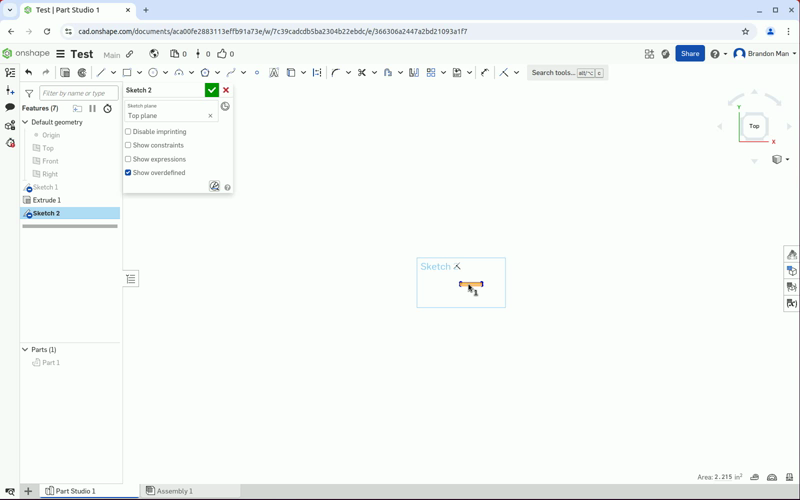
mouse_move(73, 352)
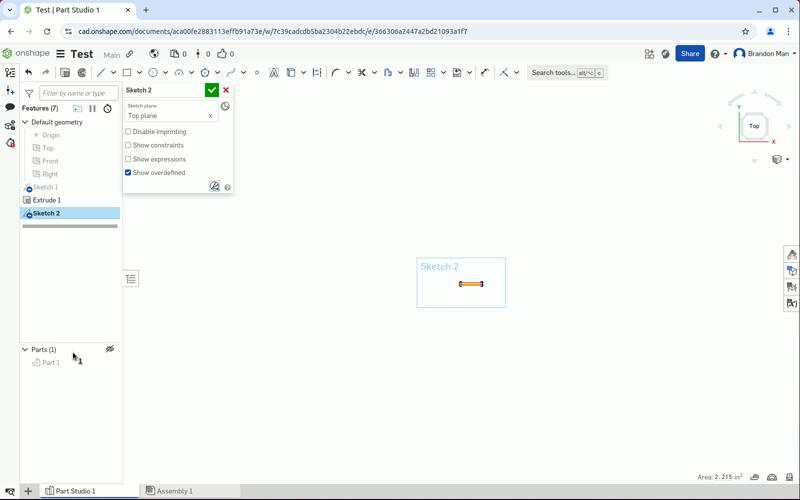
key(shift+y)
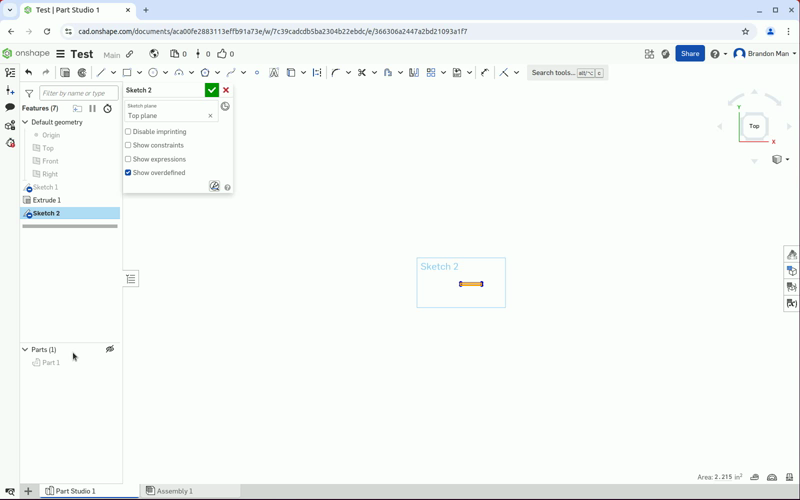
key(shift+e)
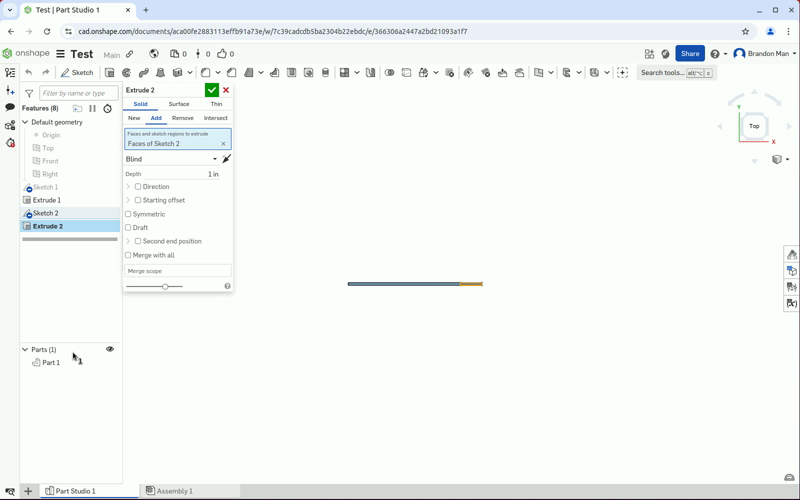
mouse_move(143, 106)
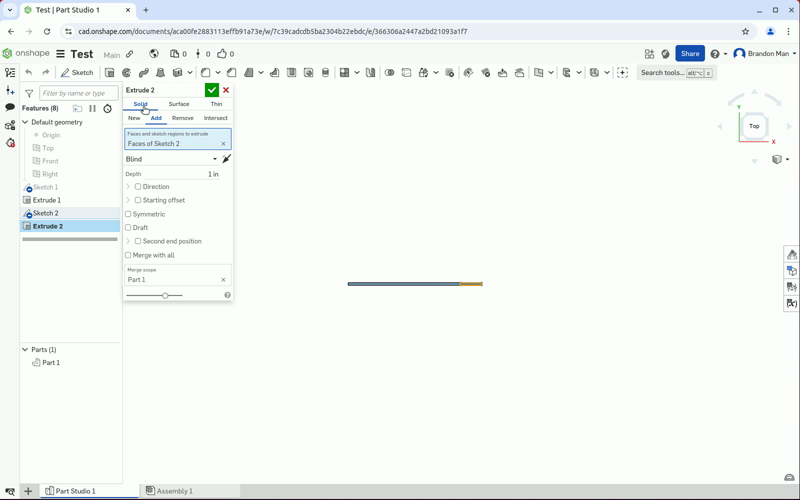
click(143, 106)
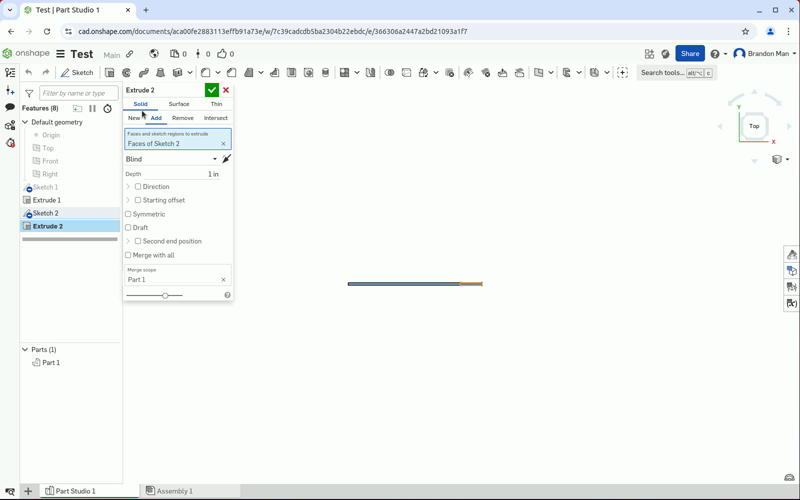
mouse_move(137, 120)
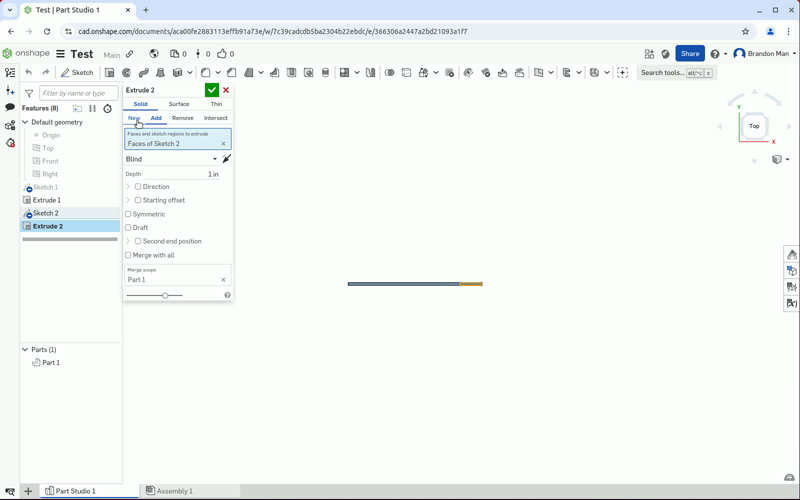
click(137, 120)
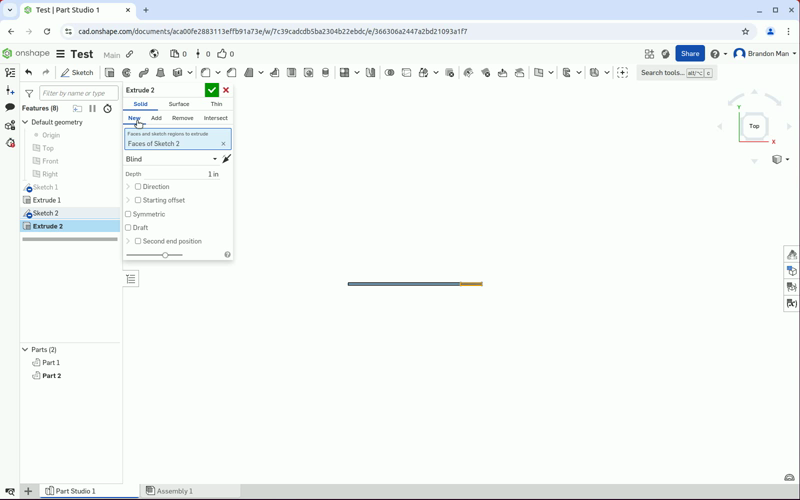
key(tab, 4)
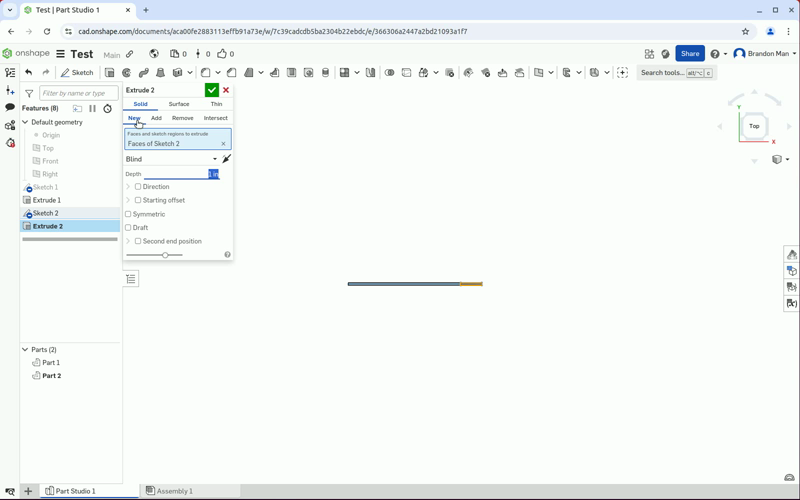
text(1.204)
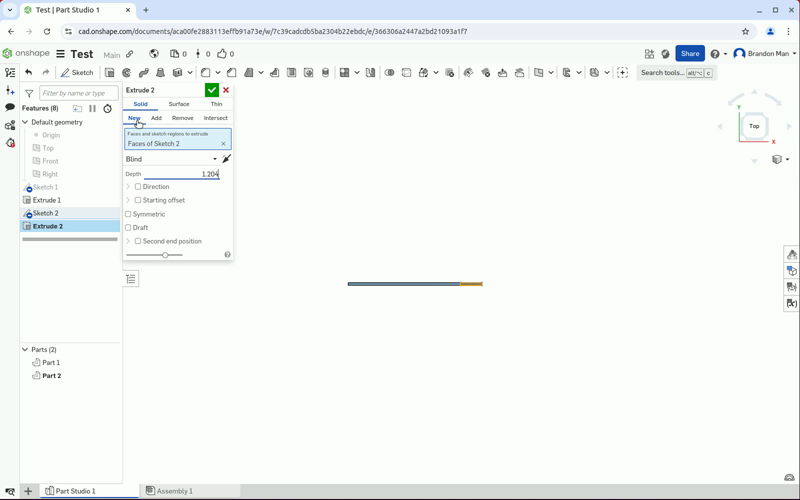
key(enter)
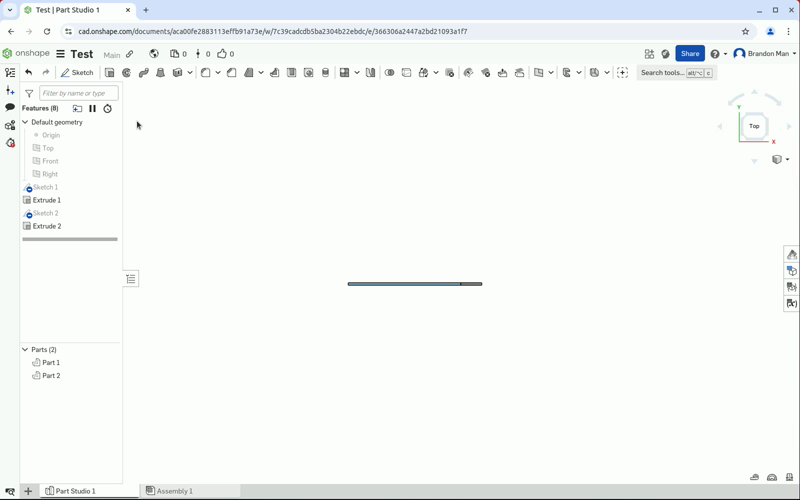
key(shift+h)
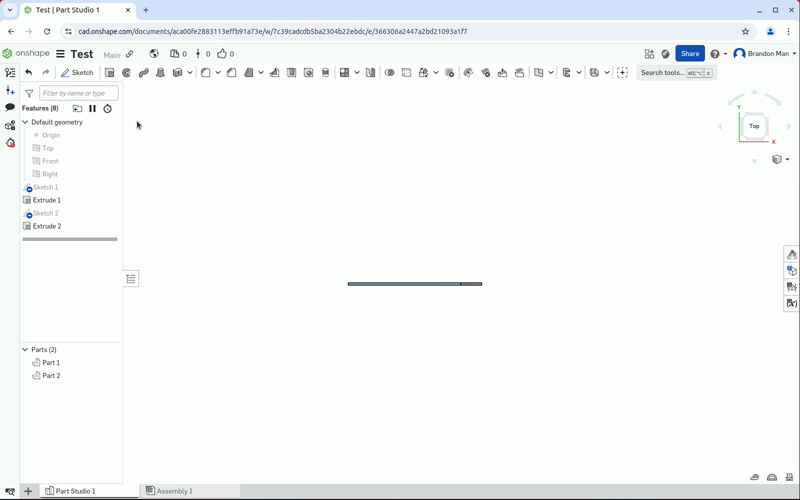
key(shift+h)
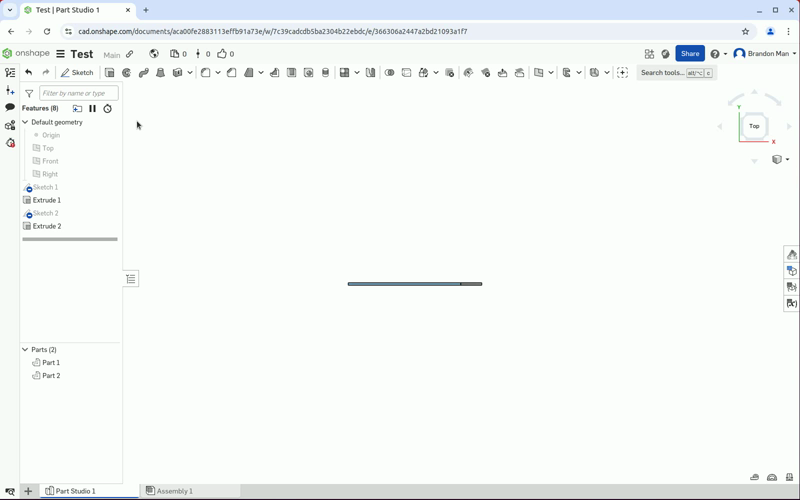
mouse_move(73, 189)
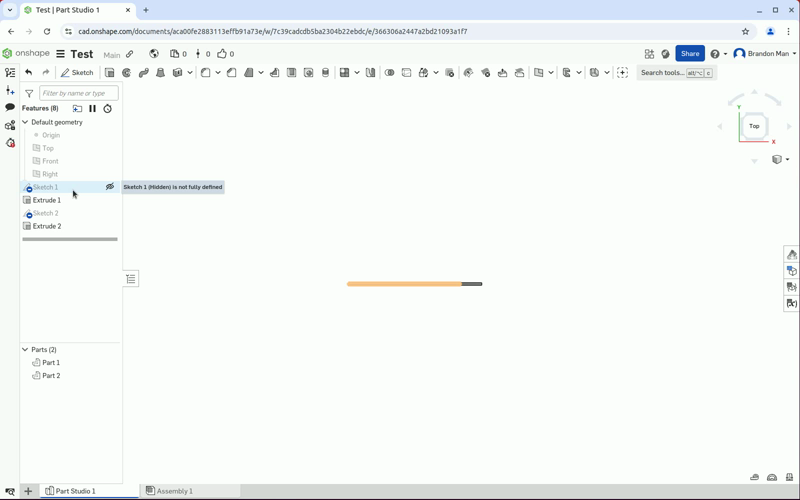
click(73, 189)
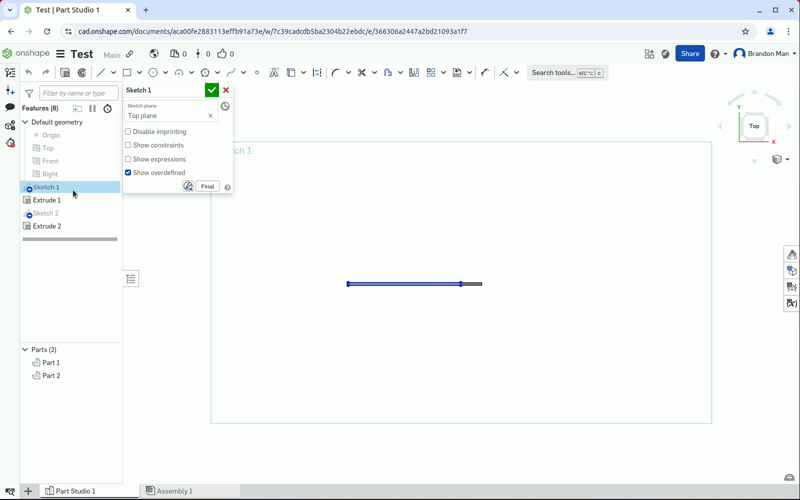
mouse_move(229, 92)
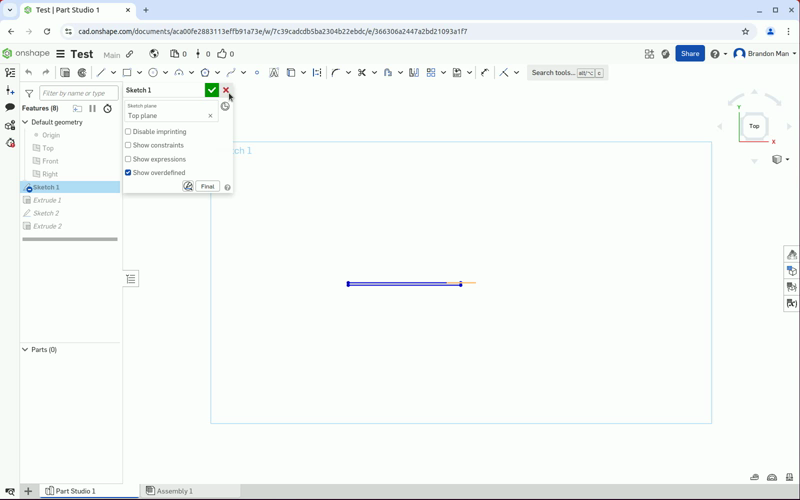
click(229, 92)
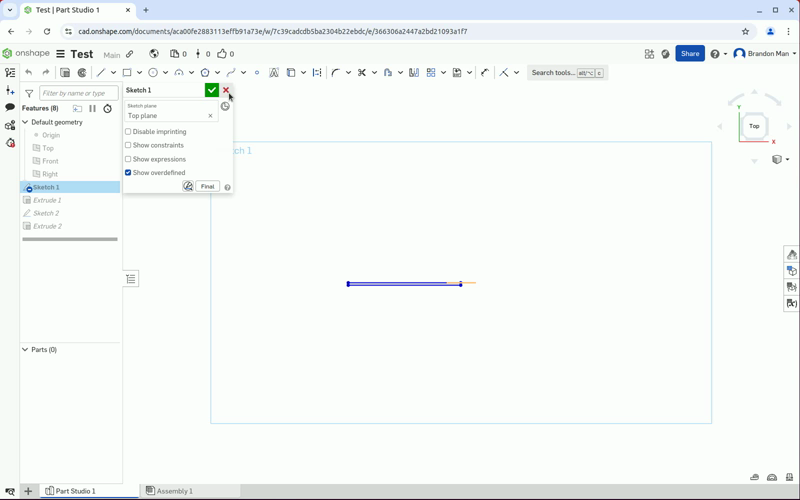
key(shift+s)
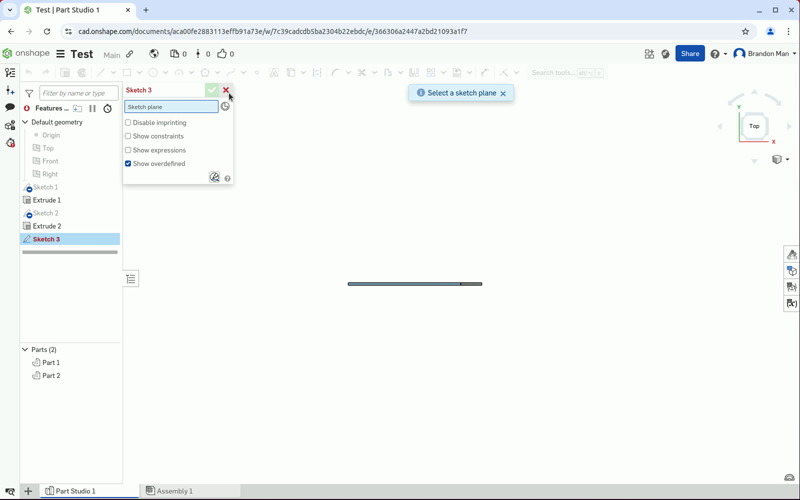
mouse_move(73, 150)
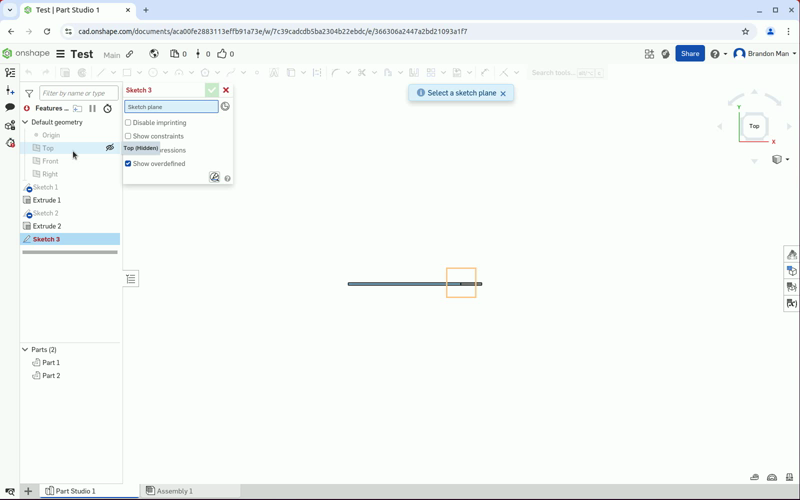
click(73, 150)
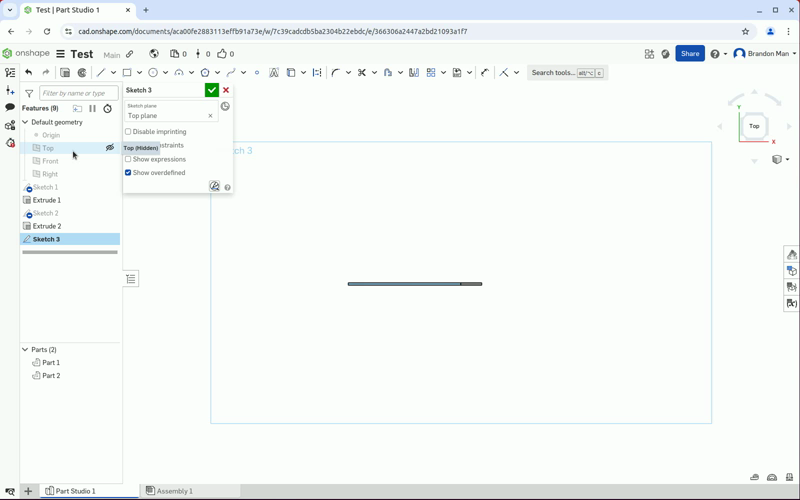
mouse_move(73, 352)
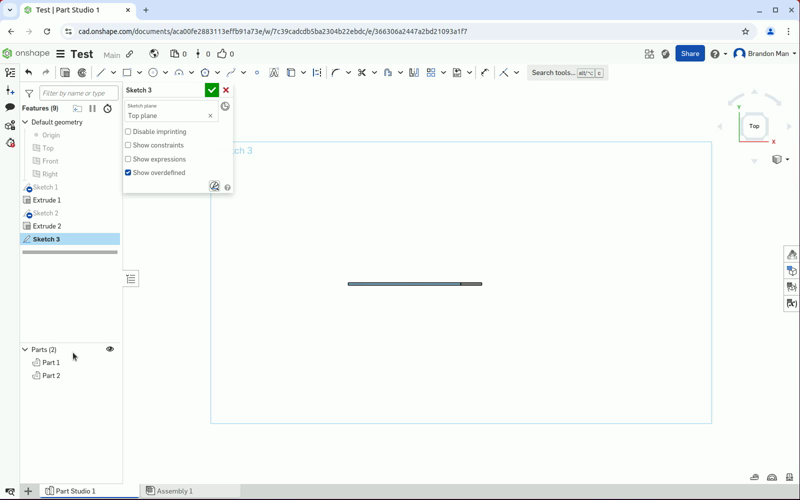
key(y)
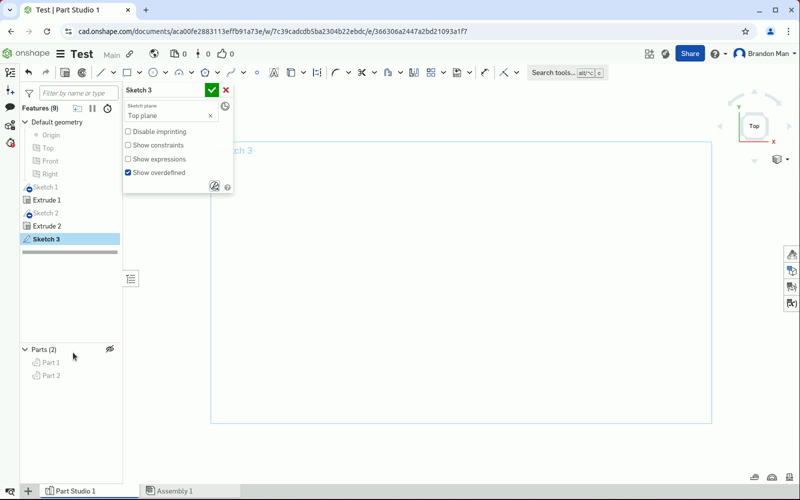
key(l)
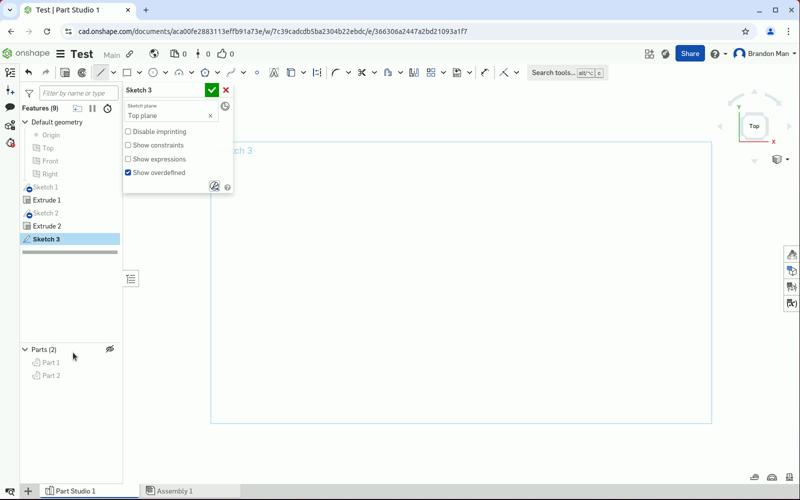
key_down(shift)
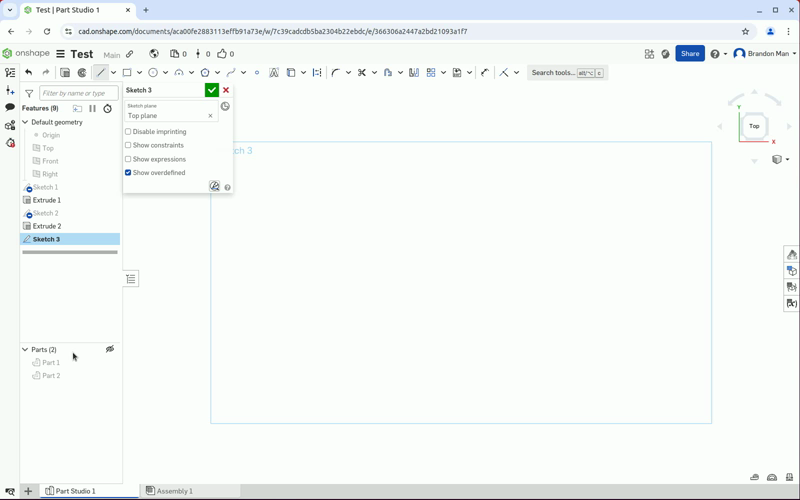
mouse_move(424, 303)
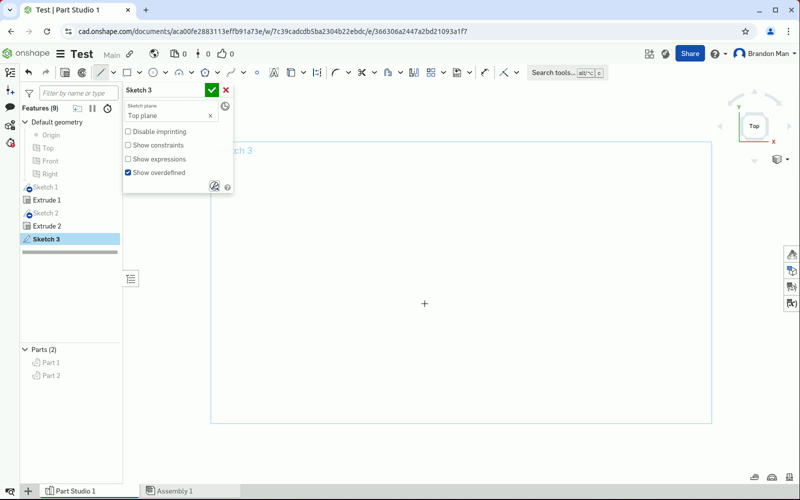
click(424, 303)
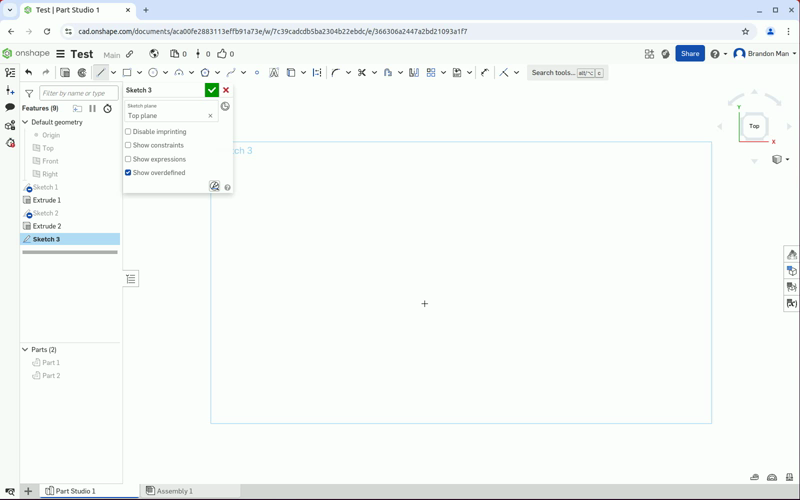
key_up(shift)
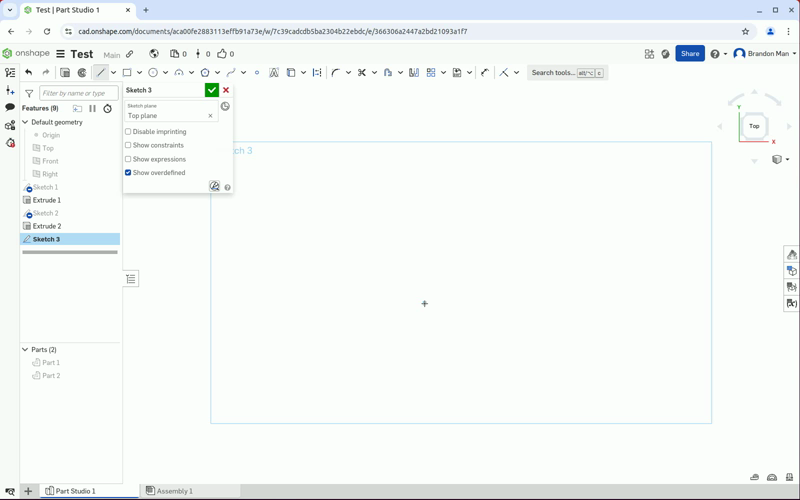
key_down(shift)
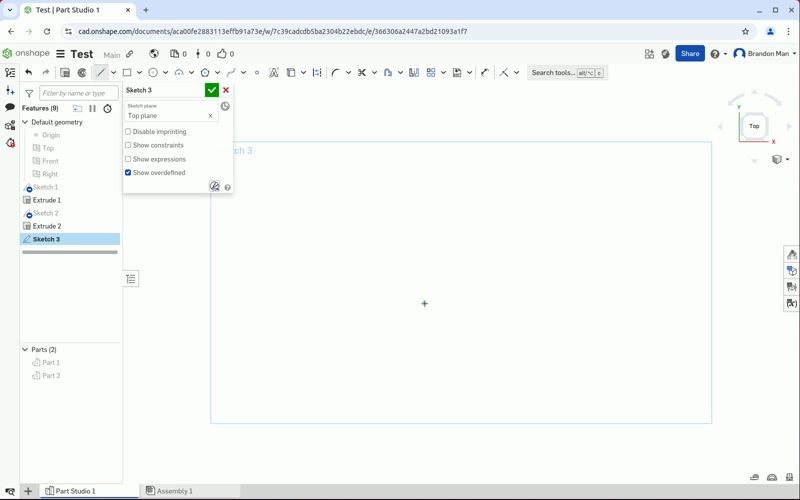
mouse_move(534, 303)
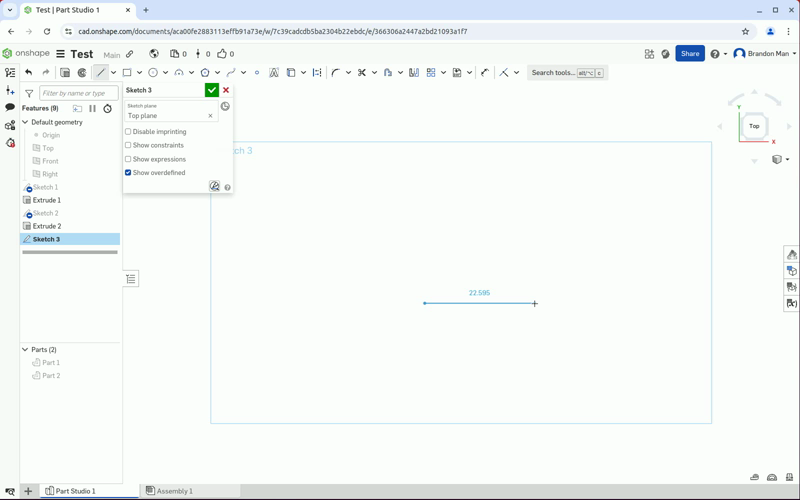
click(534, 303)
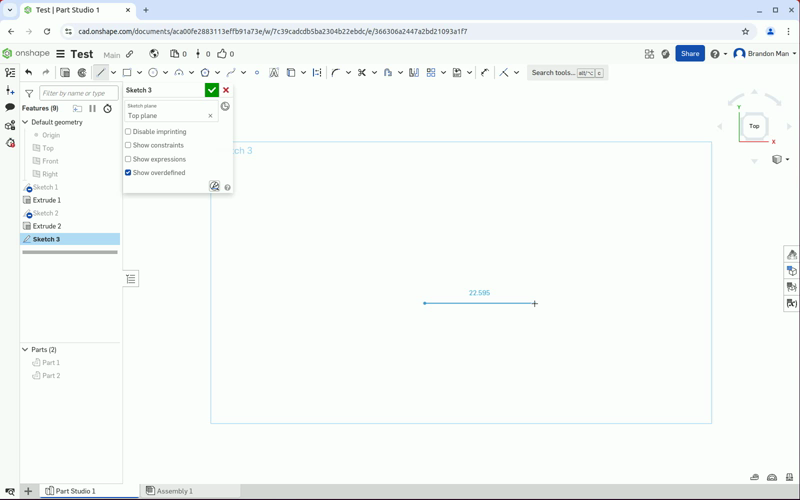
key_up(shift)
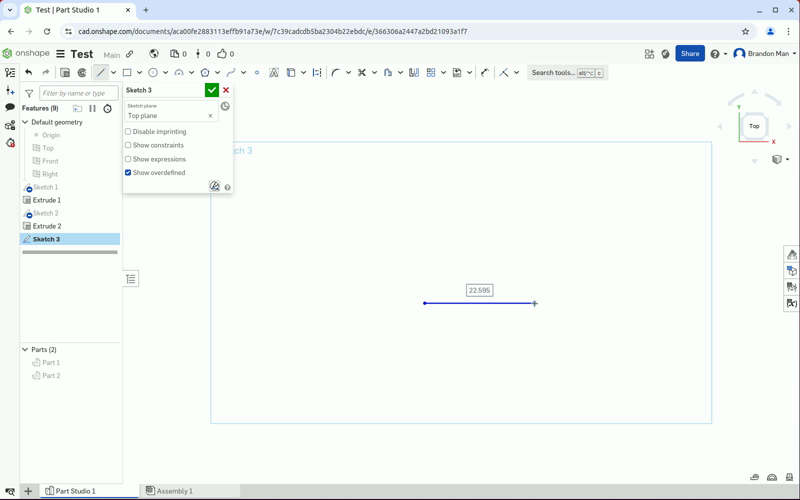
key_down(shift)
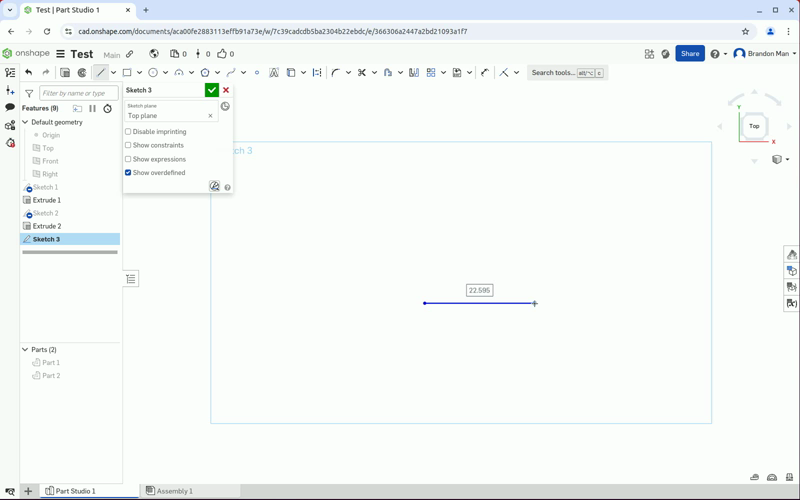
mouse_move(564, 303)
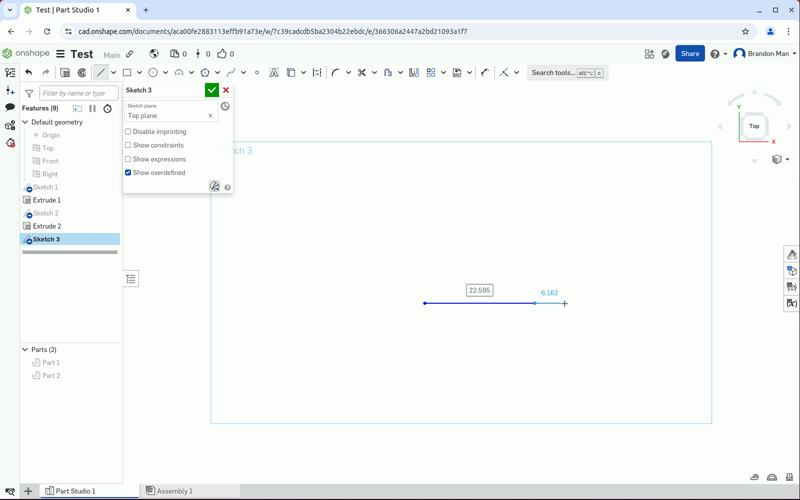
mouse_move(534, 300)
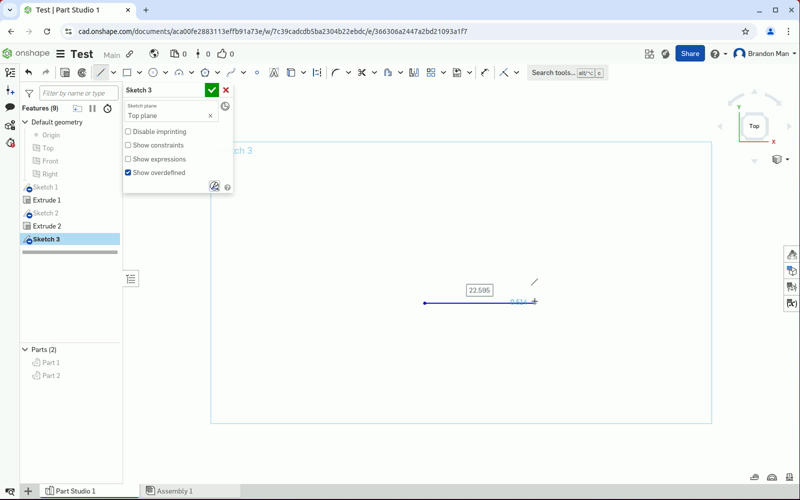
scroll(6)
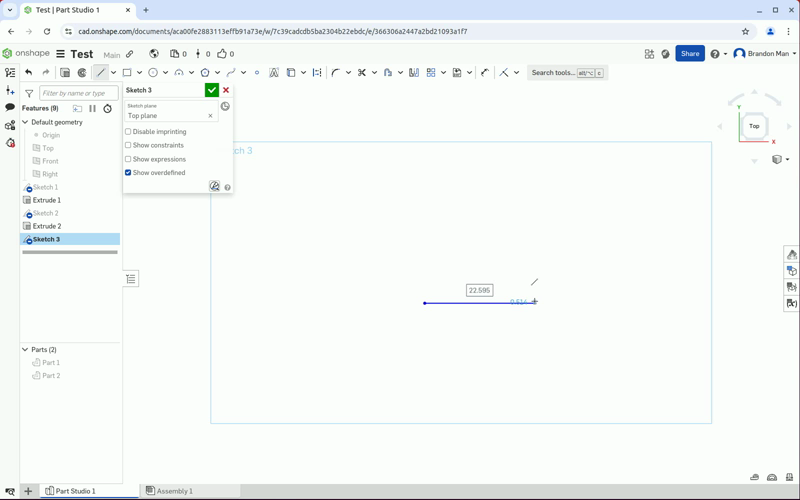
scroll(6)
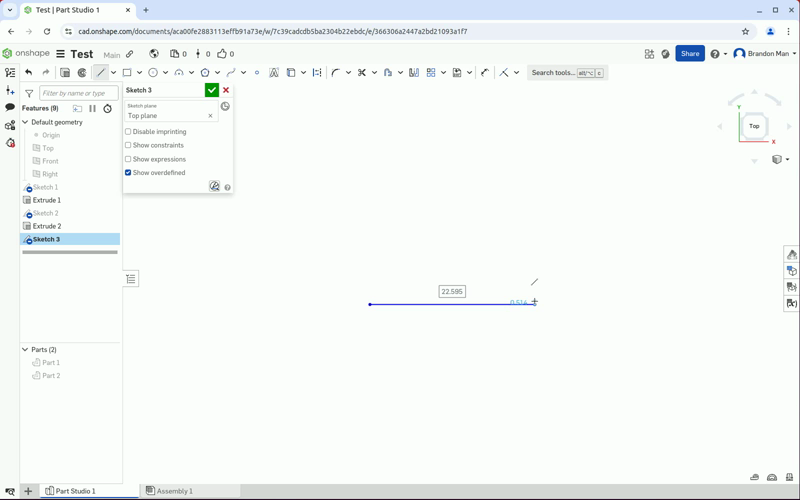
scroll(6)
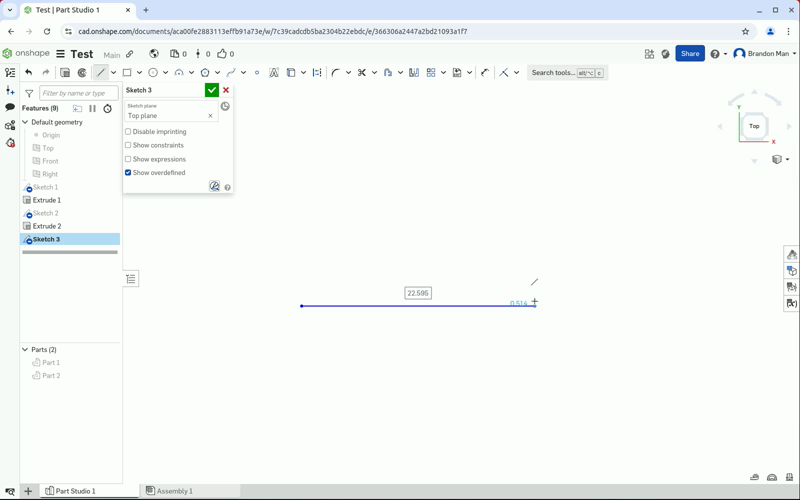
scroll(6)
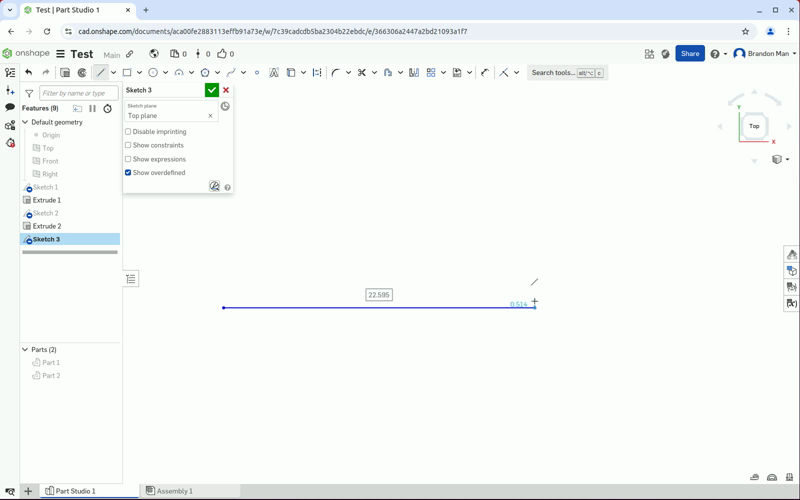
scroll(6)
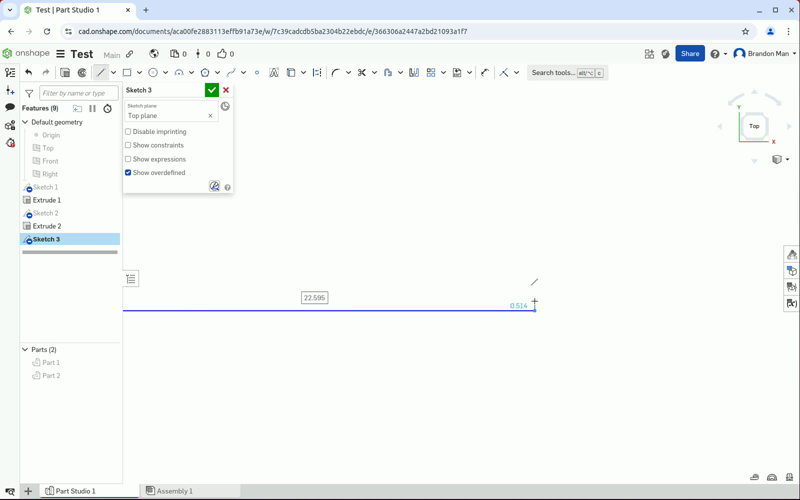
scroll(6)
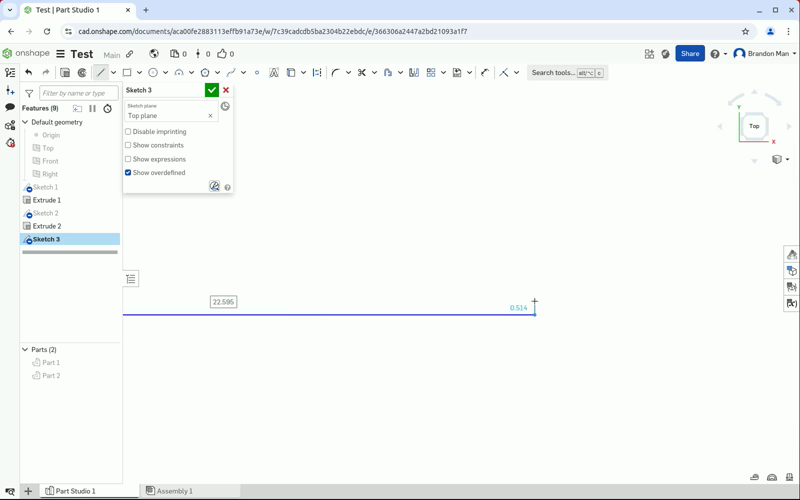
scroll(6)
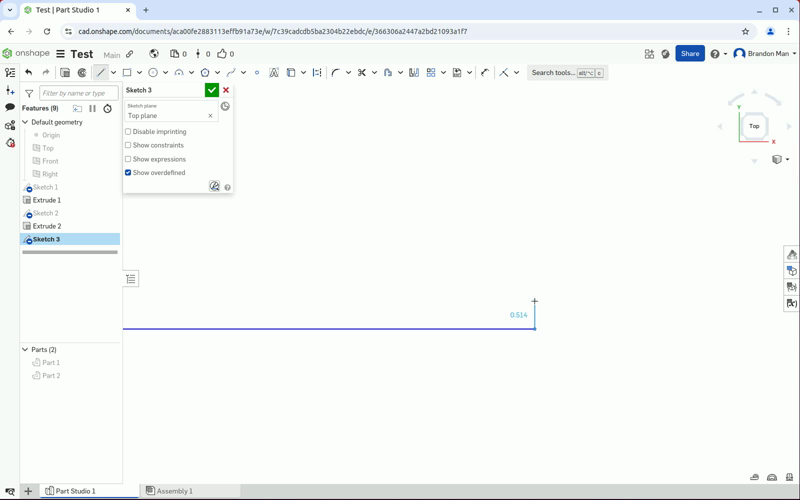
click(534, 300)
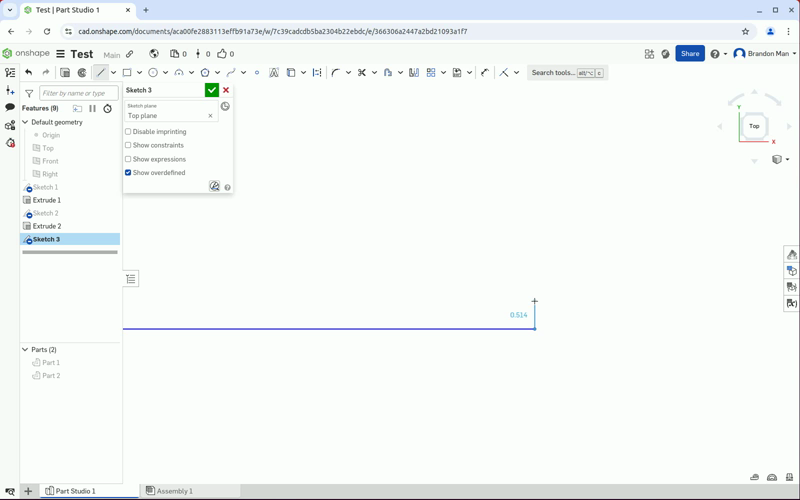
scroll(-6)
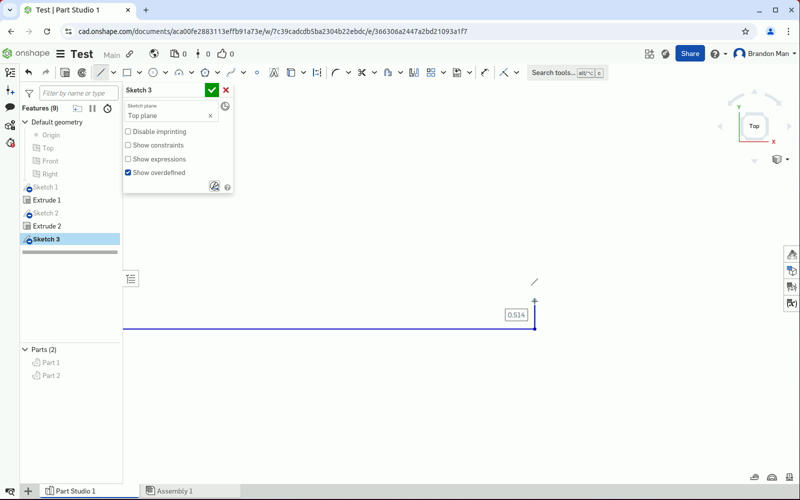
scroll(-6)
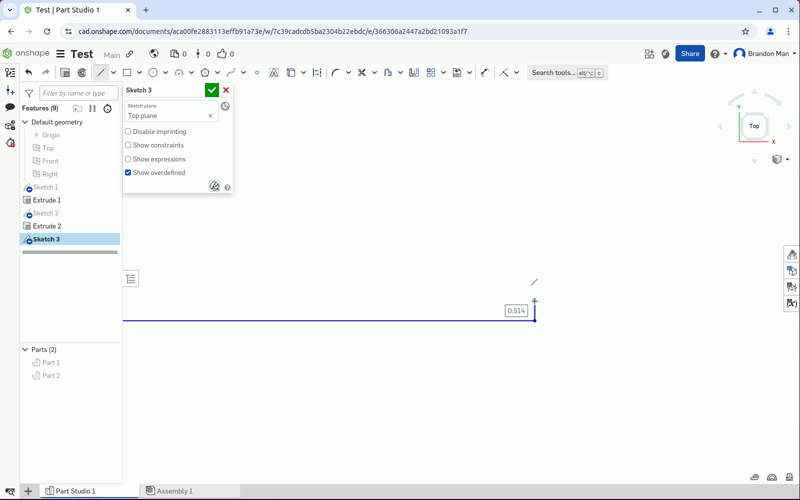
scroll(-6)
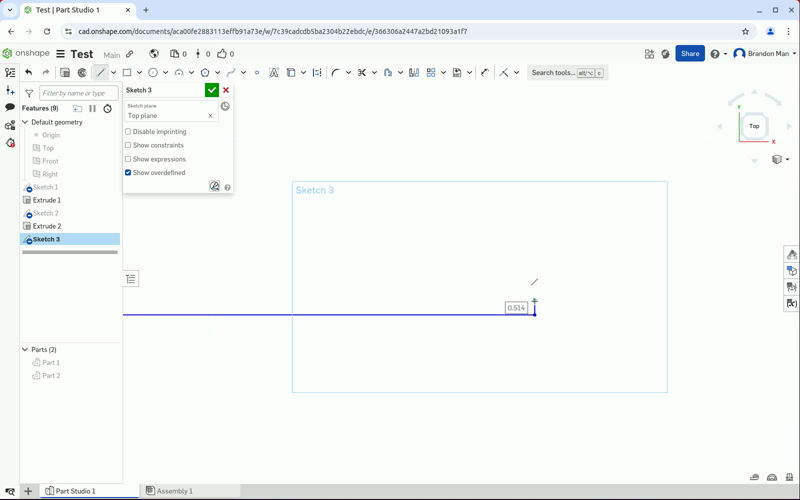
scroll(-6)
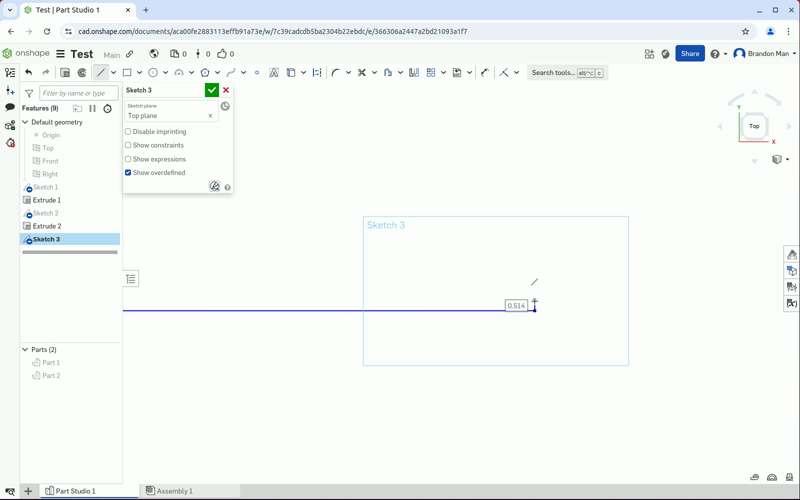
scroll(-6)
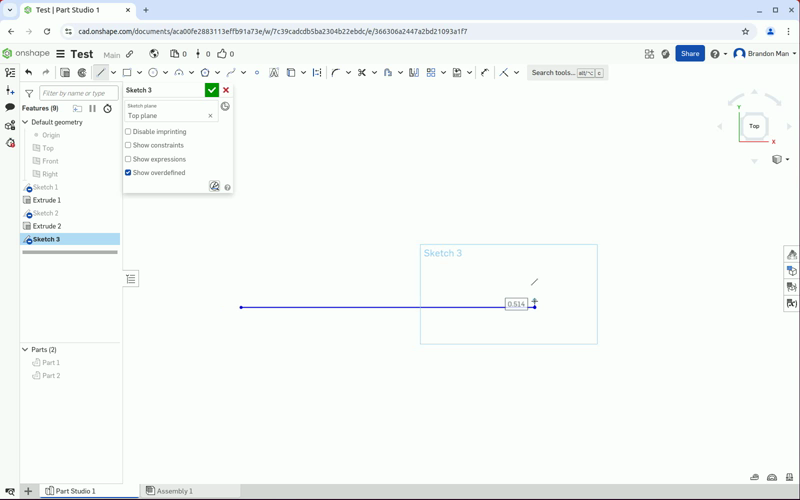
scroll(-6)
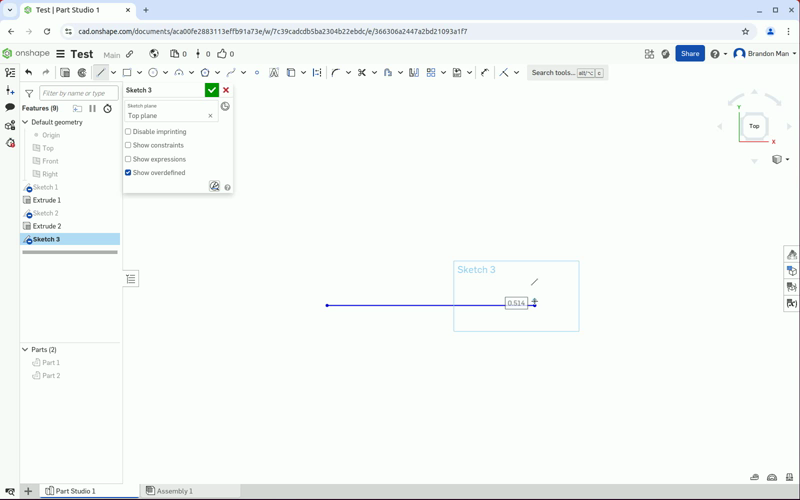
scroll(-6)
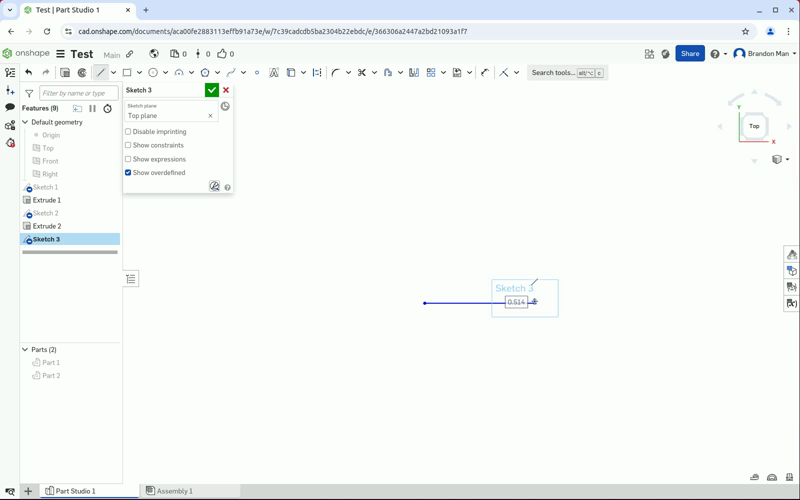
key_up(shift)
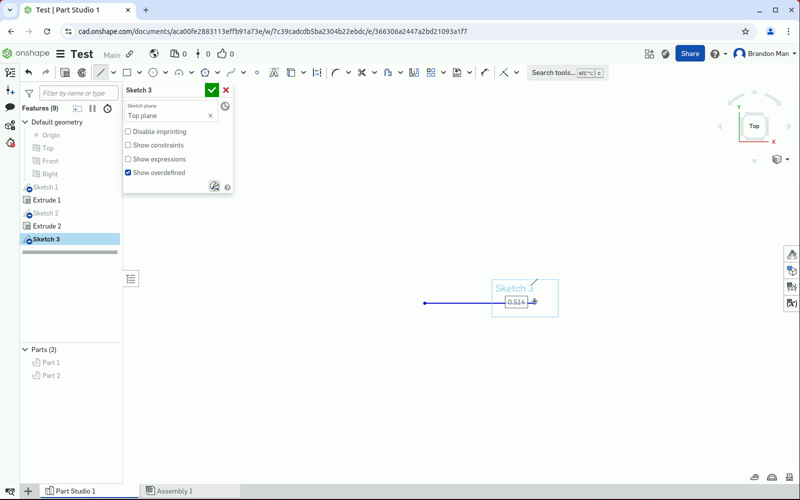
key_down(shift)
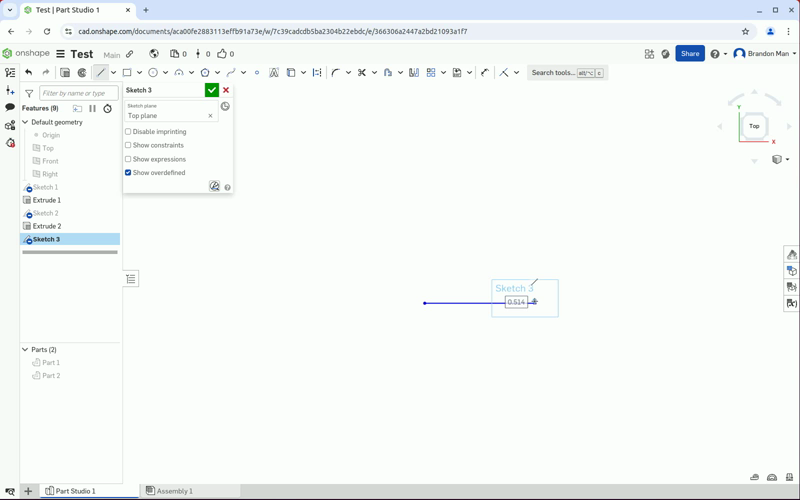
mouse_move(424, 300)
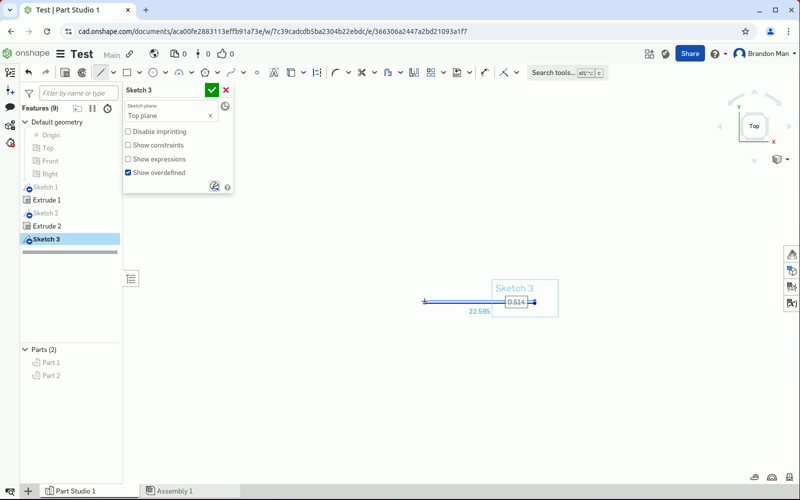
scroll(6)
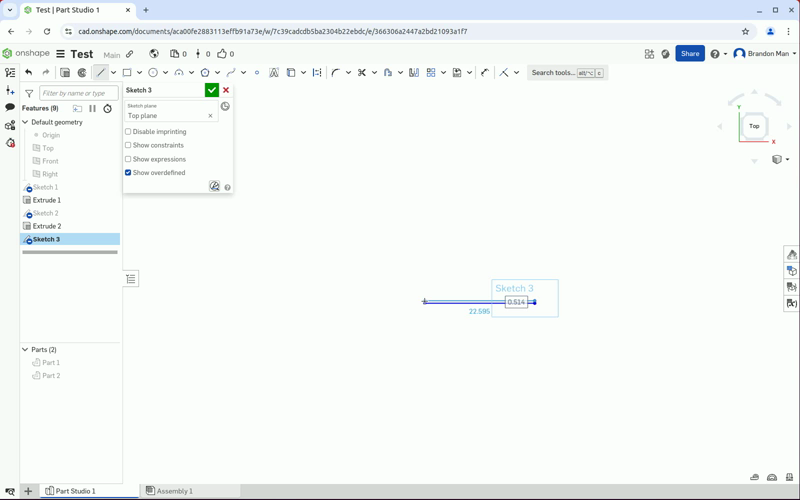
scroll(6)
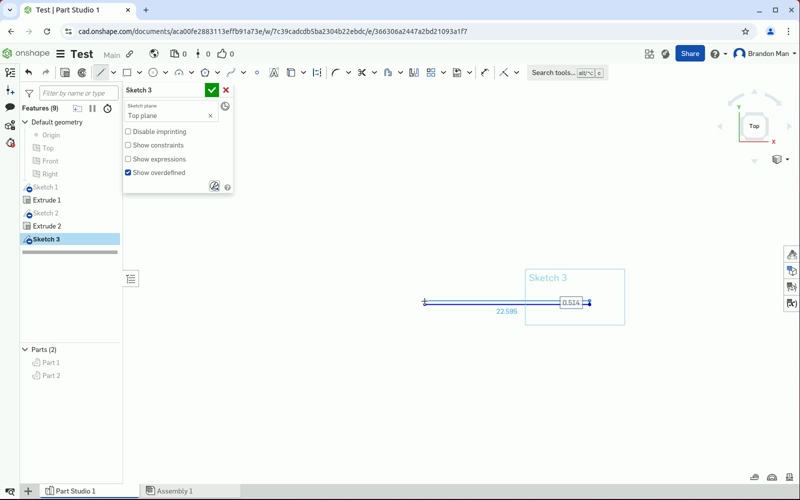
scroll(6)
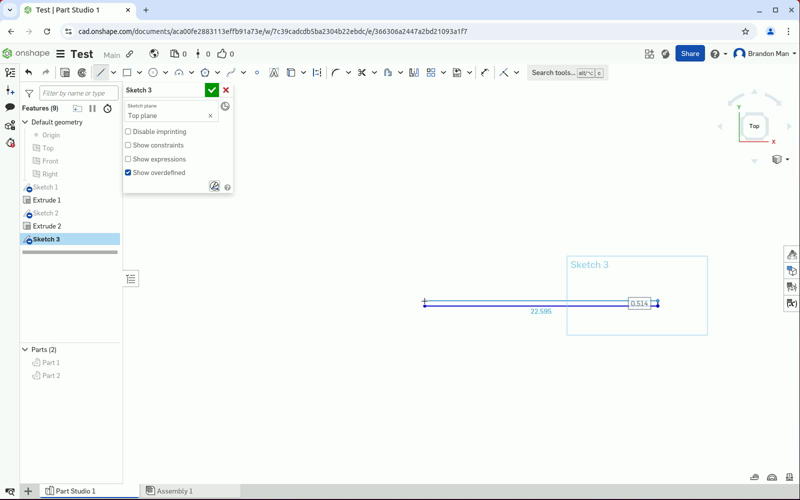
scroll(6)
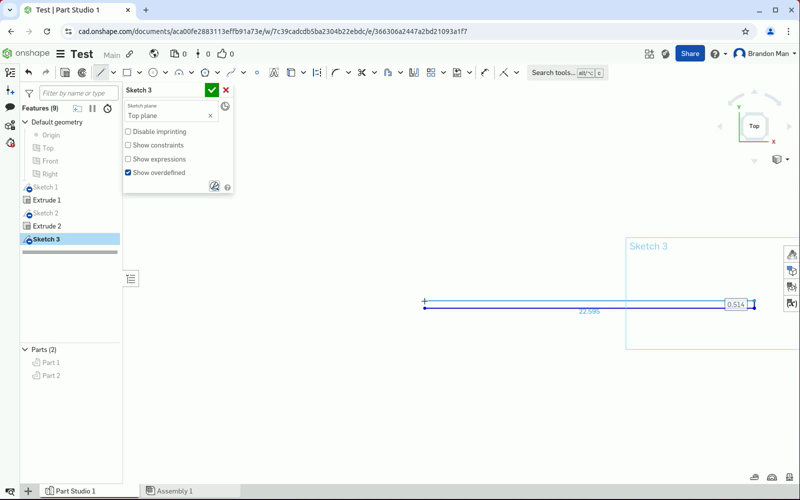
scroll(6)
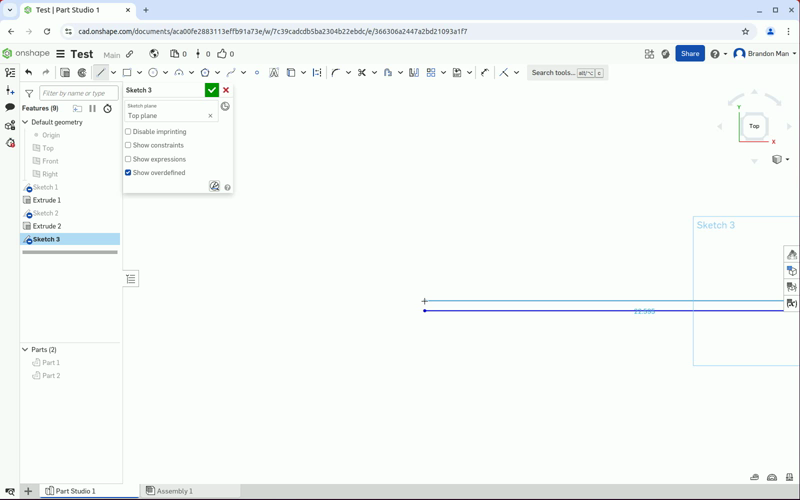
scroll(6)
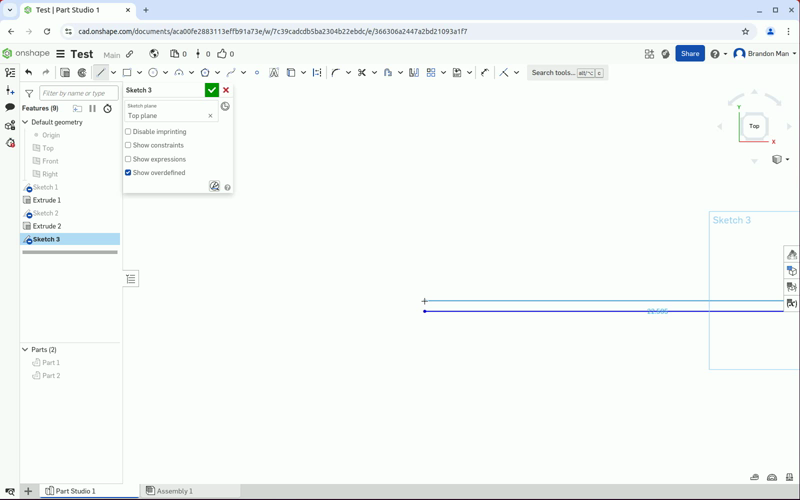
scroll(6)
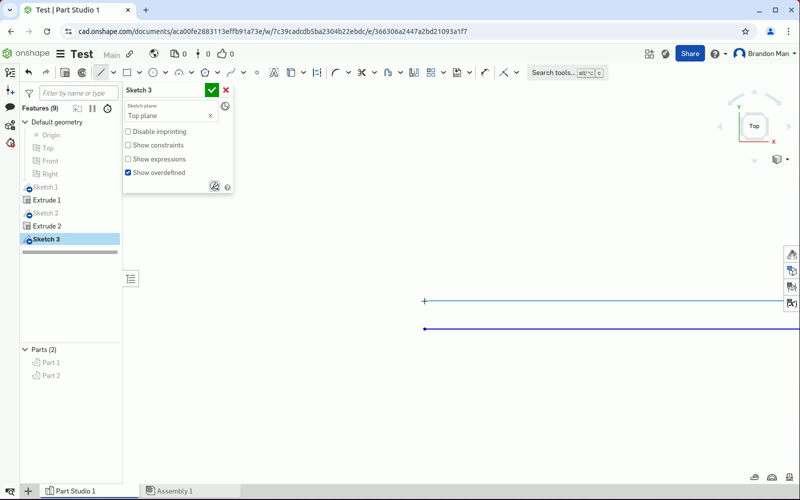
click(424, 300)
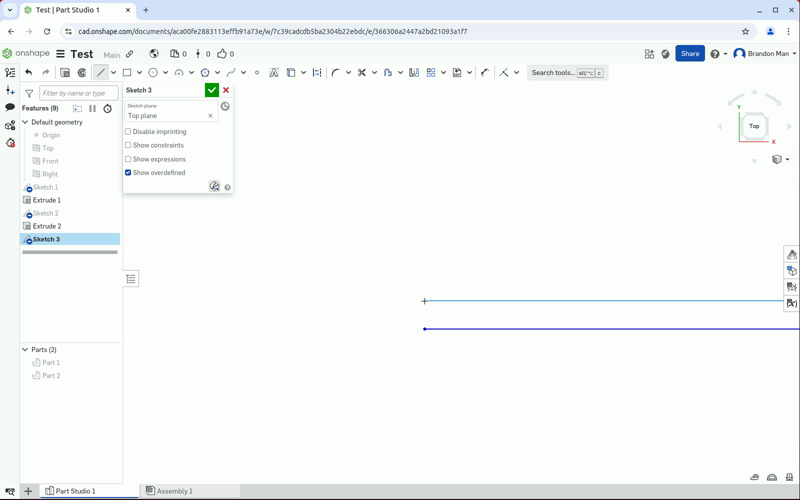
scroll(-6)
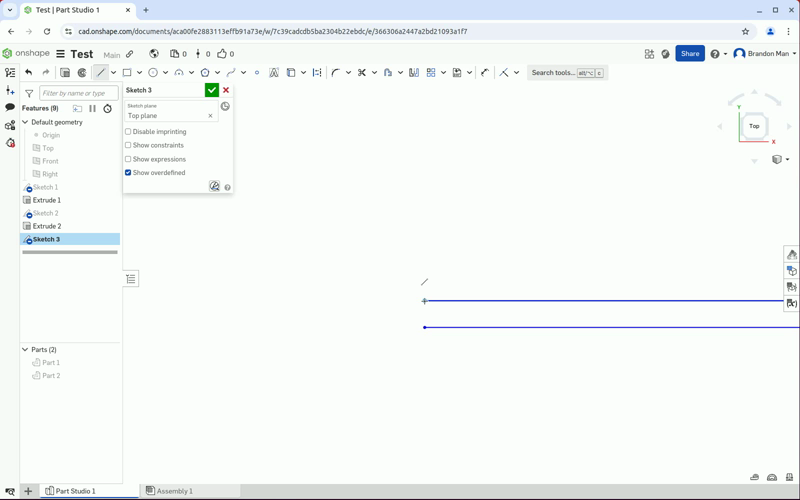
scroll(-6)
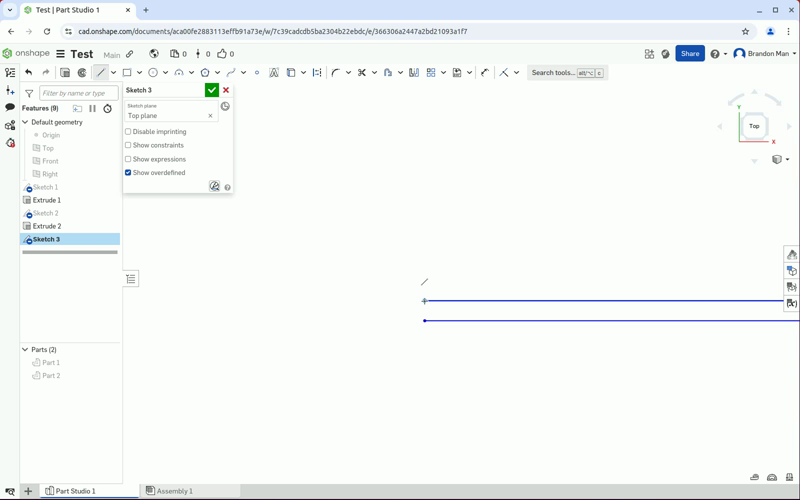
scroll(-6)
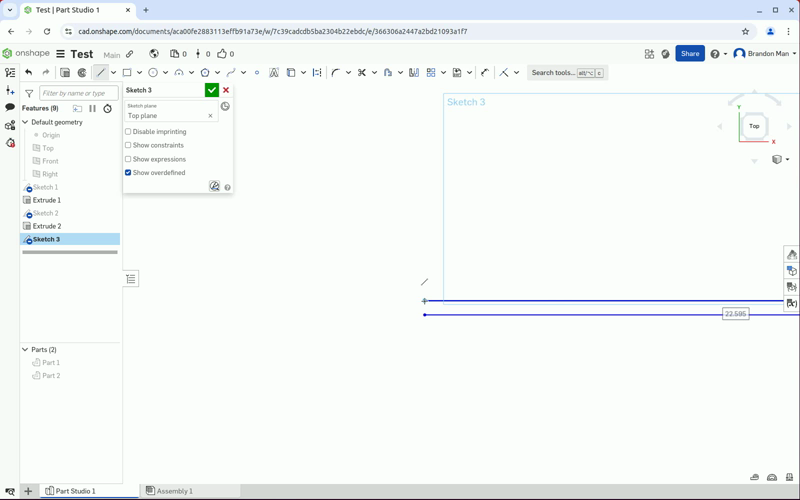
scroll(-6)
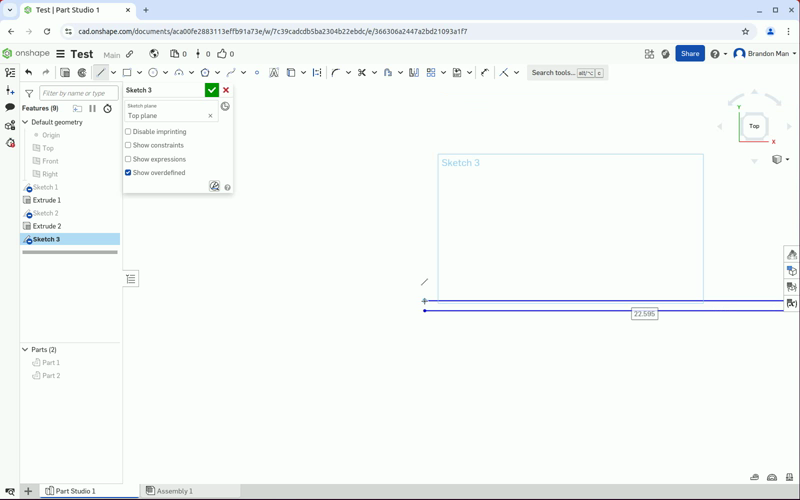
scroll(-6)
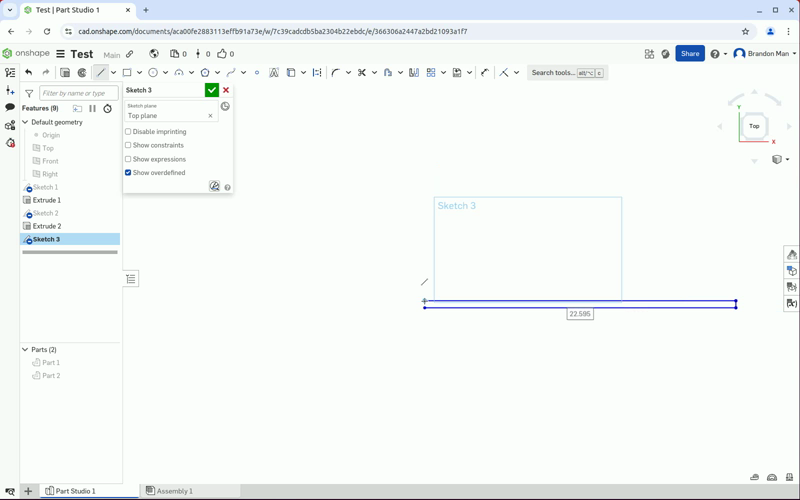
scroll(-6)
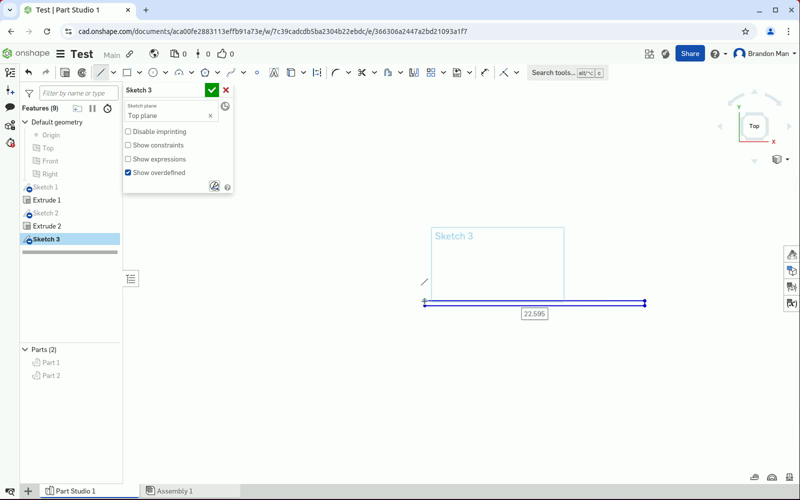
scroll(-6)
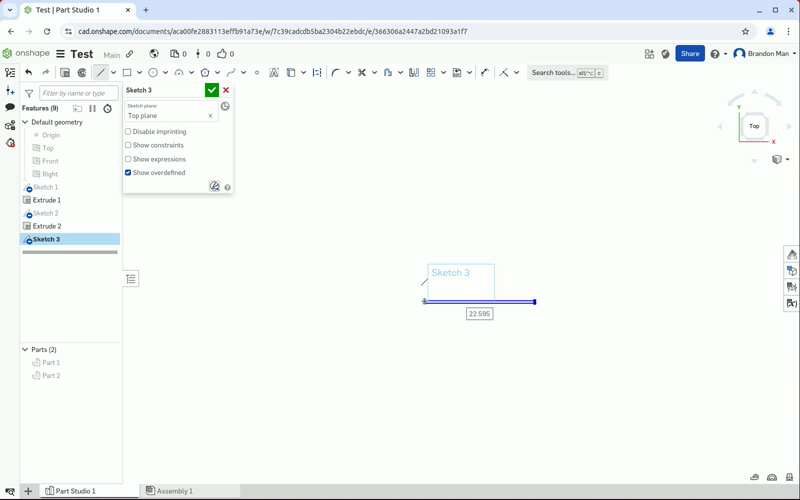
key_up(shift)
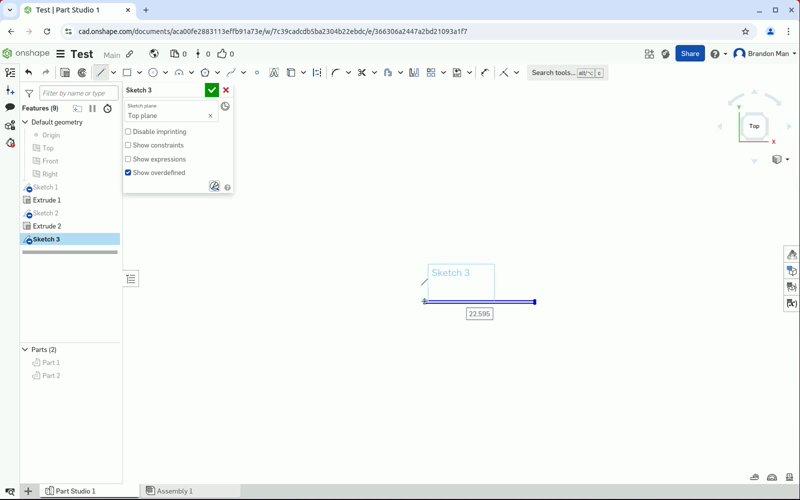
mouse_move(454, 300)
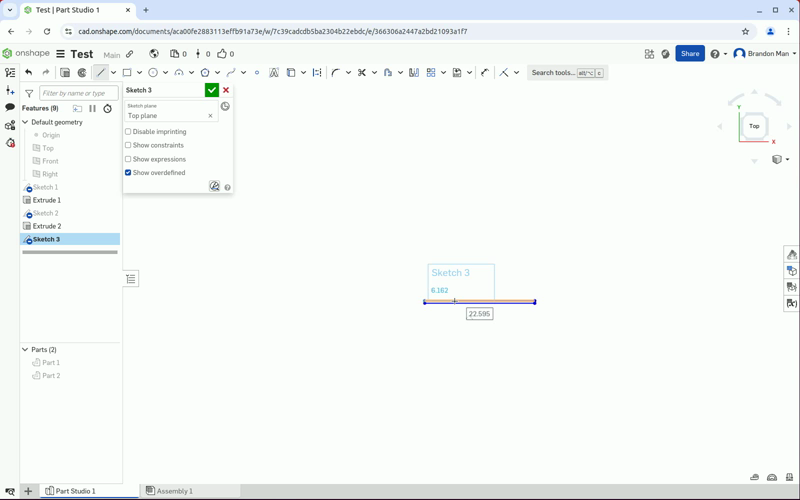
key_down(shift)
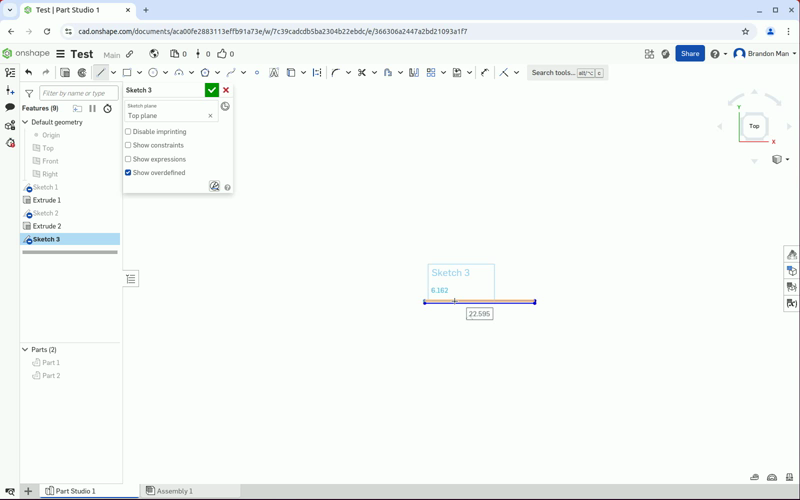
mouse_move(424, 303)
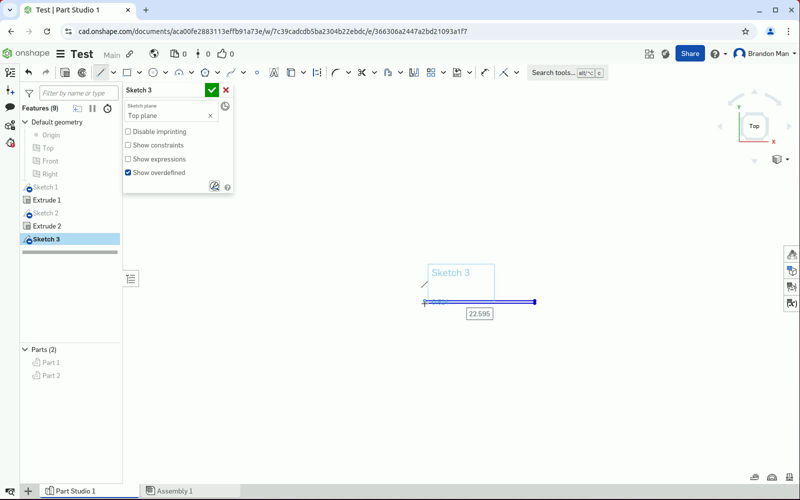
scroll(6)
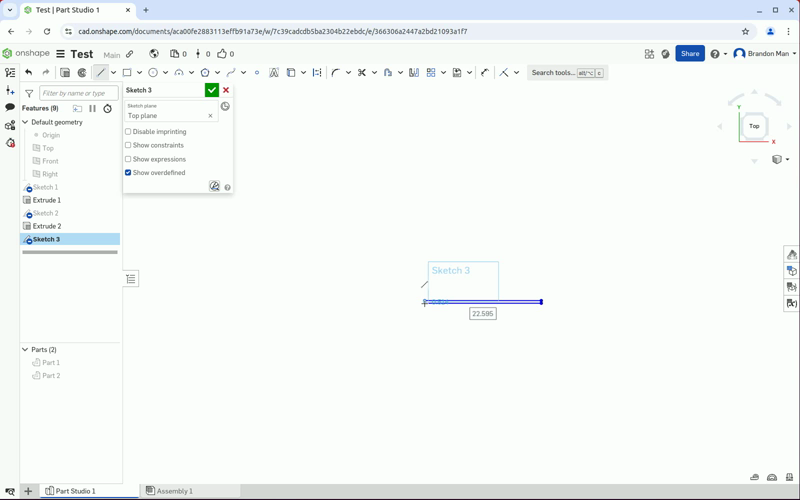
scroll(6)
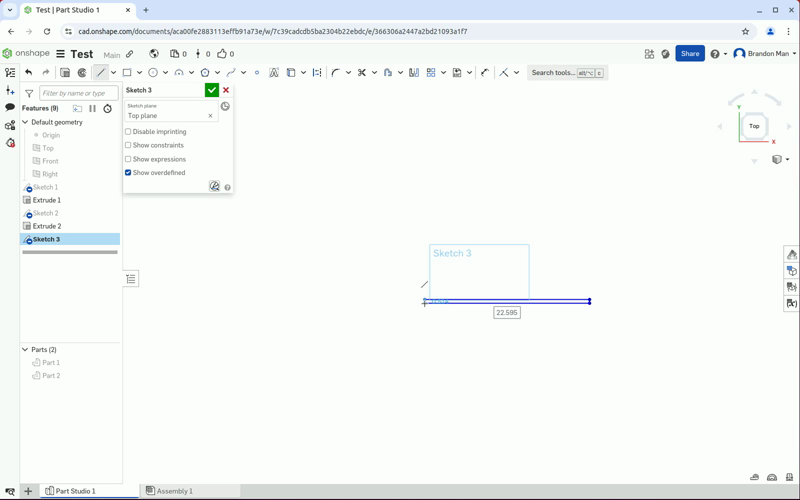
scroll(6)
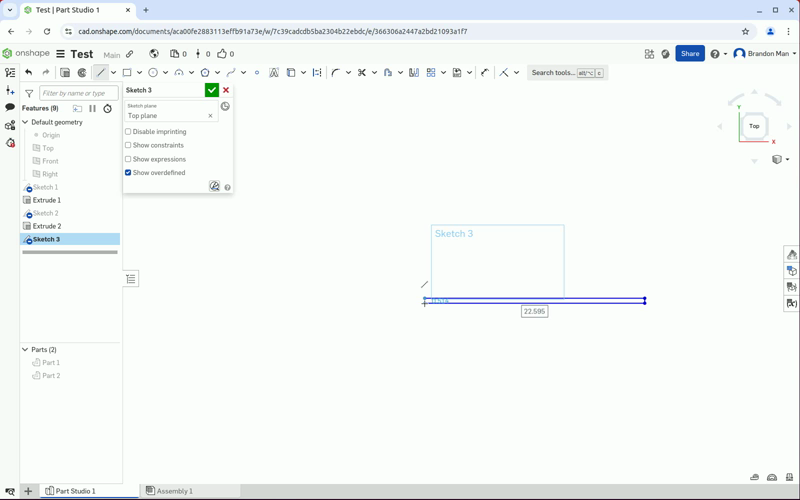
scroll(6)
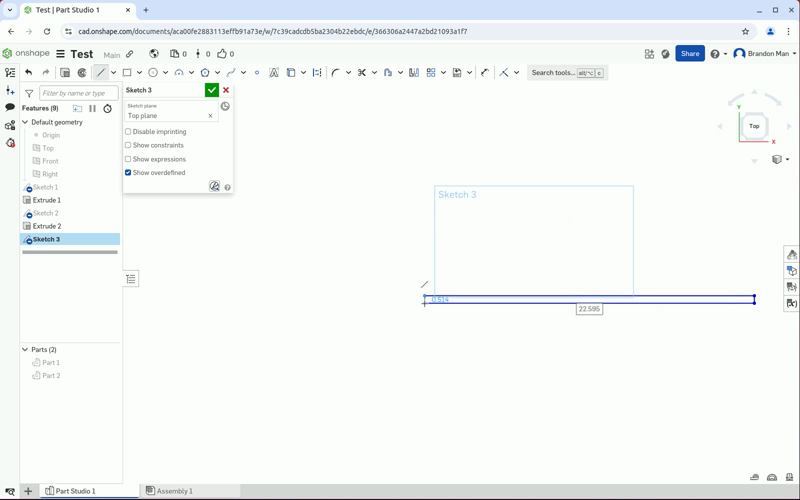
scroll(6)
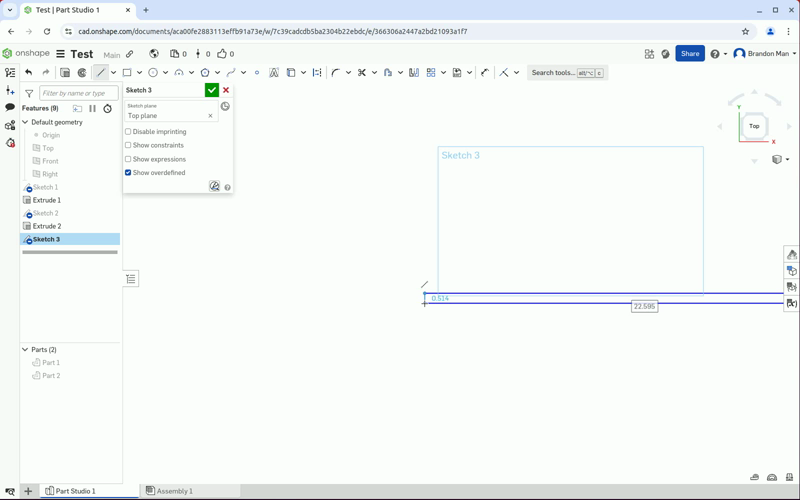
scroll(6)
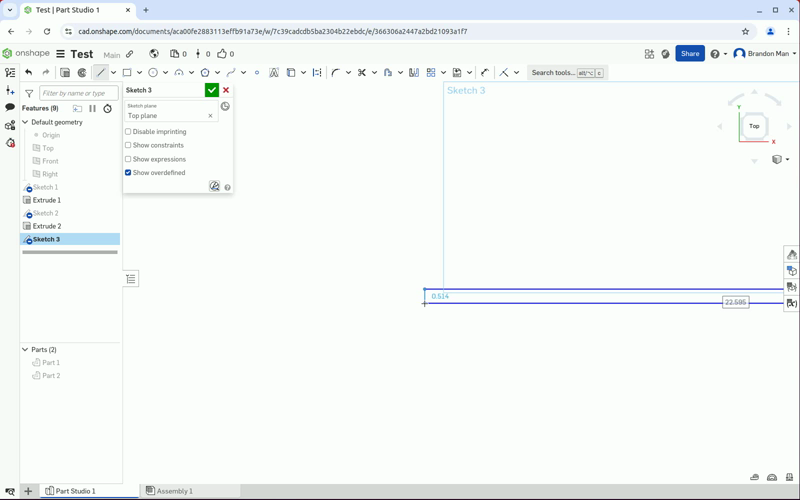
scroll(6)
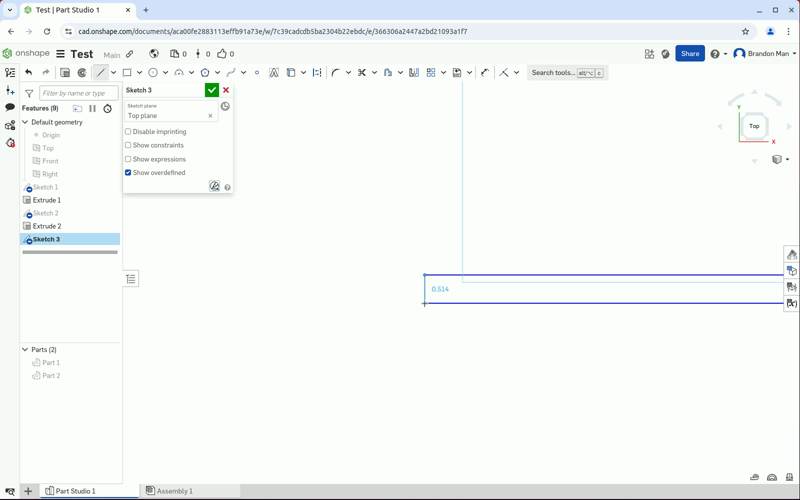
key_up(shift)
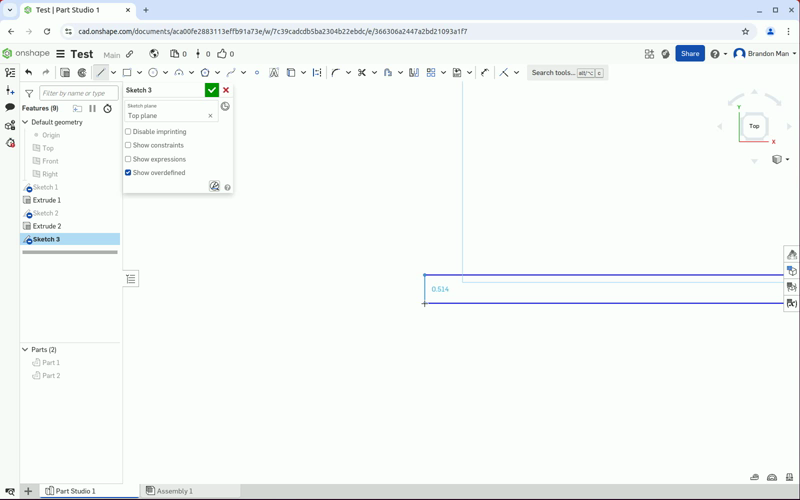
click(424, 303)
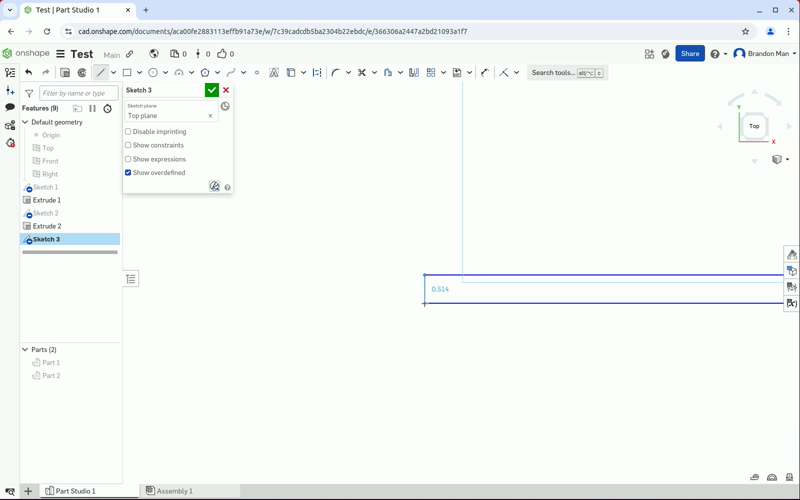
scroll(-6)
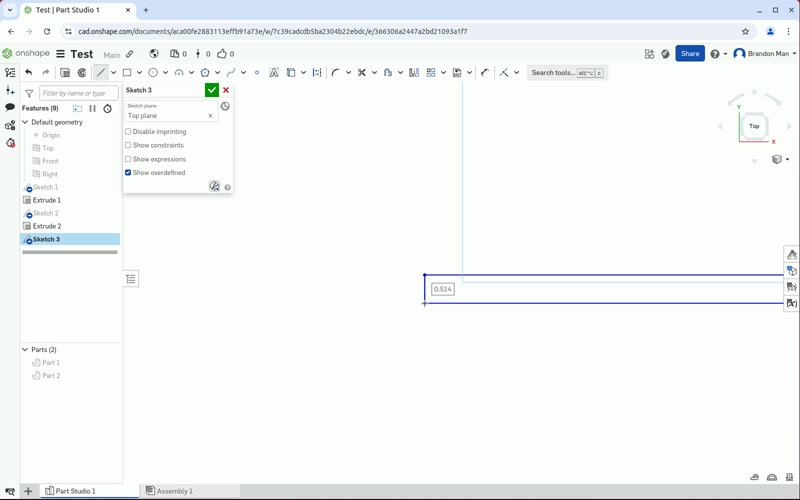
scroll(-6)
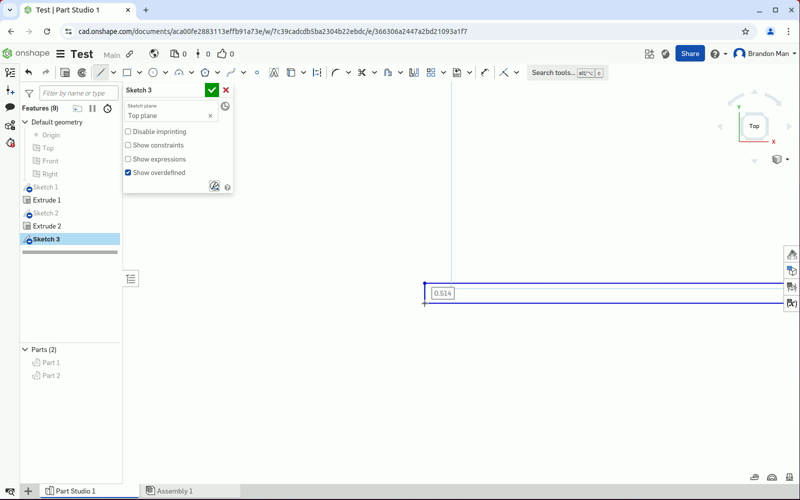
scroll(-6)
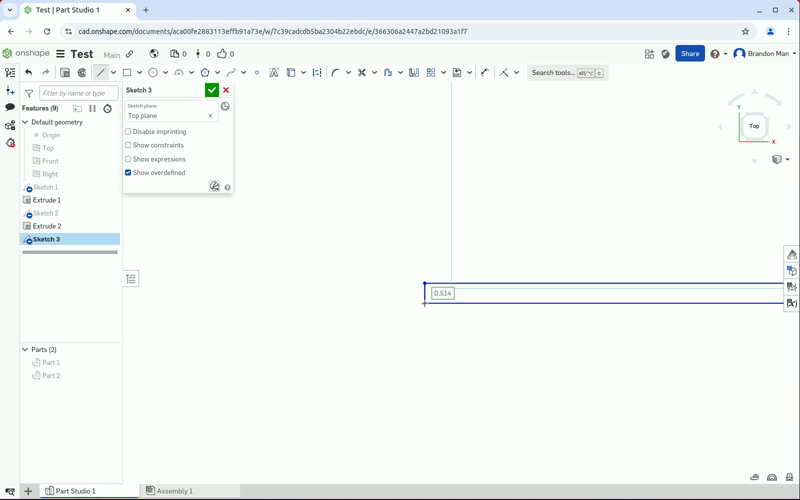
scroll(-6)
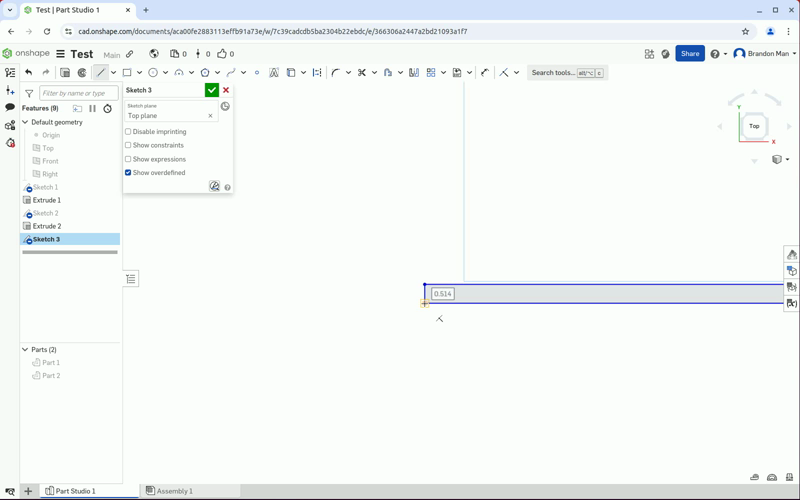
scroll(-6)
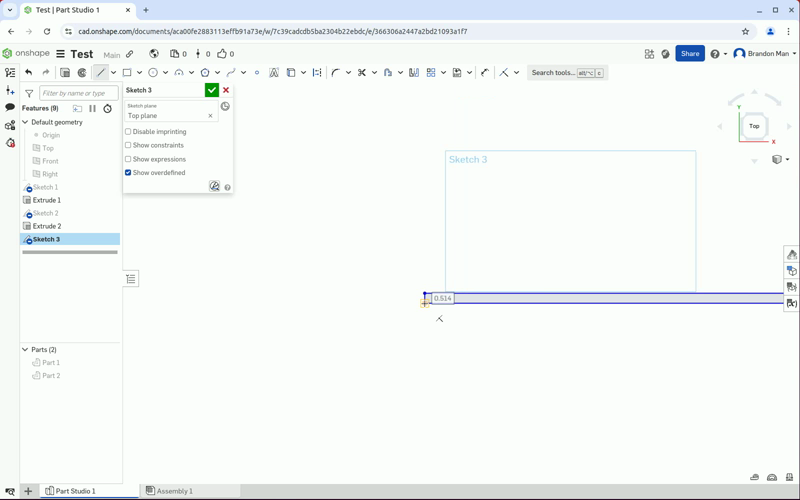
scroll(-6)
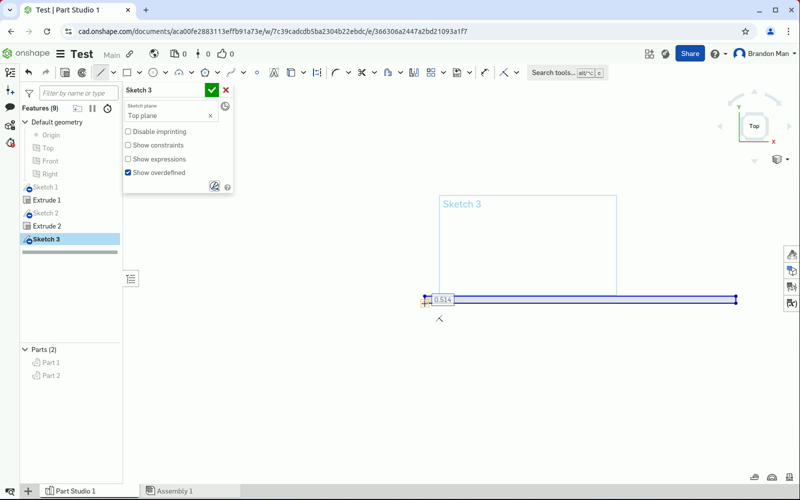
scroll(-6)
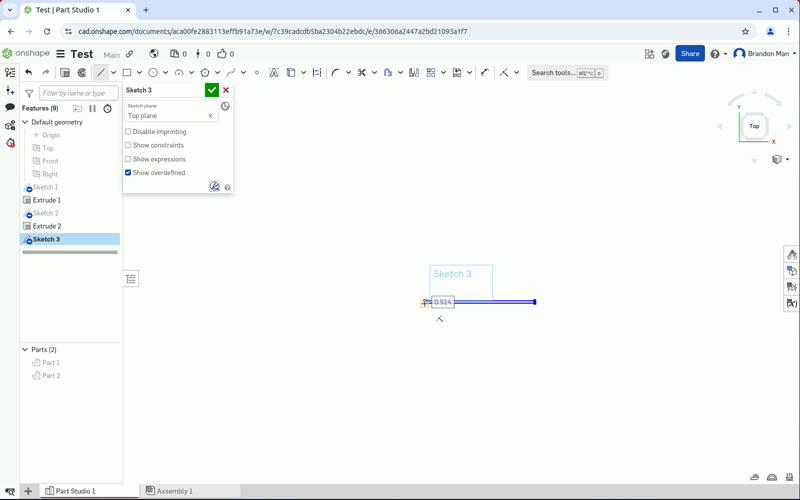
key(esc)
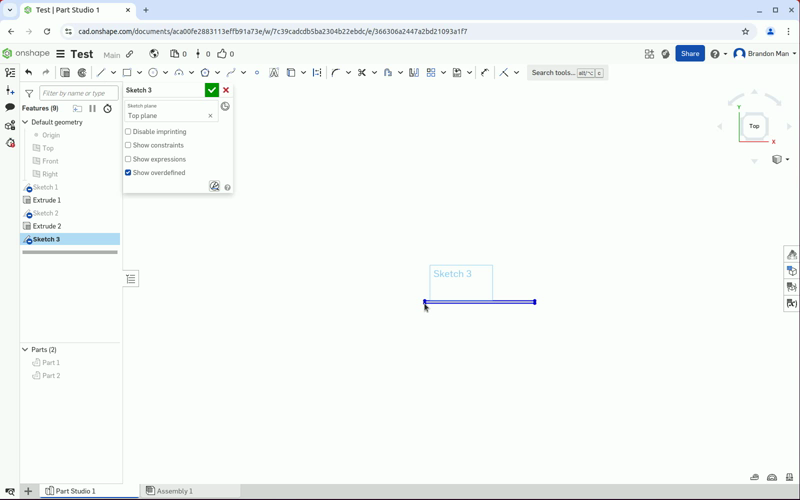
mouse_move(484, 302)
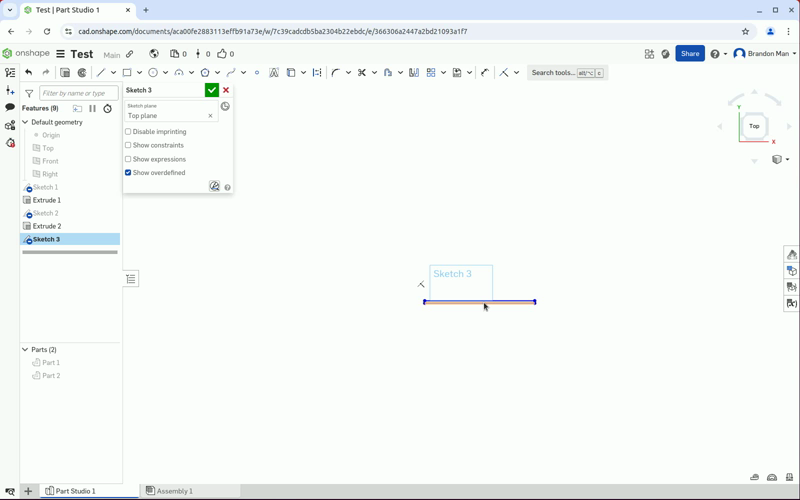
scroll(6)
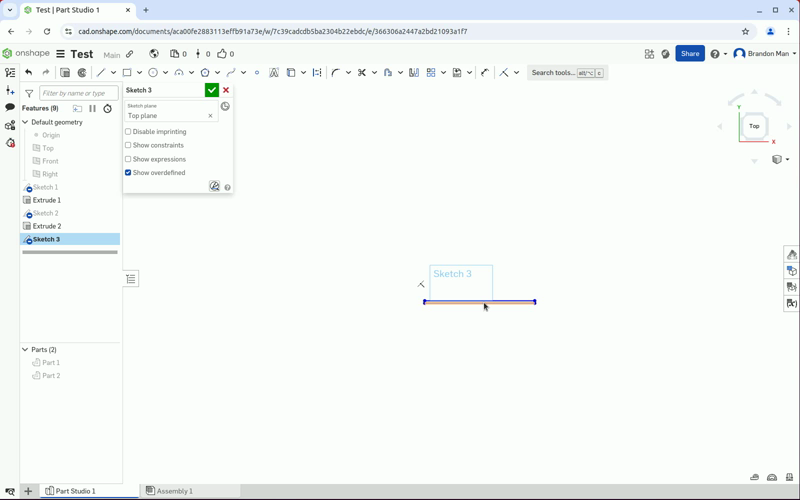
scroll(6)
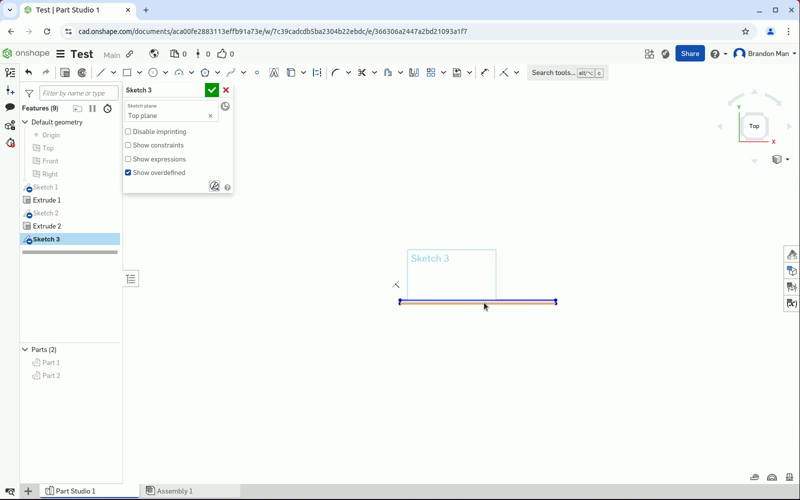
scroll(6)
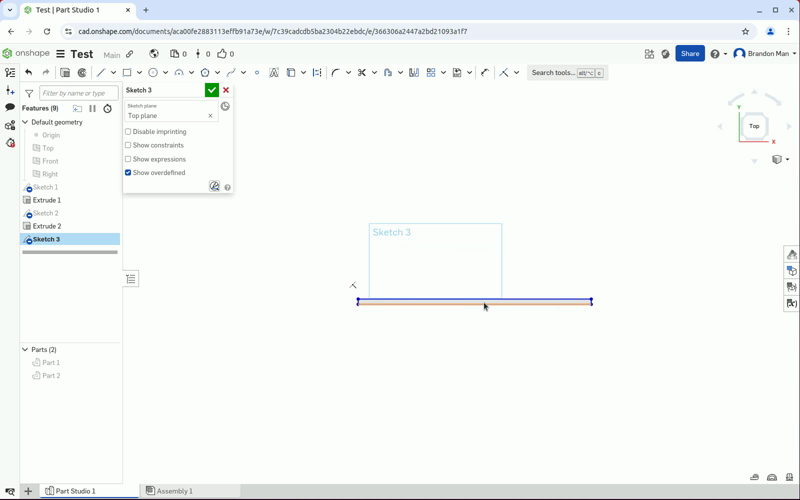
scroll(6)
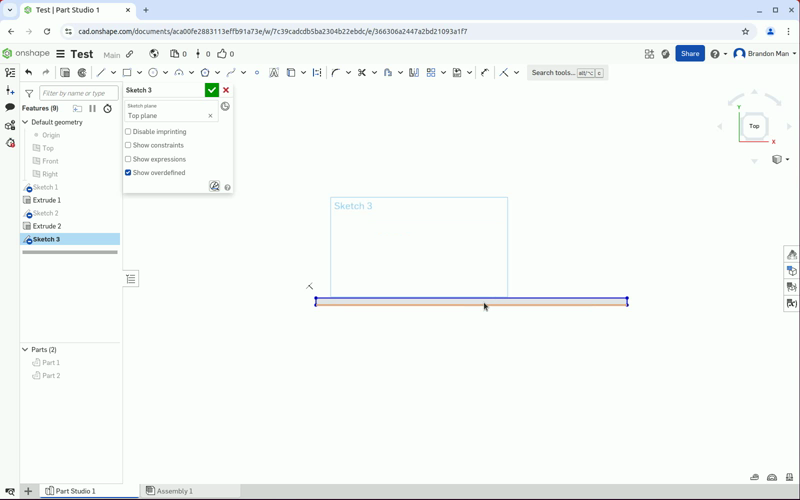
scroll(6)
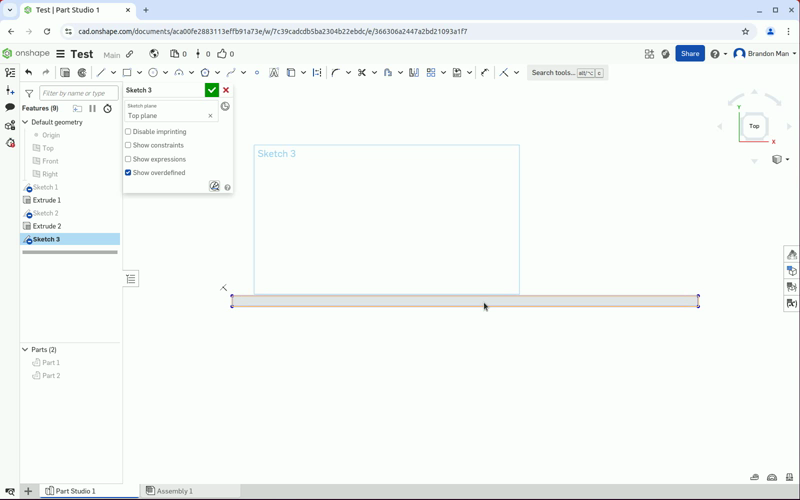
scroll(6)
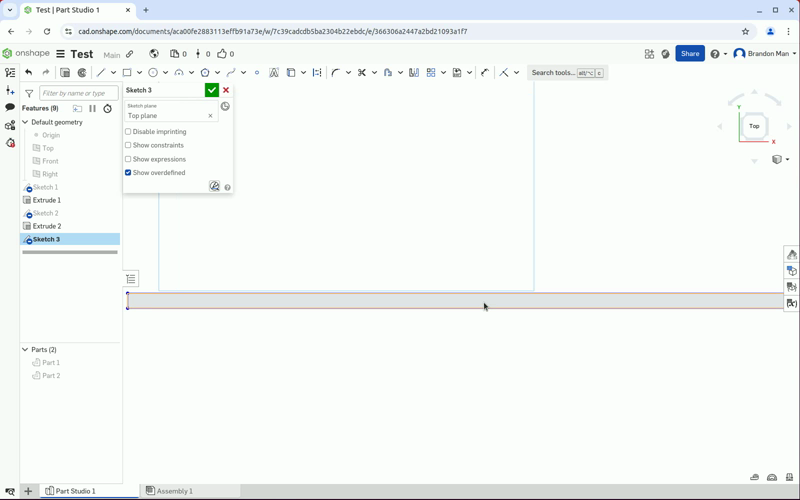
scroll(6)
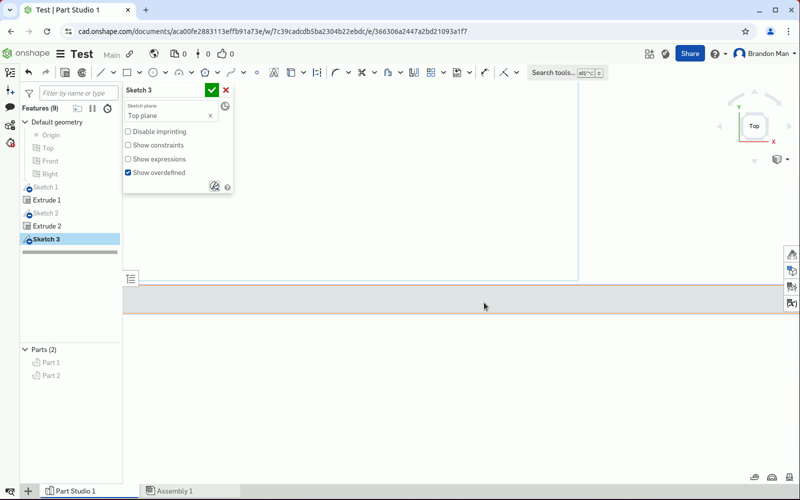
click(484, 302)
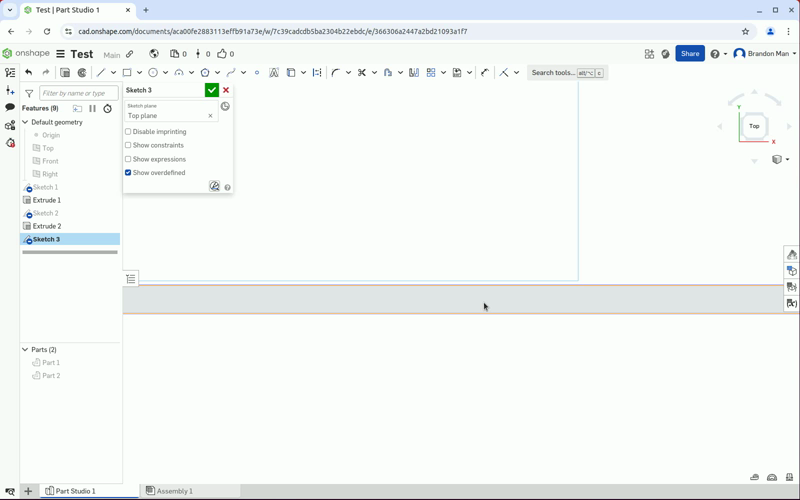
scroll(-6)
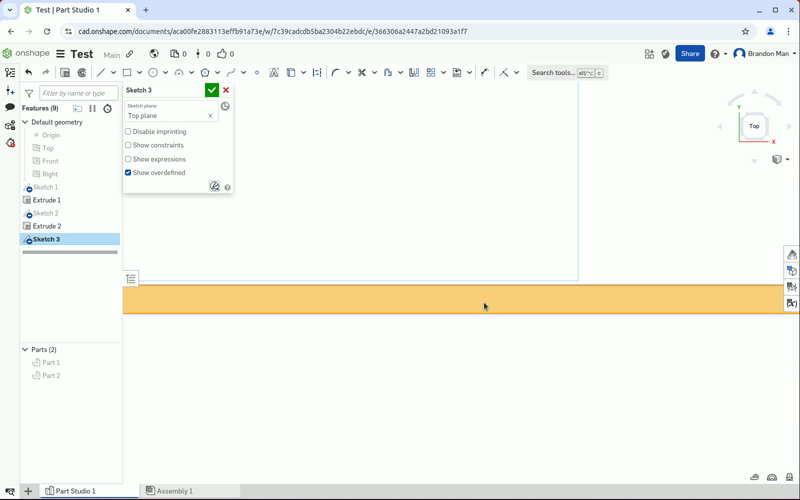
scroll(-6)
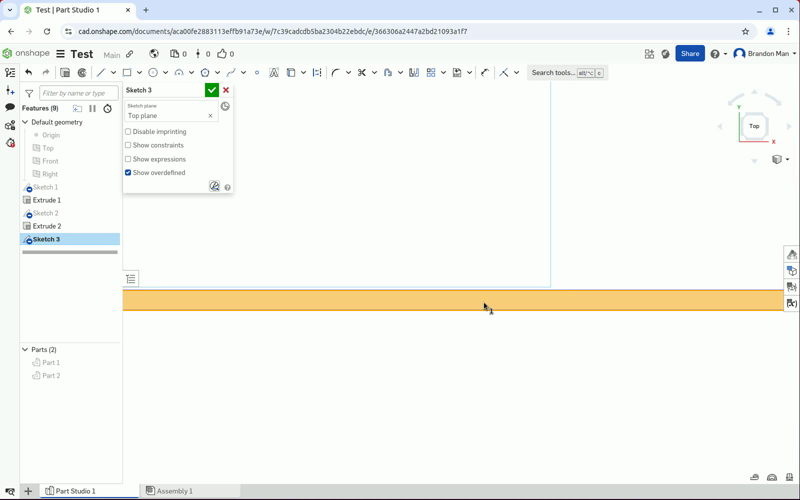
scroll(-6)
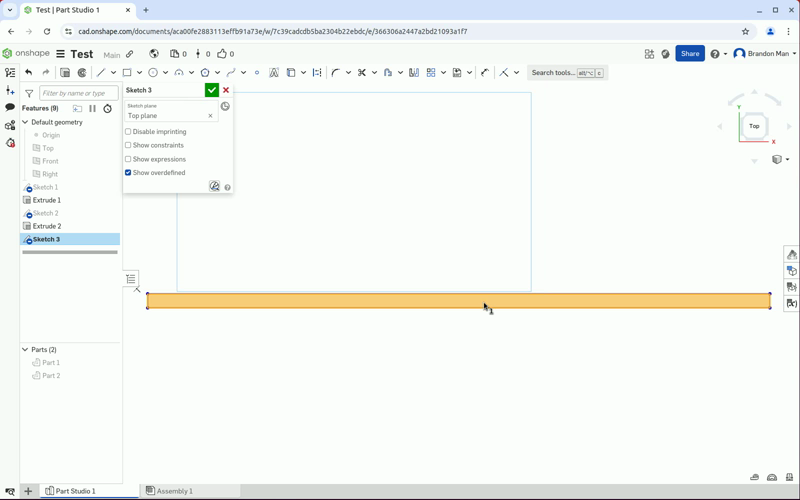
scroll(-6)
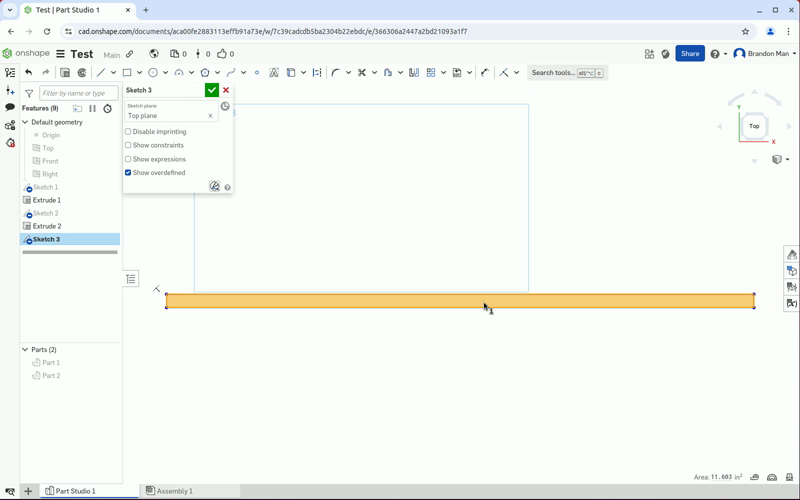
scroll(-6)
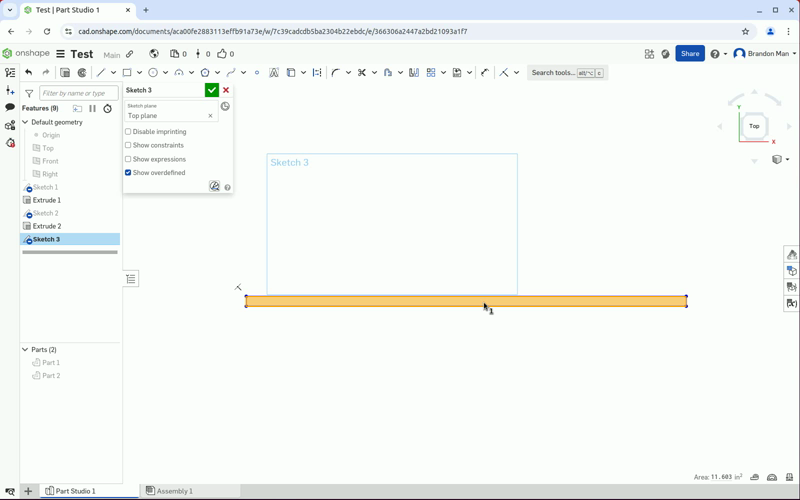
scroll(-6)
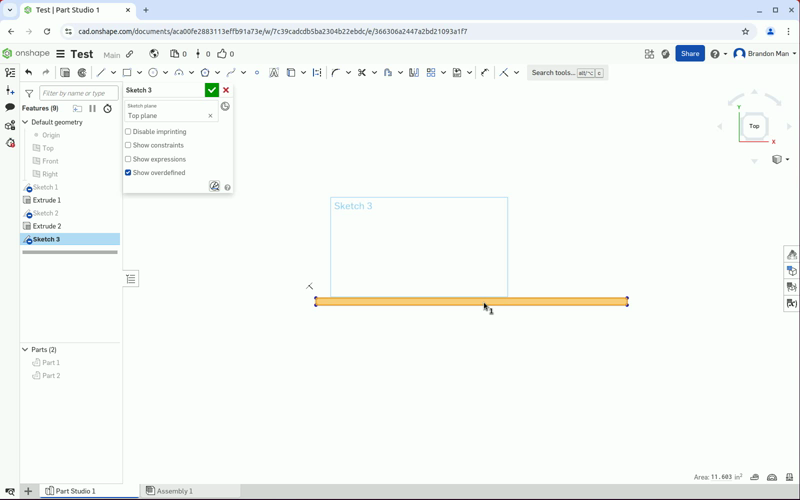
scroll(-6)
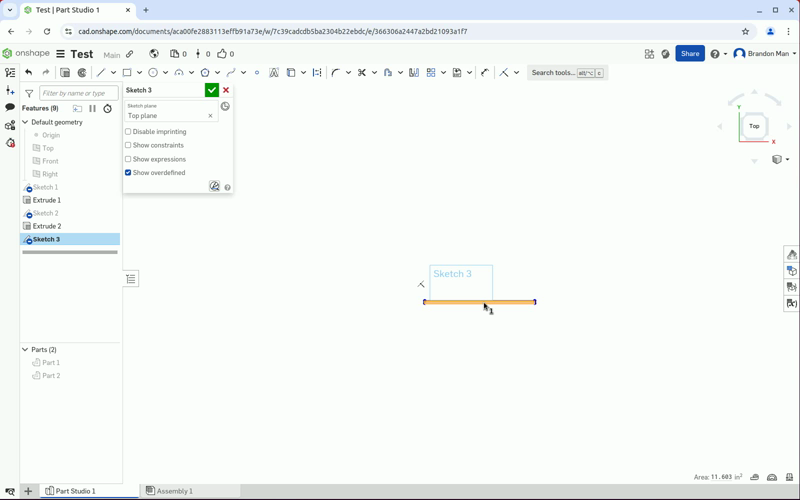
mouse_move(73, 352)
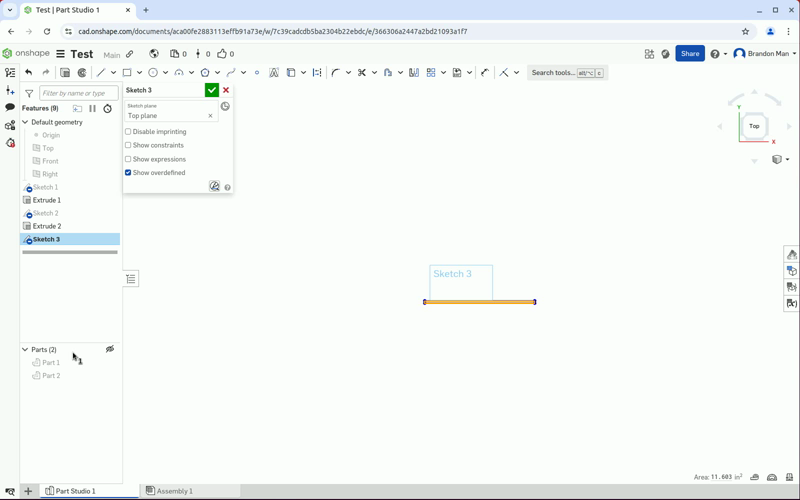
key(shift+y)
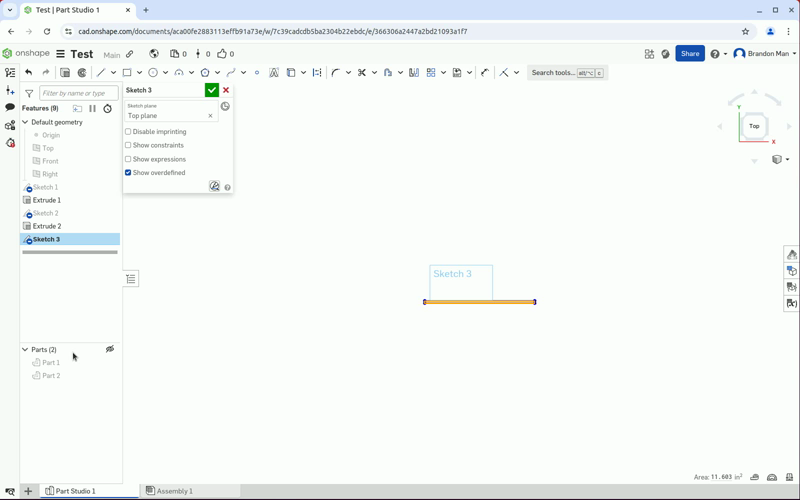
key(shift+e)
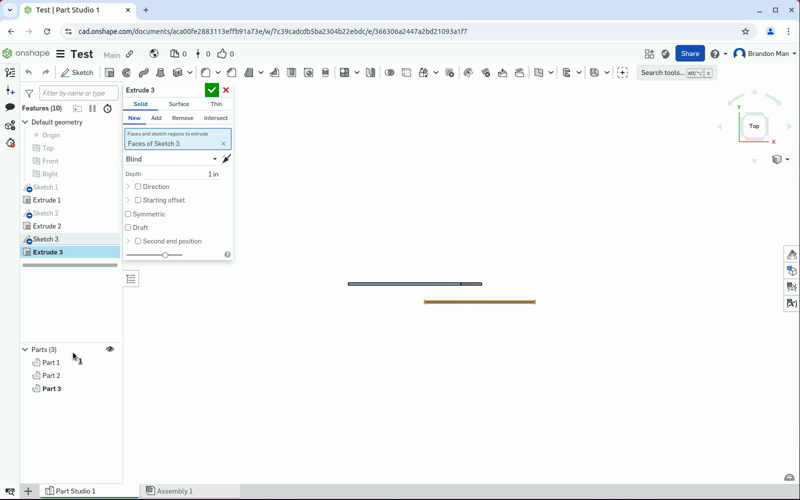
mouse_move(143, 106)
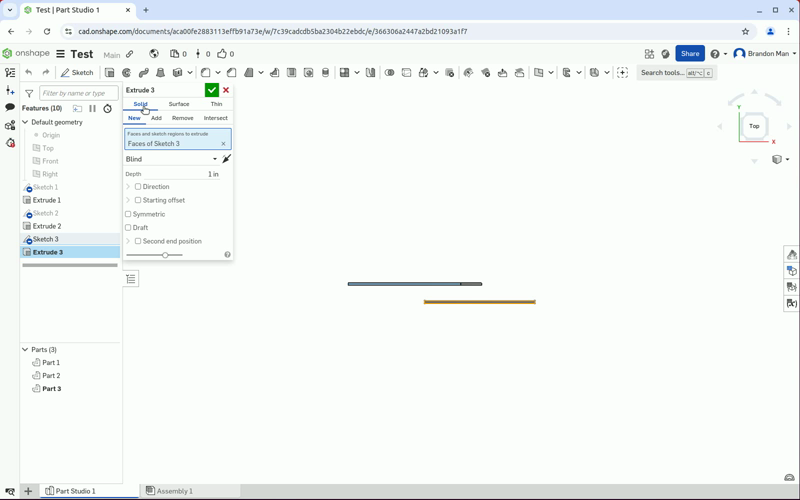
click(143, 106)
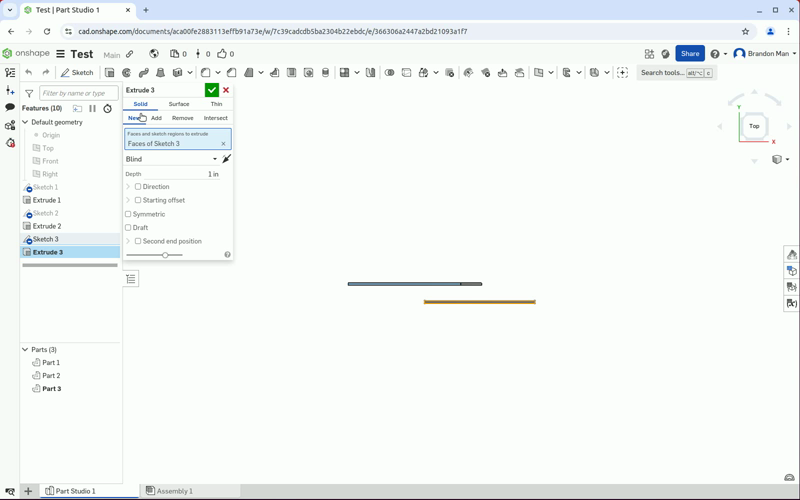
mouse_move(137, 120)
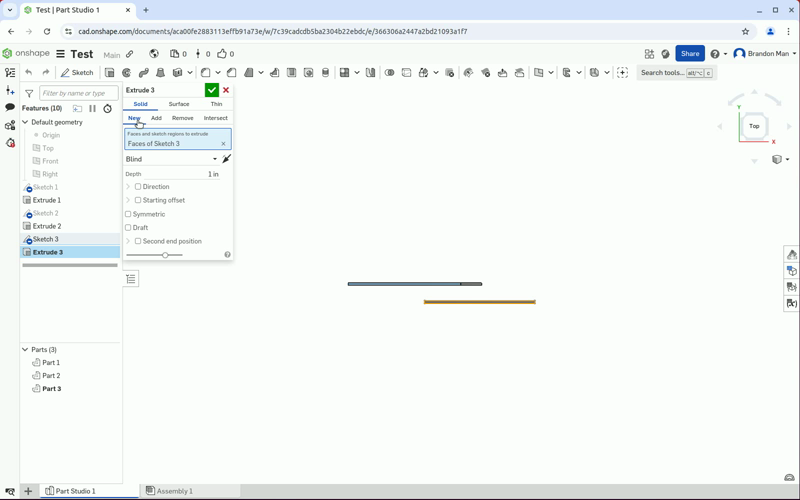
click(137, 120)
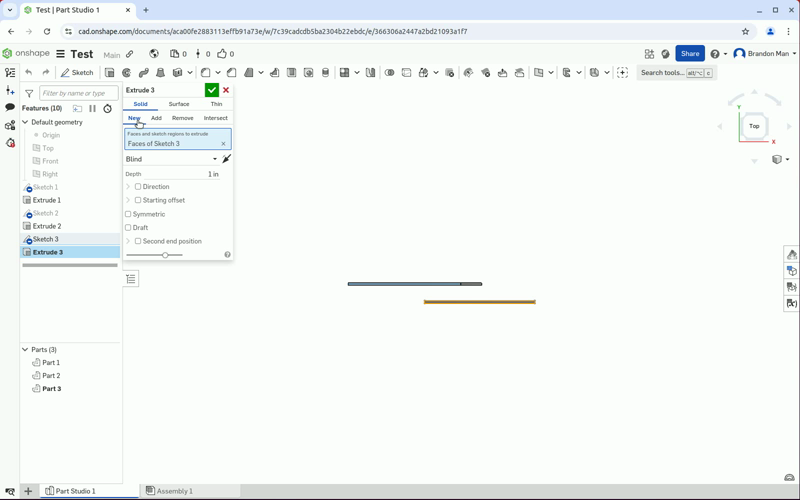
key(tab, 4)
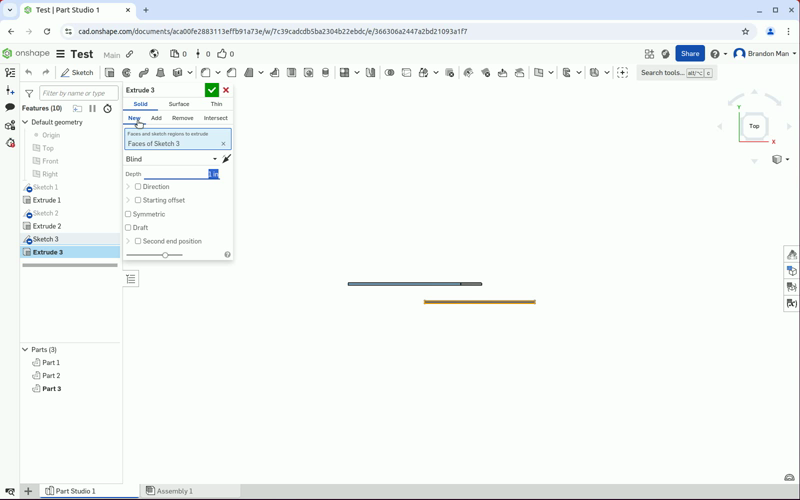
text(1.204)
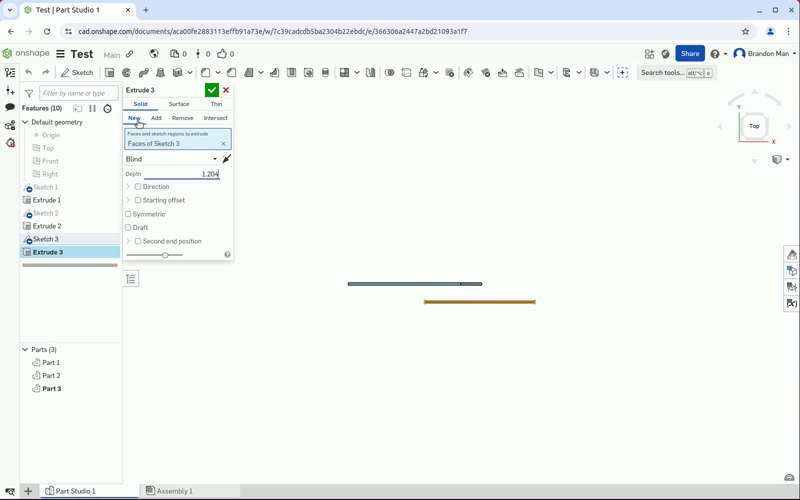
key(enter)
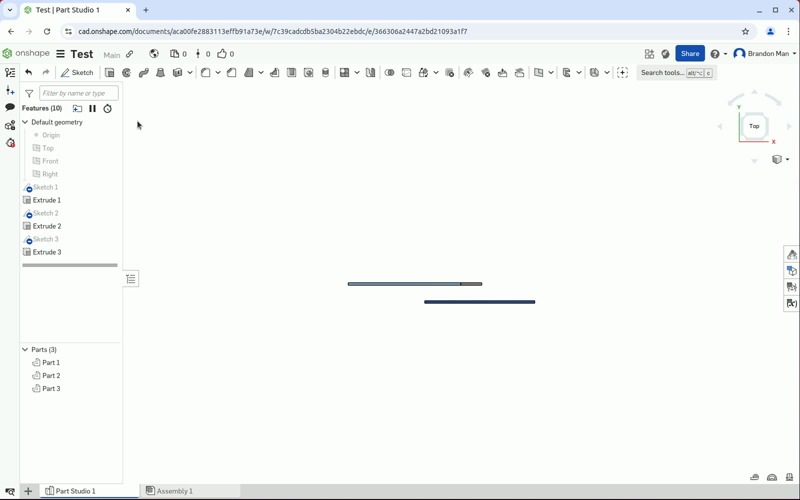
key(shift+h)
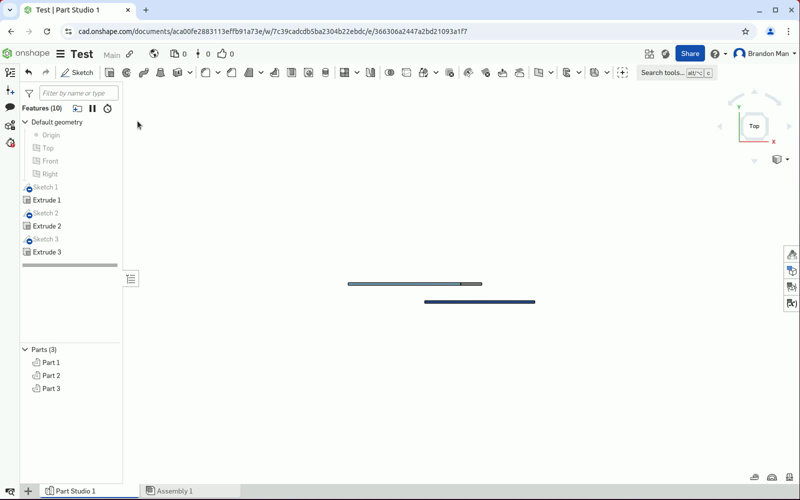
key(shift+h)
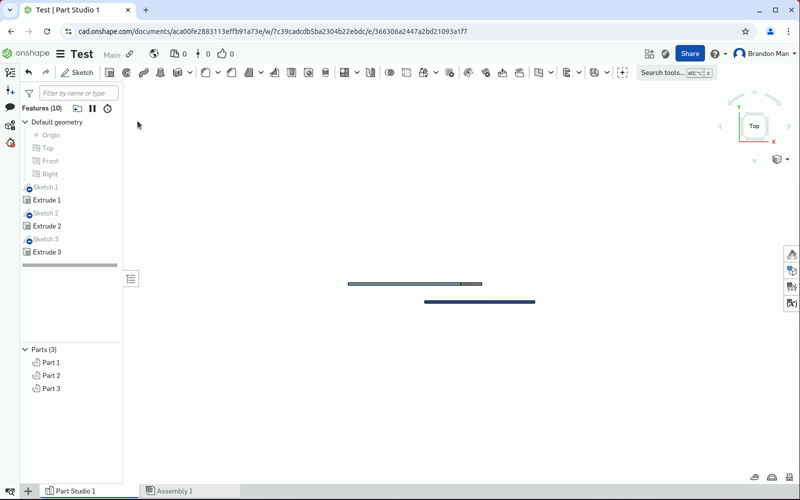
mouse_move(73, 189)
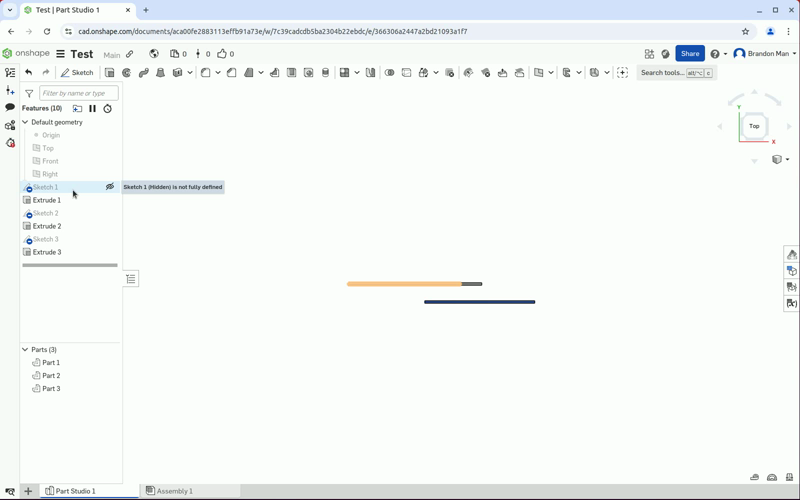
click(73, 189)
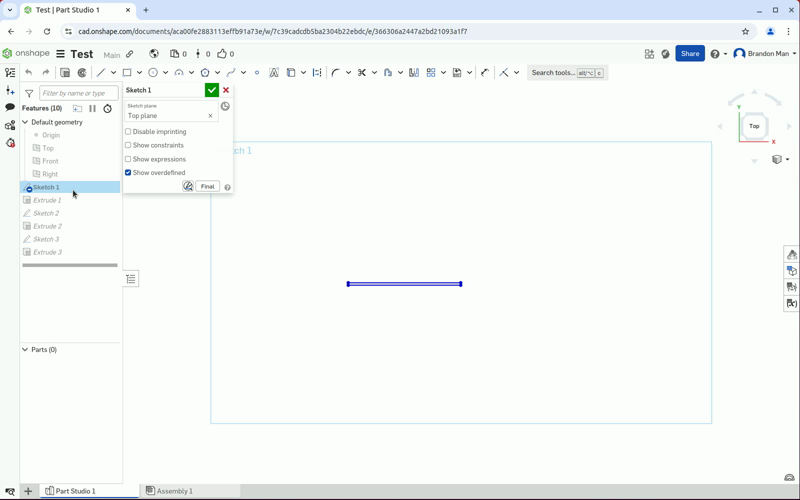
mouse_move(229, 92)
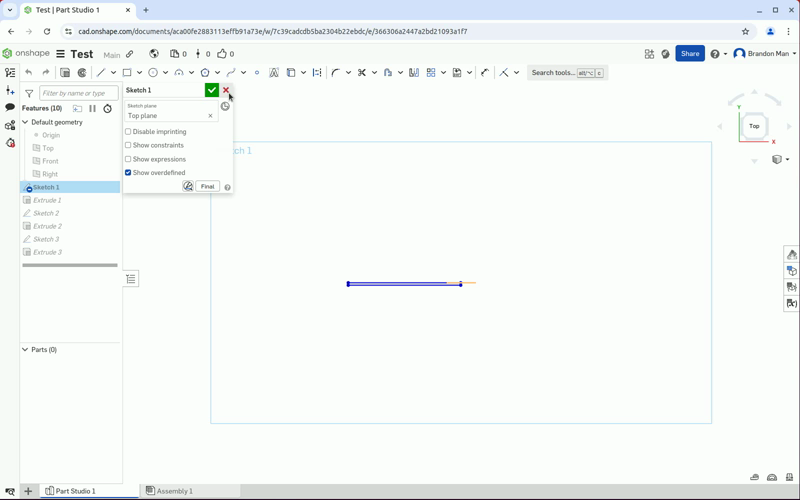
click(229, 92)
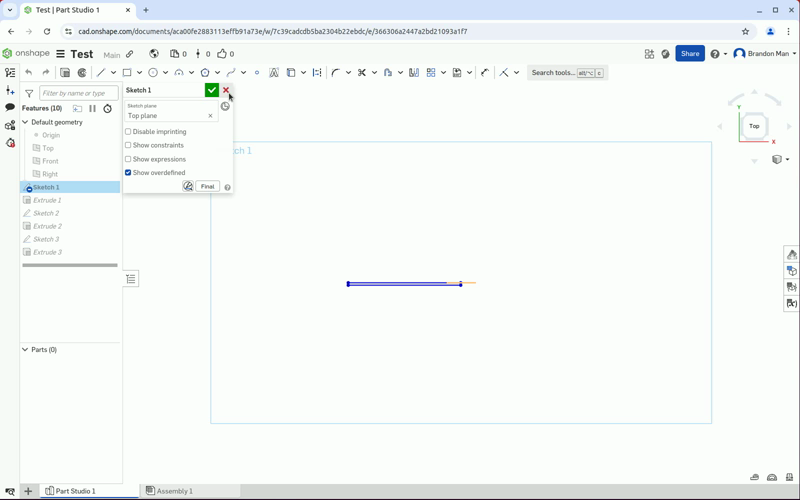
key(shift+s)
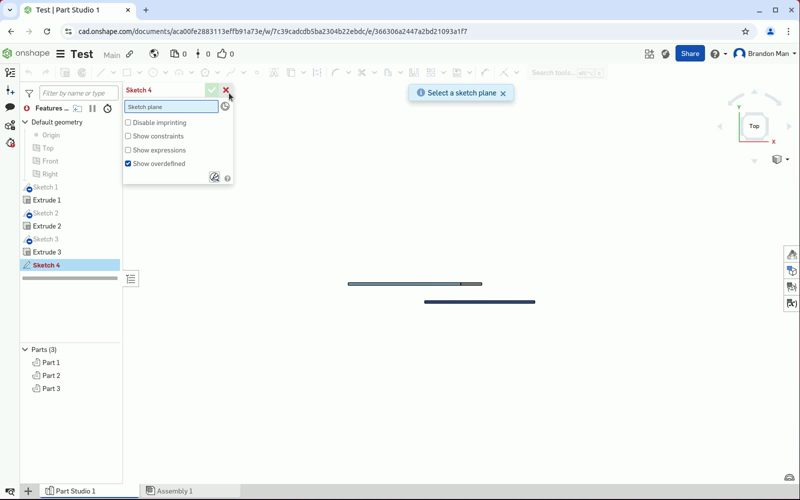
mouse_move(73, 150)
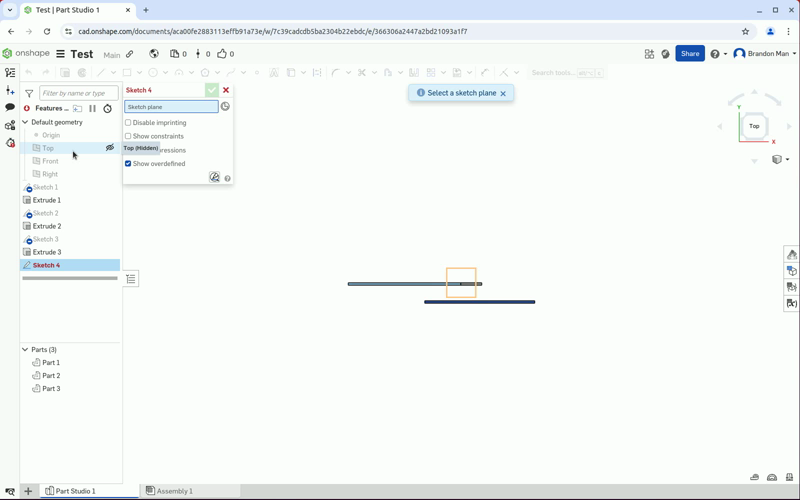
click(73, 150)
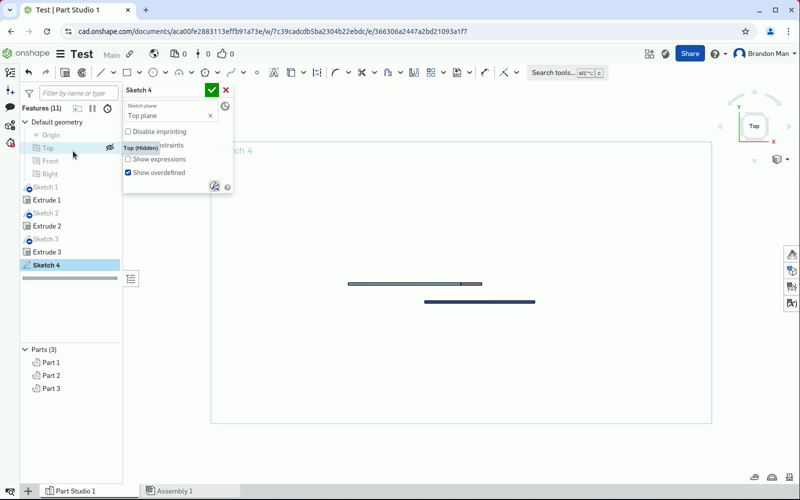
mouse_move(73, 352)
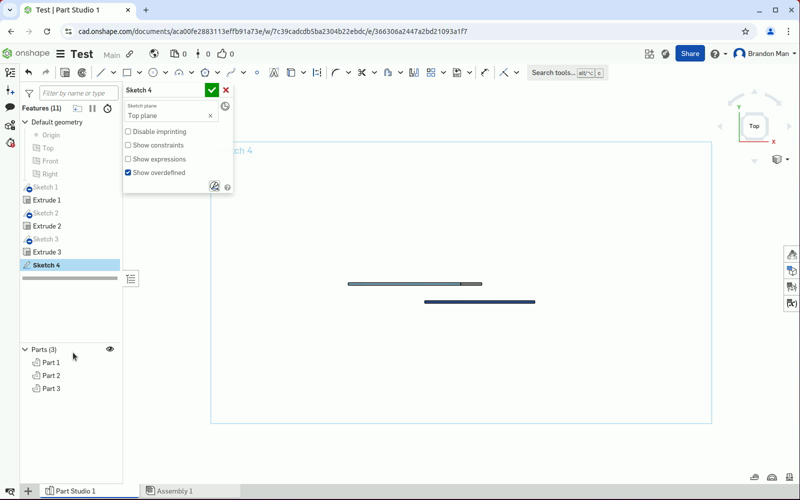
key(y)
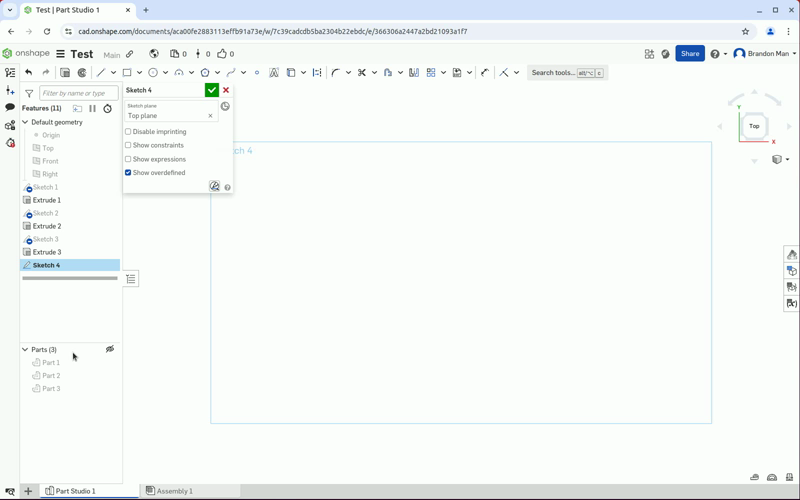
key(l)
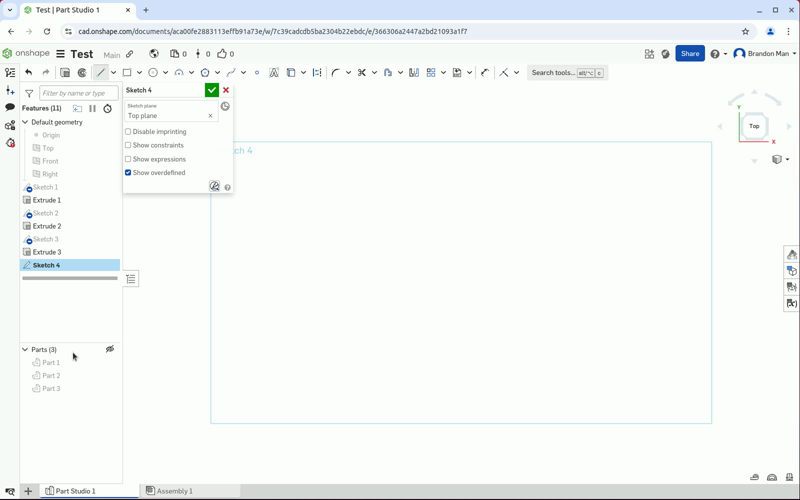
key_down(shift)
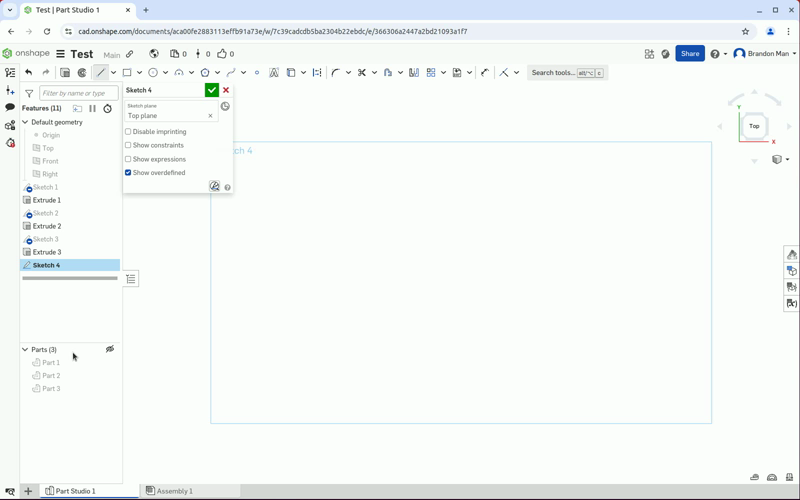
mouse_move(441, 326)
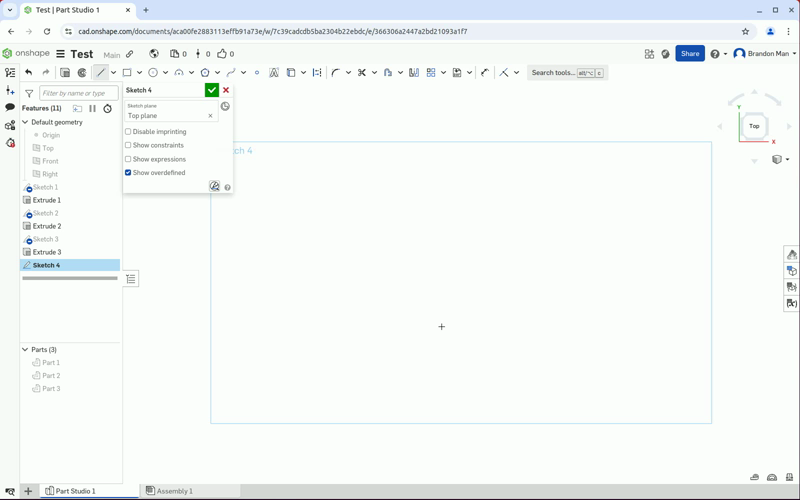
click(441, 326)
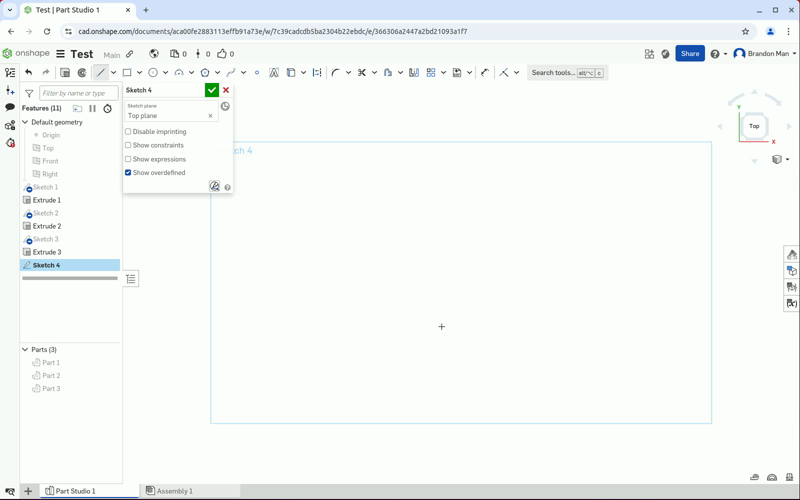
key_up(shift)
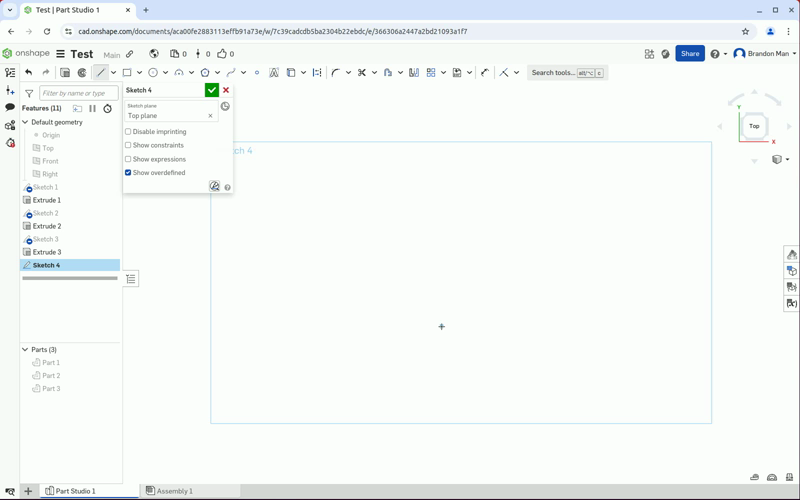
key_down(shift)
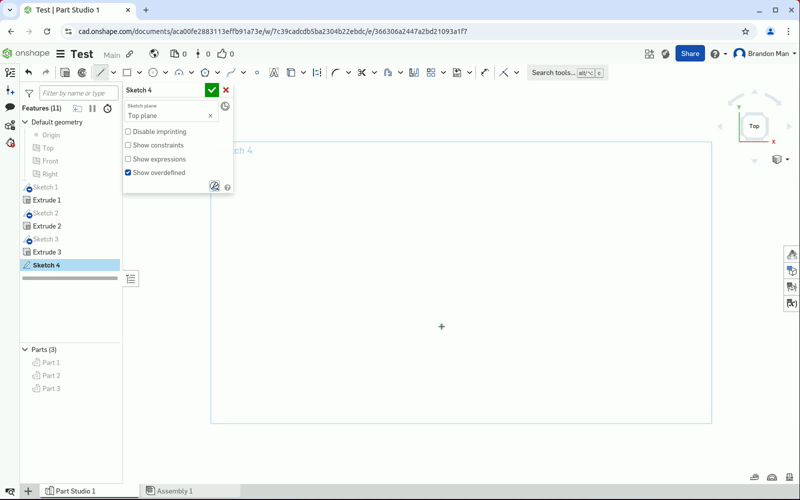
mouse_move(502, 326)
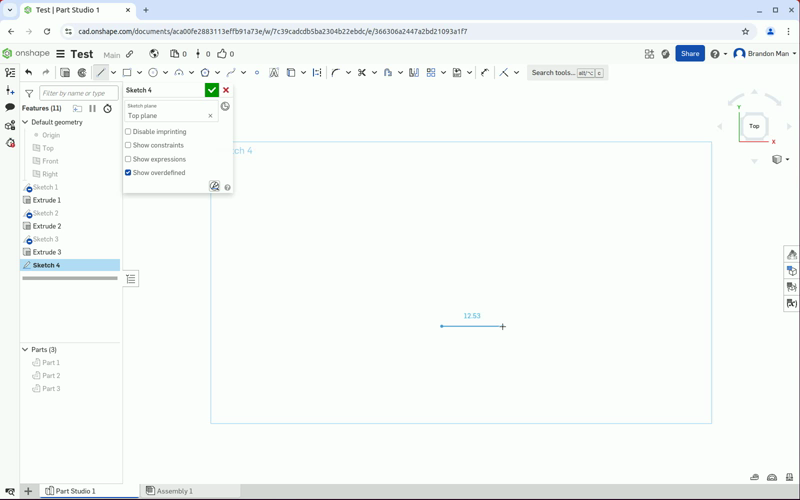
click(502, 326)
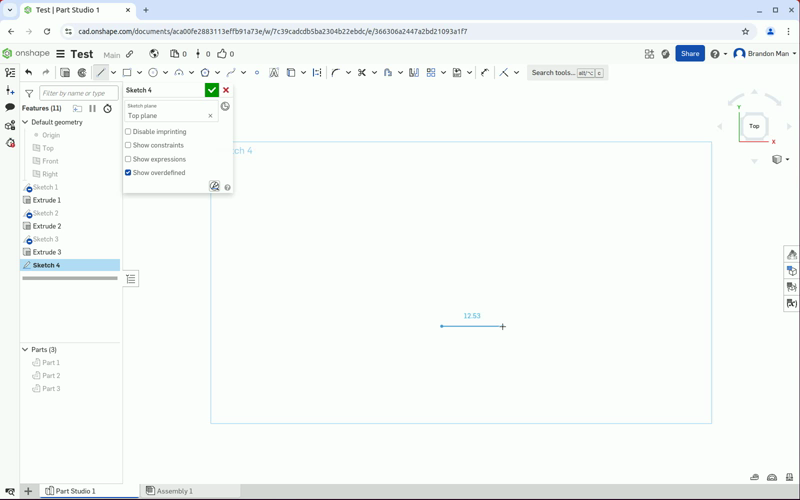
key_up(shift)
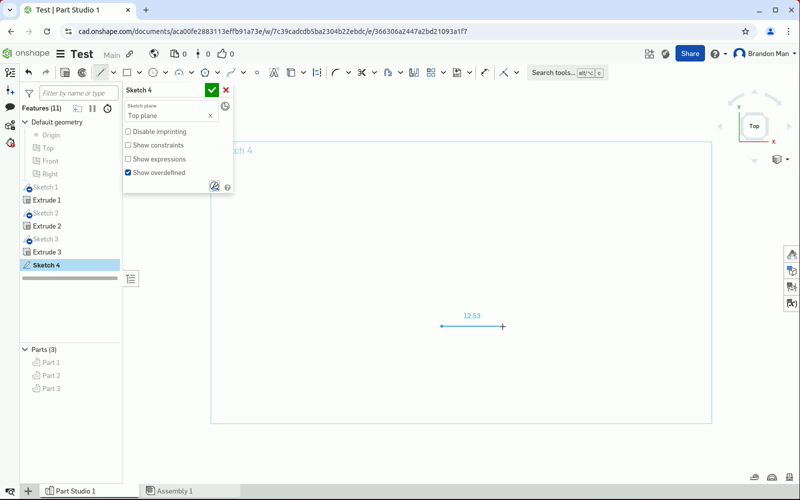
key_down(shift)
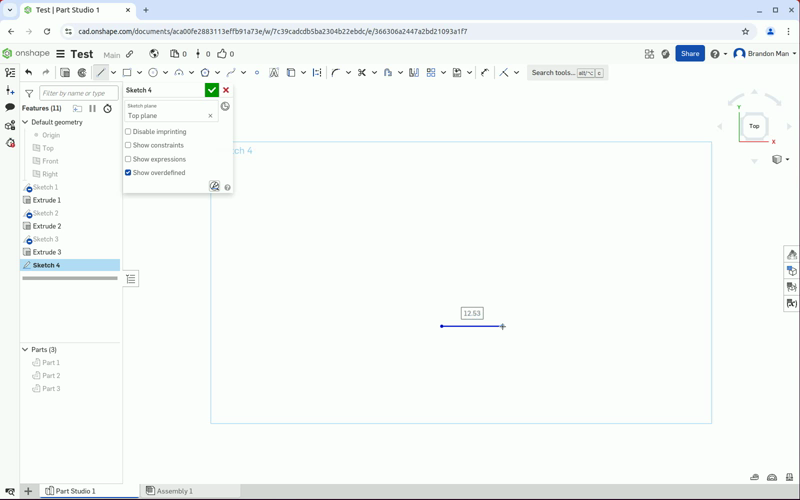
mouse_move(532, 326)
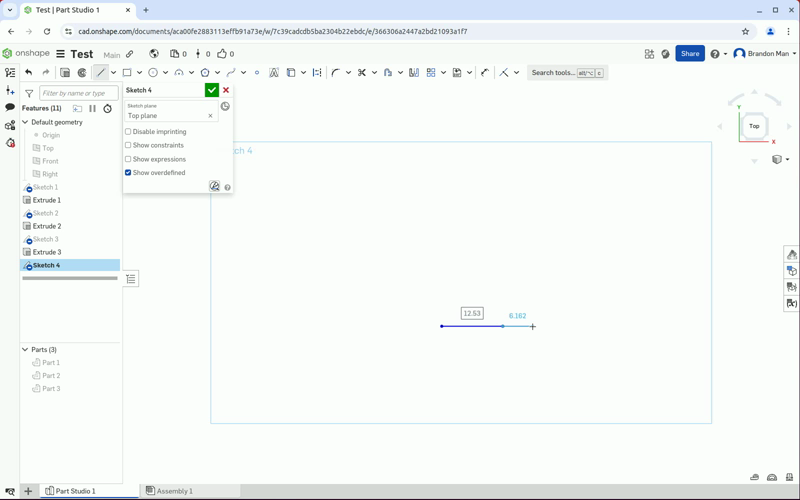
mouse_move(502, 323)
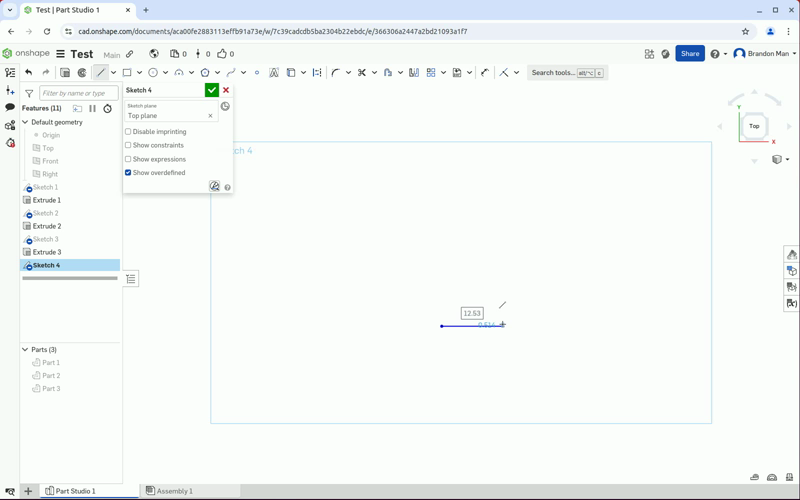
scroll(6)
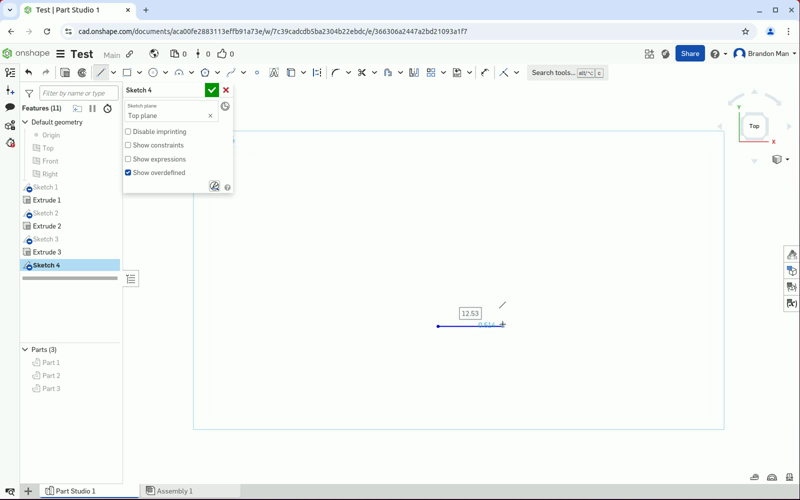
scroll(6)
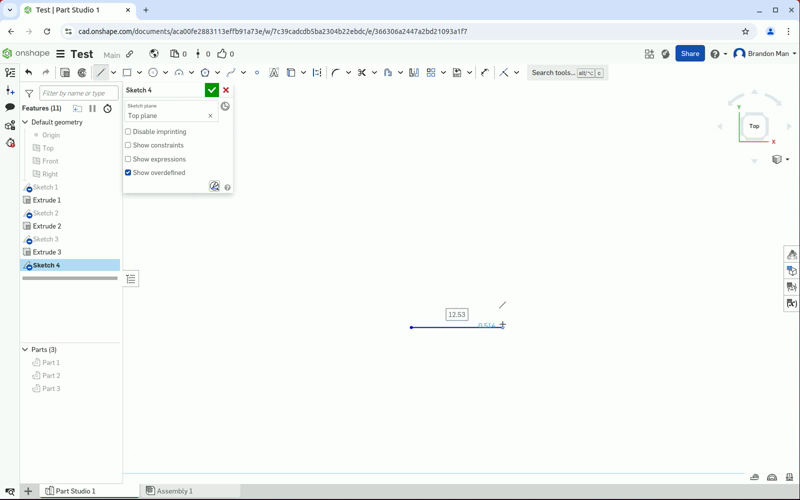
scroll(6)
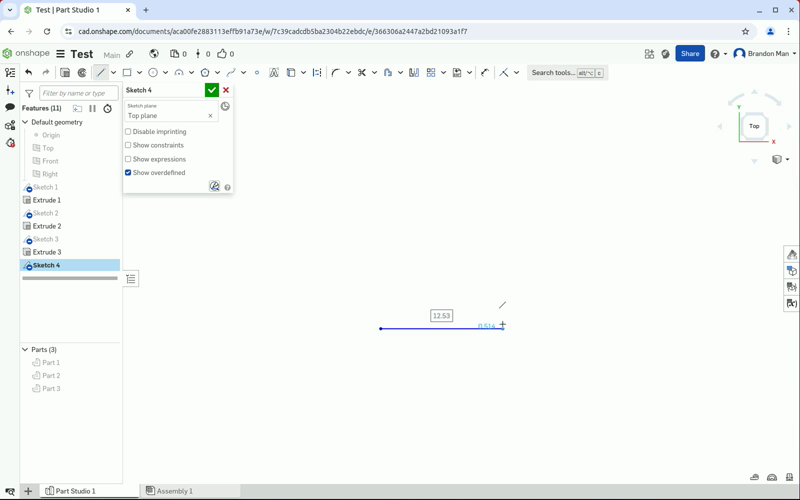
scroll(6)
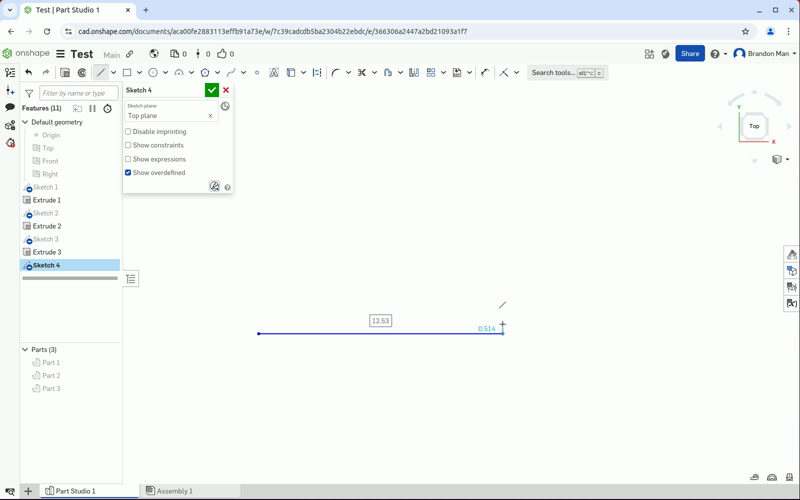
scroll(6)
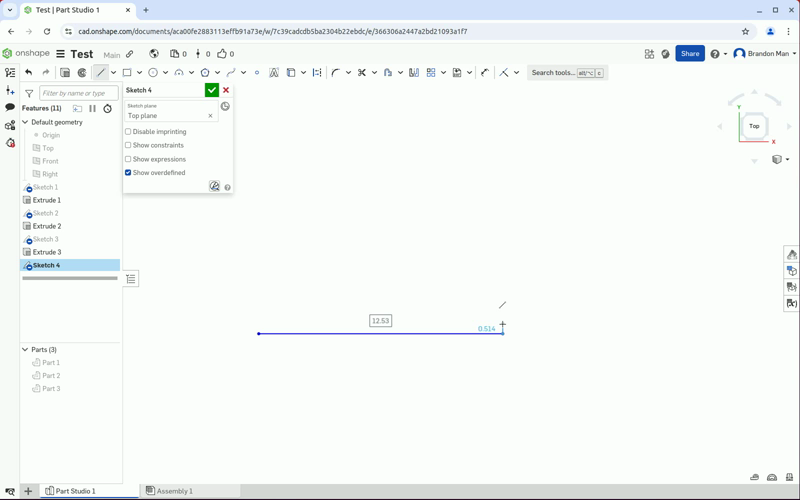
scroll(6)
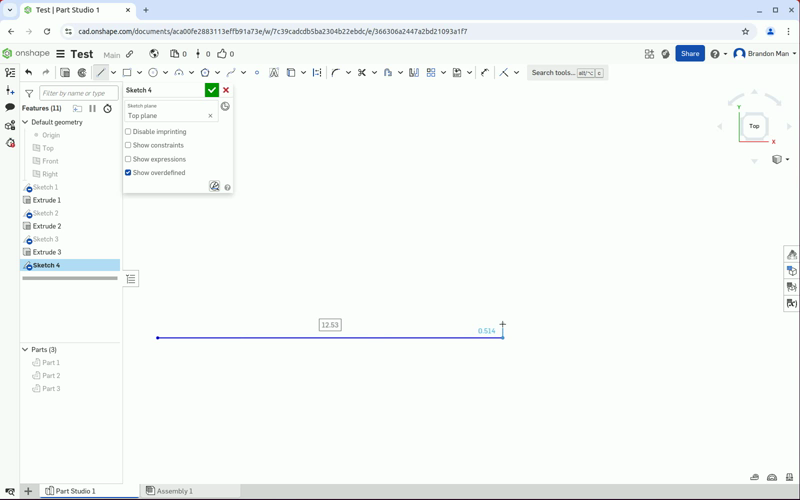
scroll(6)
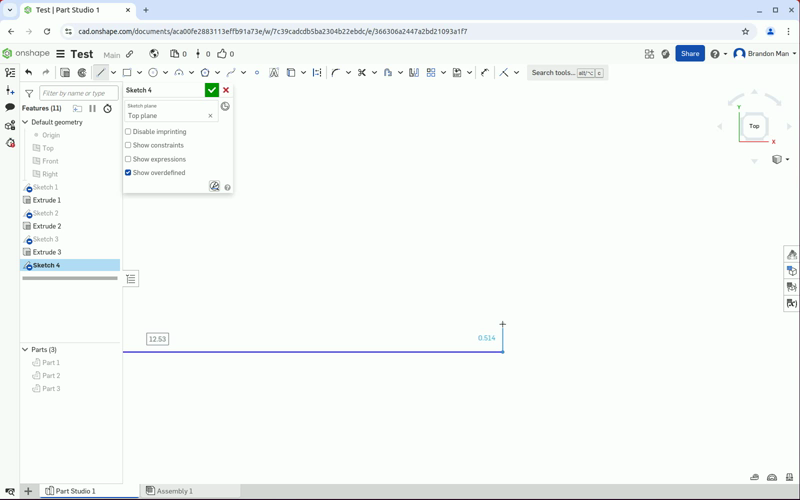
click(502, 323)
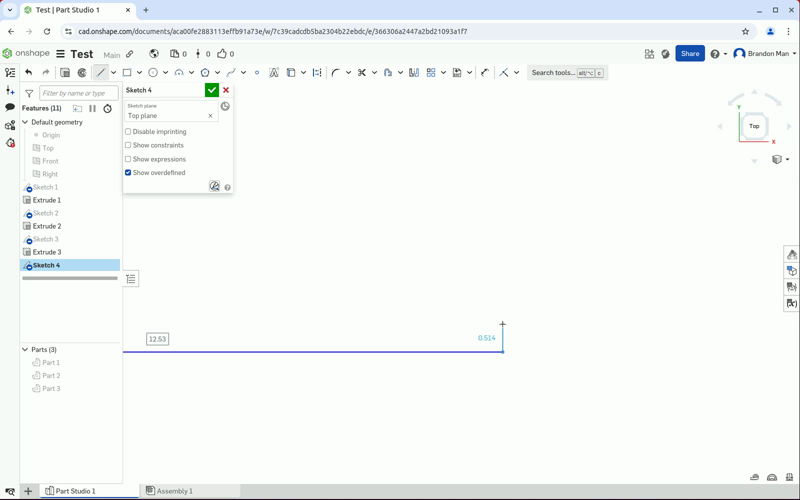
scroll(-6)
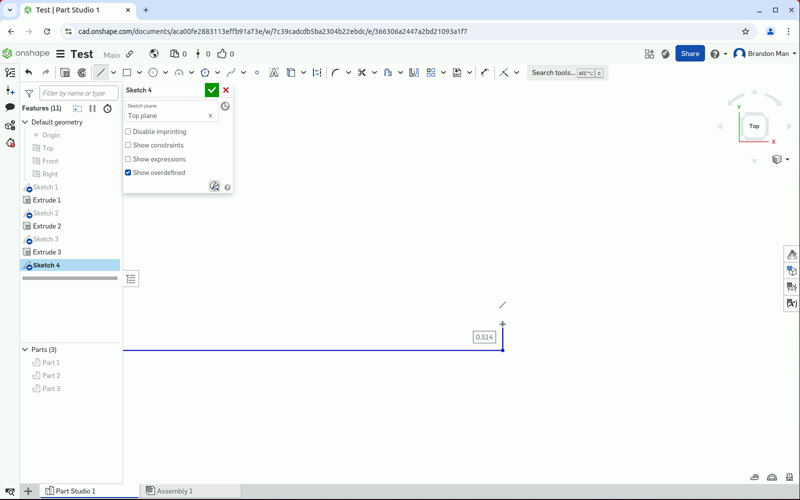
scroll(-6)
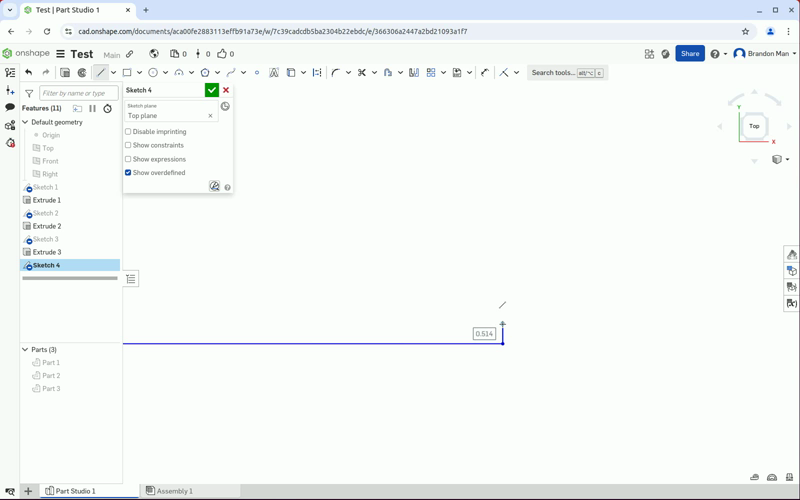
scroll(-6)
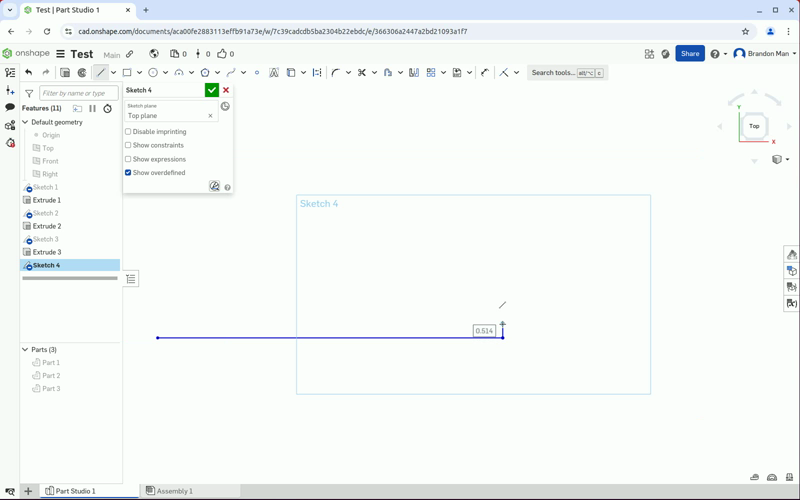
scroll(-6)
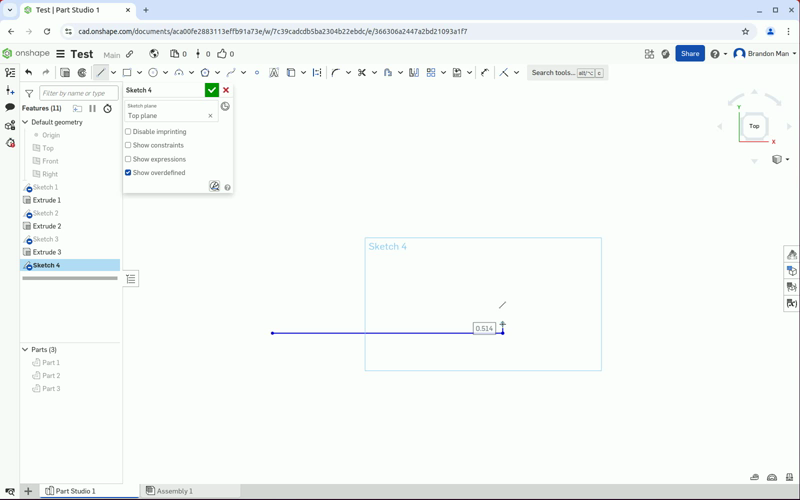
scroll(-6)
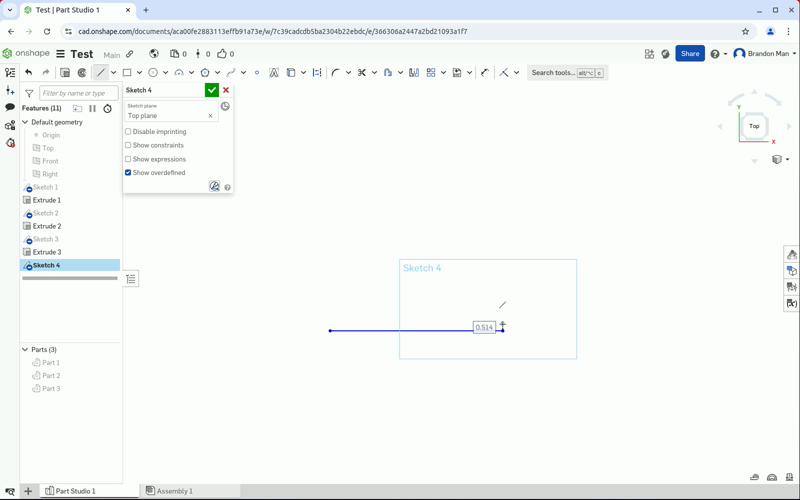
scroll(-6)
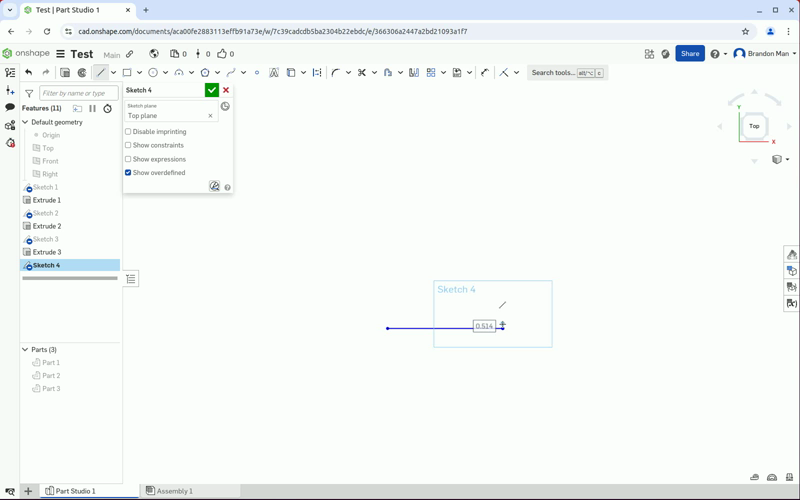
scroll(-6)
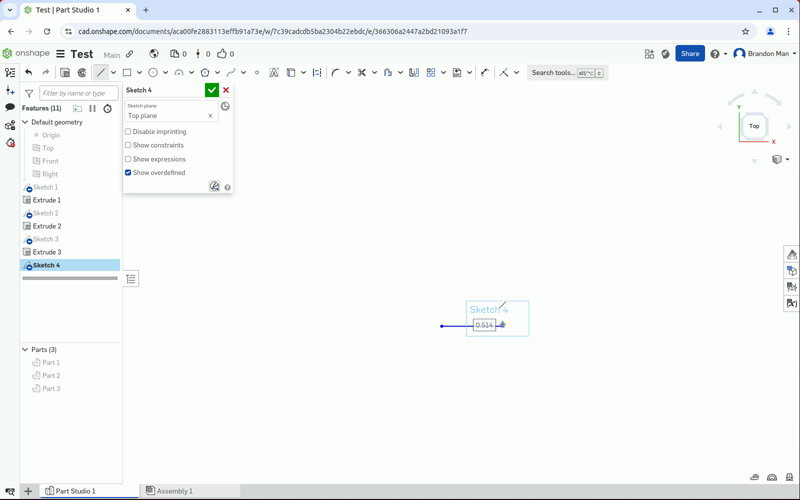
key_up(shift)
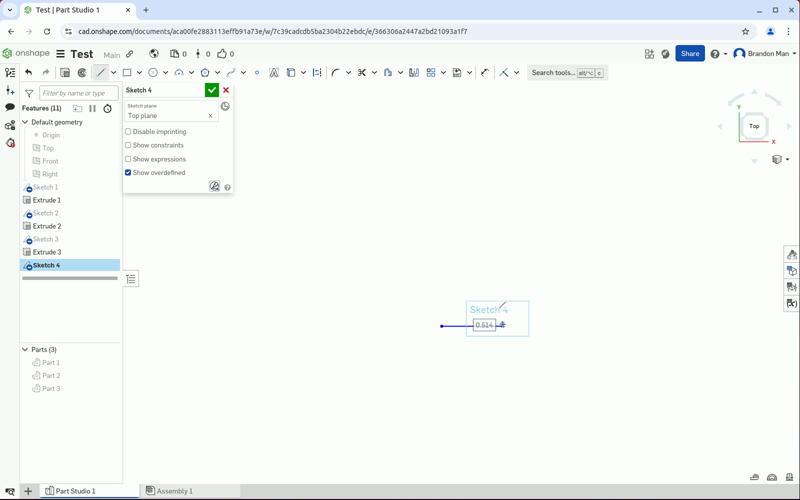
key_down(shift)
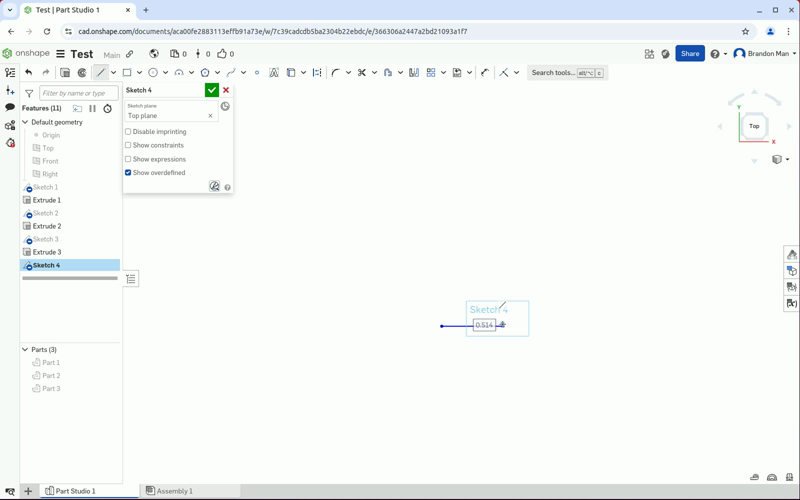
mouse_move(441, 323)
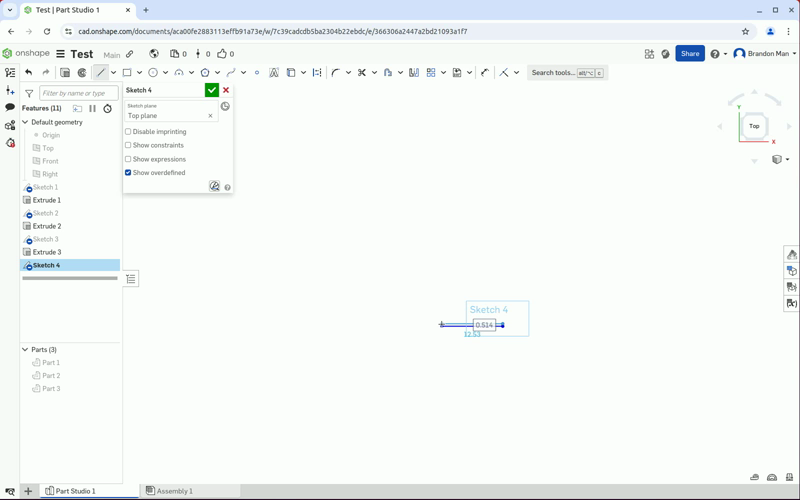
scroll(6)
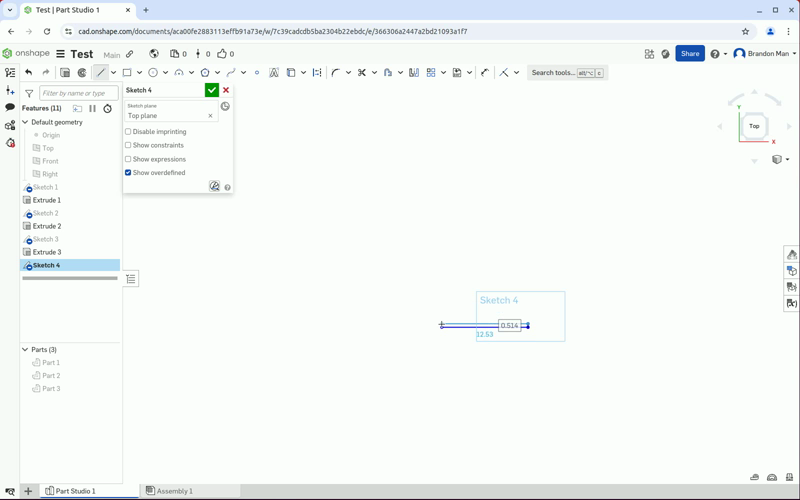
scroll(6)
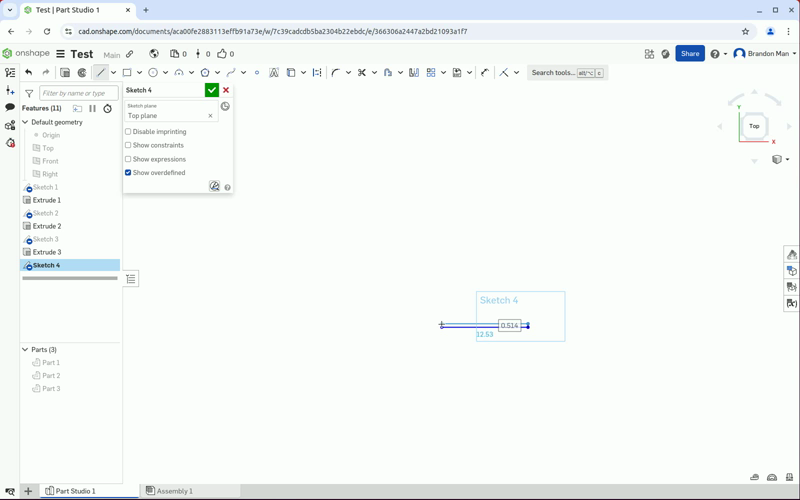
scroll(6)
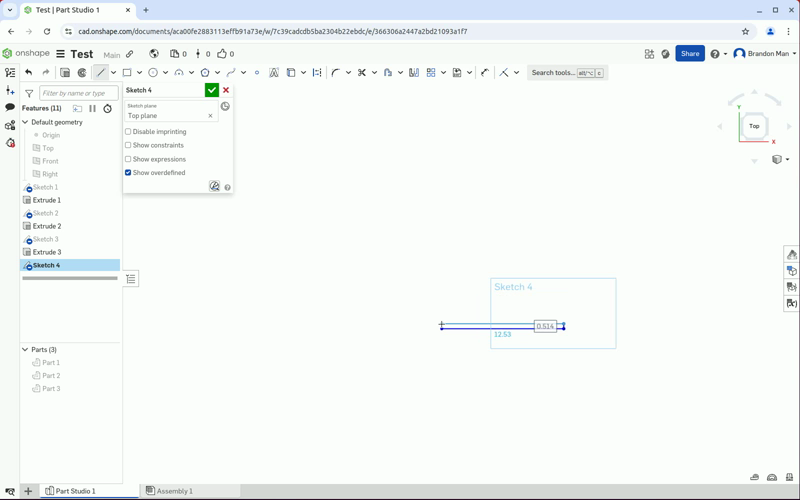
scroll(6)
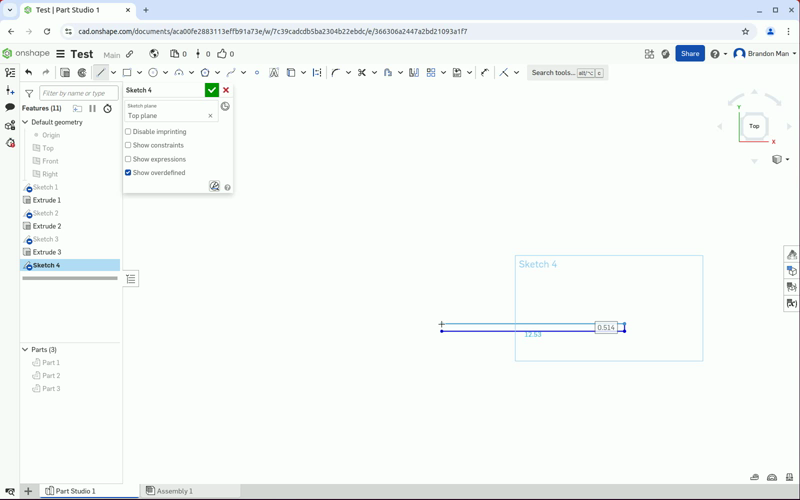
scroll(6)
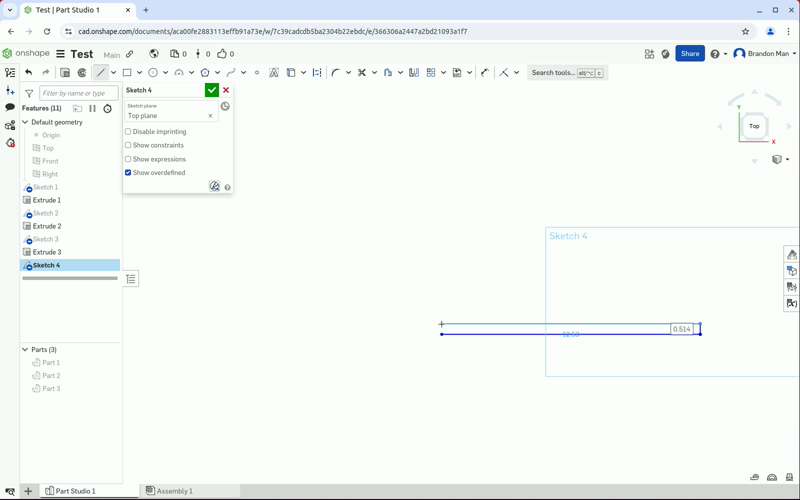
scroll(6)
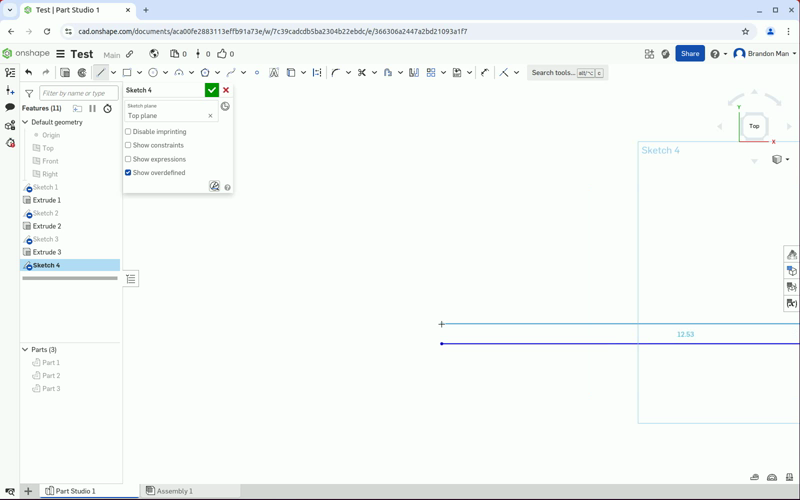
scroll(6)
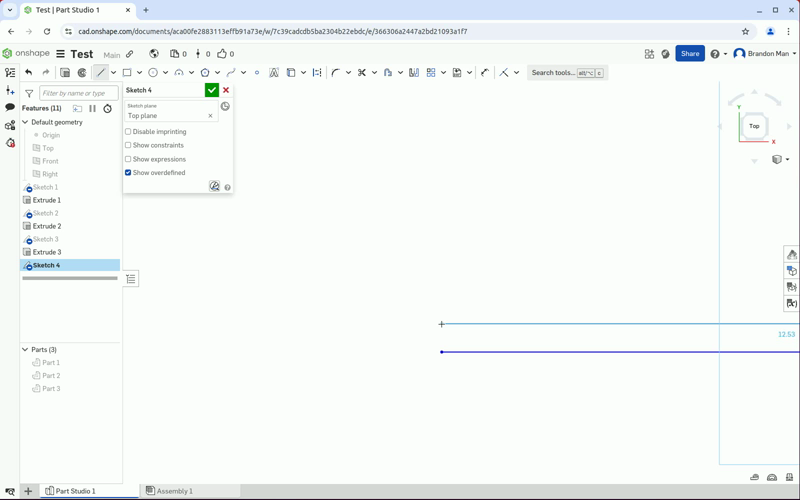
click(441, 323)
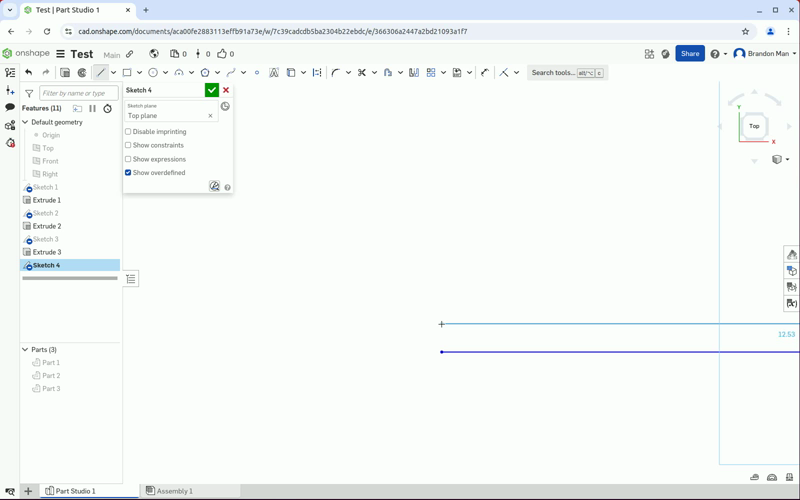
scroll(-6)
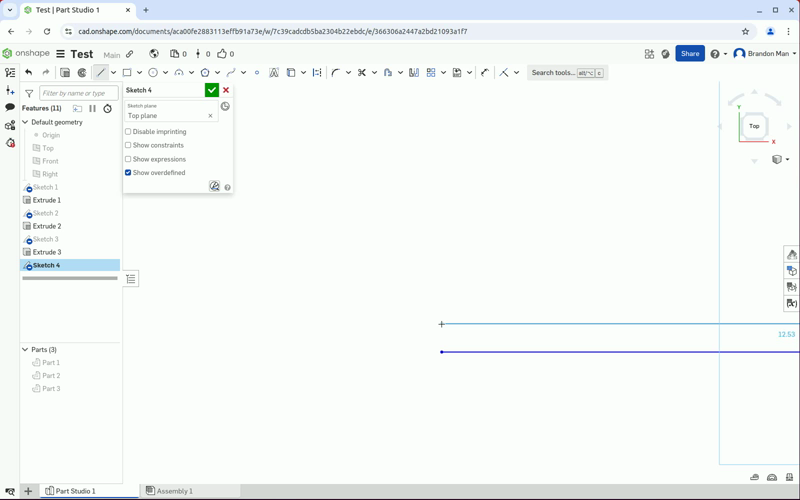
scroll(-6)
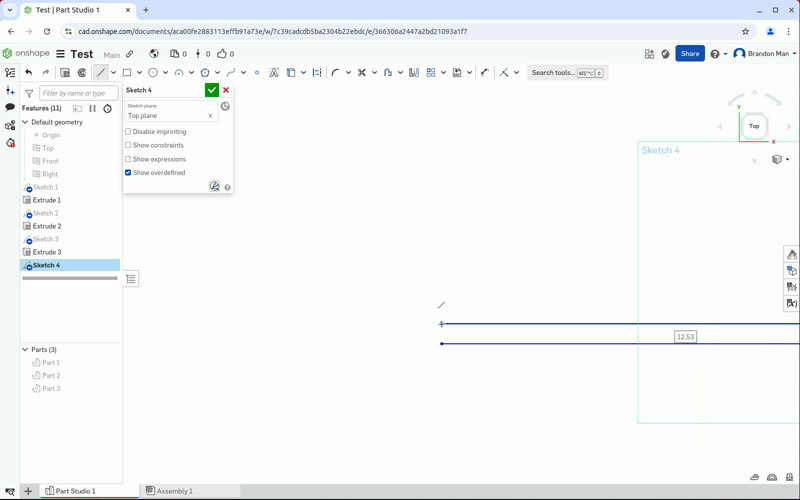
scroll(-6)
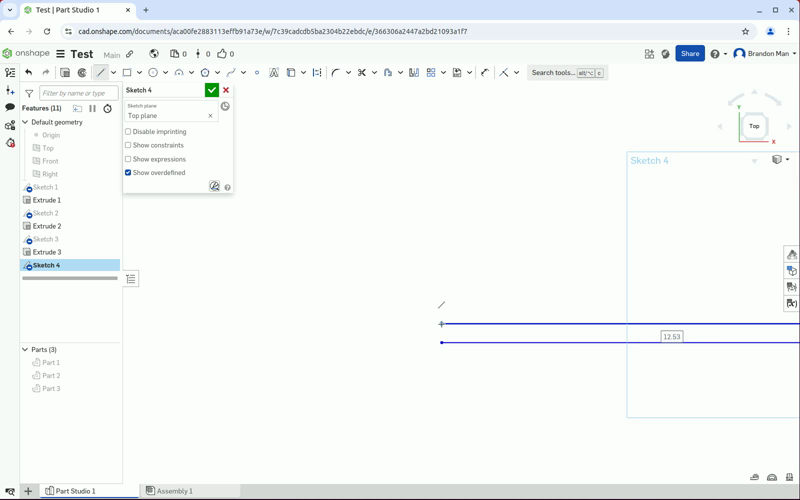
scroll(-6)
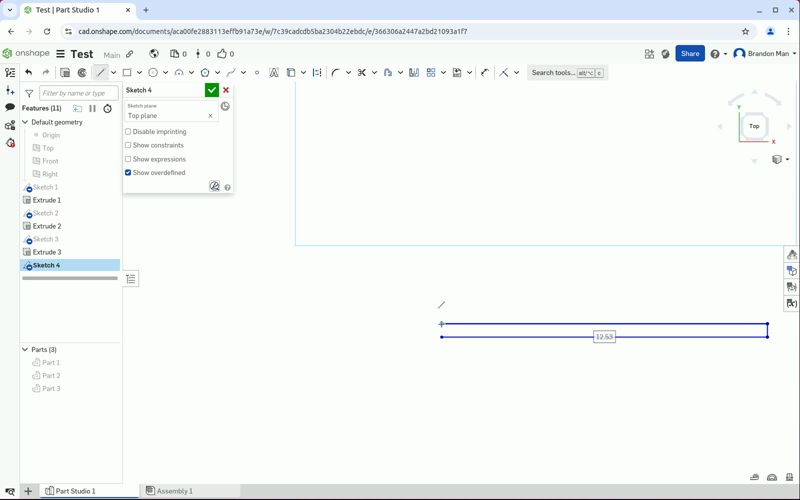
scroll(-6)
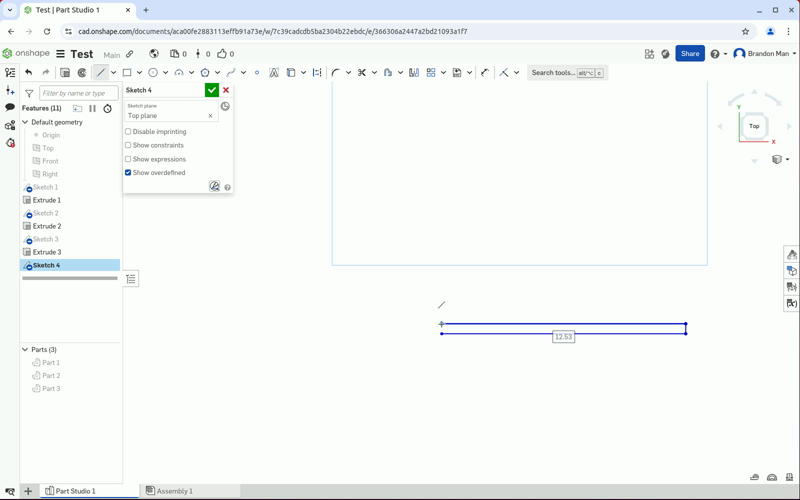
scroll(-6)
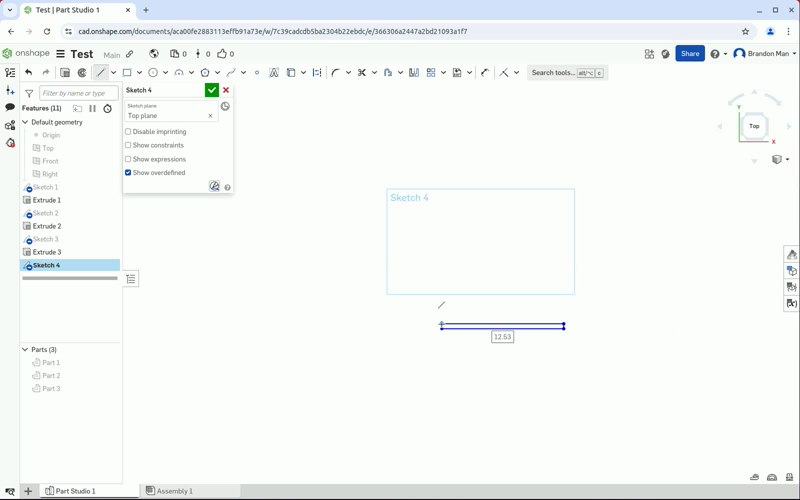
scroll(-6)
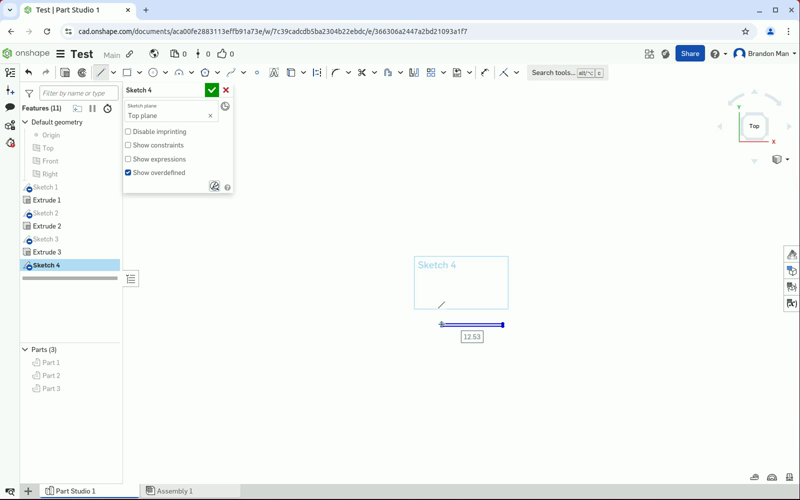
key_up(shift)
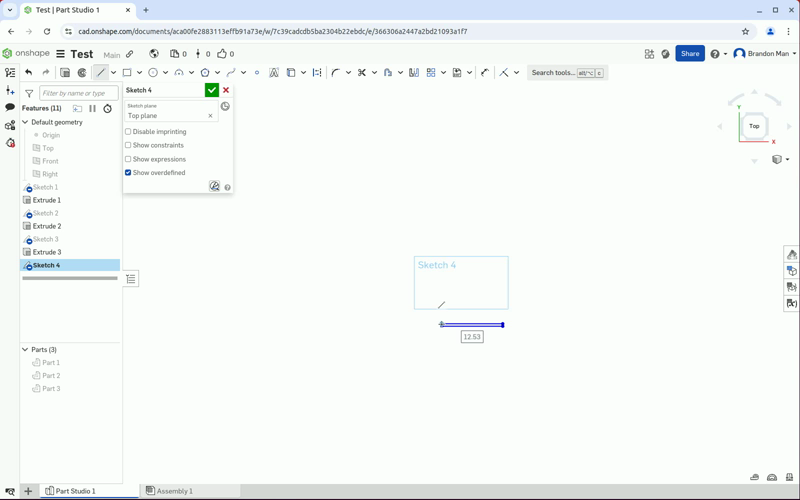
mouse_move(471, 323)
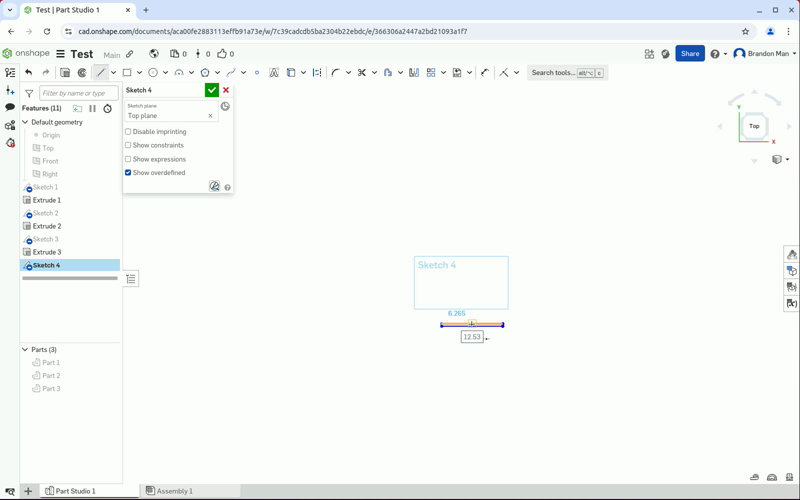
key_down(shift)
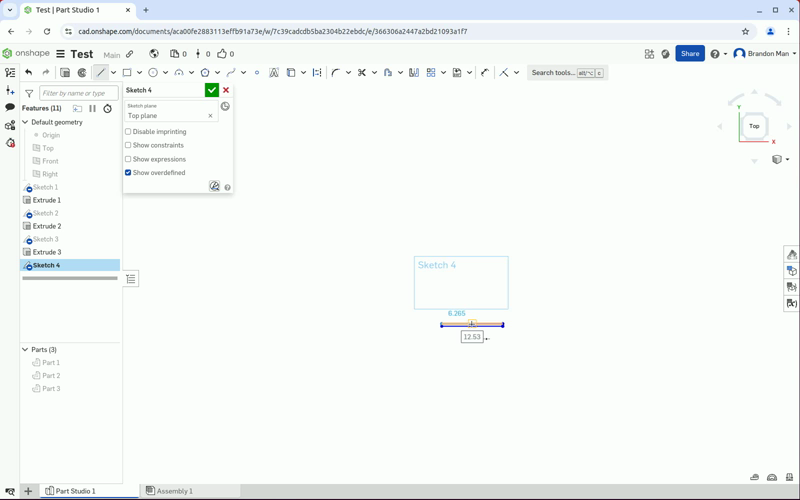
mouse_move(441, 326)
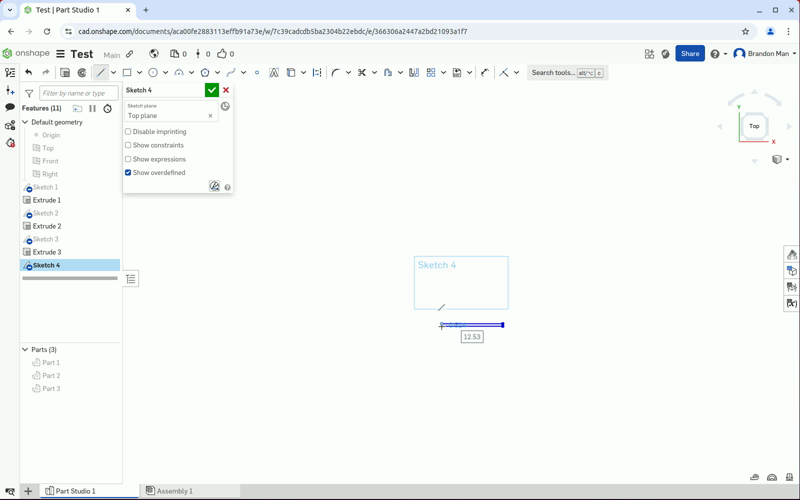
scroll(6)
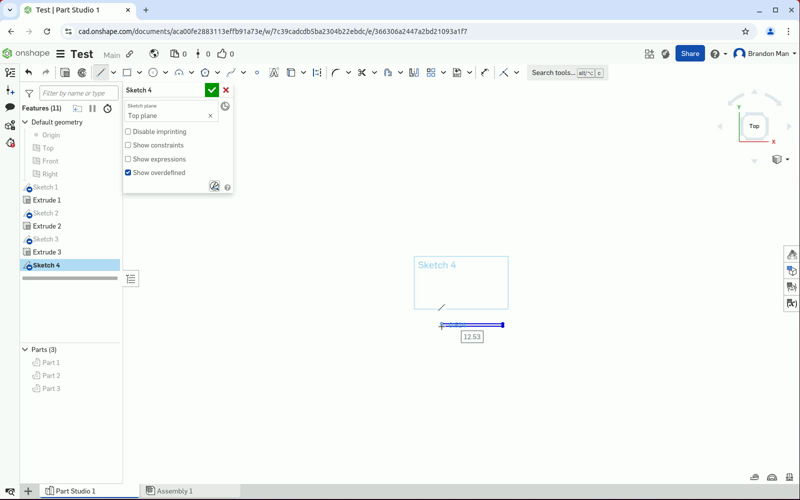
scroll(6)
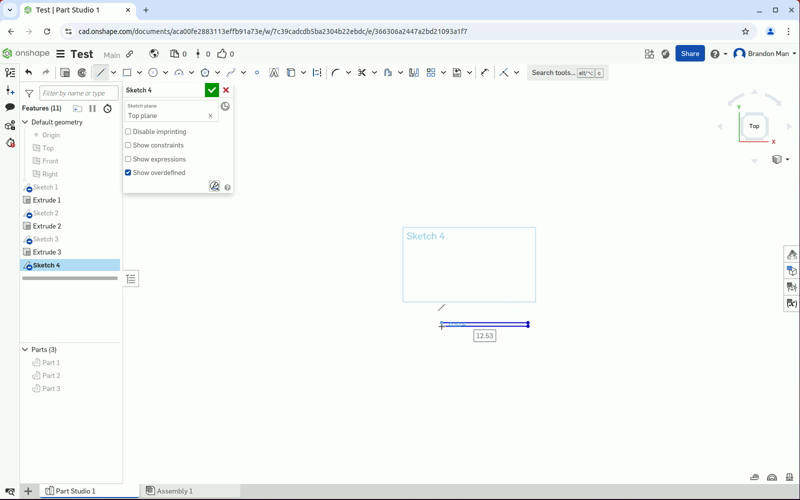
scroll(6)
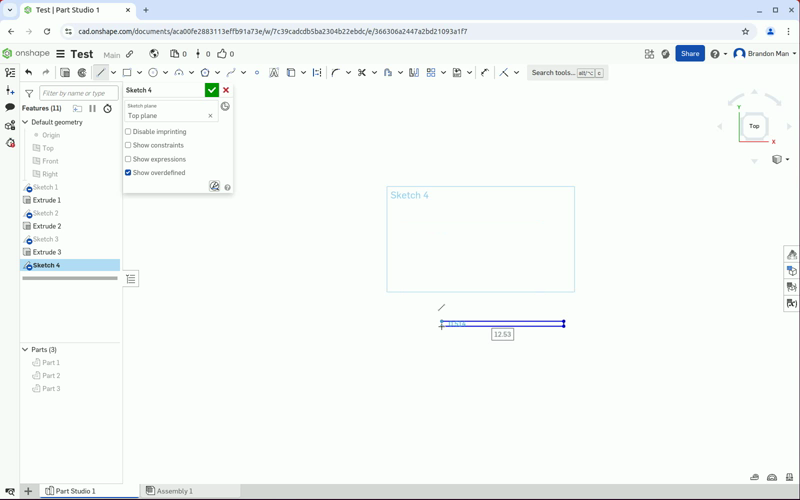
scroll(6)
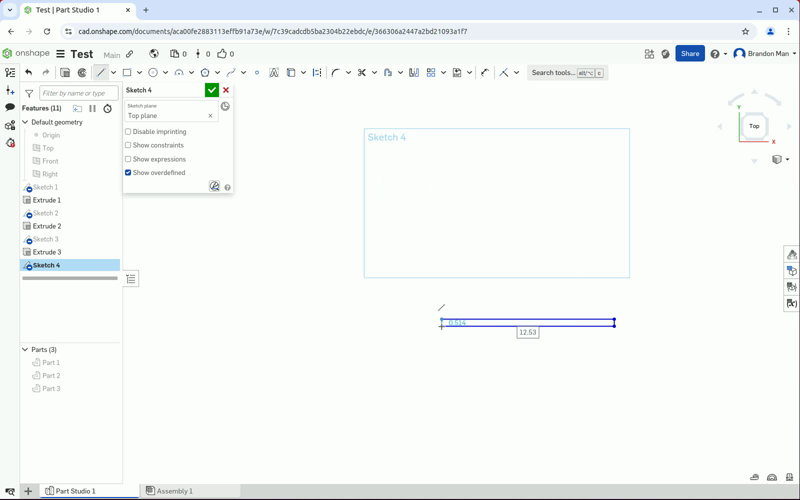
scroll(6)
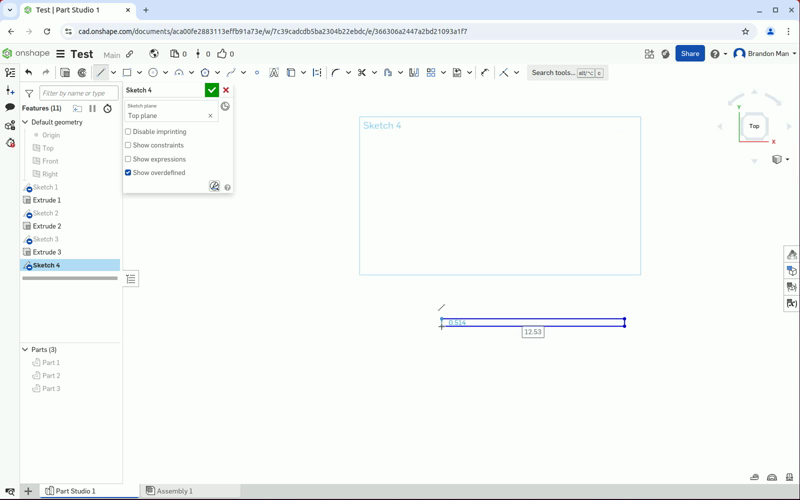
scroll(6)
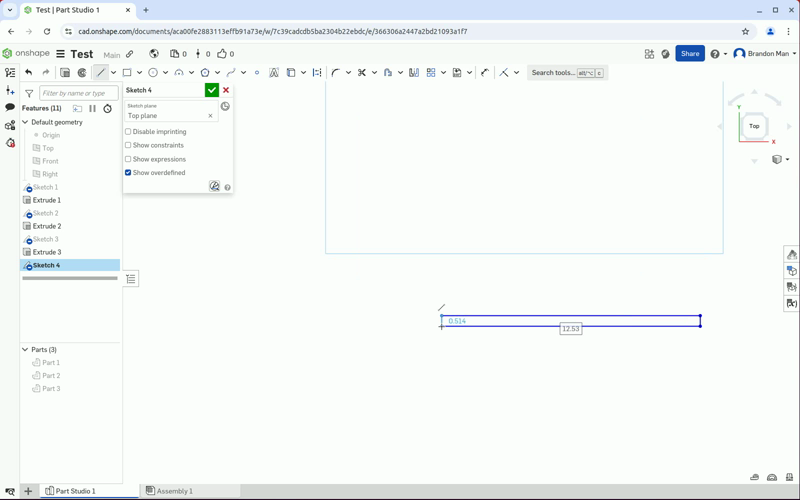
scroll(6)
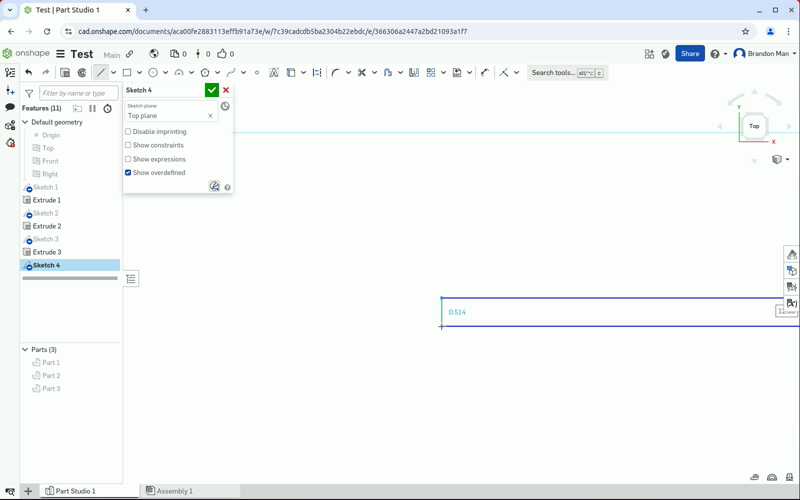
key_up(shift)
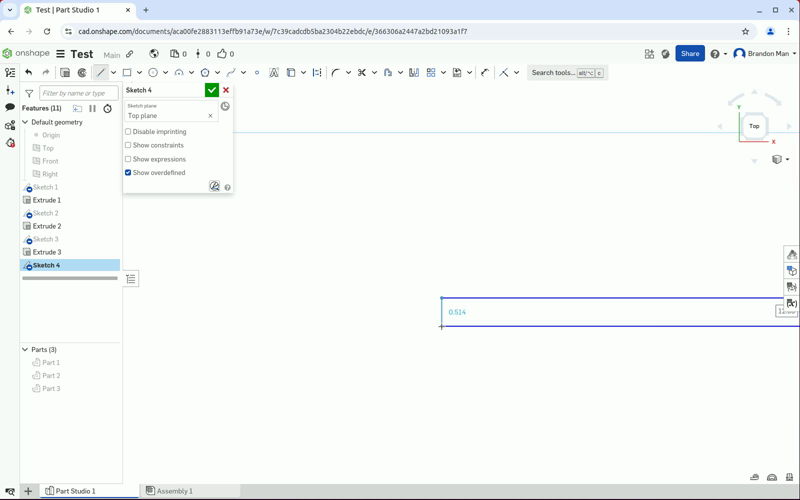
click(441, 326)
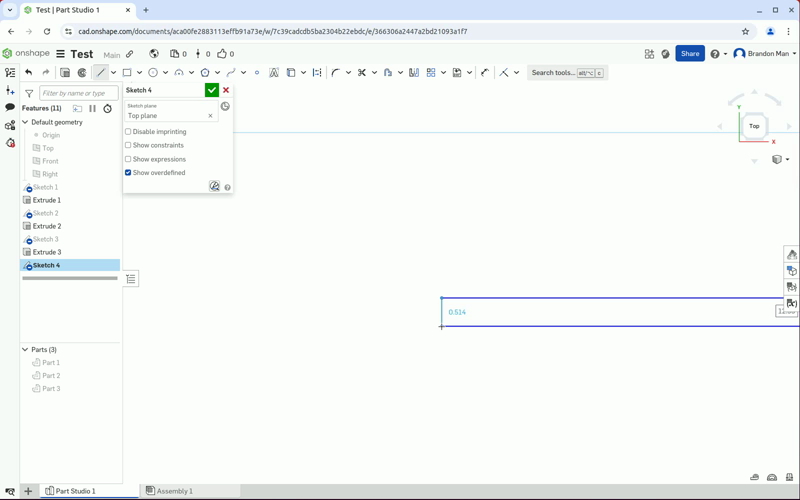
scroll(-6)
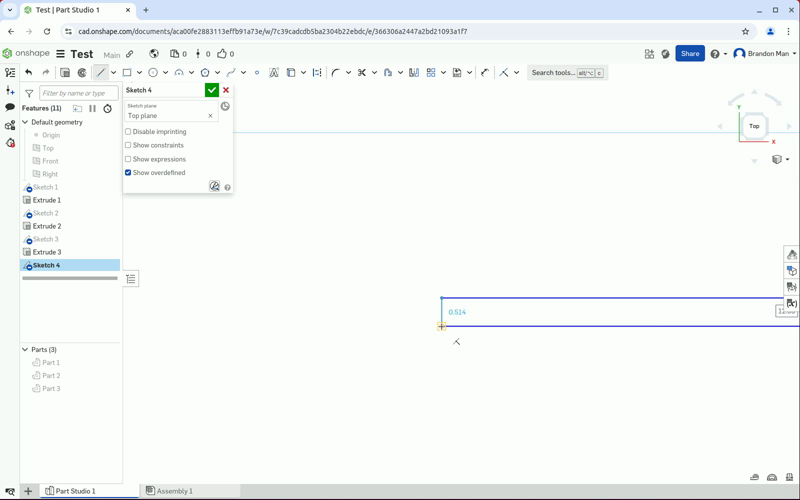
scroll(-6)
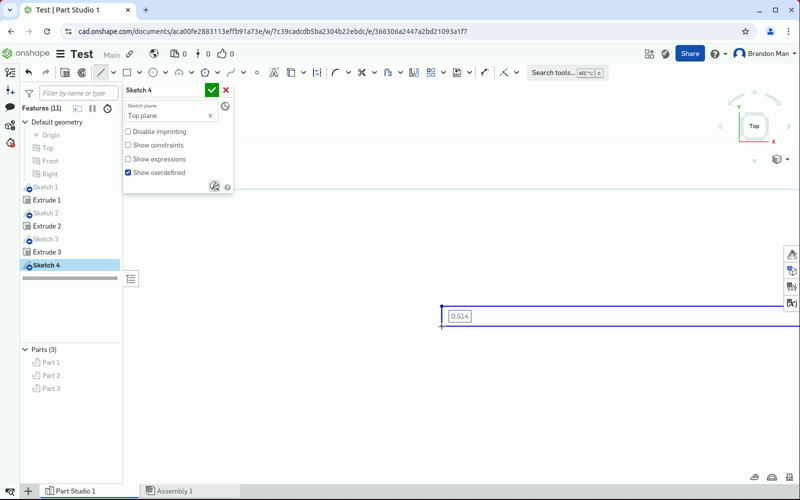
scroll(-6)
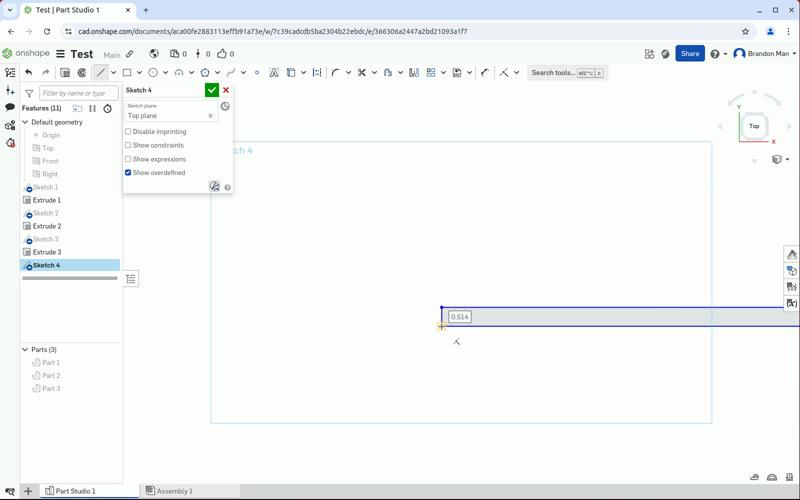
scroll(-6)
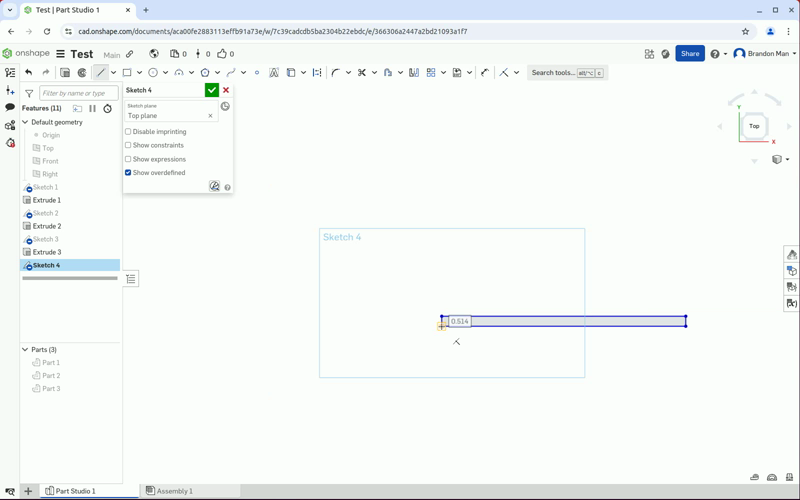
scroll(-6)
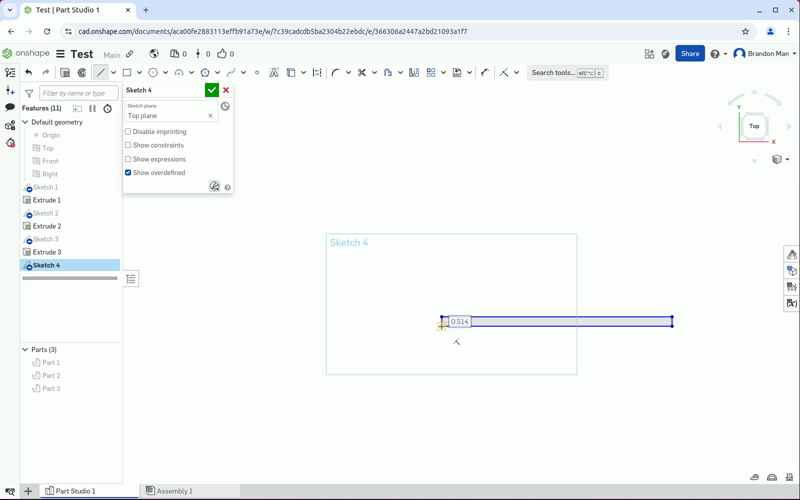
scroll(-6)
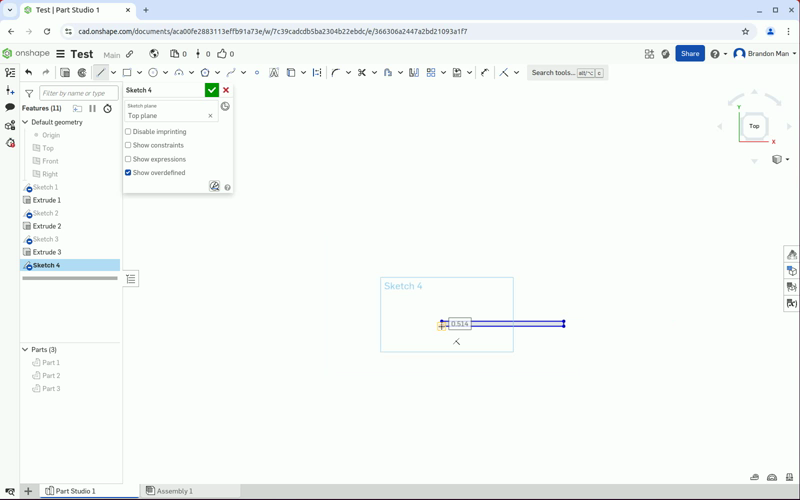
scroll(-6)
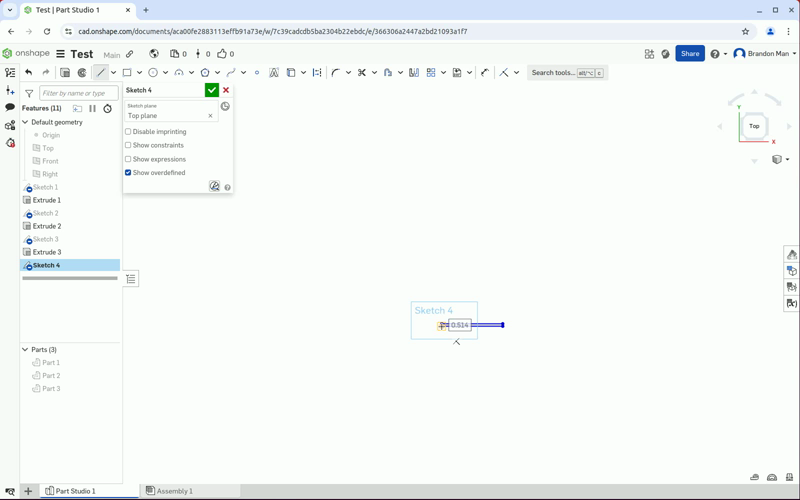
key(esc)
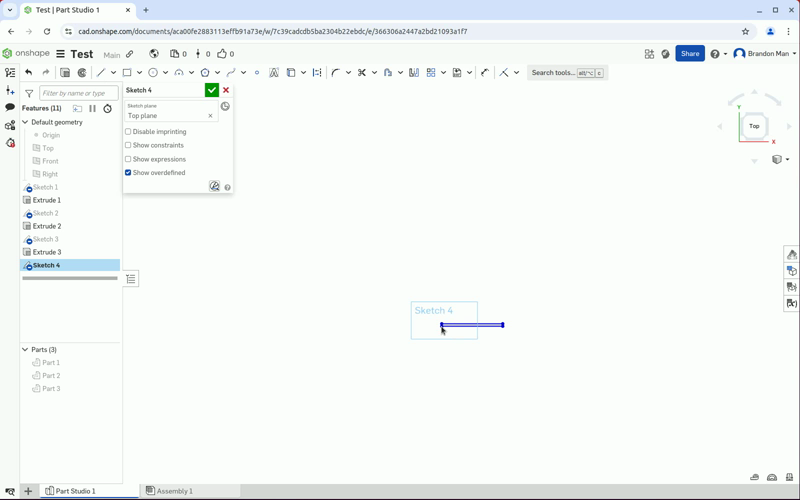
mouse_move(448, 323)
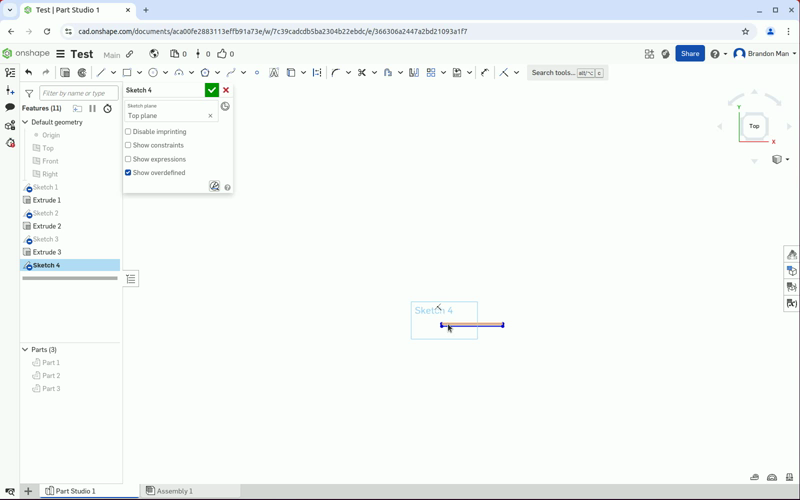
scroll(6)
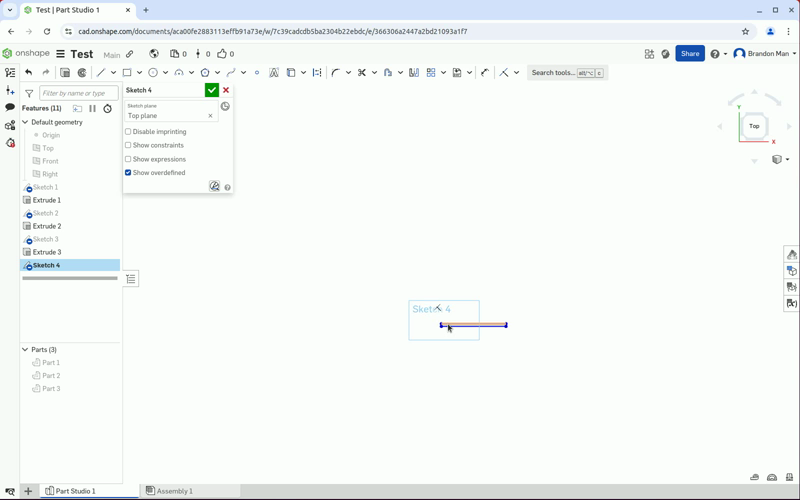
scroll(6)
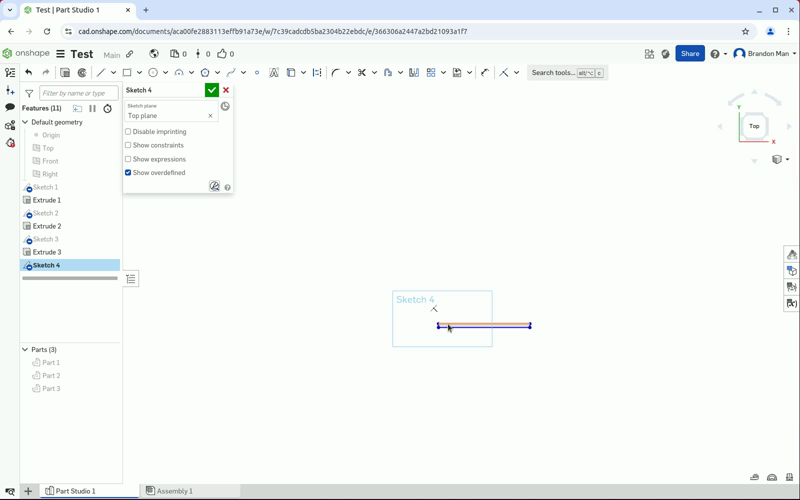
scroll(6)
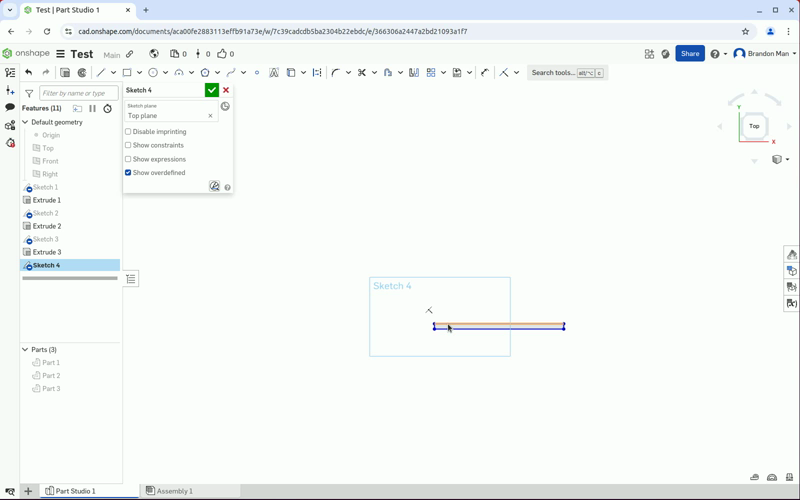
scroll(6)
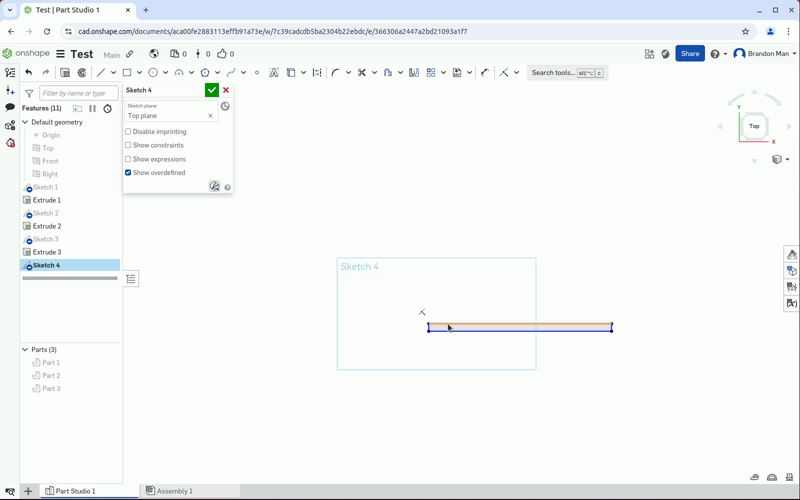
scroll(6)
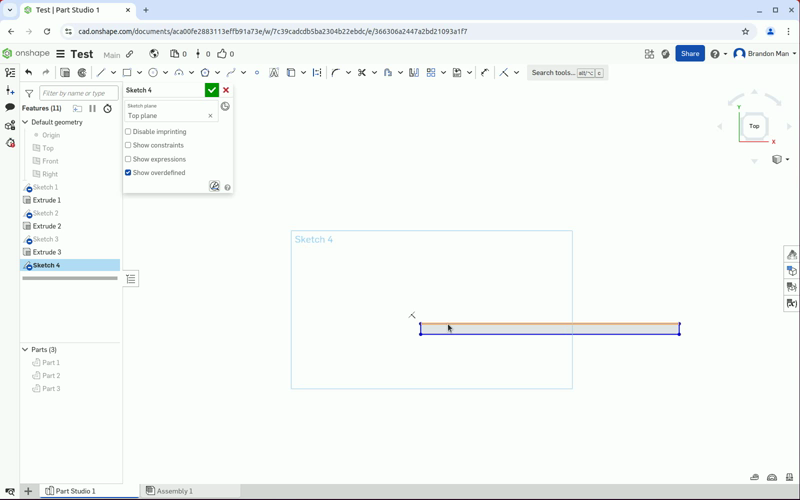
scroll(6)
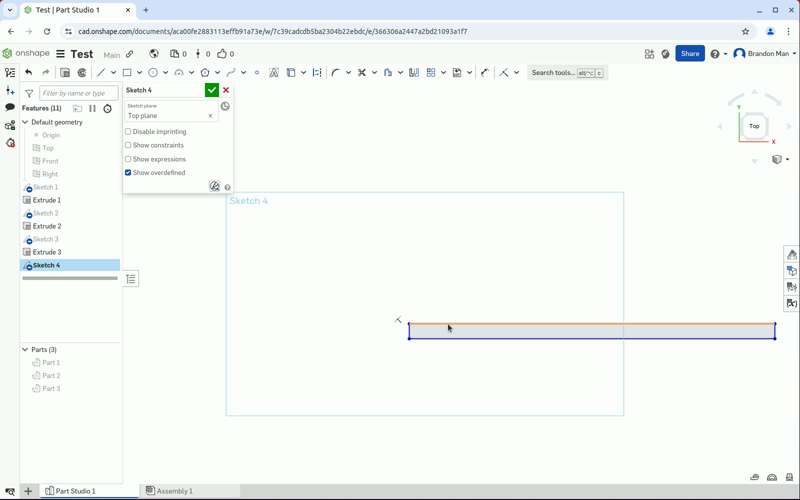
scroll(6)
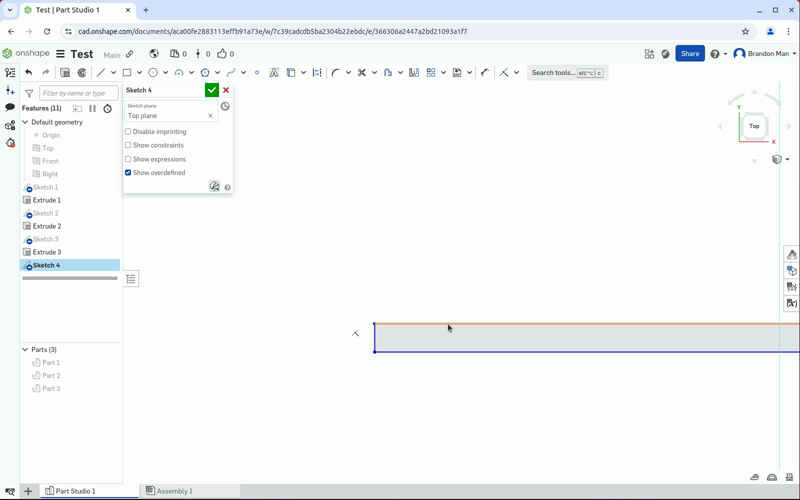
click(448, 323)
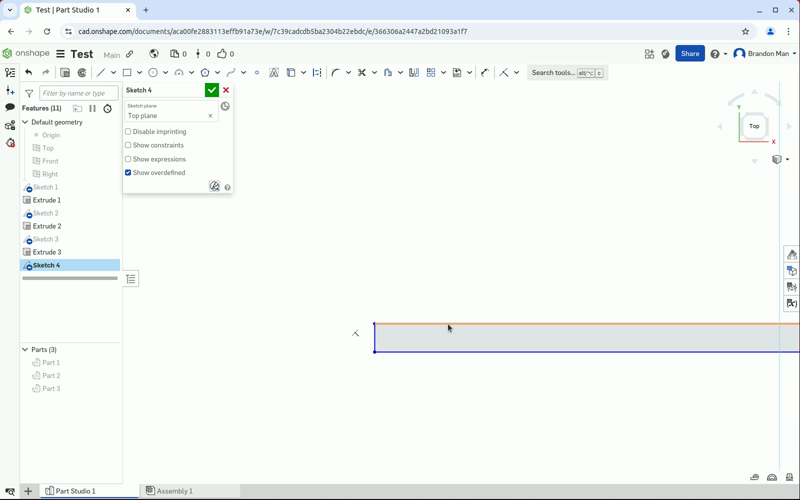
scroll(-6)
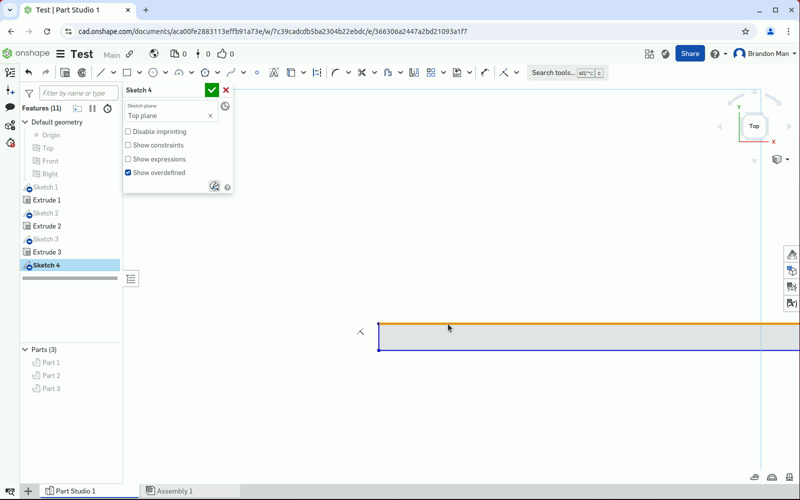
scroll(-6)
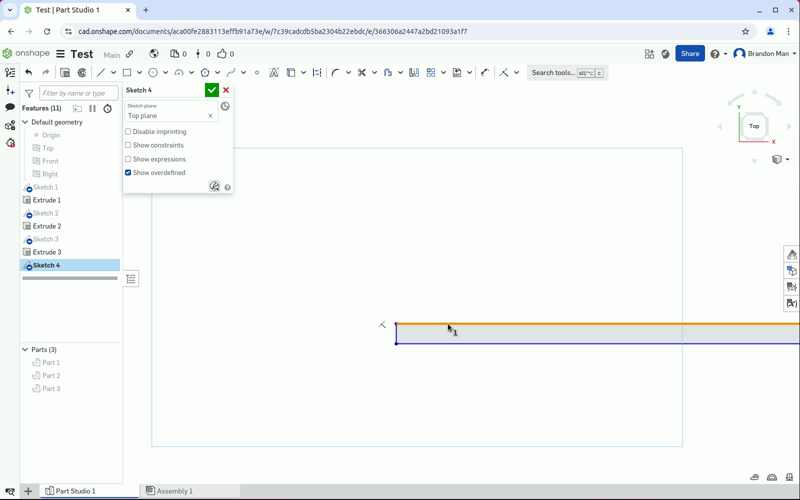
scroll(-6)
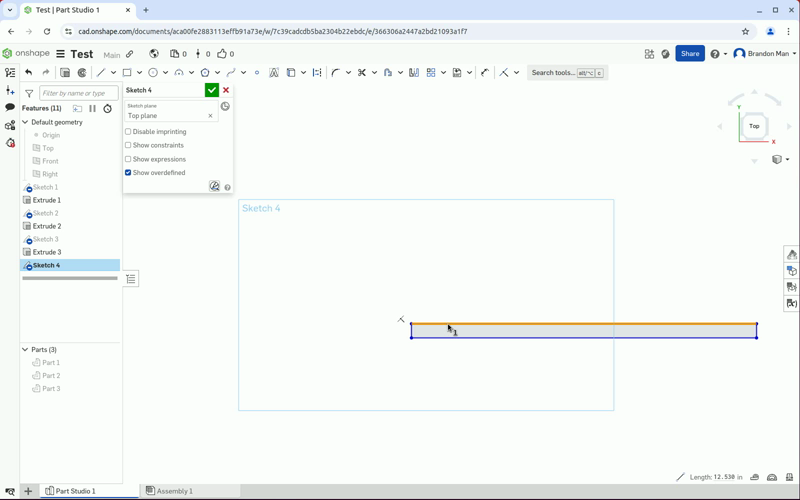
scroll(-6)
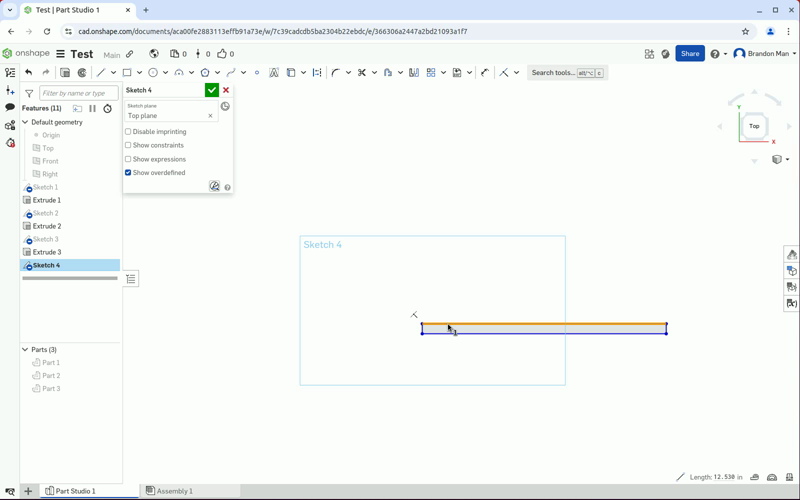
scroll(-6)
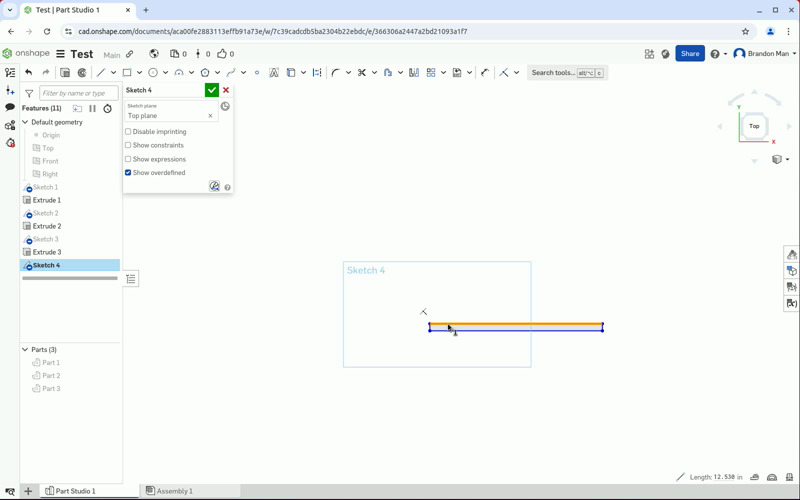
scroll(-6)
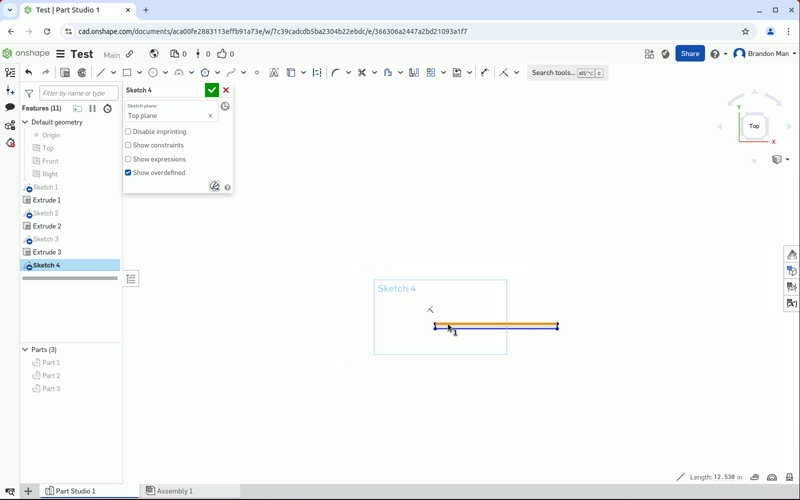
scroll(-6)
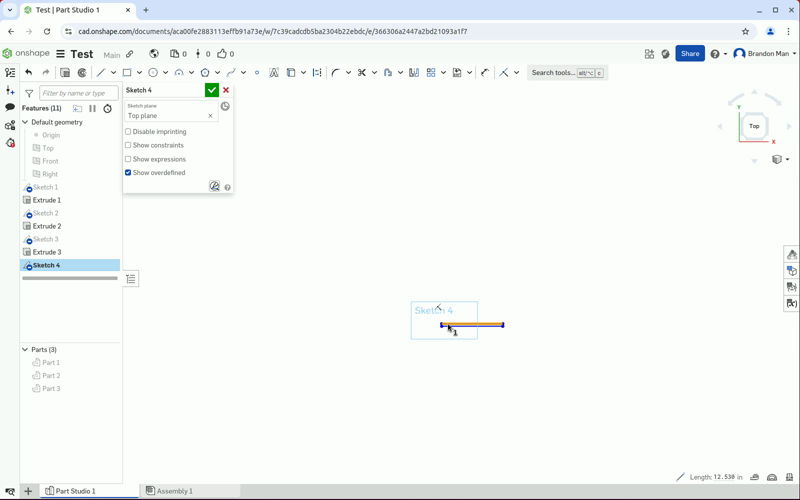
mouse_move(73, 352)
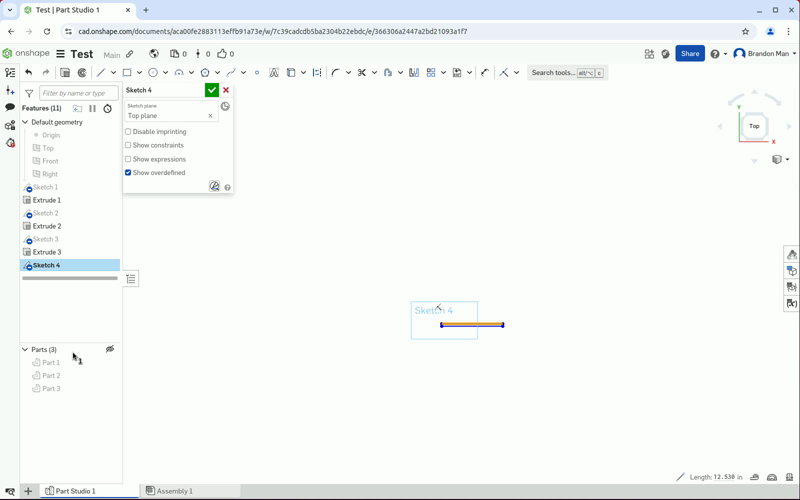
key(shift+y)
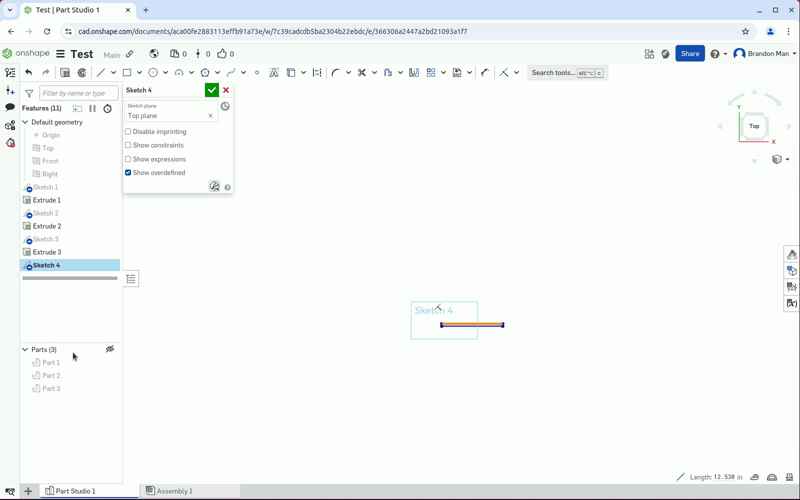
key(shift+e)
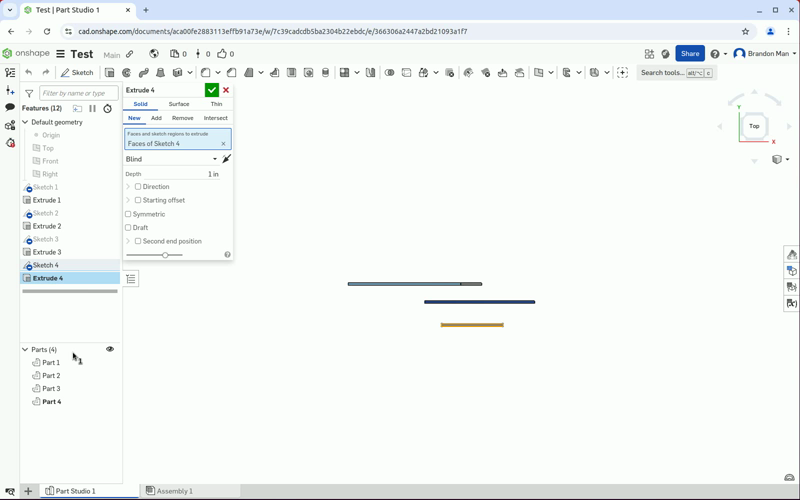
mouse_move(143, 106)
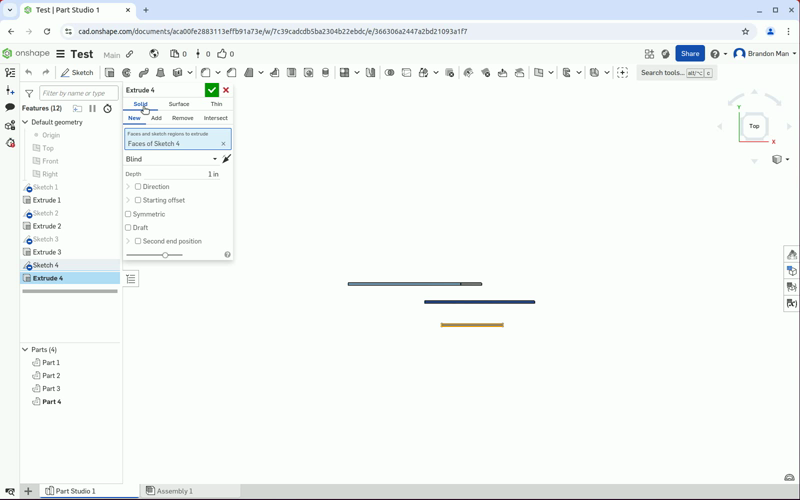
click(143, 106)
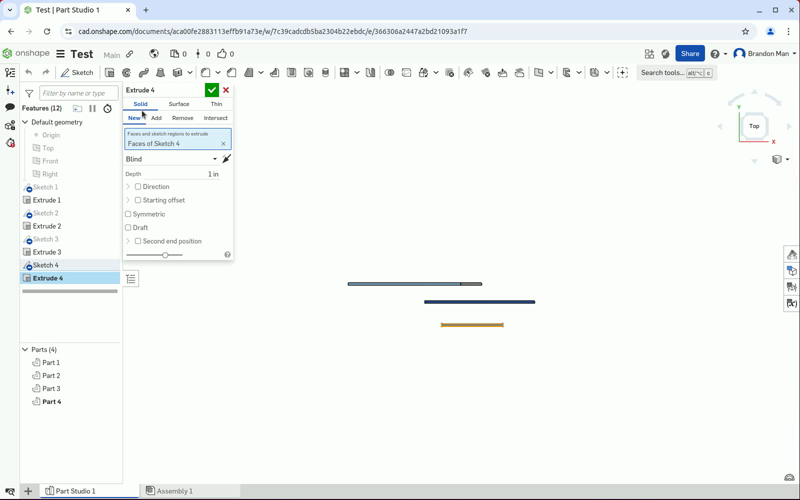
mouse_move(137, 120)
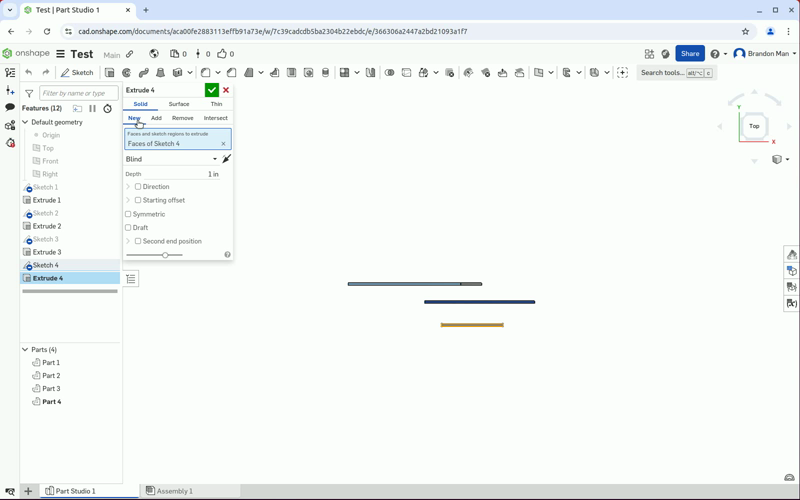
click(137, 120)
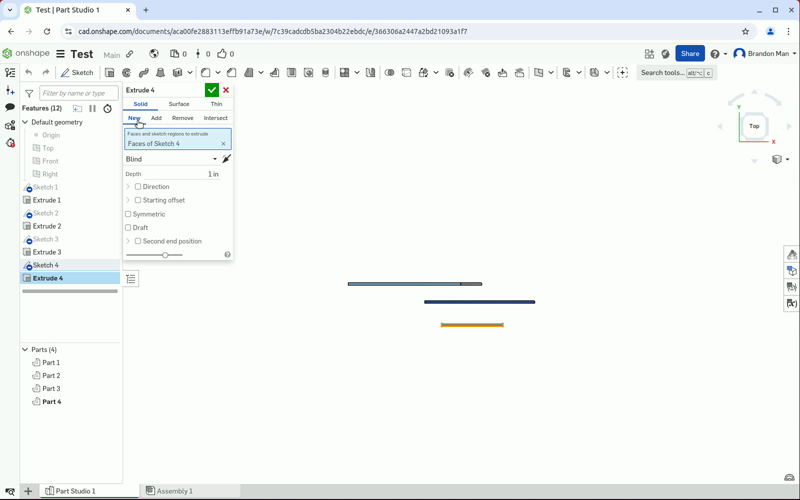
key(tab, 4)
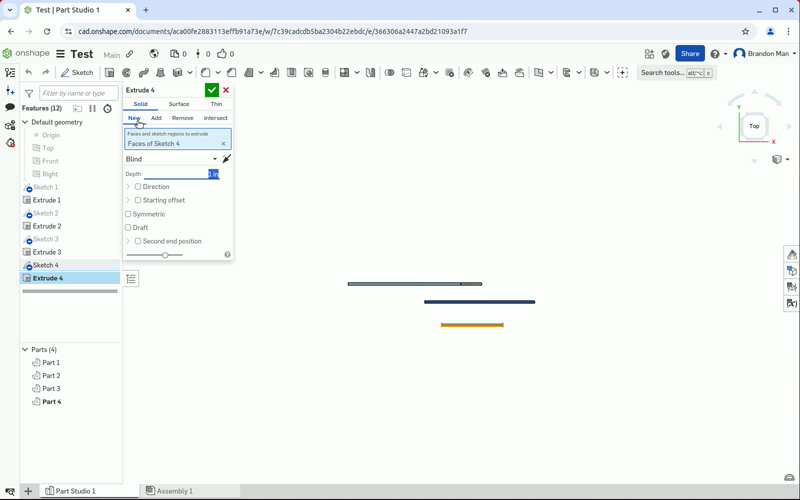
text(1.204)
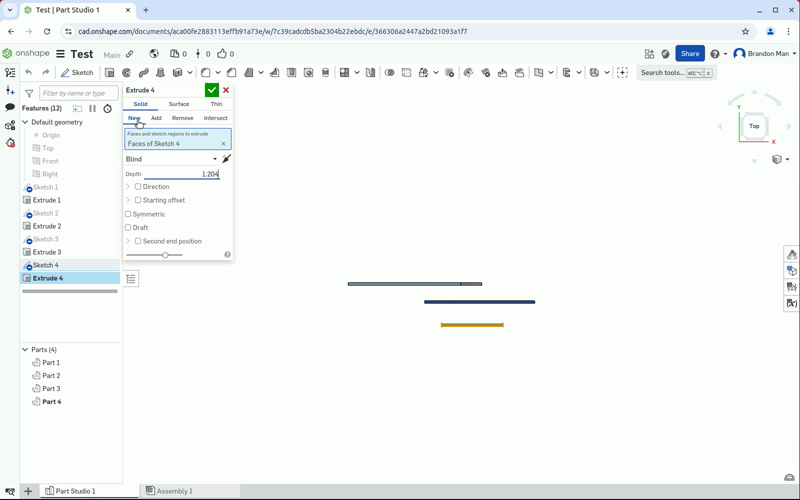
key(enter)
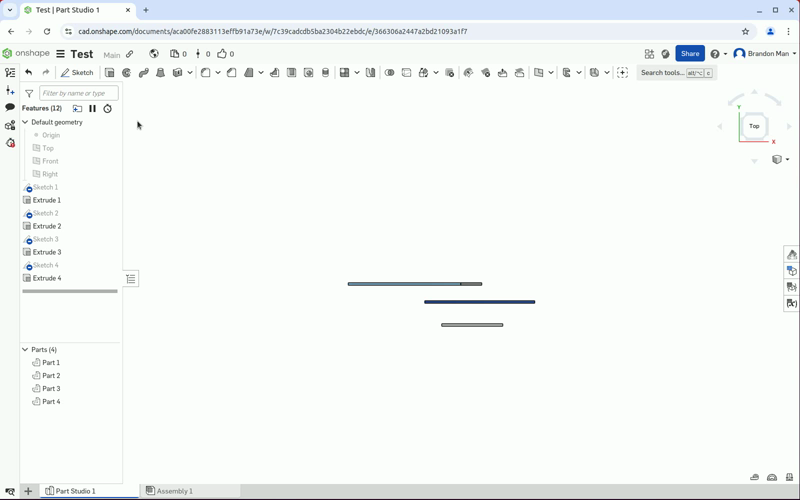
key(shift+h)
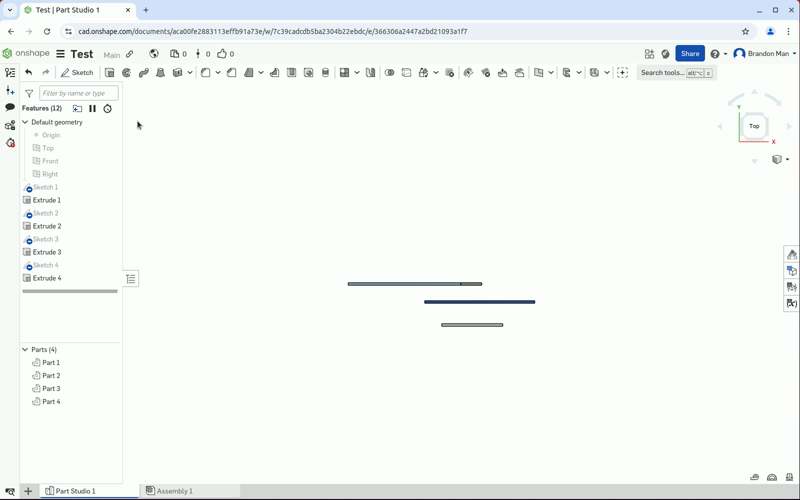
key(shift+h)
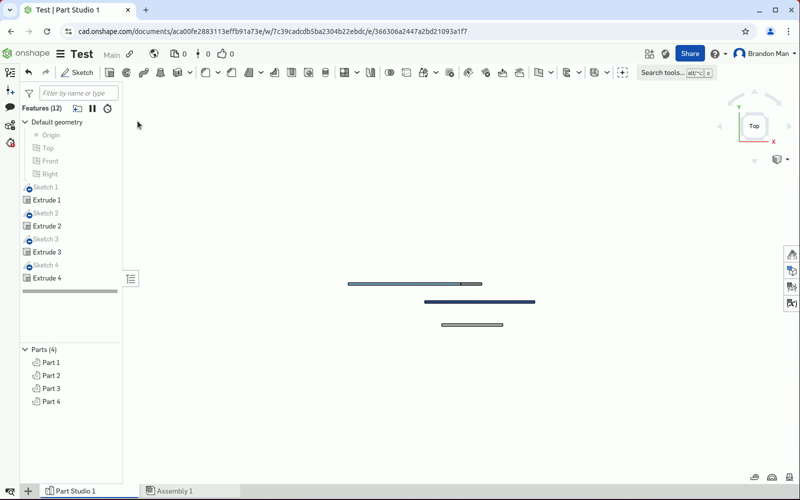
mouse_move(73, 189)
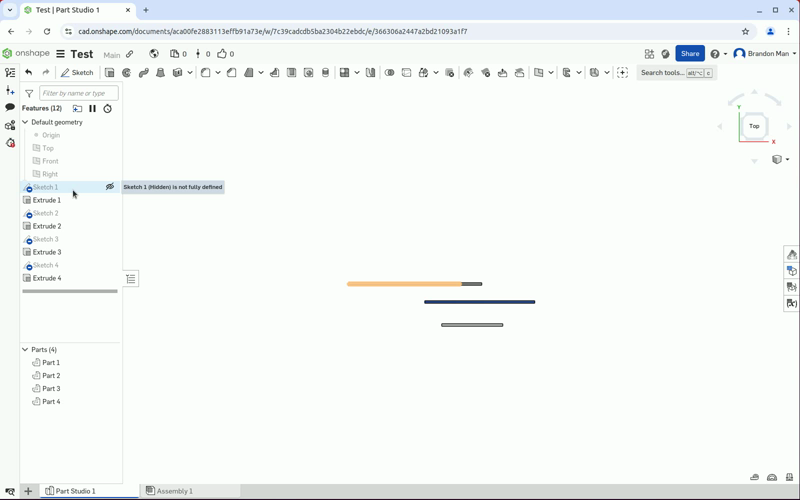
click(73, 189)
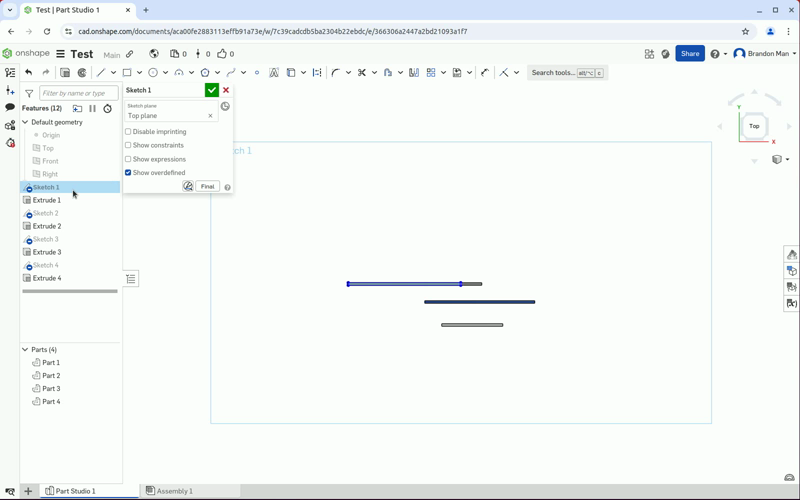
mouse_move(229, 92)
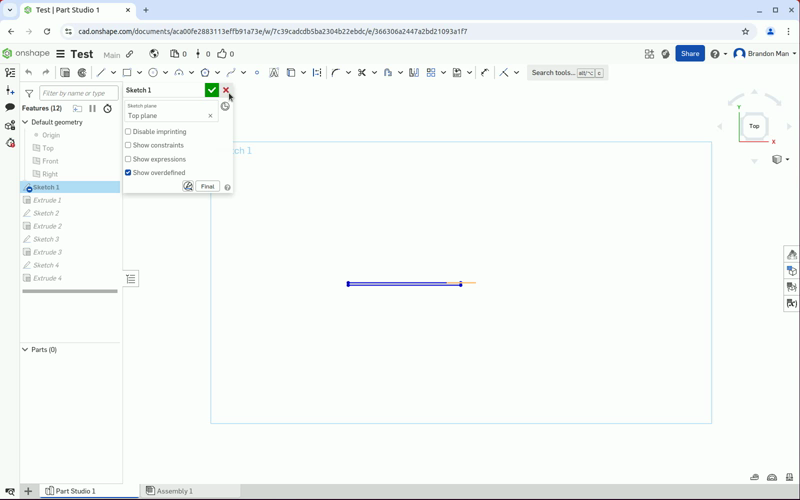
click(229, 92)
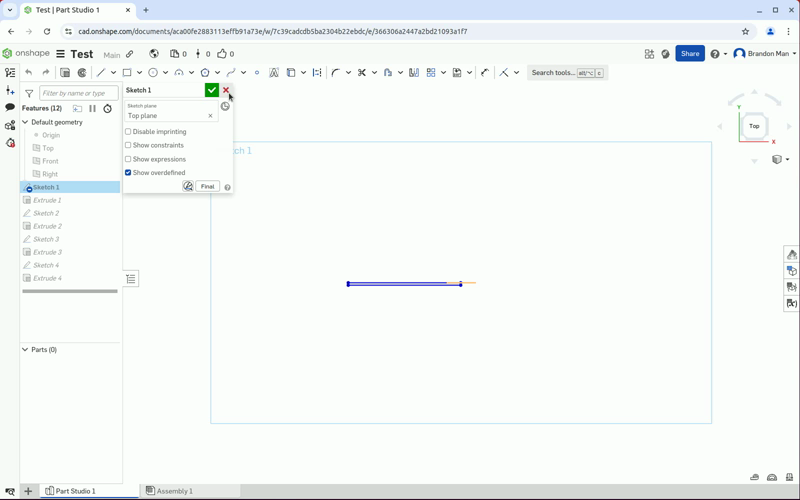
key(shift+s)
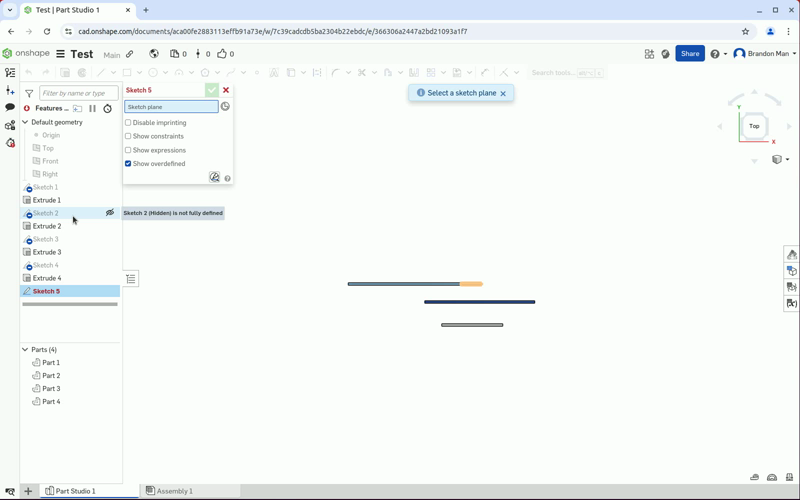
scroll(3)
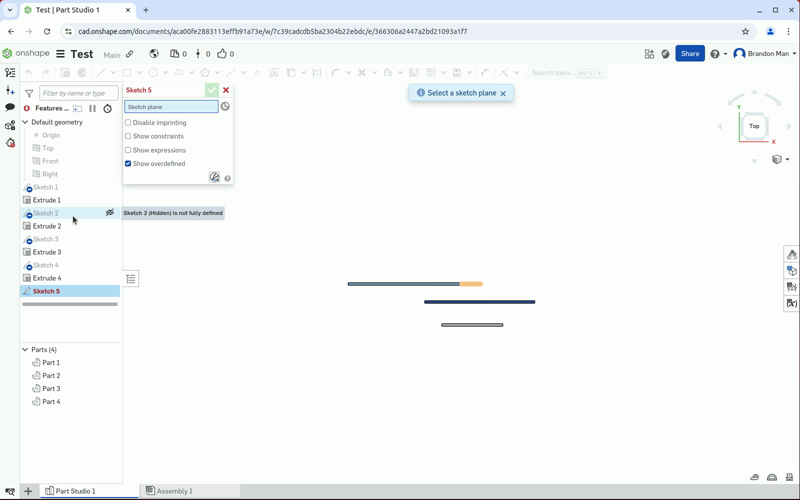
mouse_move(73, 150)
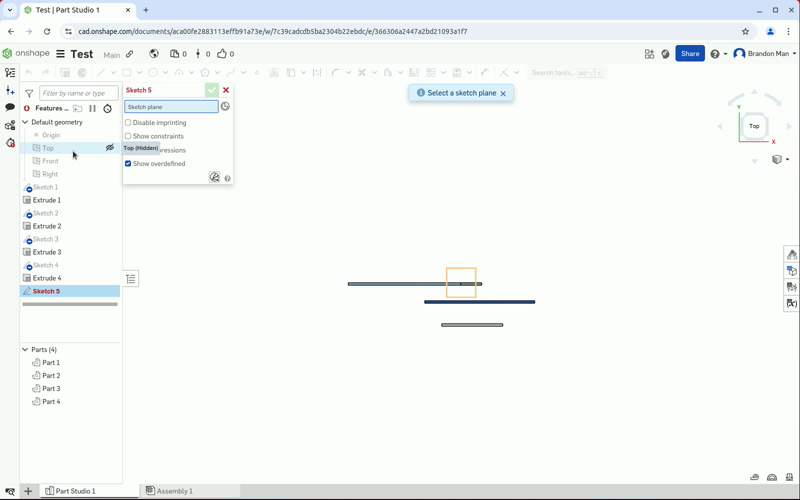
click(73, 150)
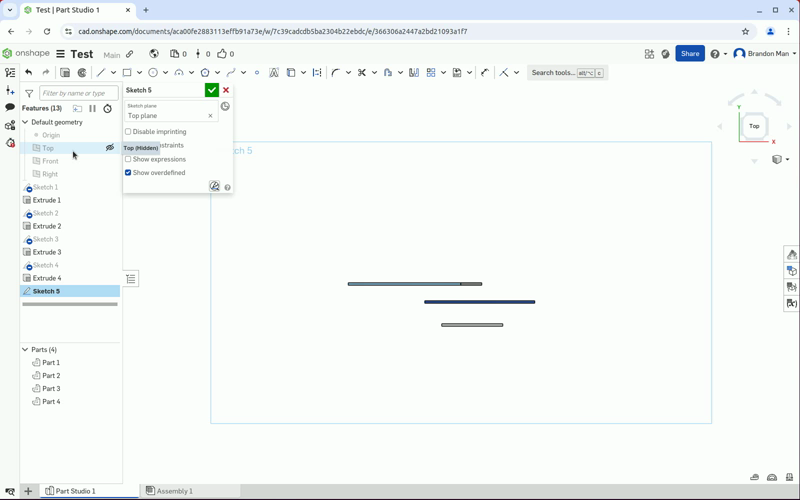
mouse_move(73, 352)
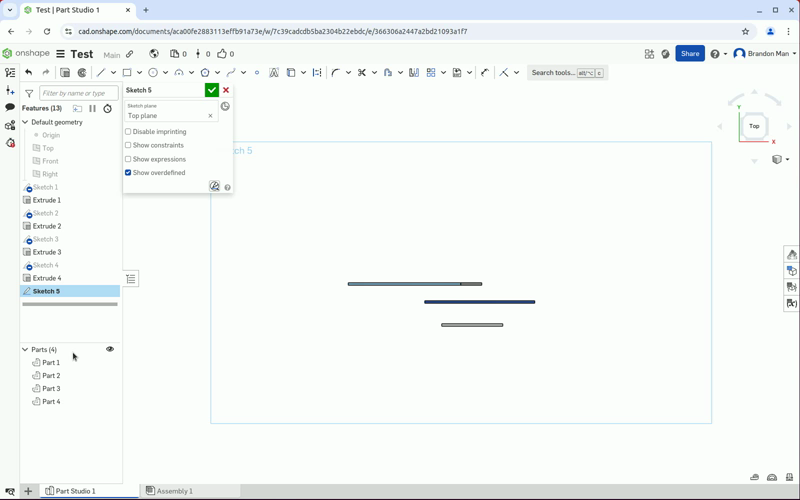
key(y)
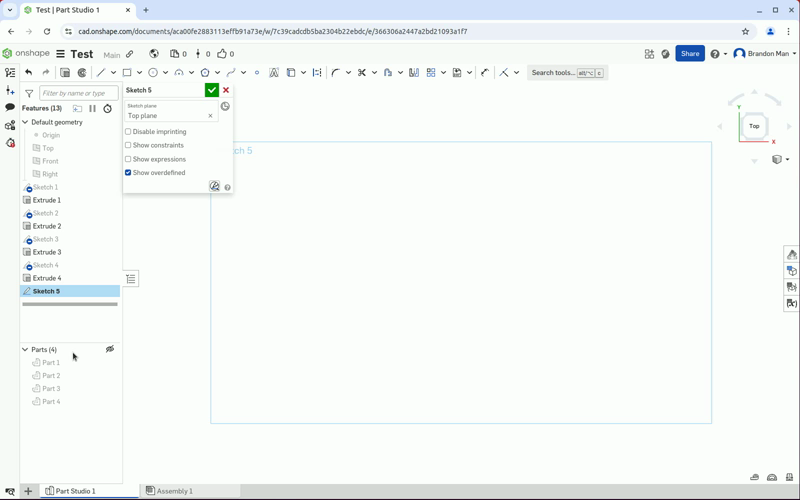
key(l)
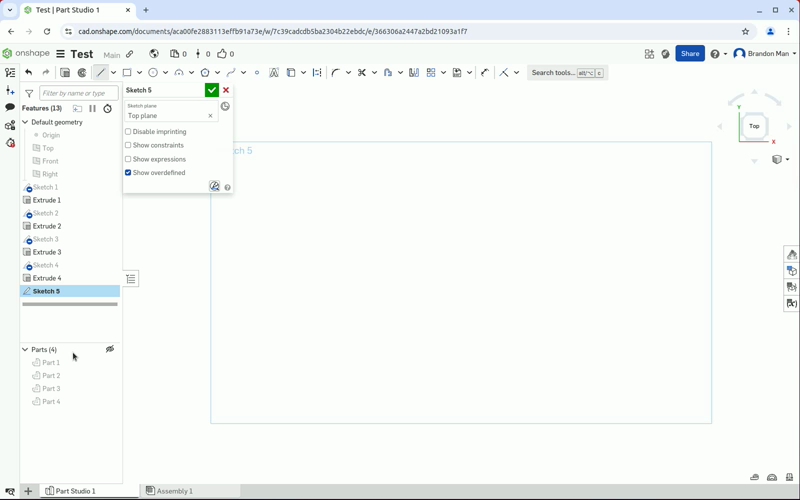
key_down(shift)
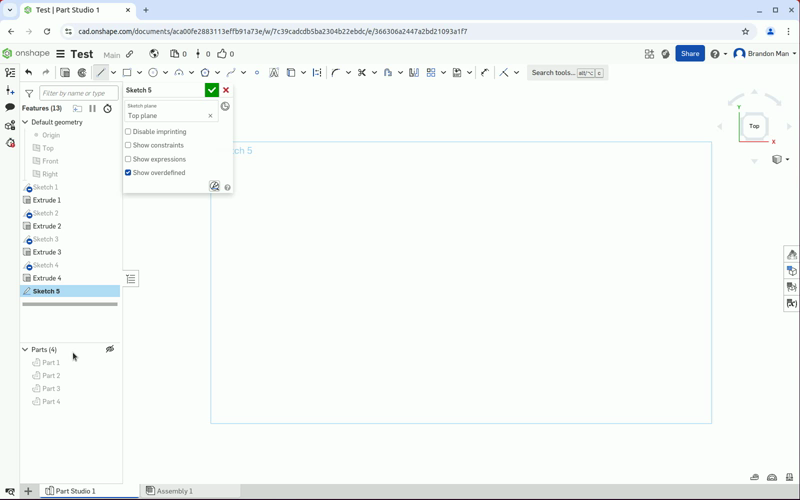
mouse_move(431, 266)
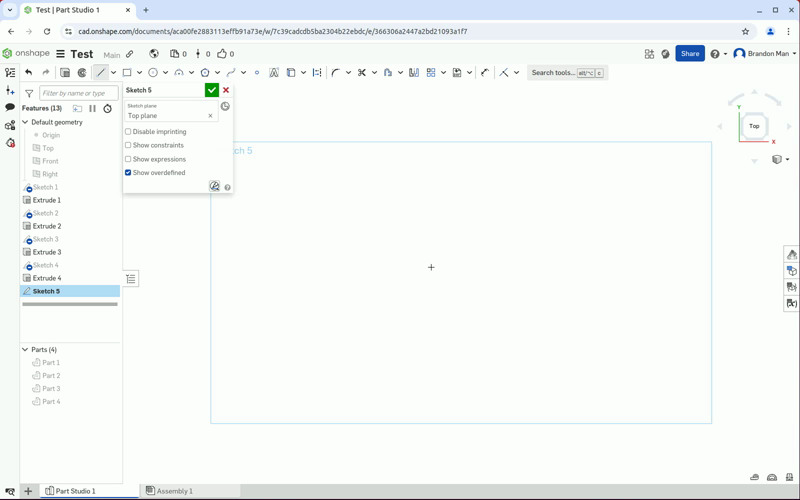
click(431, 266)
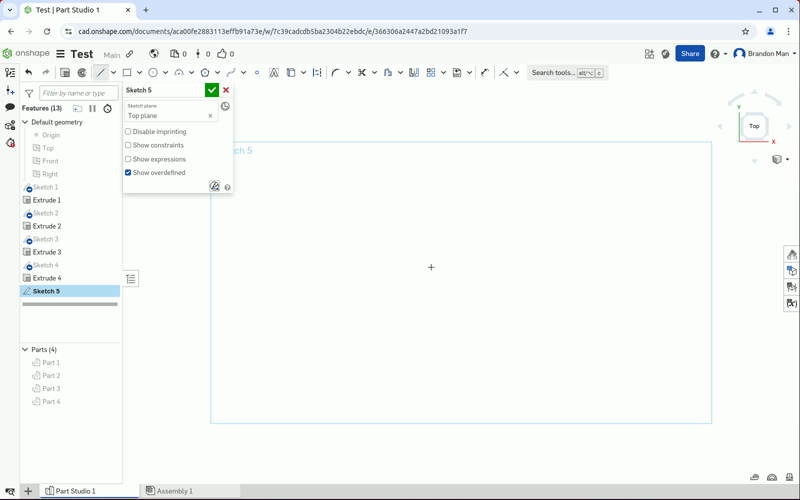
key_up(shift)
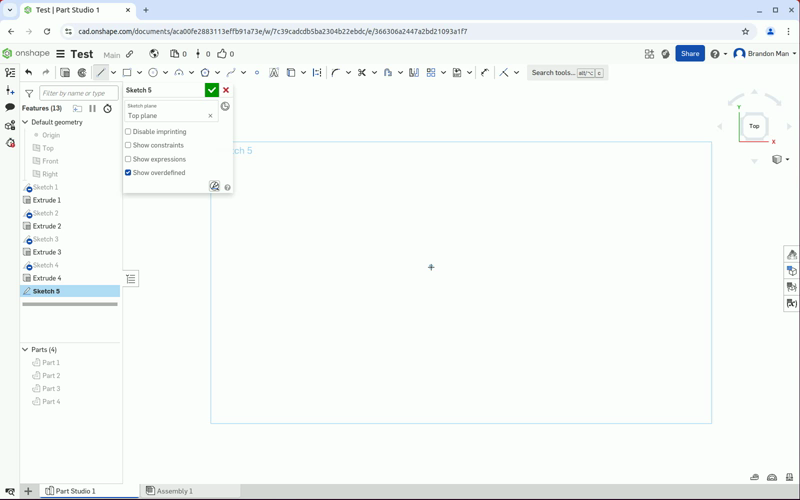
key_down(shift)
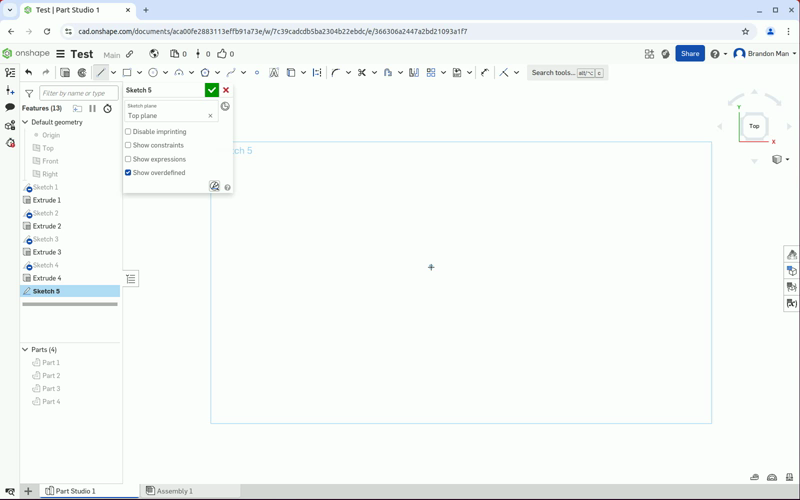
mouse_move(461, 266)
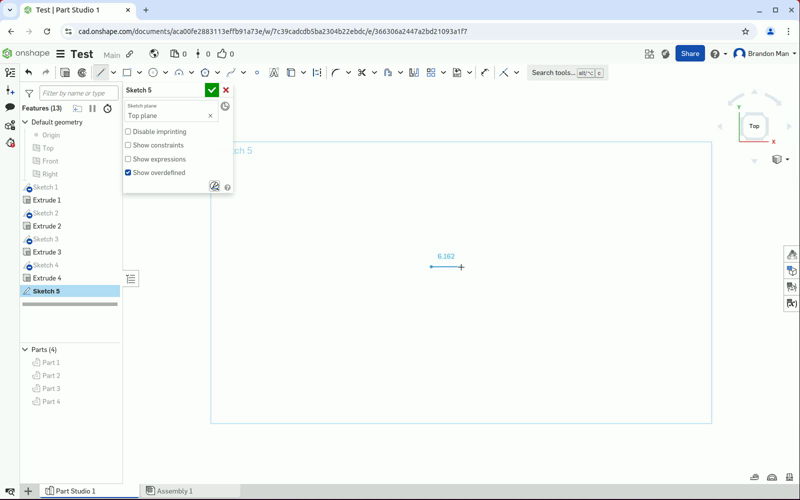
mouse_move(474, 266)
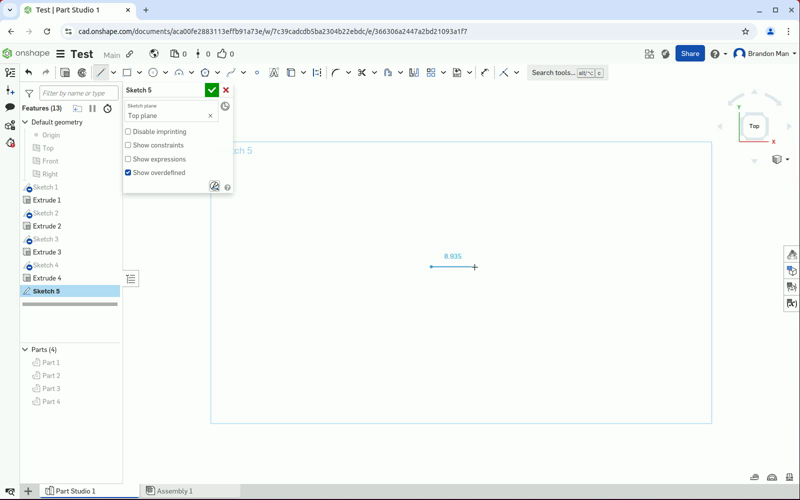
click(474, 266)
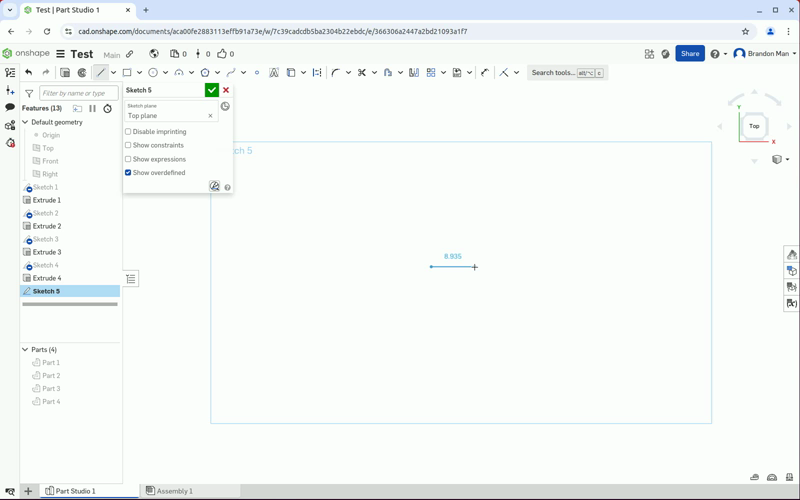
key_up(shift)
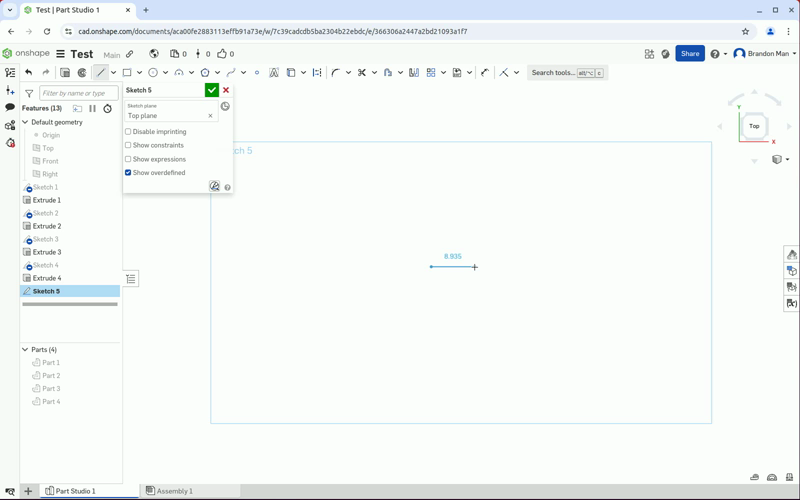
key_down(shift)
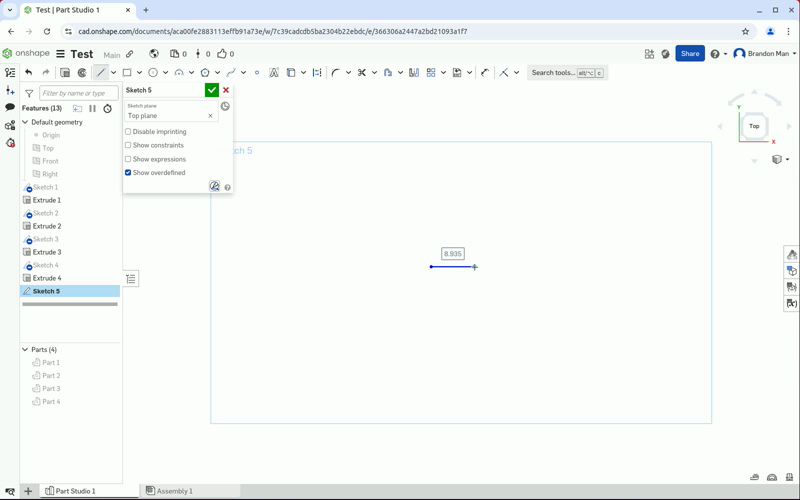
mouse_move(504, 266)
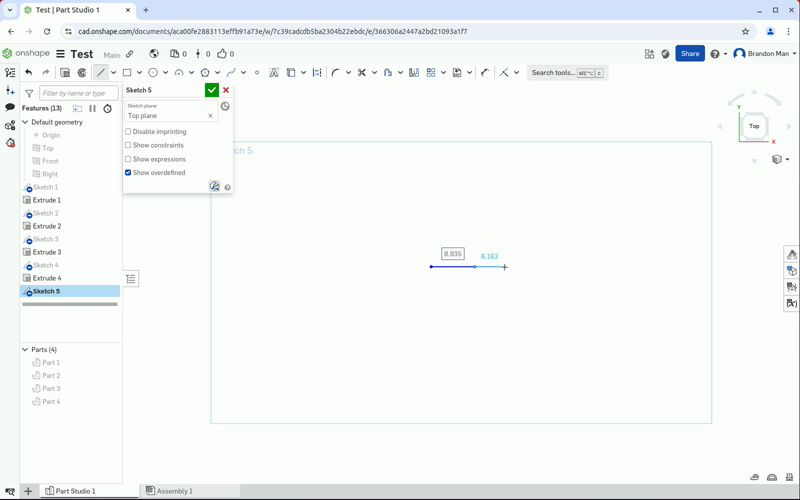
mouse_move(474, 264)
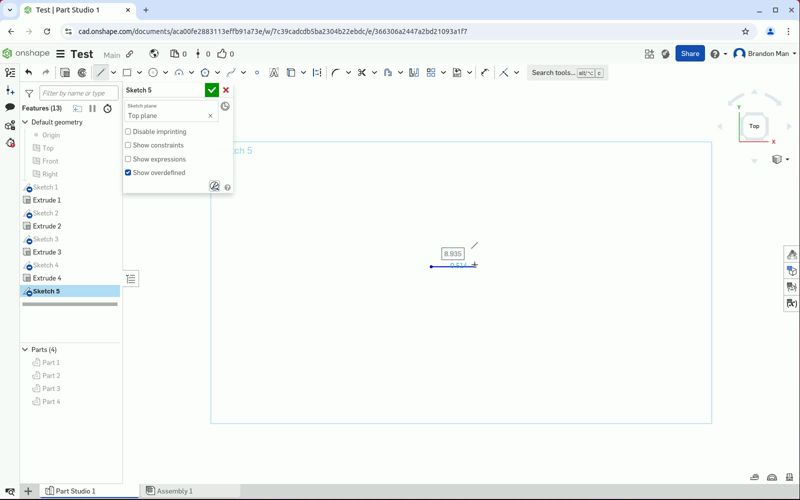
scroll(6)
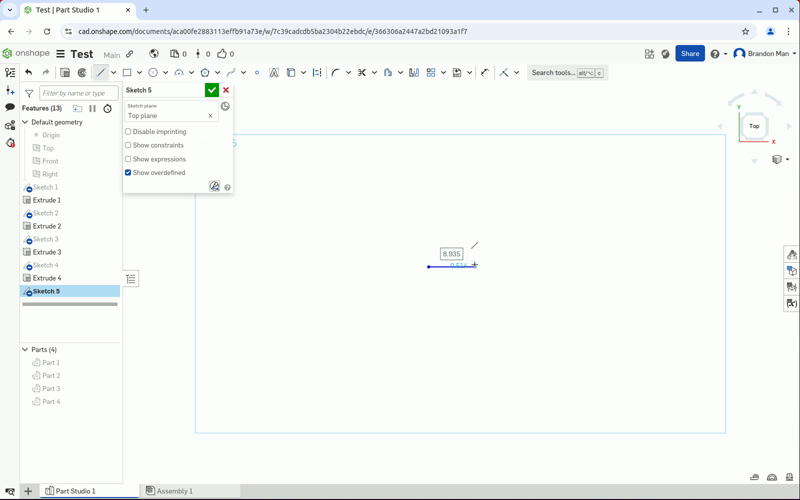
scroll(6)
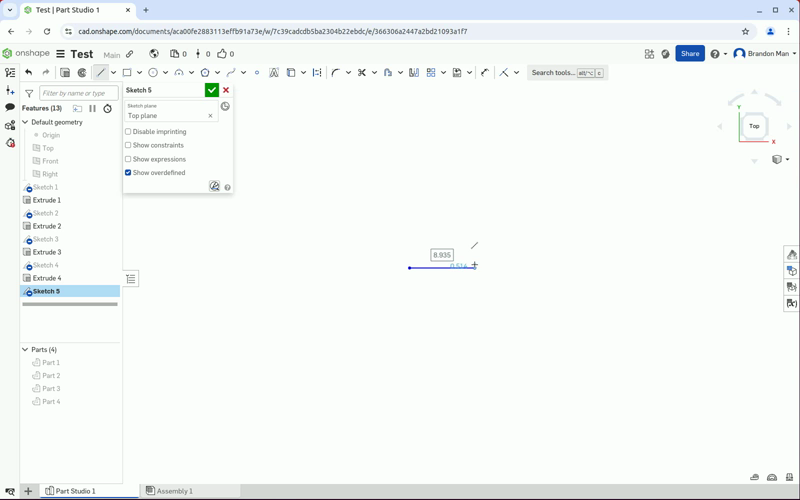
scroll(6)
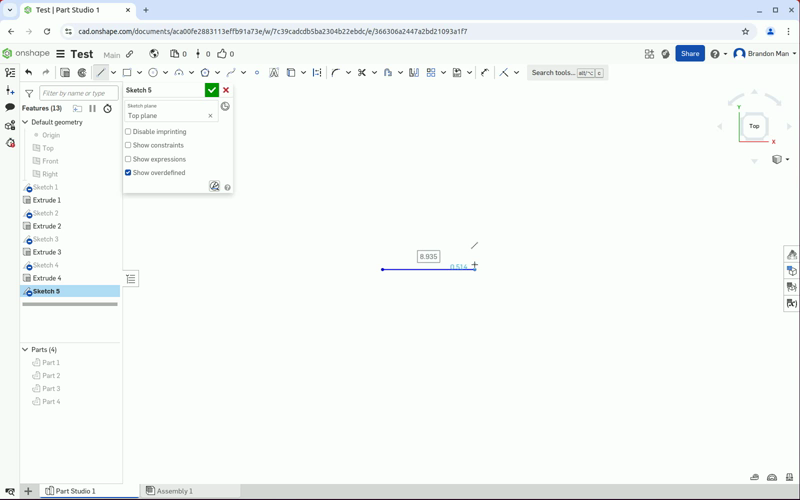
scroll(6)
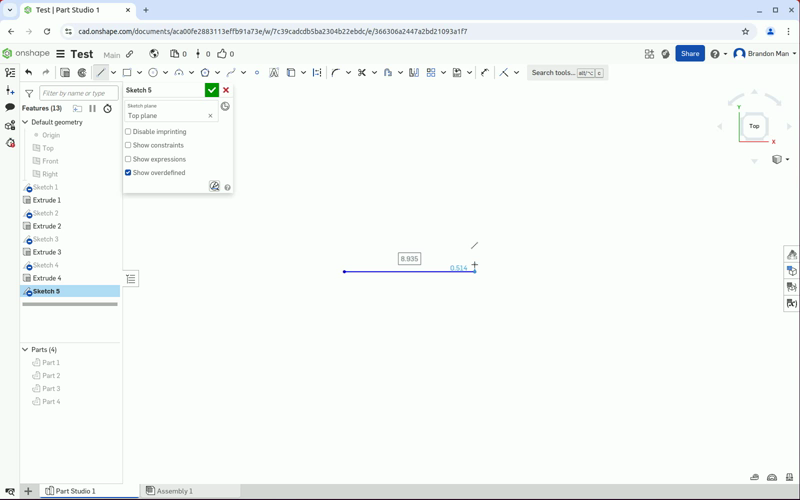
scroll(6)
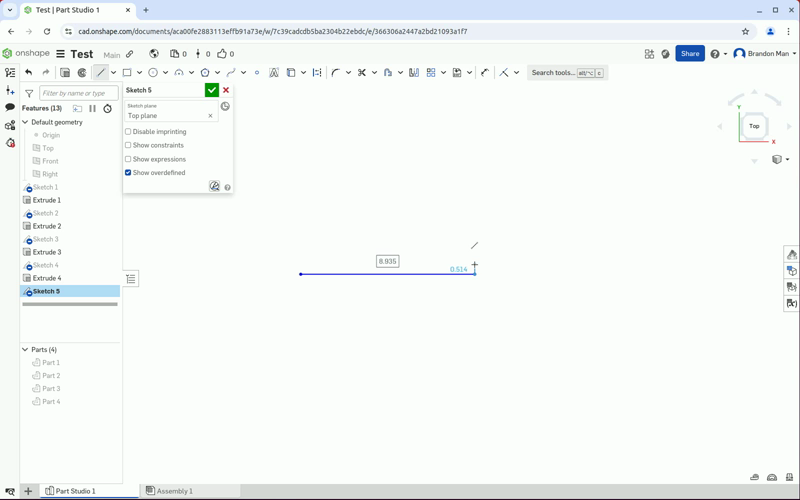
scroll(6)
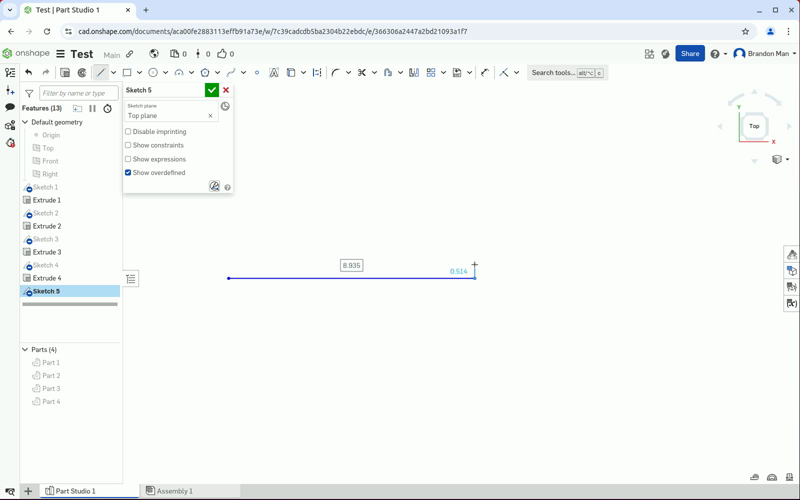
scroll(6)
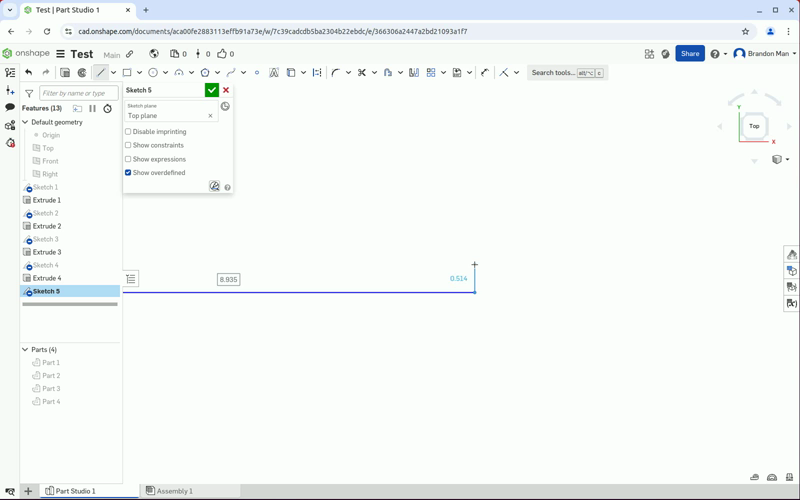
click(474, 264)
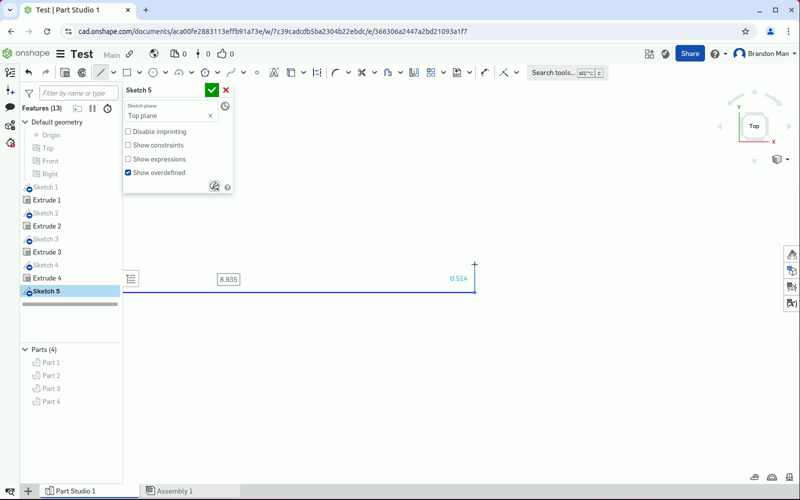
scroll(-6)
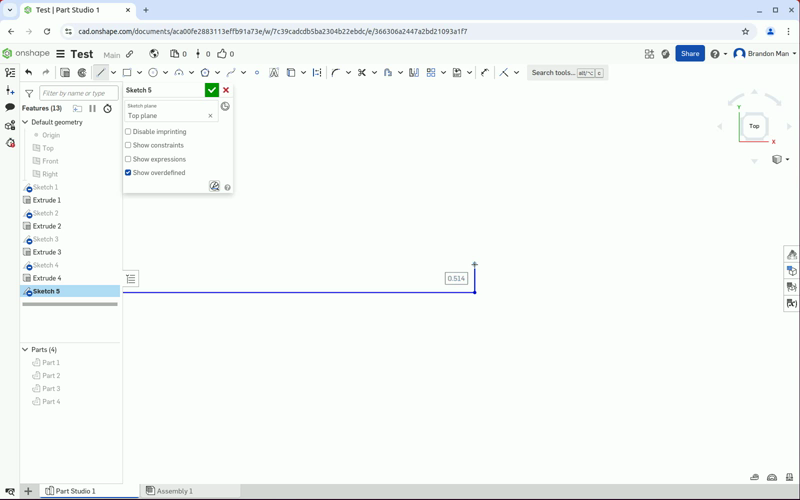
scroll(-6)
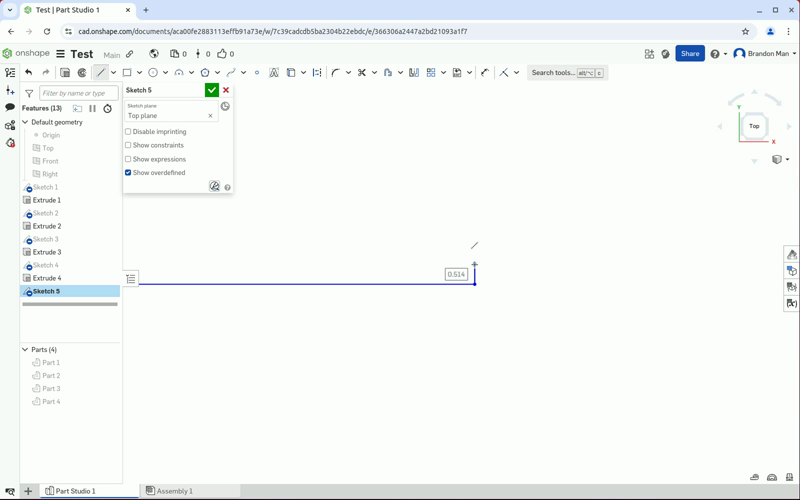
scroll(-6)
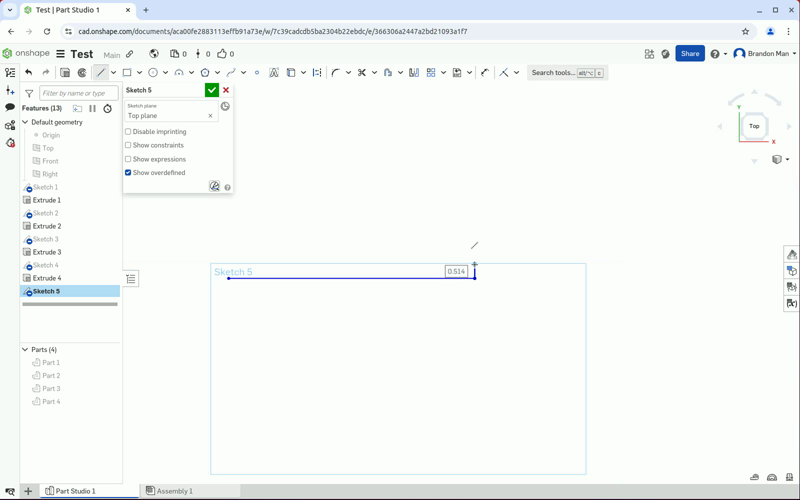
scroll(-6)
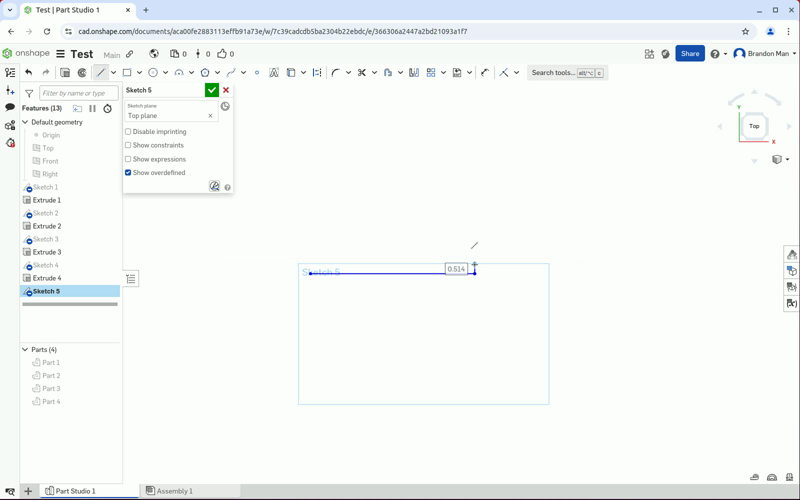
scroll(-6)
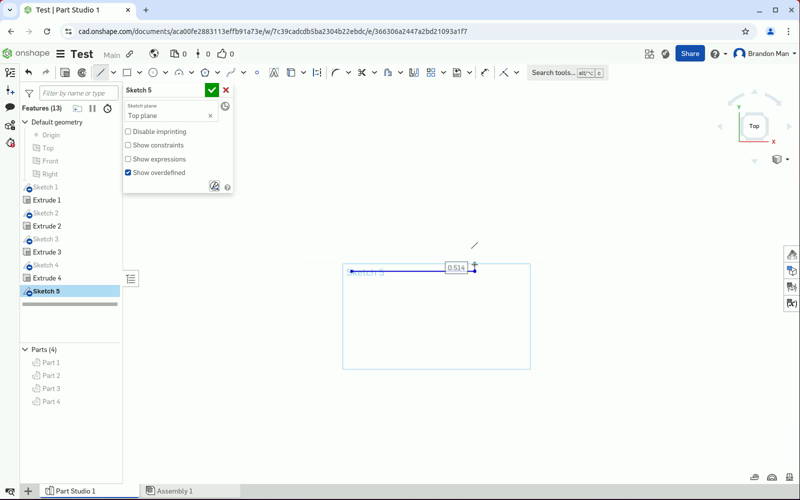
scroll(-6)
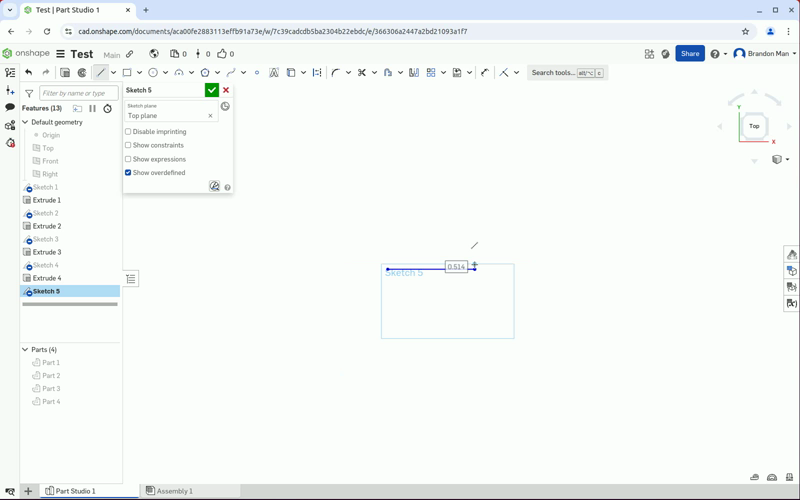
scroll(-6)
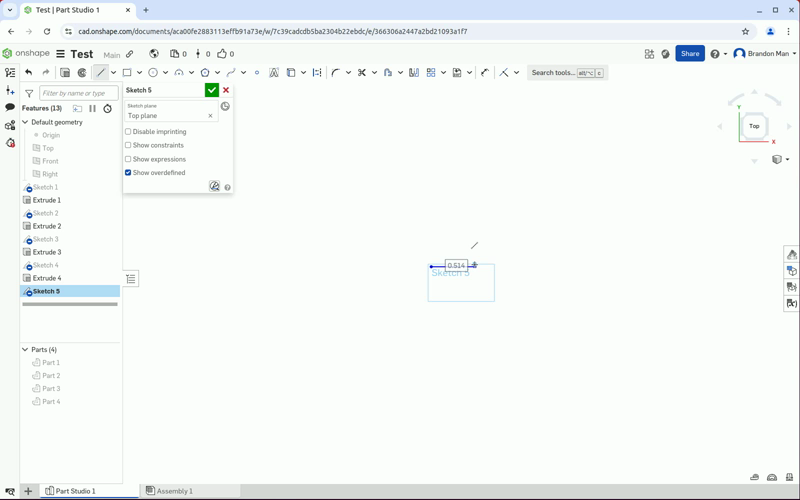
key_up(shift)
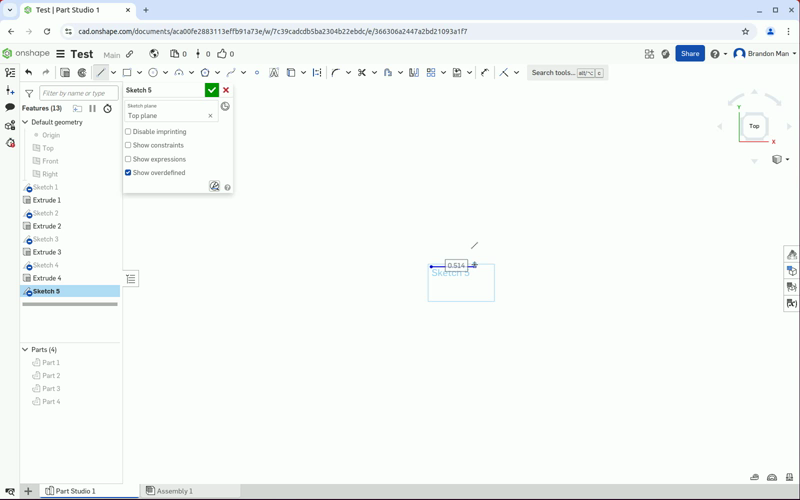
key_down(shift)
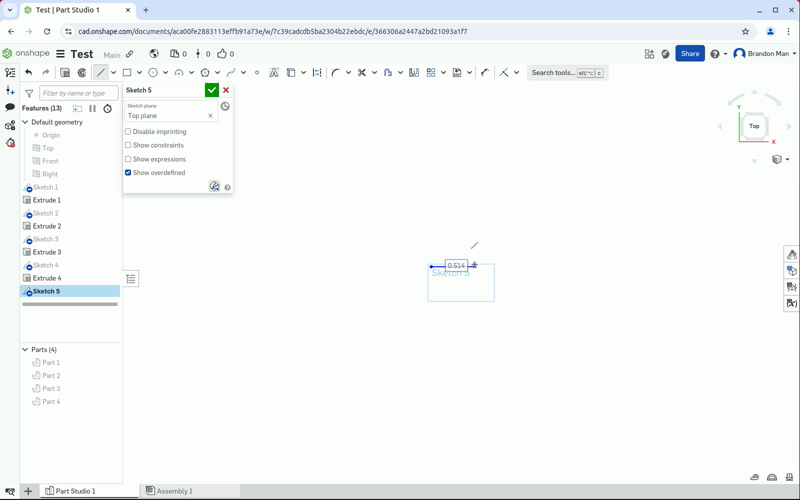
mouse_move(504, 264)
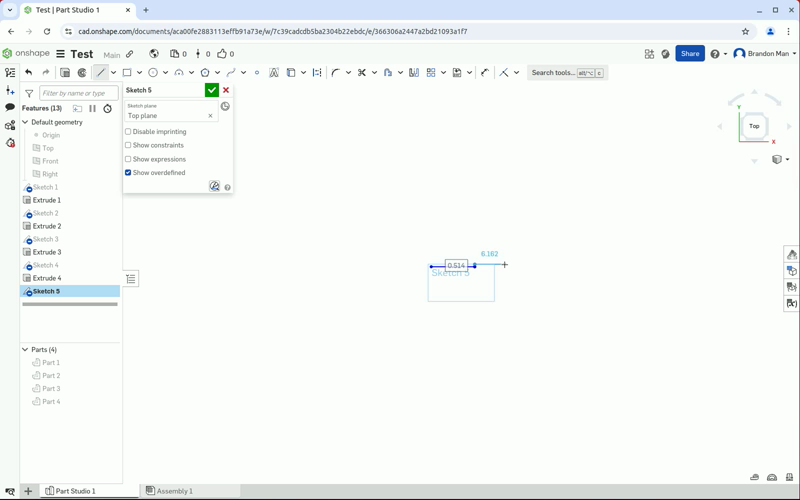
mouse_move(431, 264)
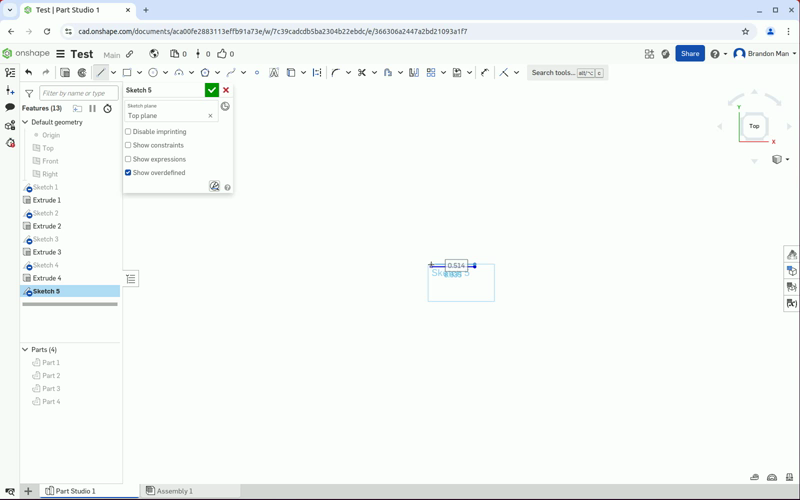
scroll(6)
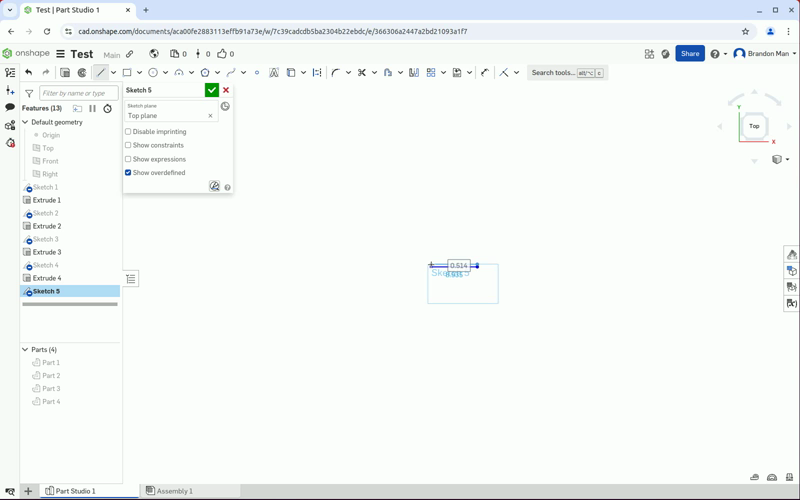
scroll(6)
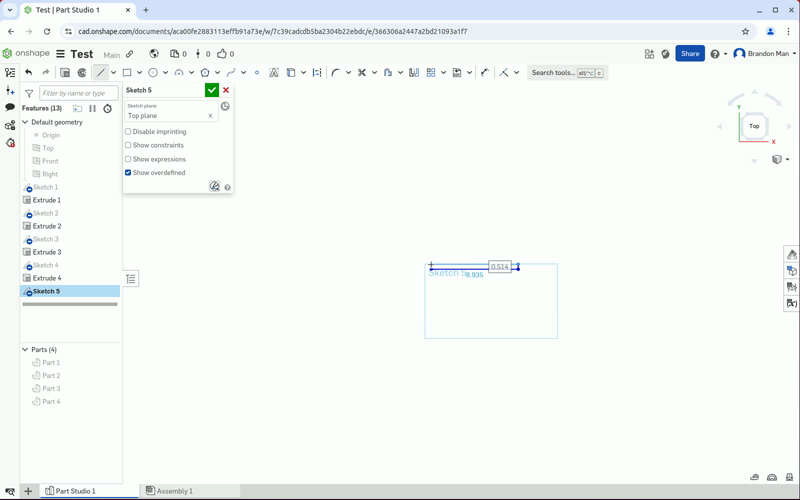
scroll(6)
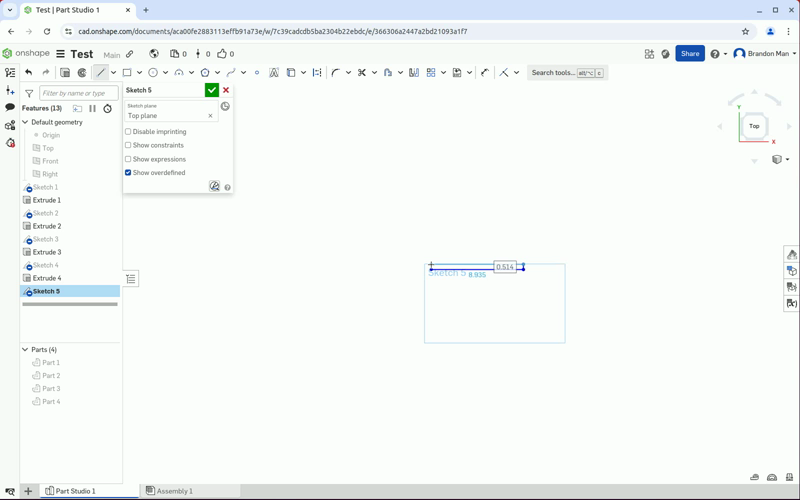
scroll(6)
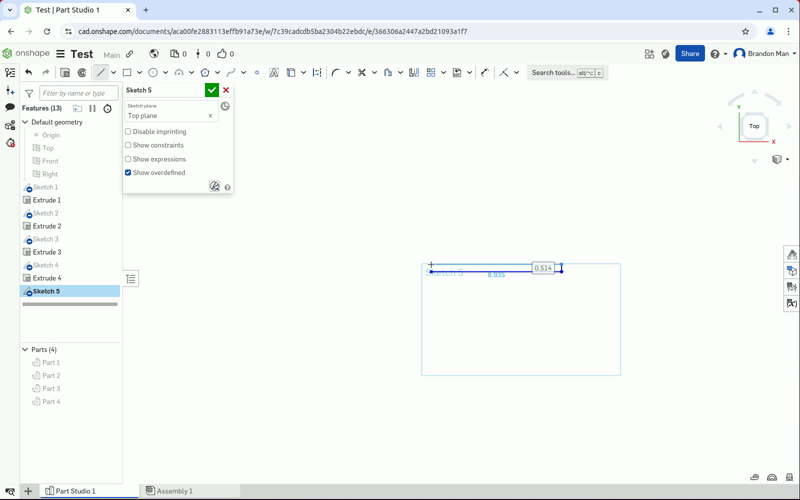
scroll(6)
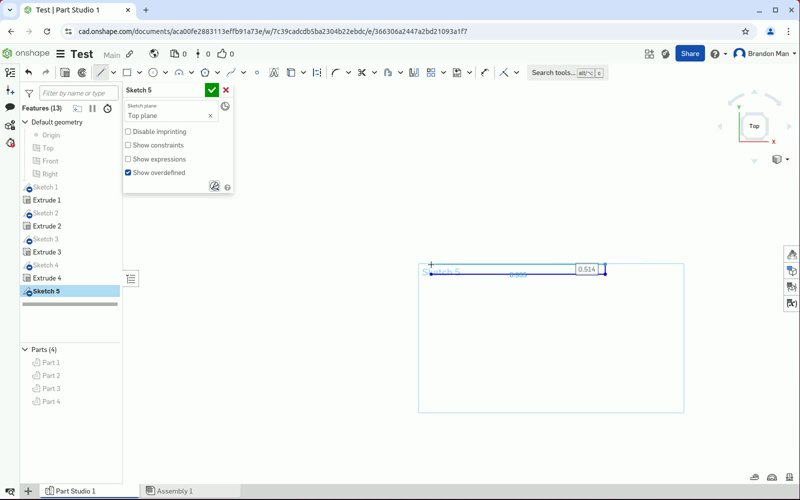
scroll(6)
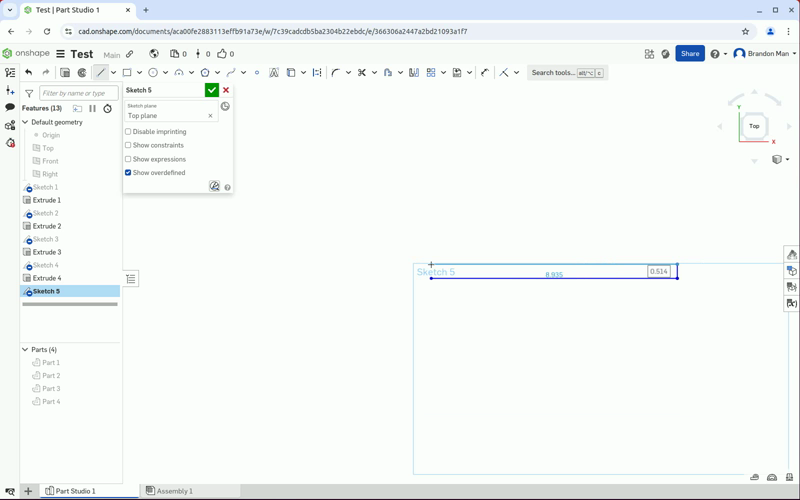
scroll(6)
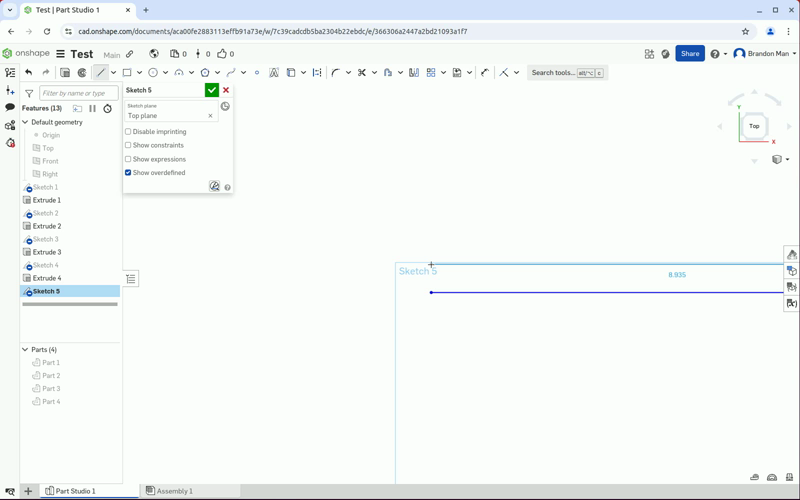
click(431, 264)
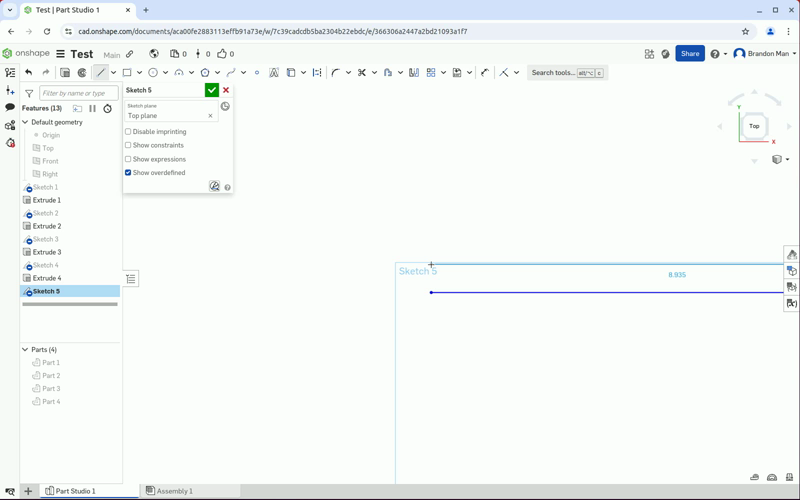
scroll(-6)
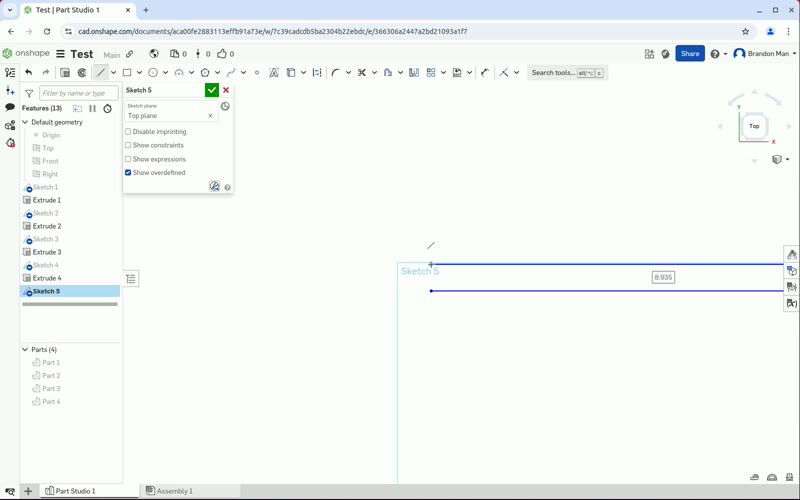
scroll(-6)
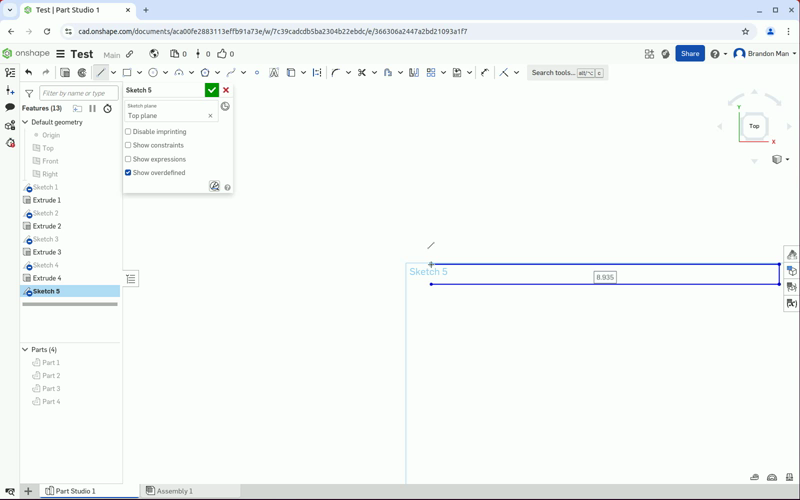
scroll(-6)
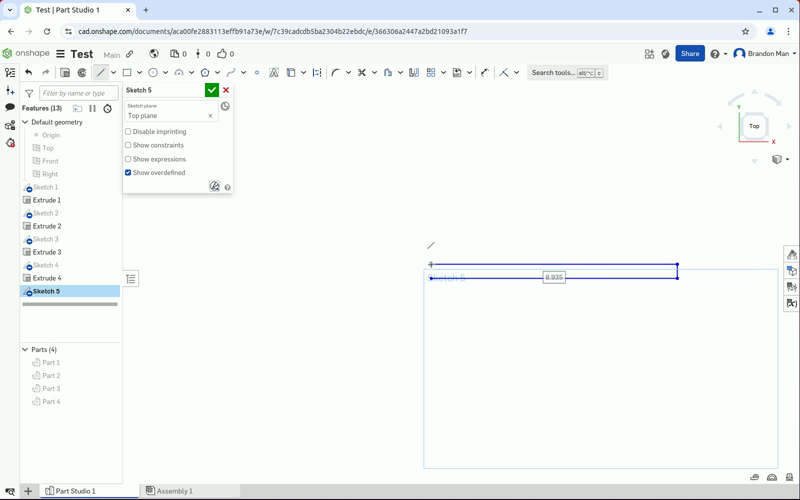
scroll(-6)
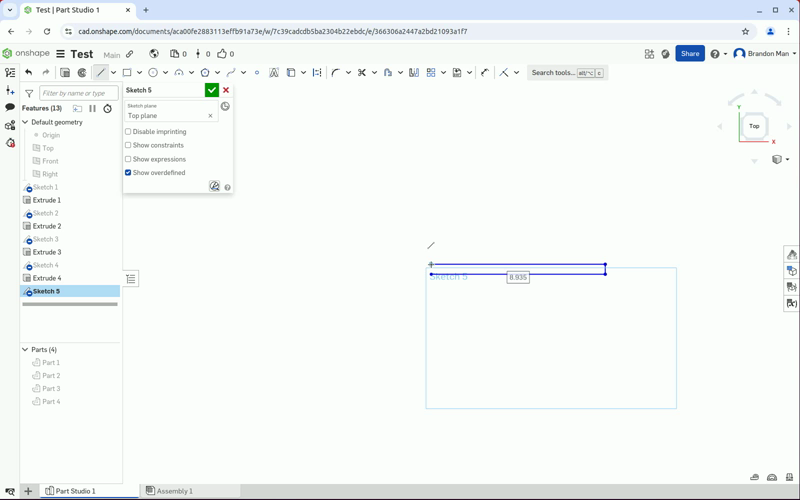
scroll(-6)
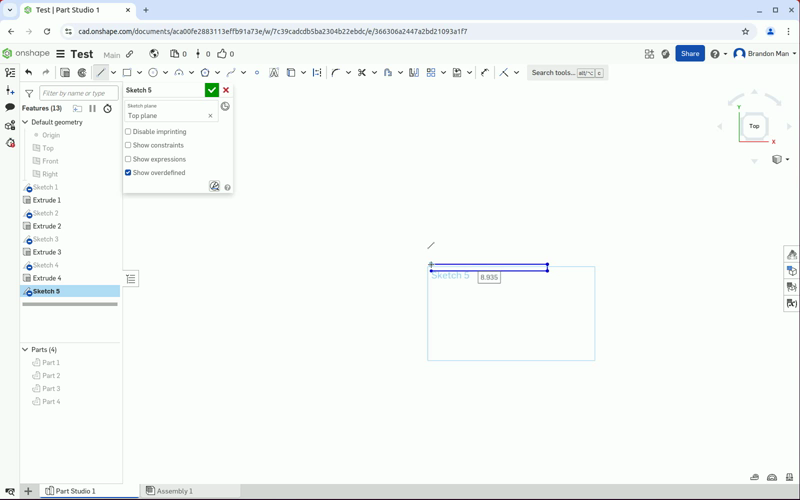
scroll(-6)
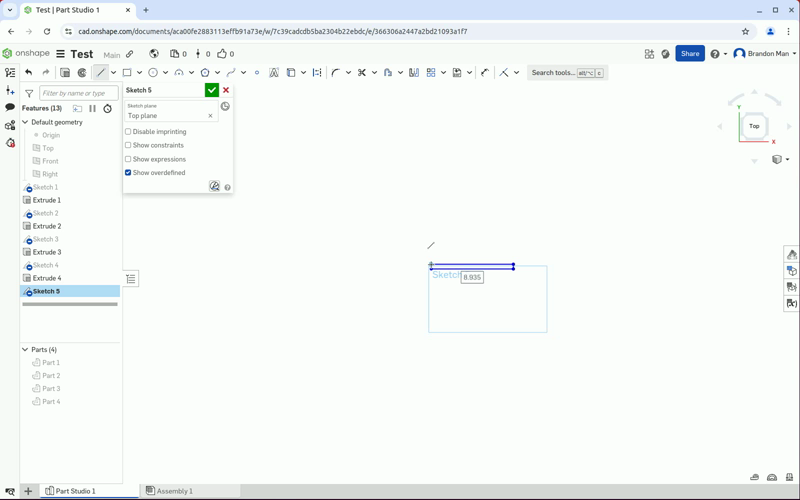
scroll(-6)
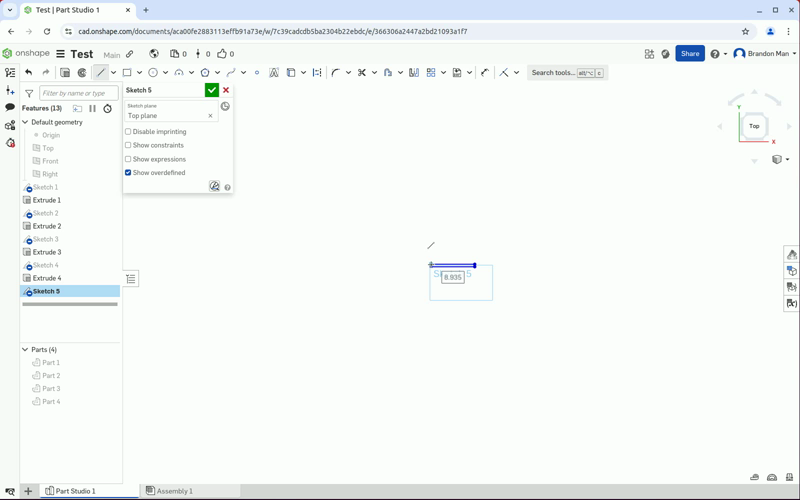
key_up(shift)
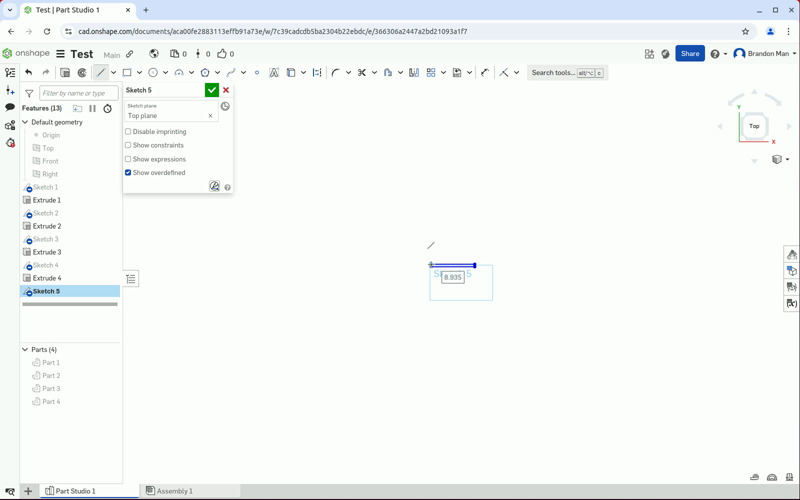
mouse_move(461, 264)
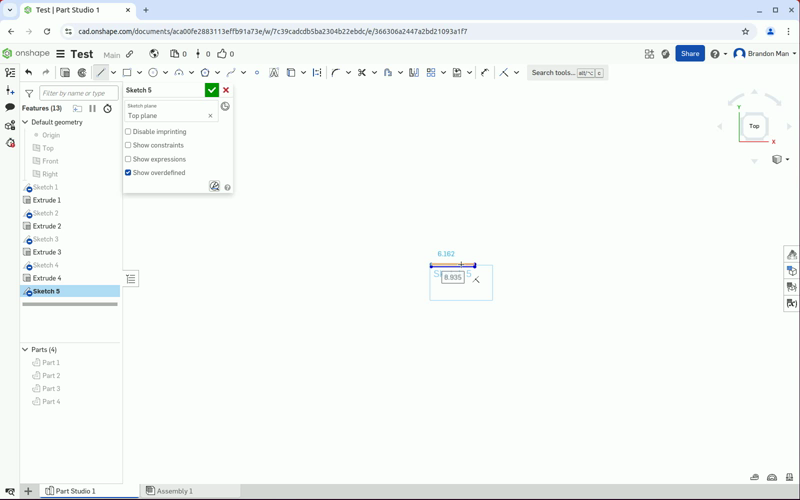
key_down(shift)
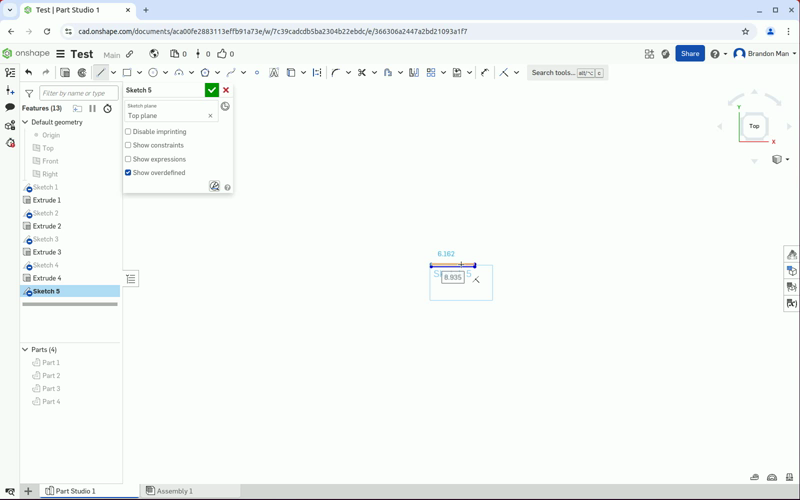
mouse_move(431, 266)
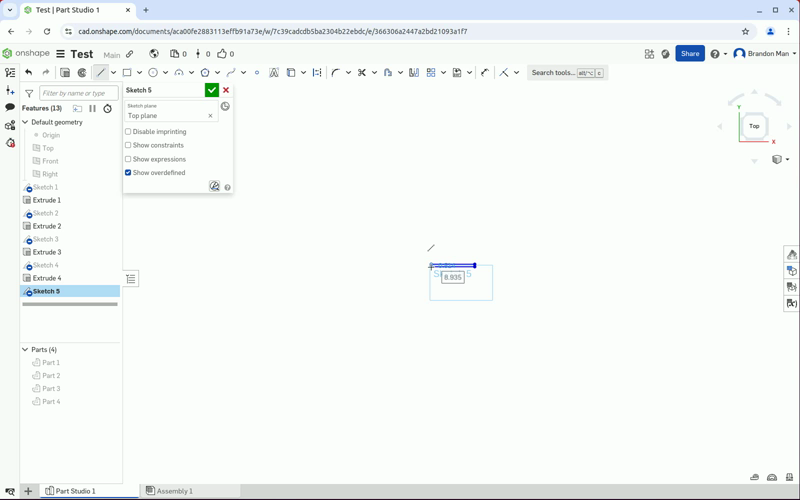
scroll(6)
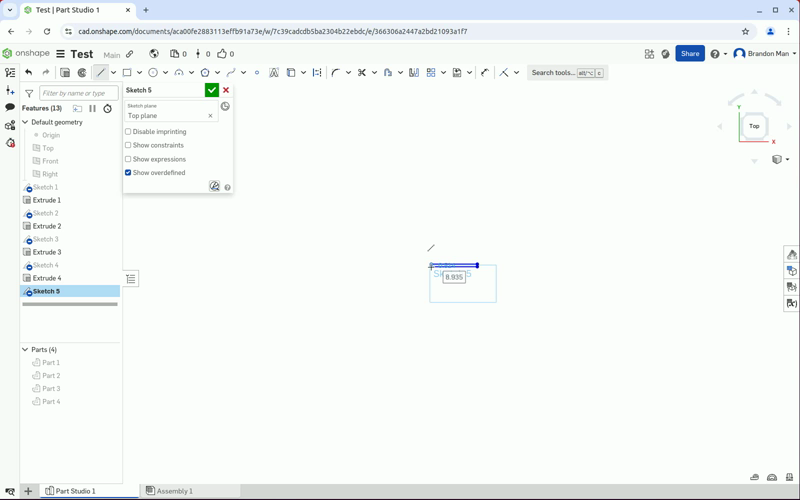
scroll(6)
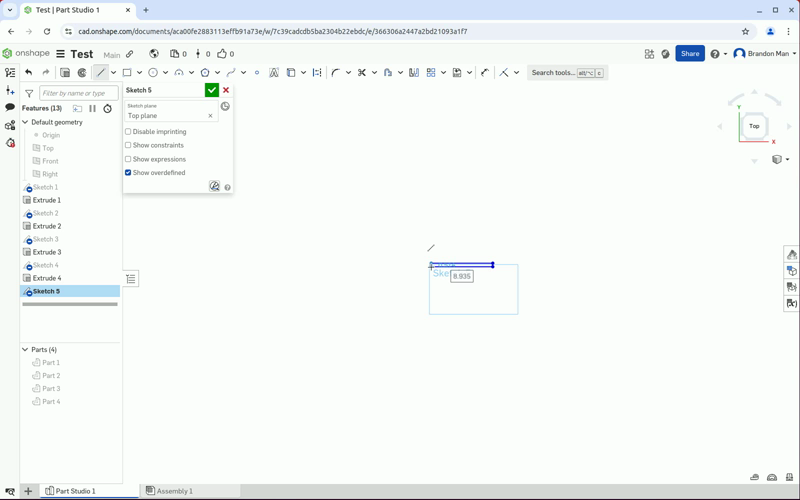
scroll(6)
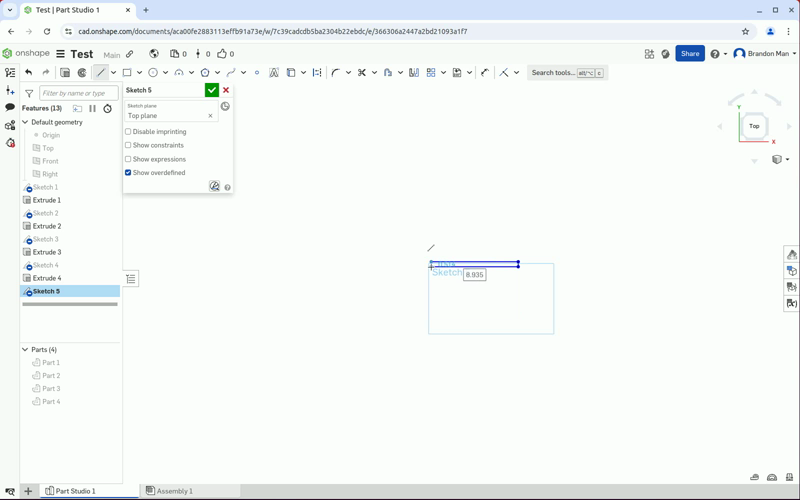
scroll(6)
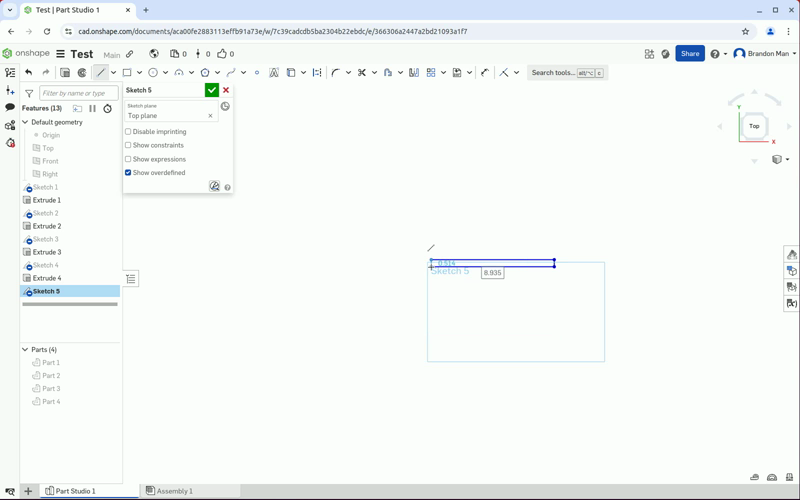
scroll(6)
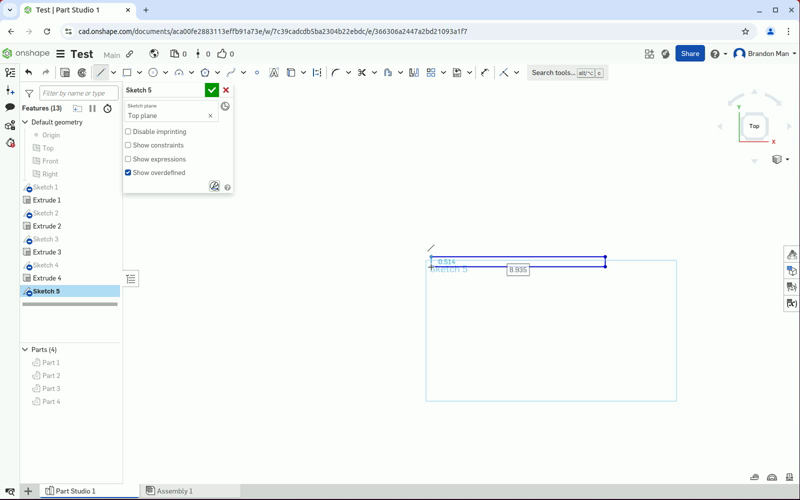
scroll(6)
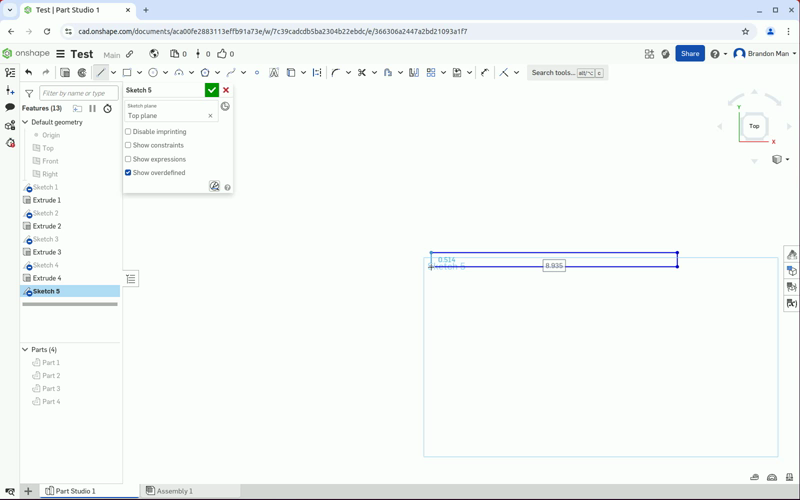
scroll(6)
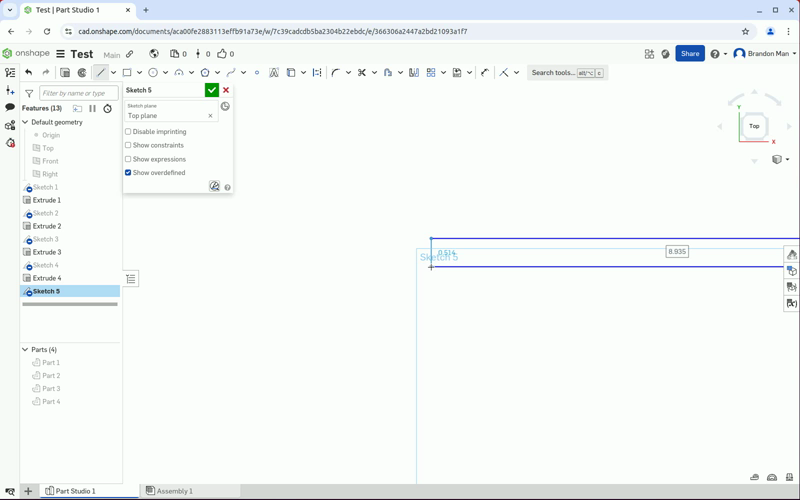
key_up(shift)
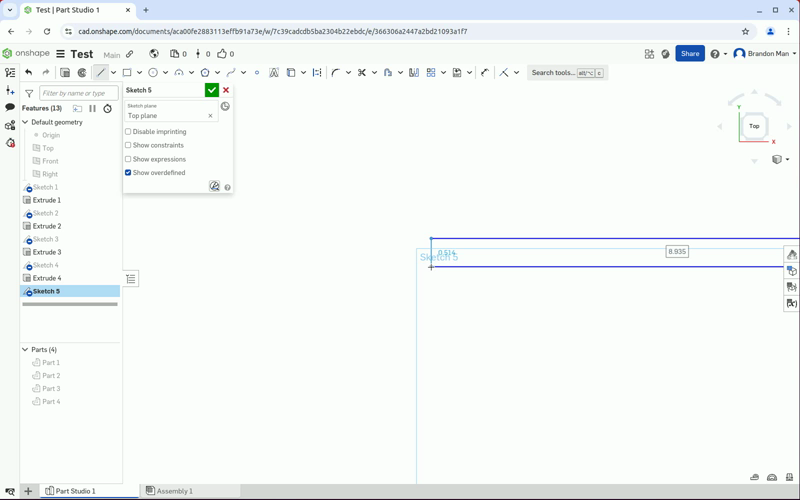
click(431, 266)
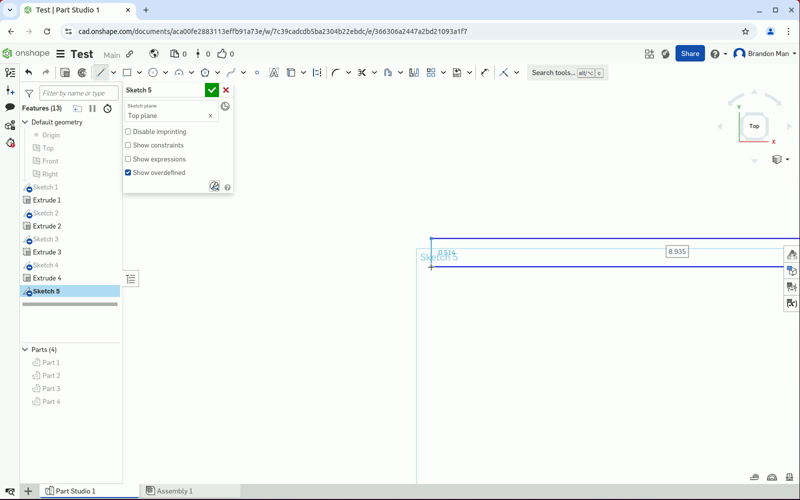
scroll(-6)
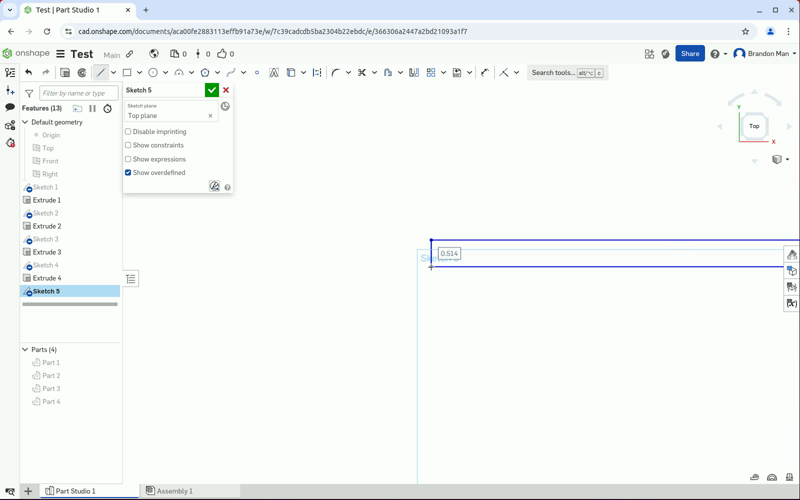
scroll(-6)
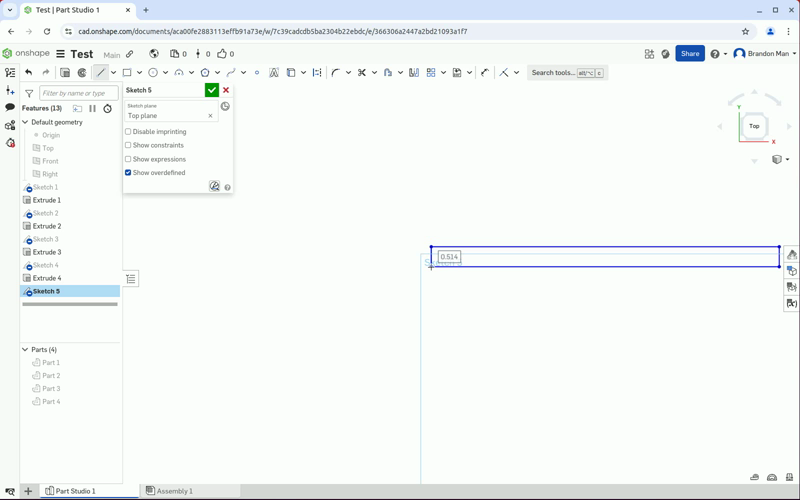
scroll(-6)
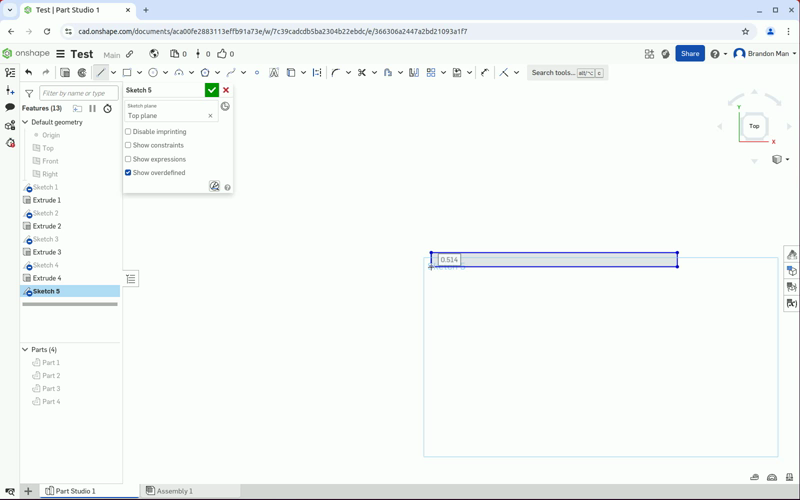
scroll(-6)
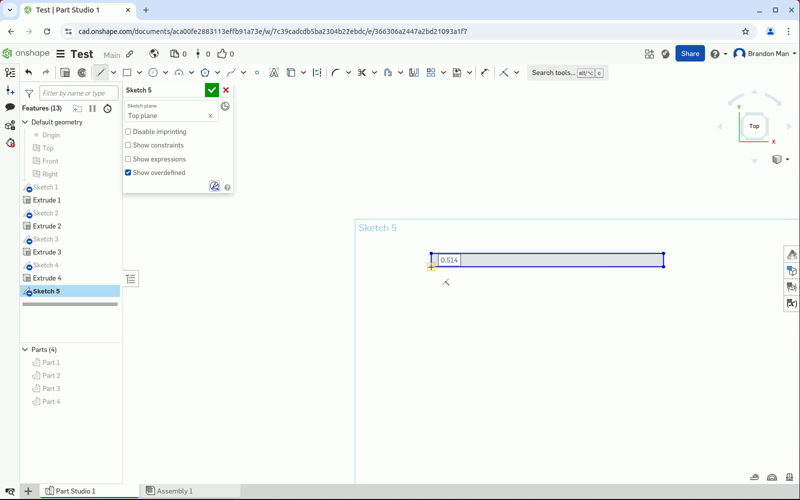
scroll(-6)
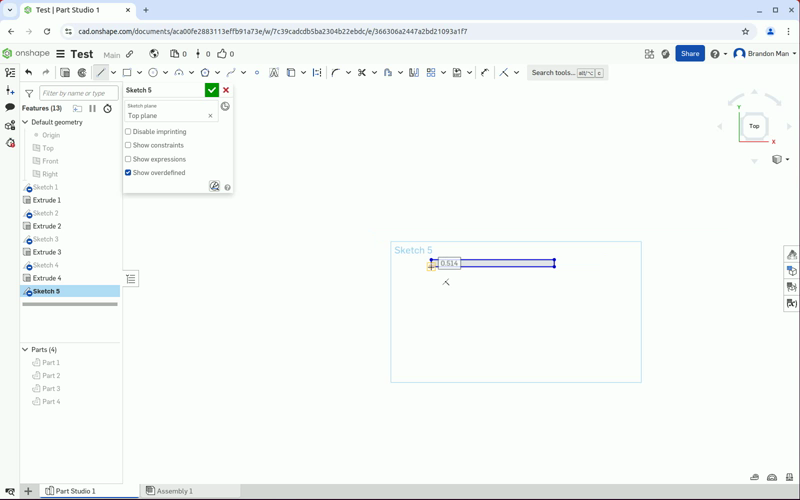
scroll(-6)
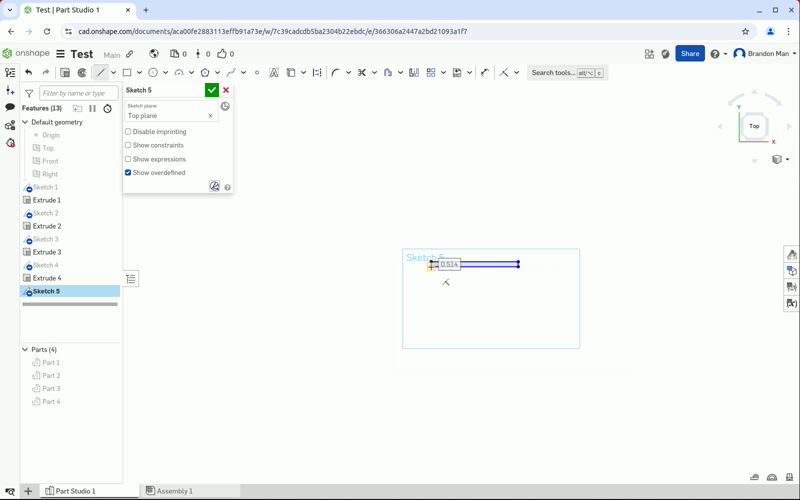
scroll(-6)
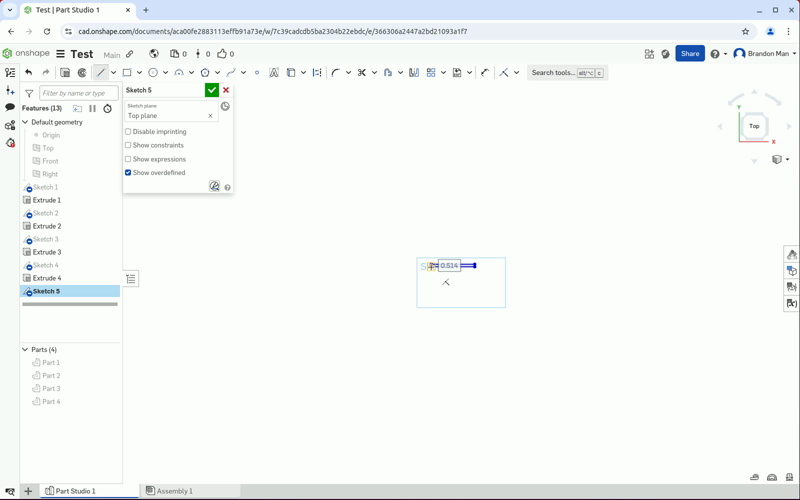
key(esc)
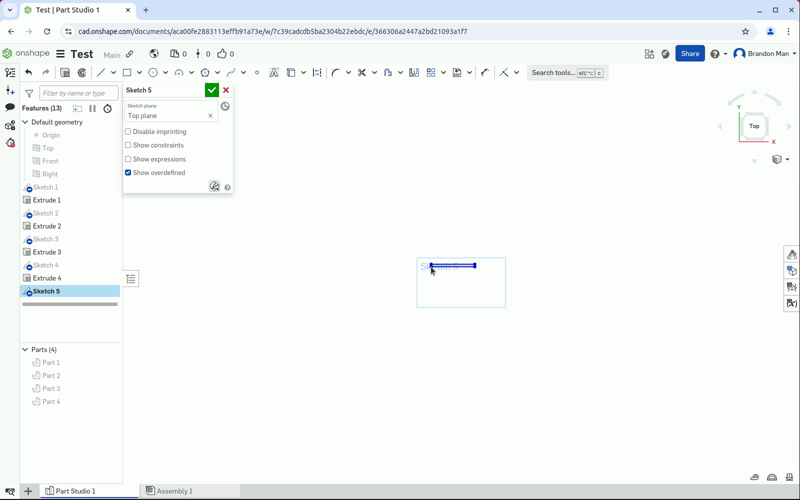
mouse_move(458, 264)
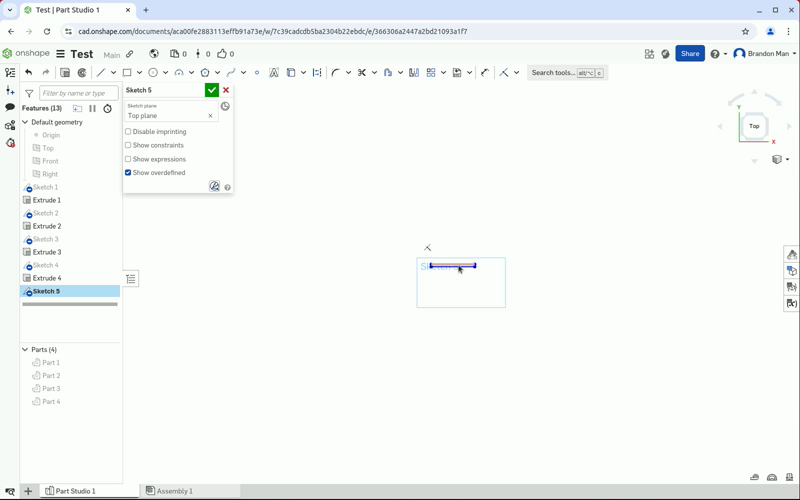
scroll(6)
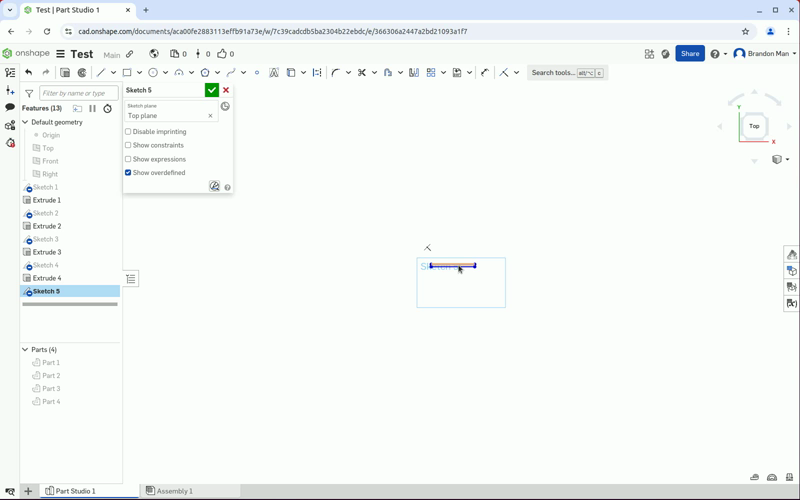
scroll(6)
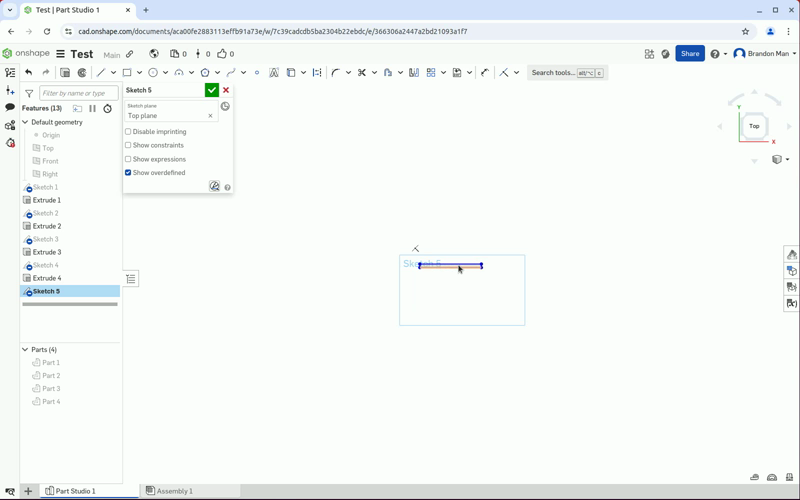
scroll(6)
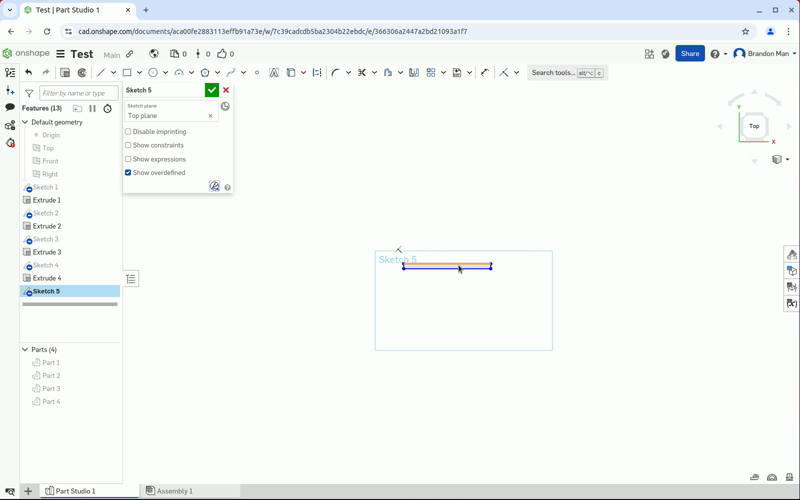
scroll(6)
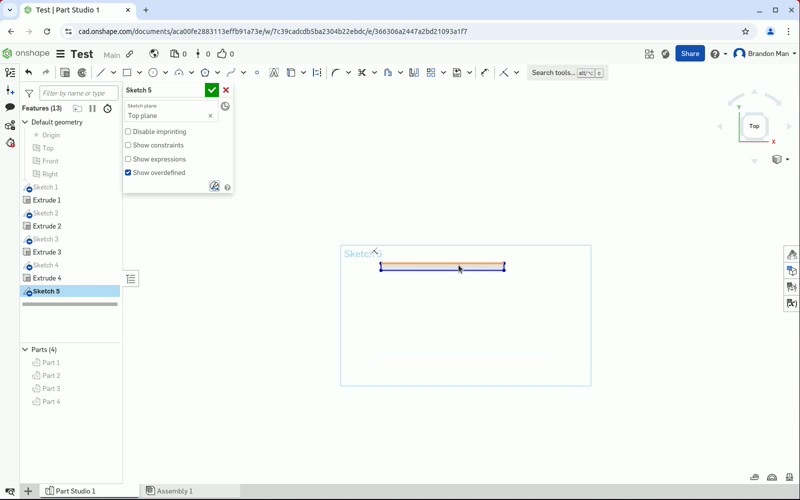
scroll(6)
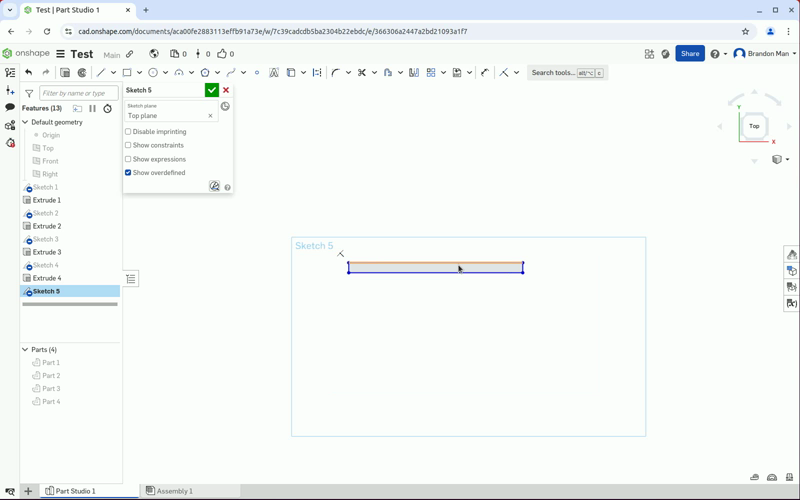
scroll(6)
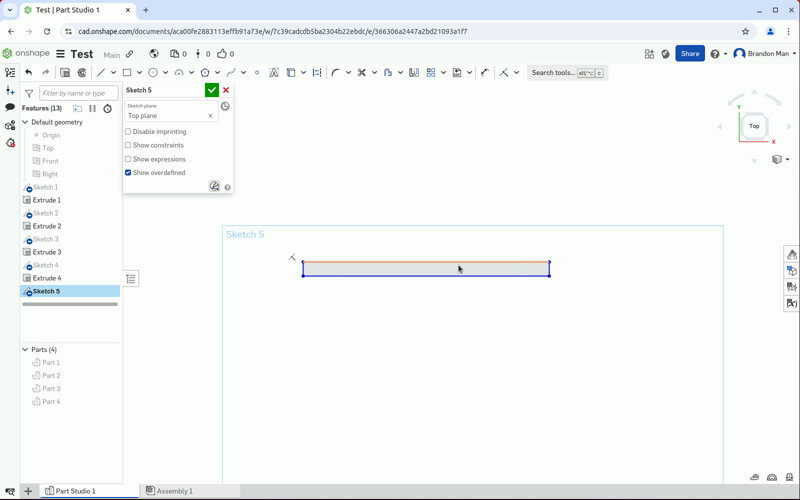
scroll(6)
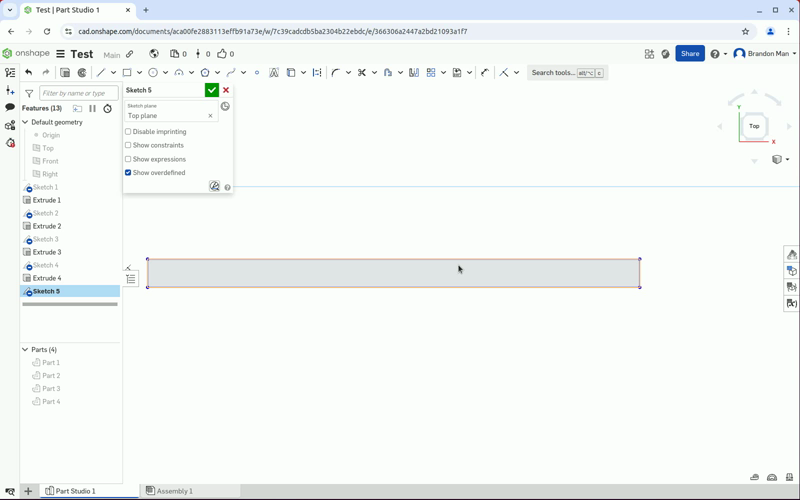
click(458, 264)
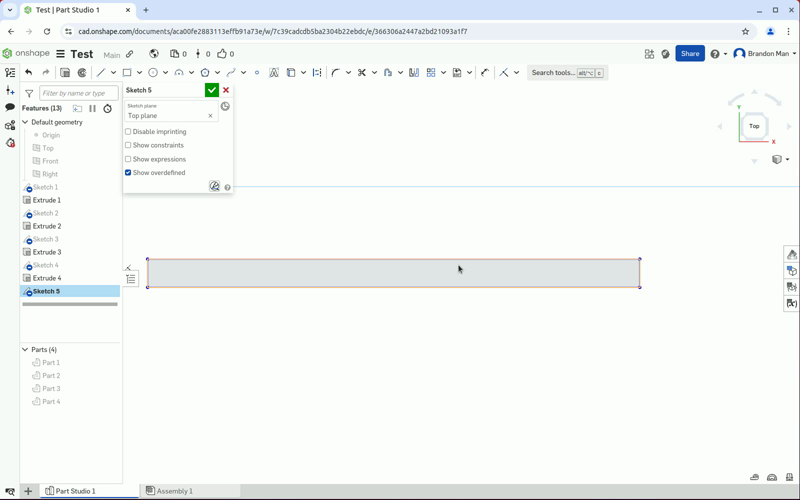
scroll(-6)
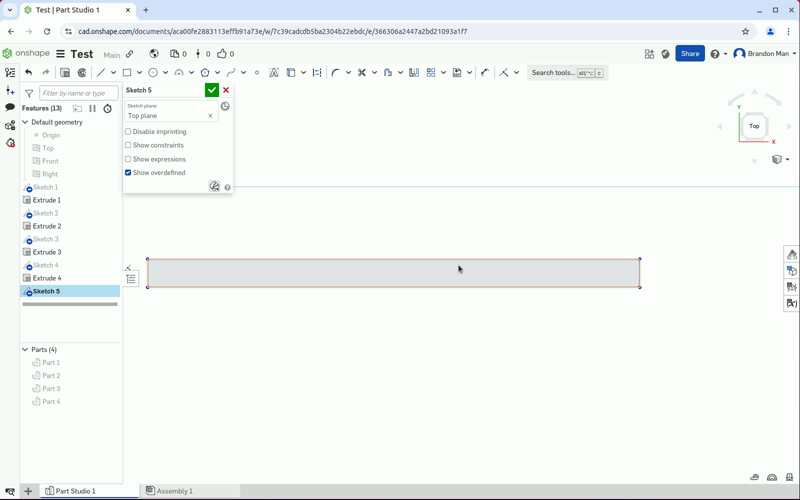
scroll(-6)
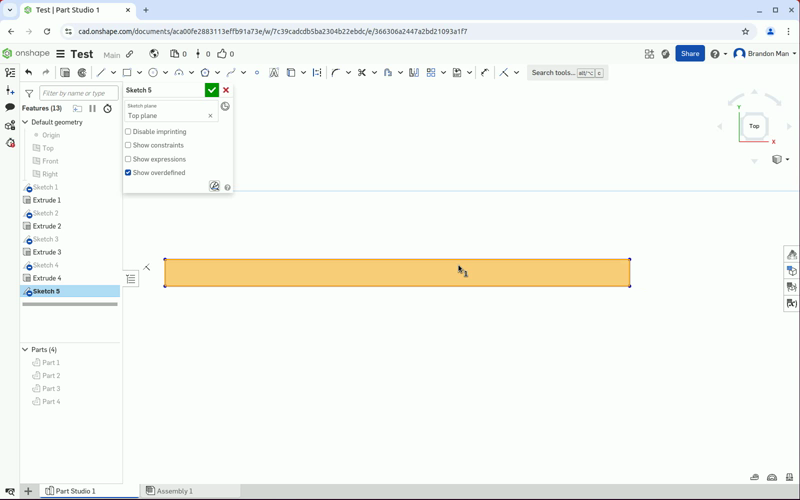
scroll(-6)
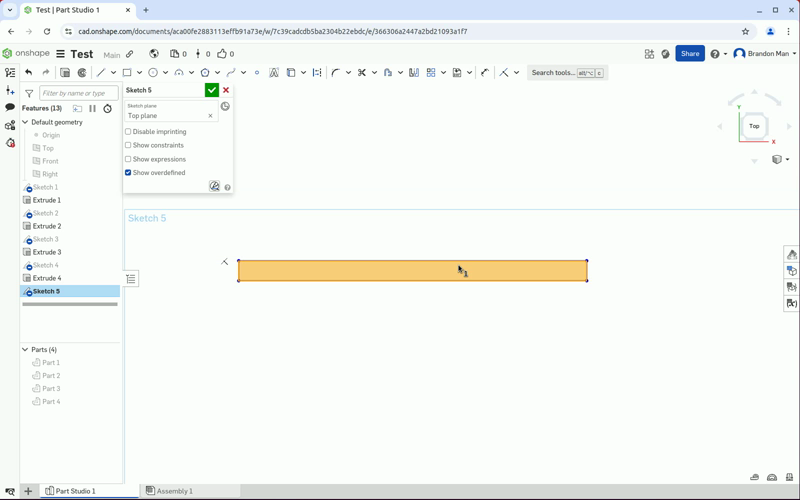
scroll(-6)
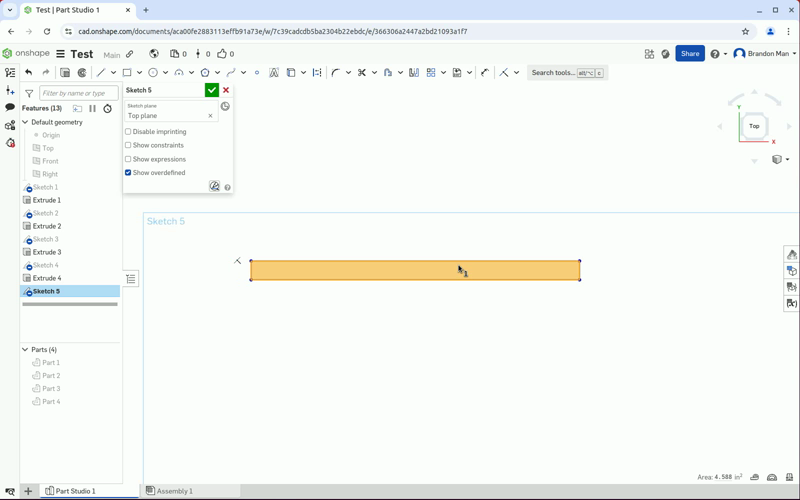
scroll(-6)
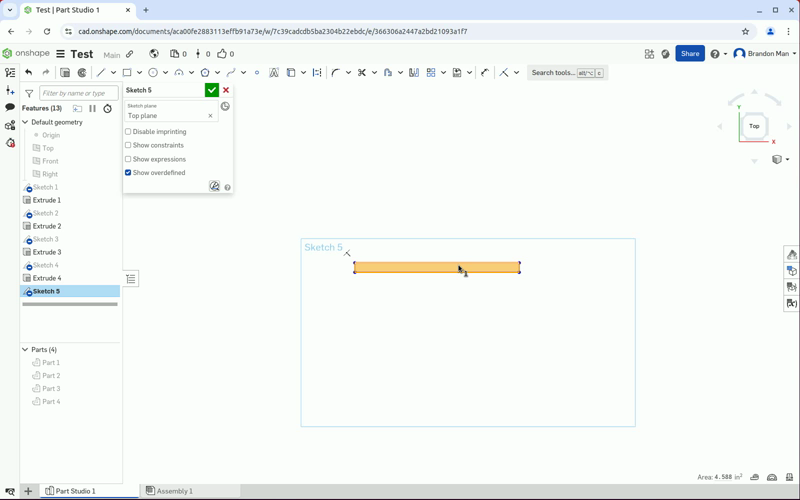
scroll(-6)
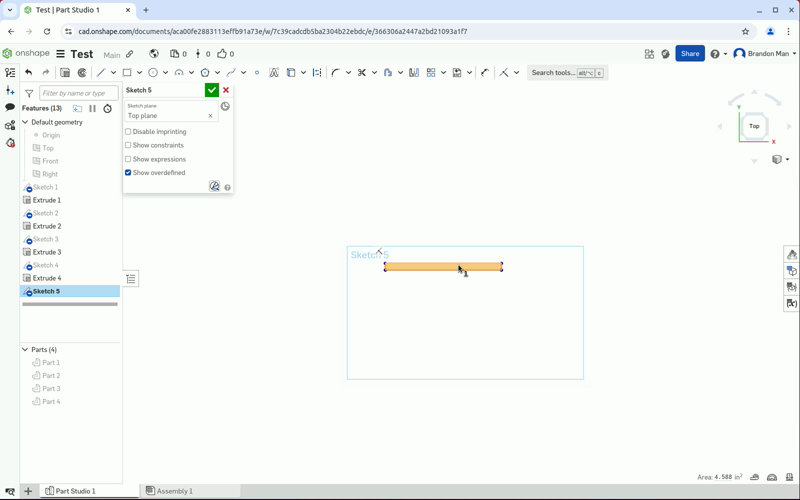
scroll(-6)
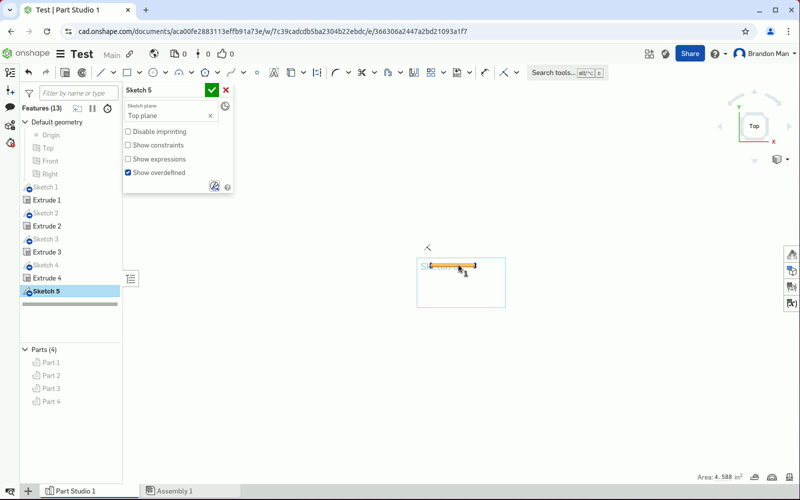
mouse_move(73, 352)
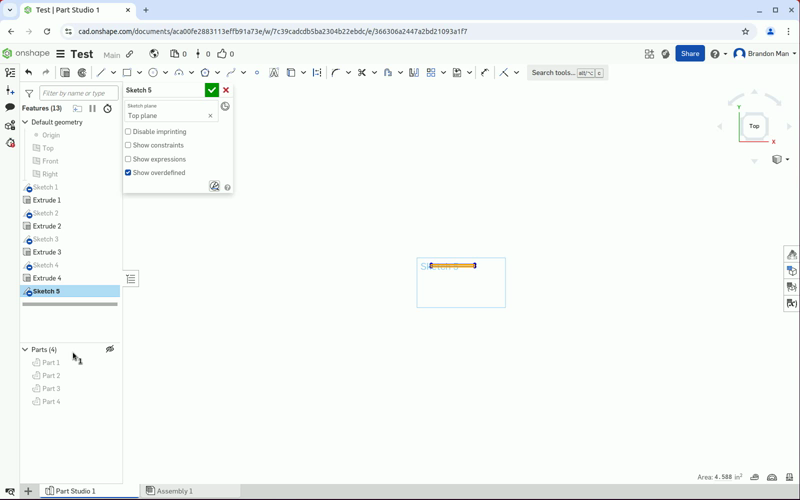
key(shift+y)
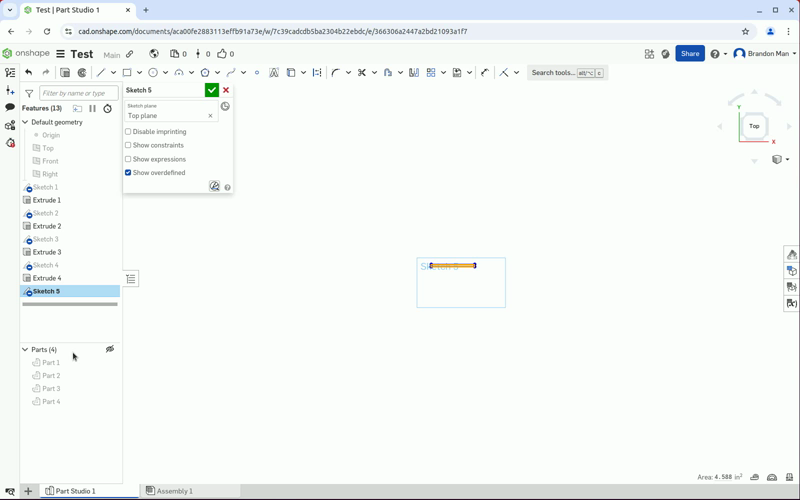
key(shift+e)
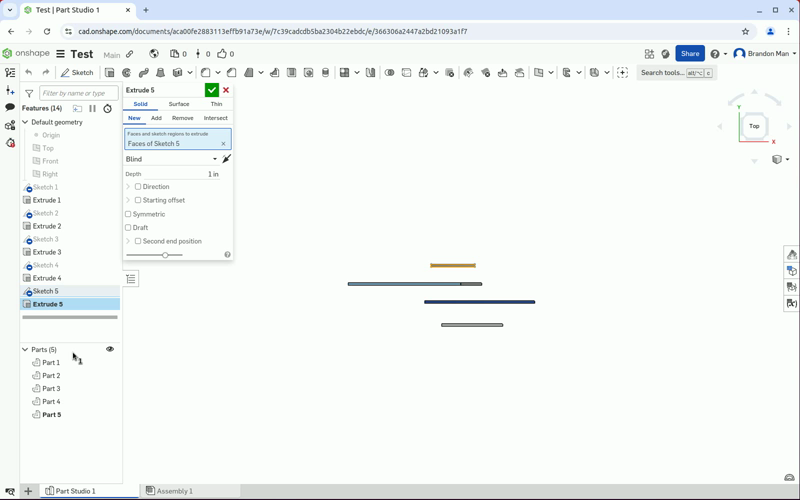
mouse_move(143, 106)
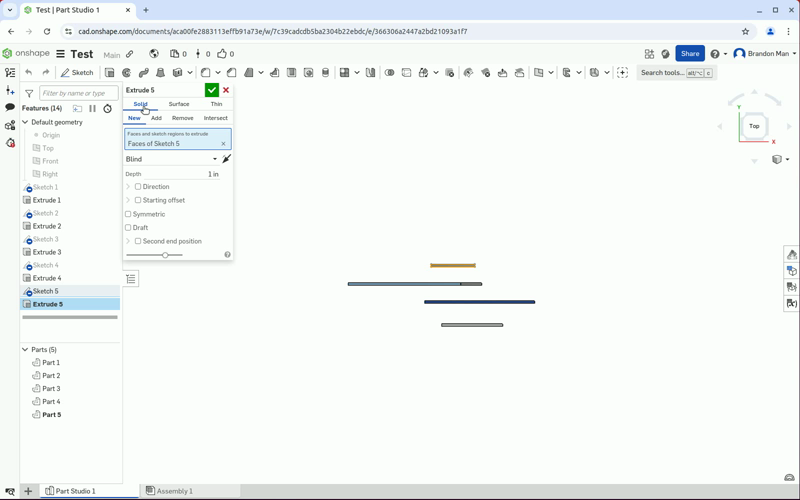
click(143, 106)
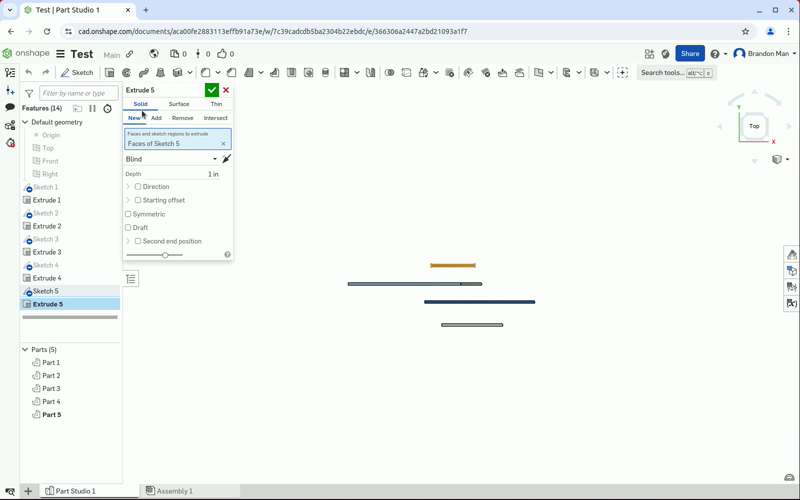
mouse_move(137, 120)
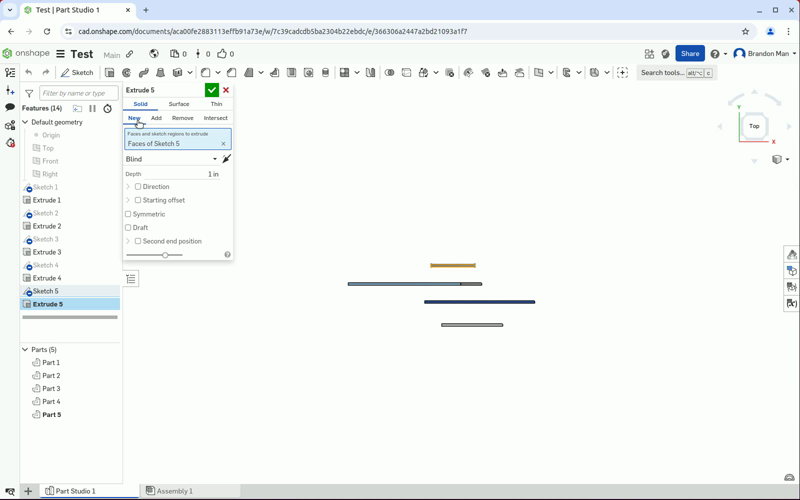
click(137, 120)
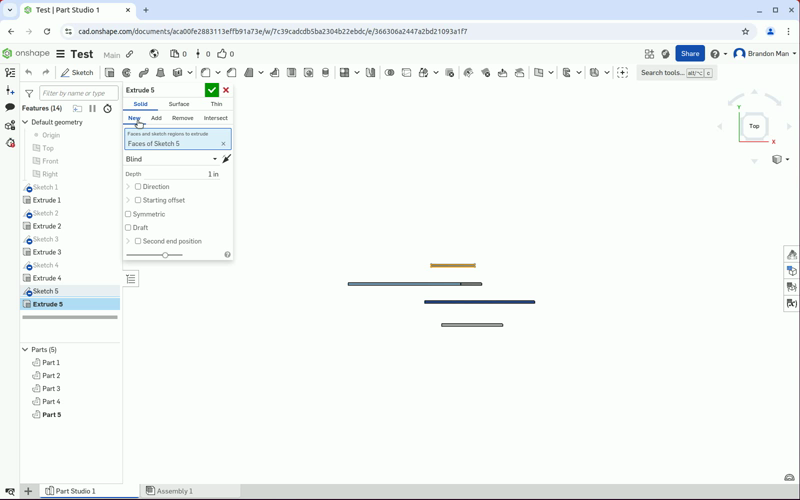
key(tab, 4)
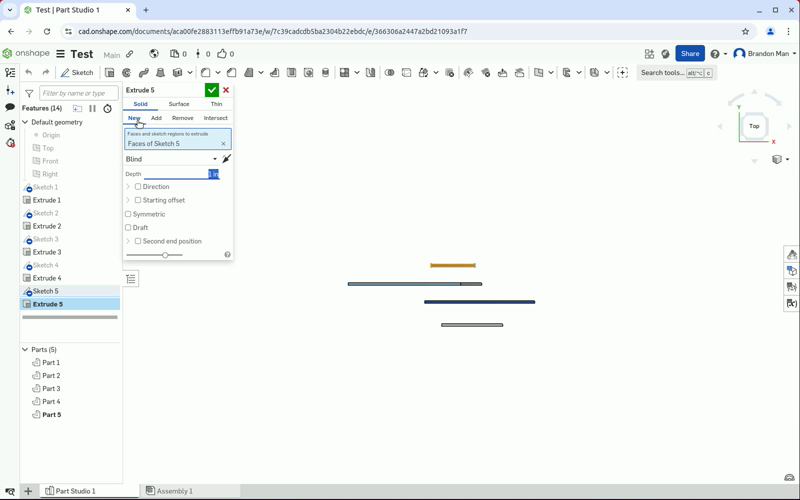
text(1.204)
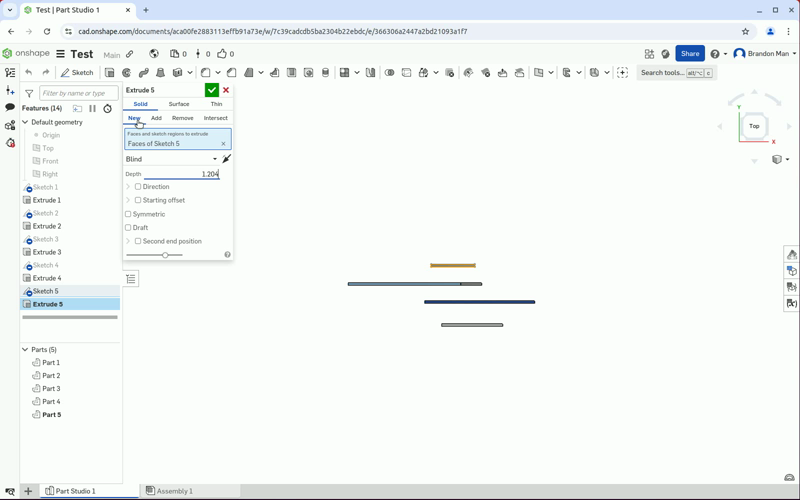
key(enter)
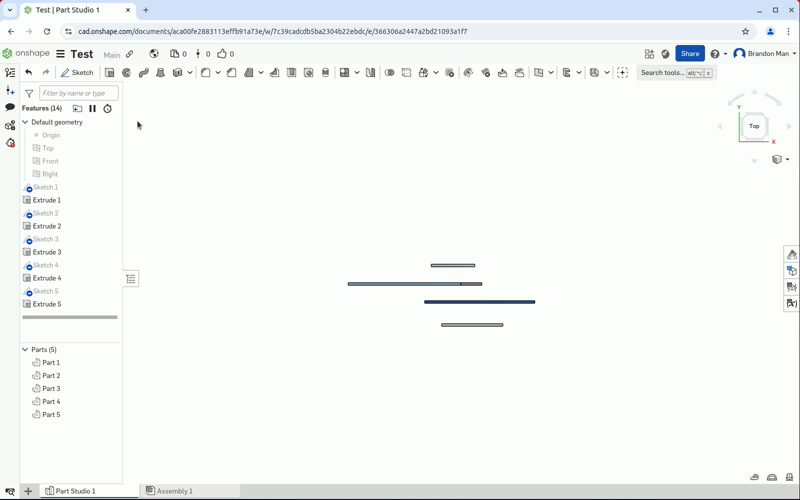
key(shift+h)
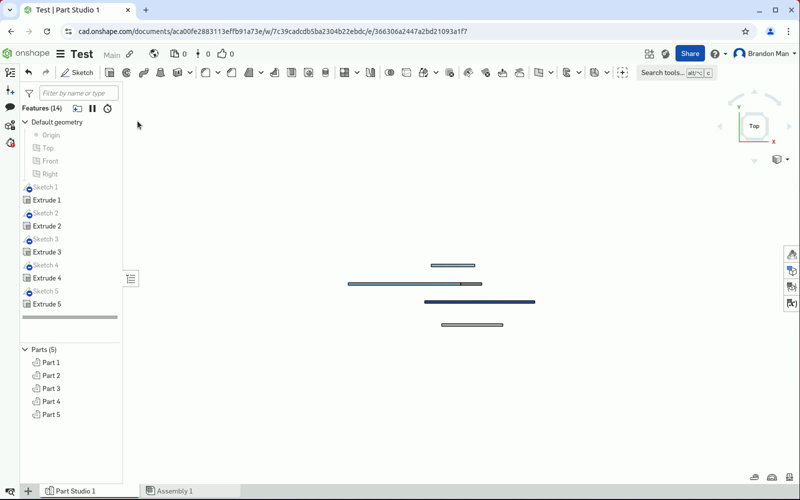
key(shift+h)
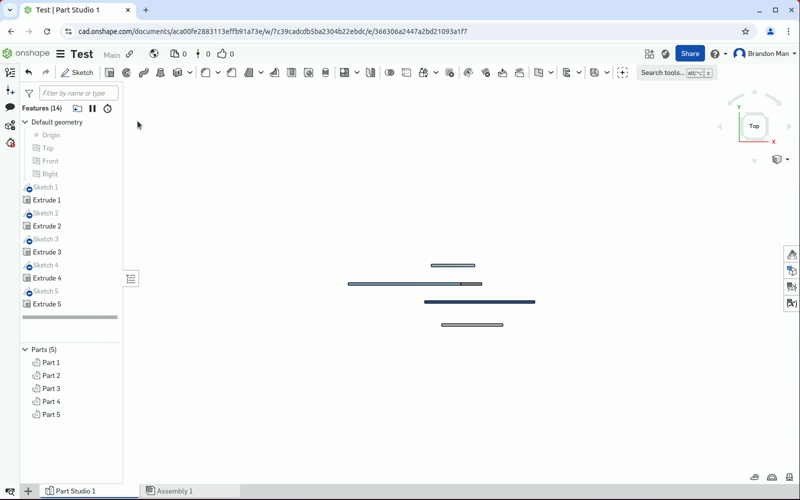
mouse_move(73, 189)
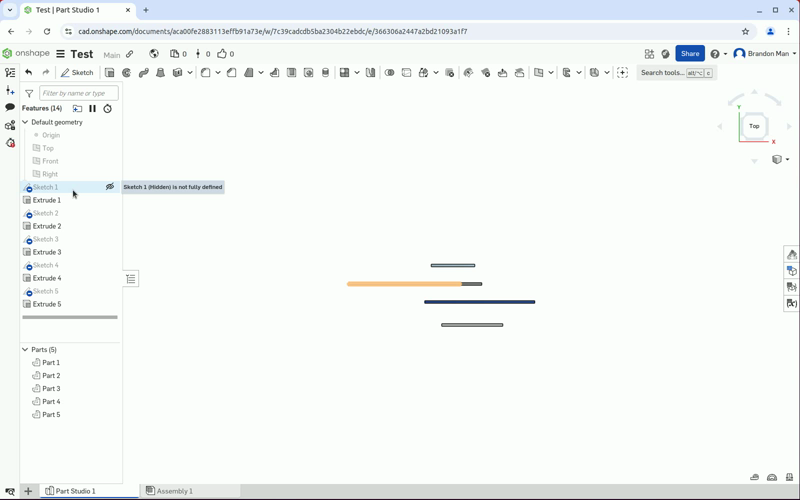
click(73, 189)
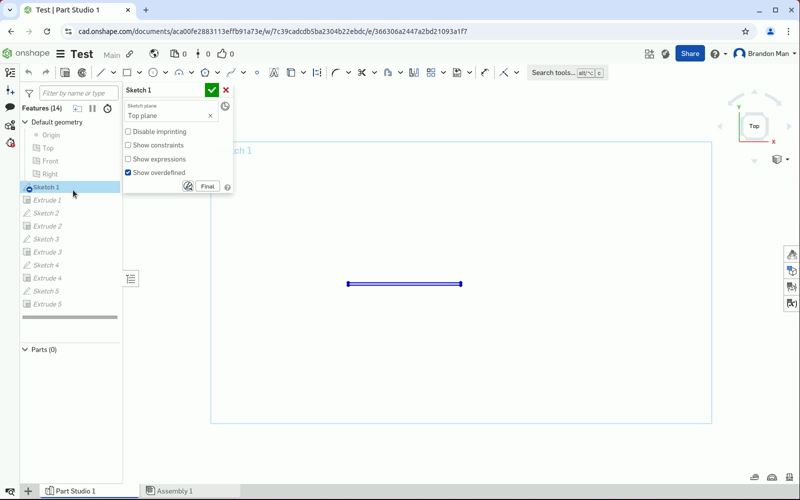
mouse_move(229, 92)
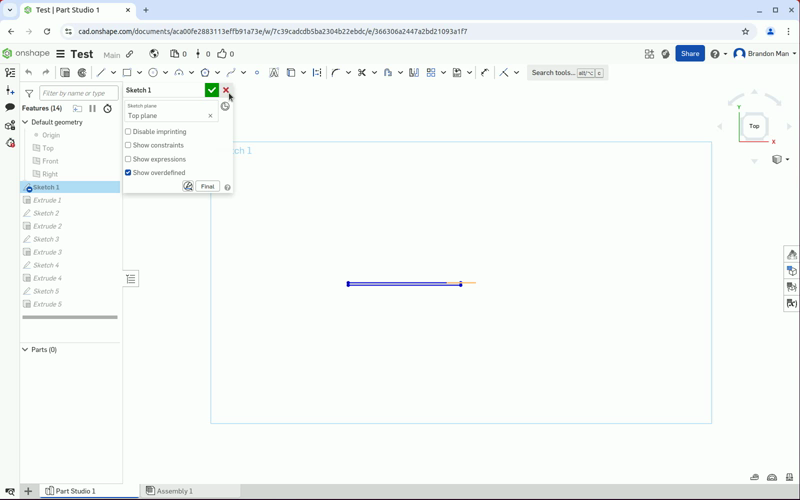
click(229, 92)
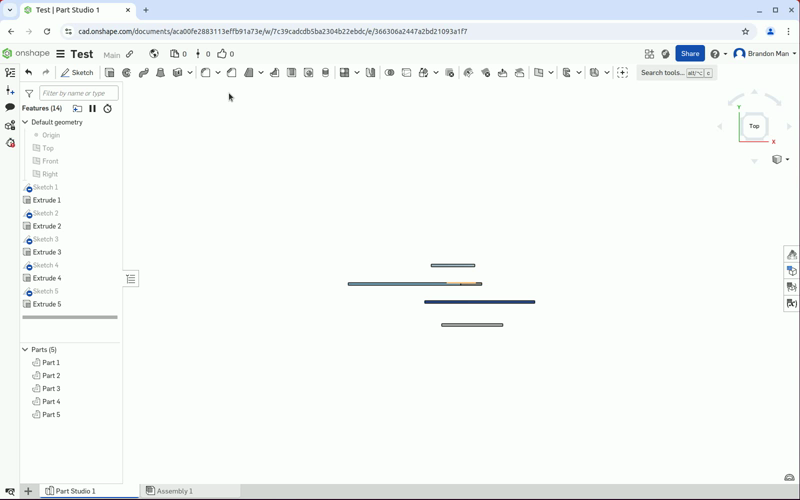
mouse_move(73, 352)
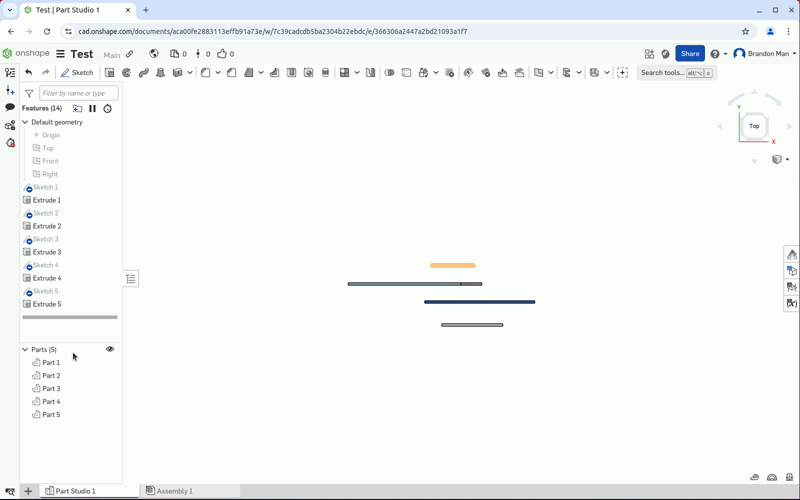
key(y)
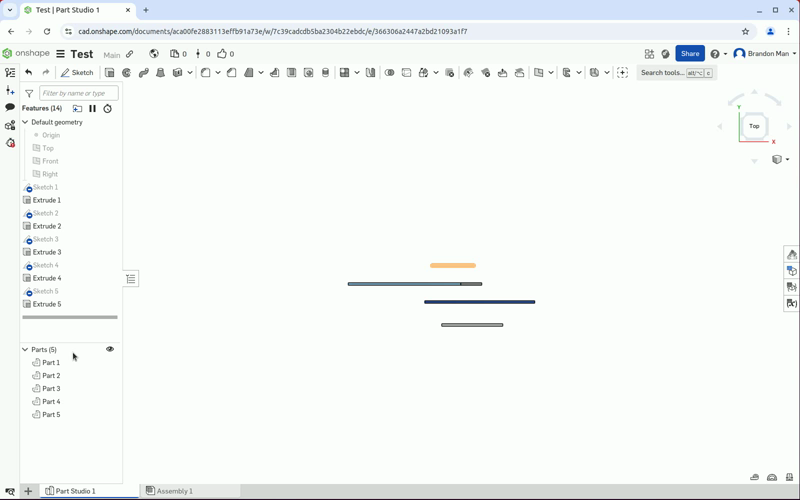
key(shift+p)
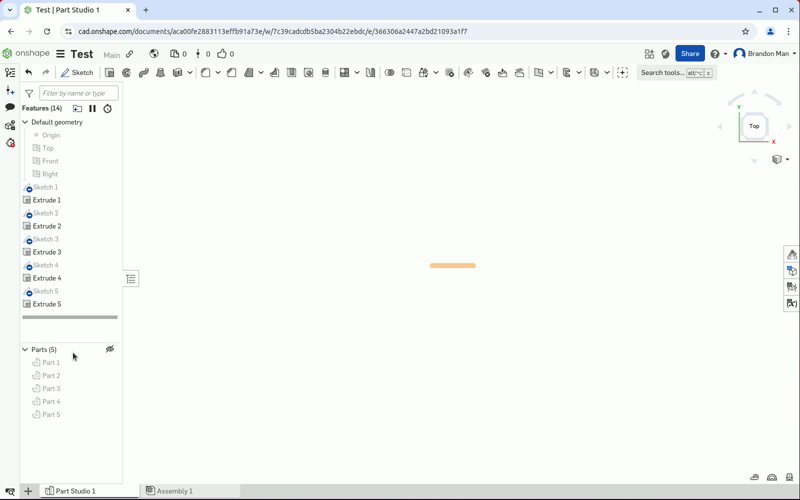
key(space)
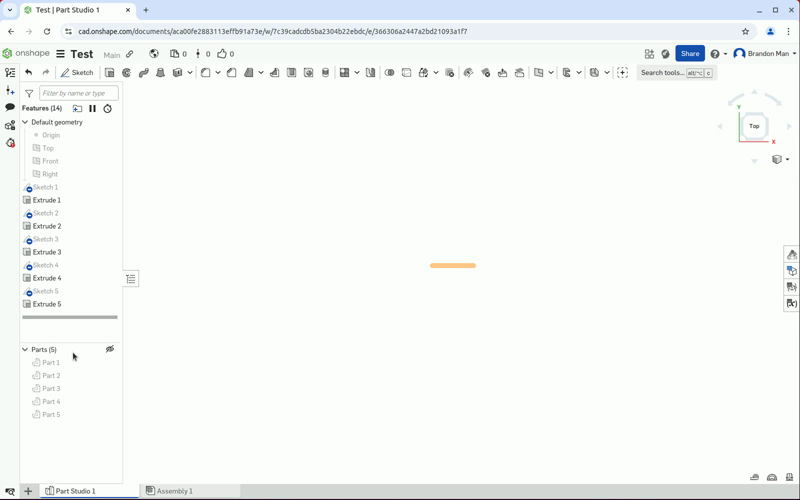
key_down(shift)
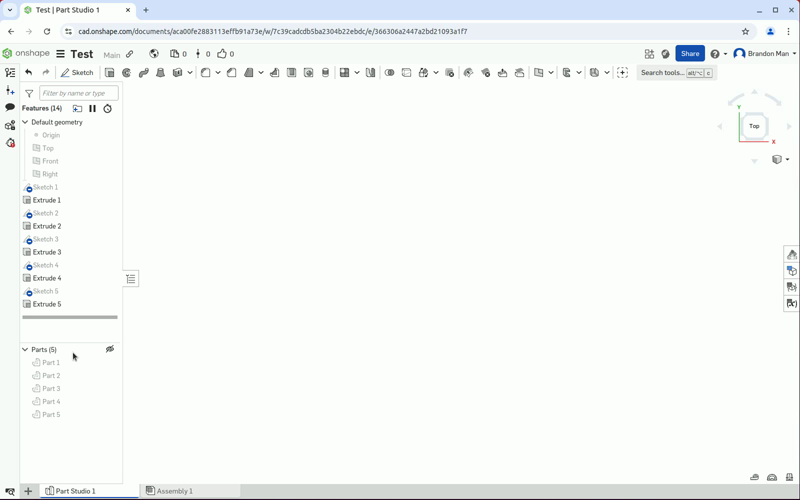
key(up)
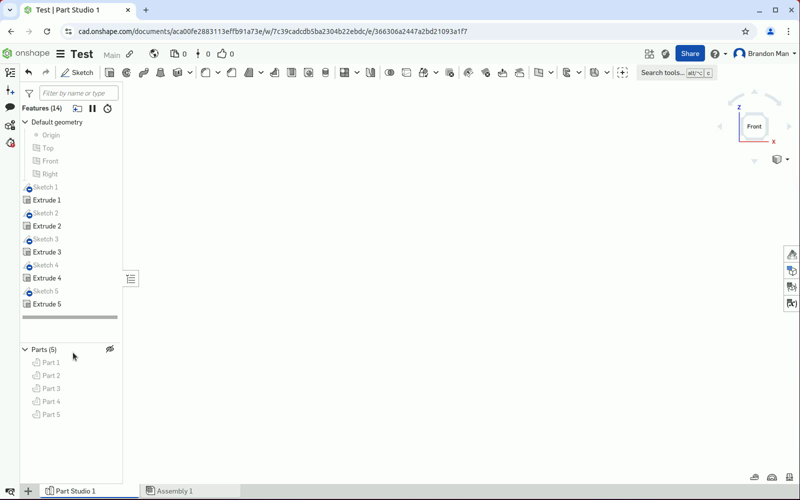
key_up(shift)
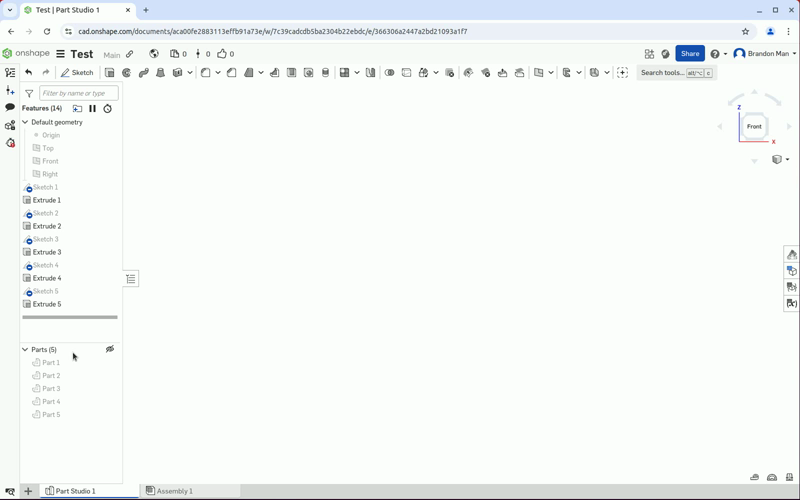
mouse_move(73, 352)
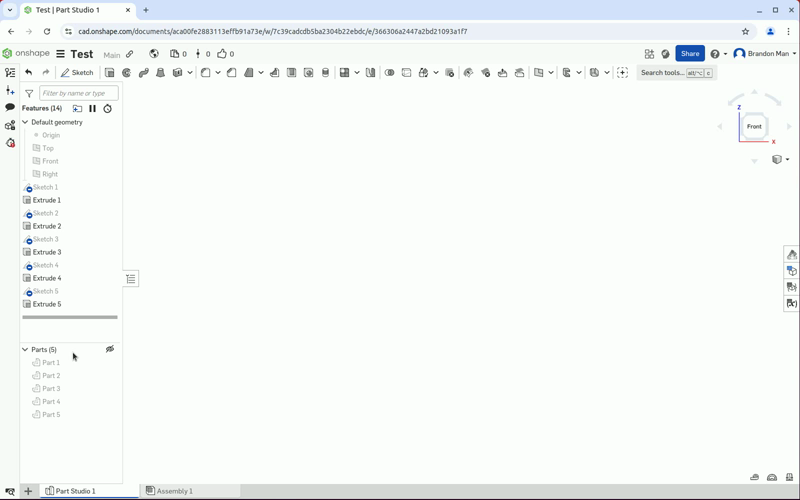
key(shift+y)
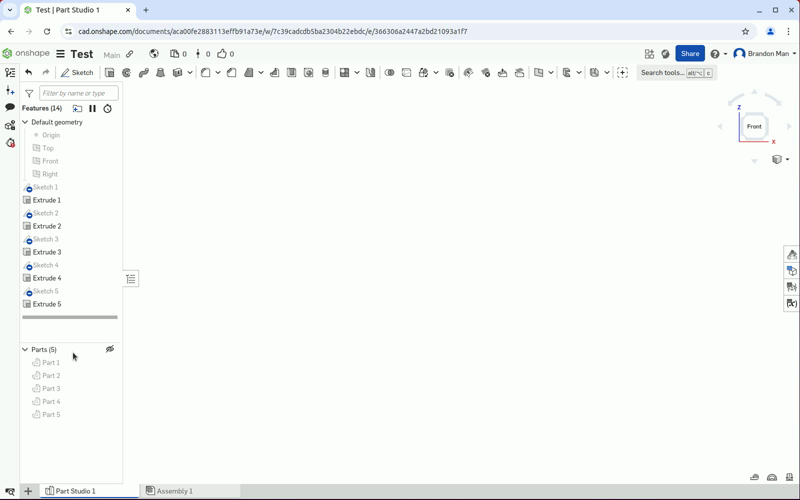
key(shift+s)
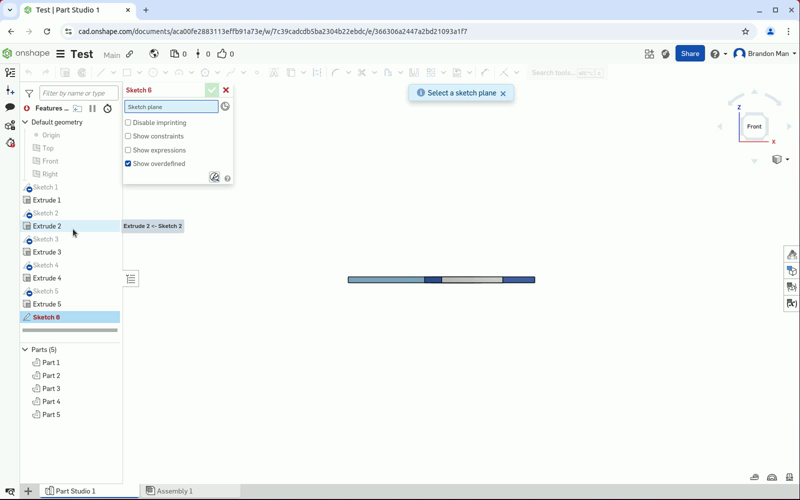
scroll(3)
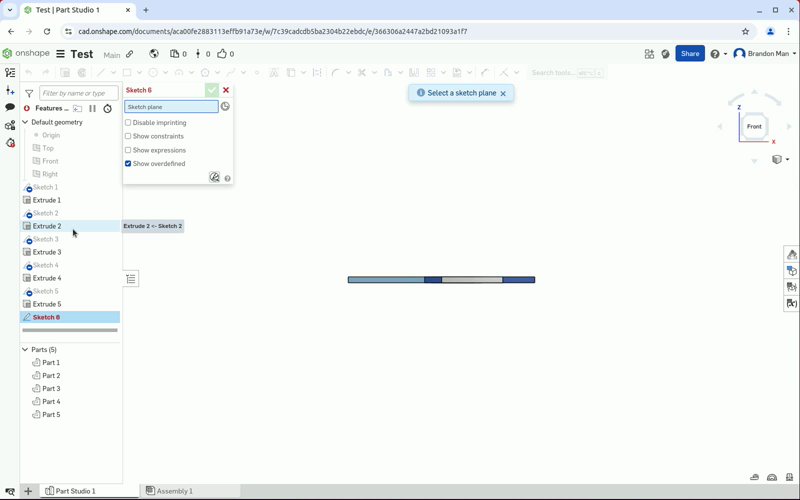
mouse_move(73, 163)
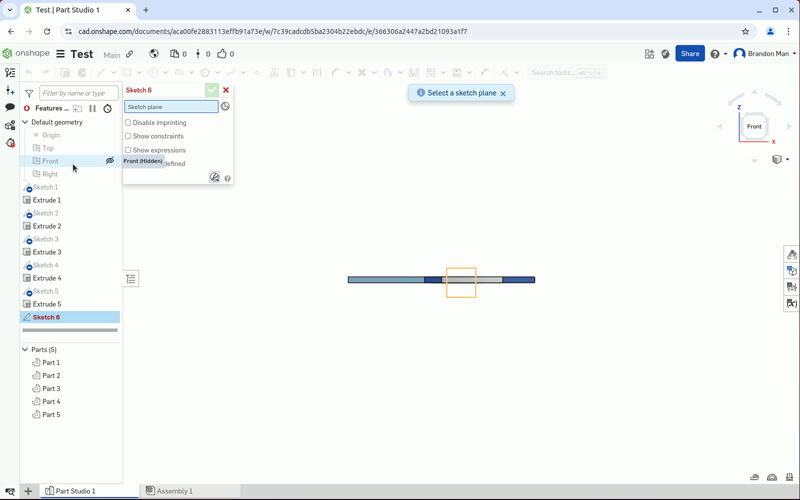
click(73, 163)
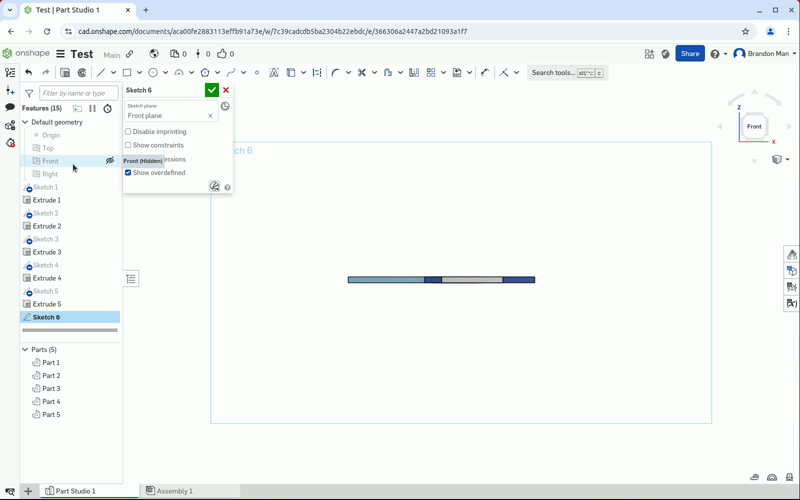
mouse_move(73, 352)
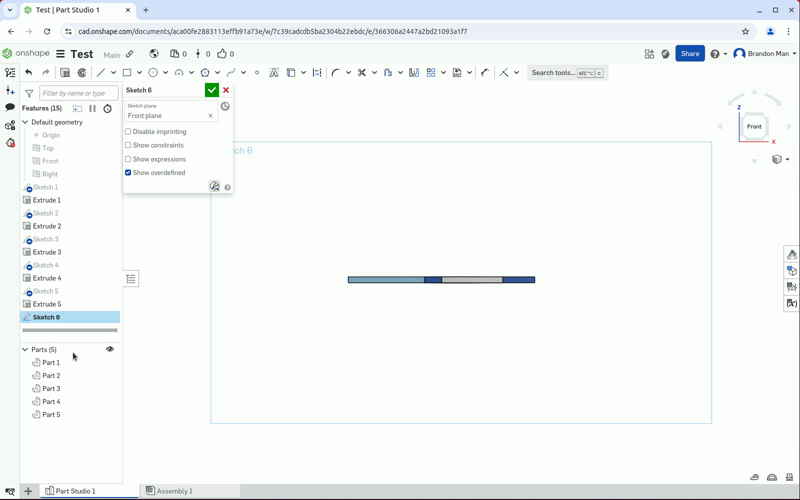
key(y)
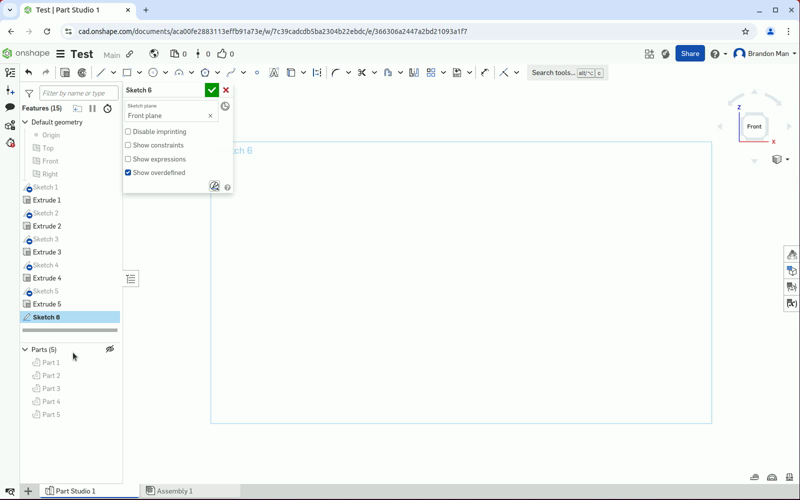
key(l)
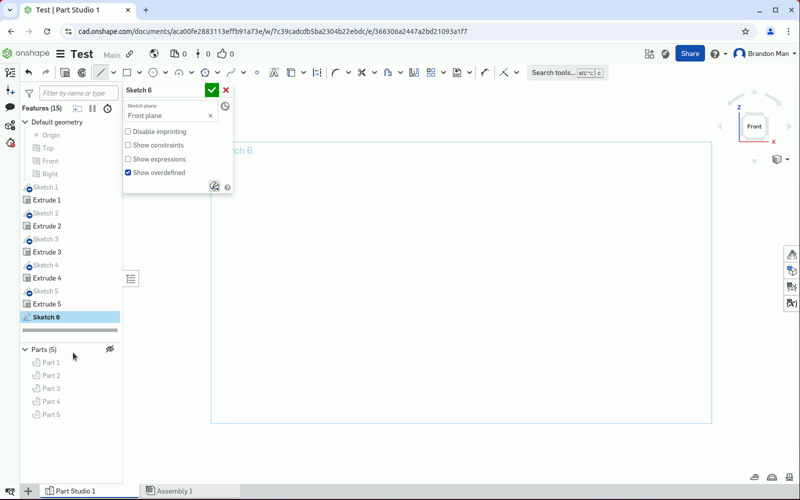
key_down(shift)
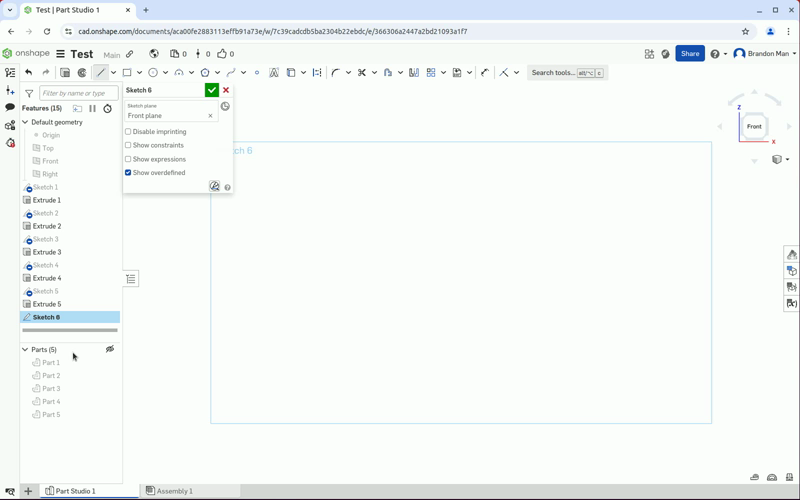
mouse_move(486, 275)
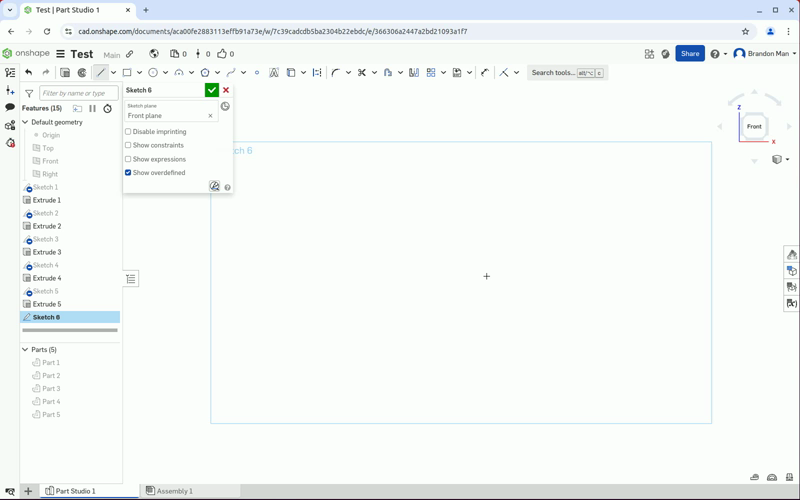
click(486, 275)
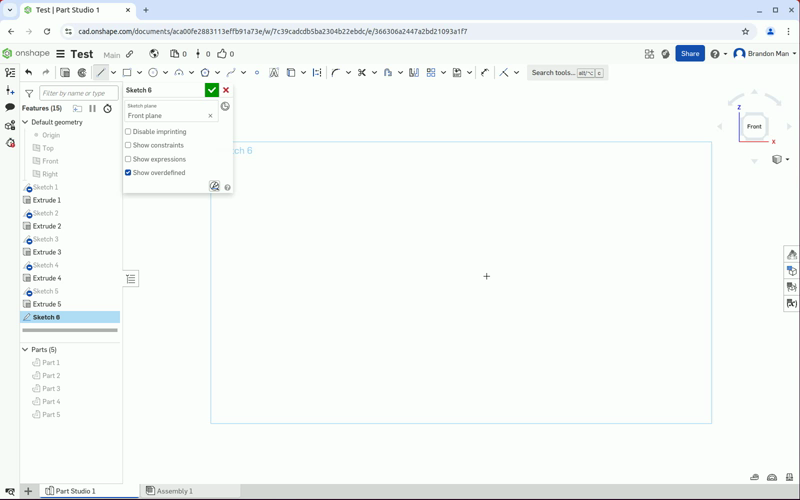
key_up(shift)
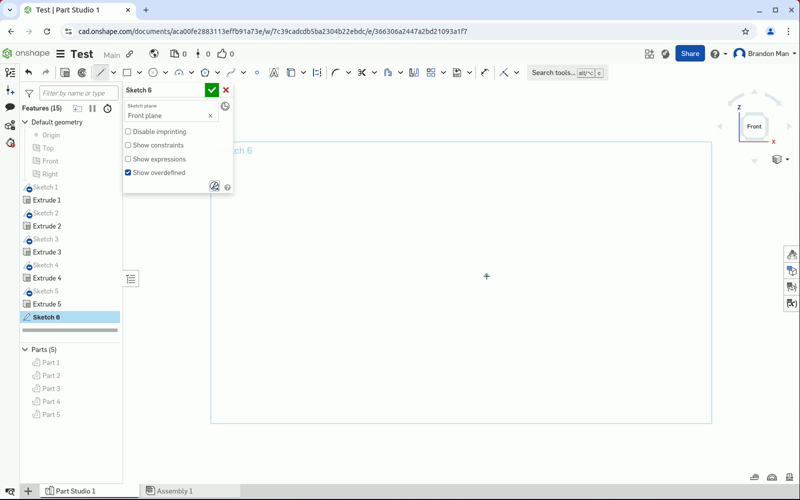
key_down(shift)
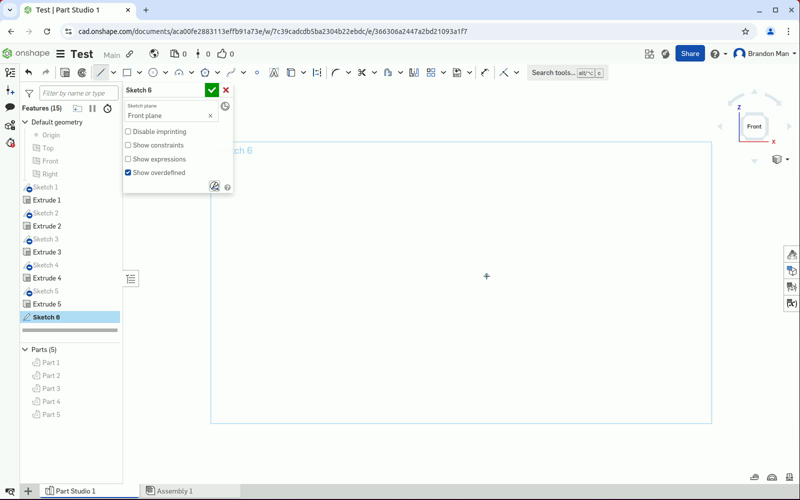
mouse_move(516, 275)
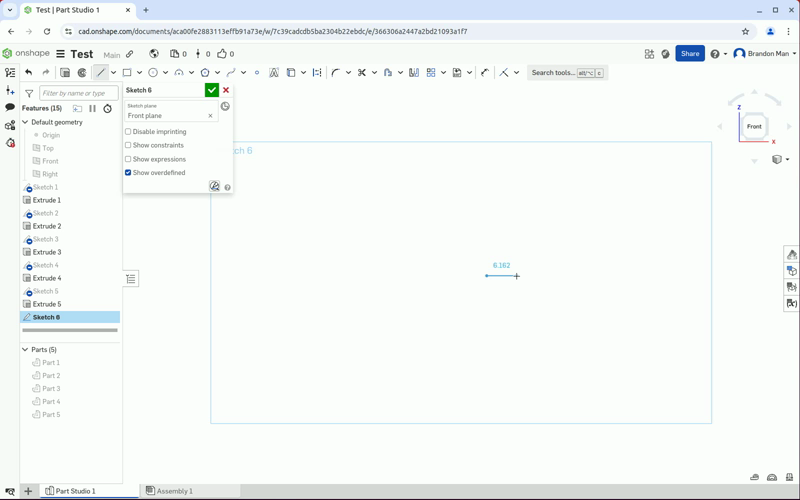
mouse_move(489, 275)
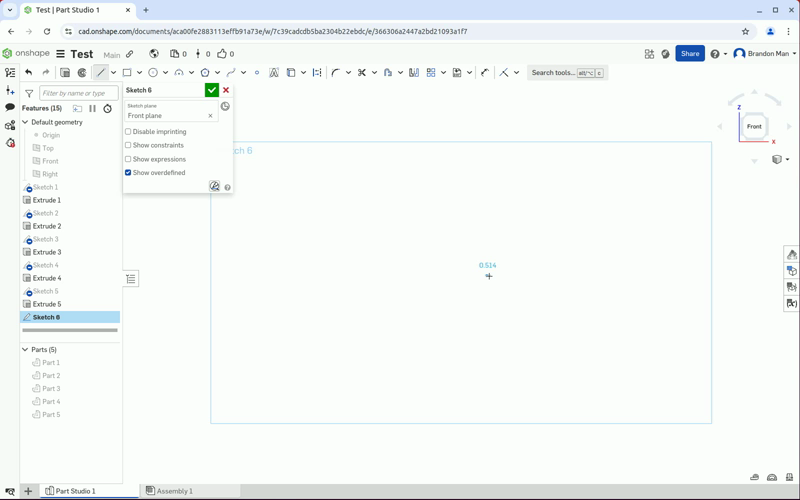
scroll(6)
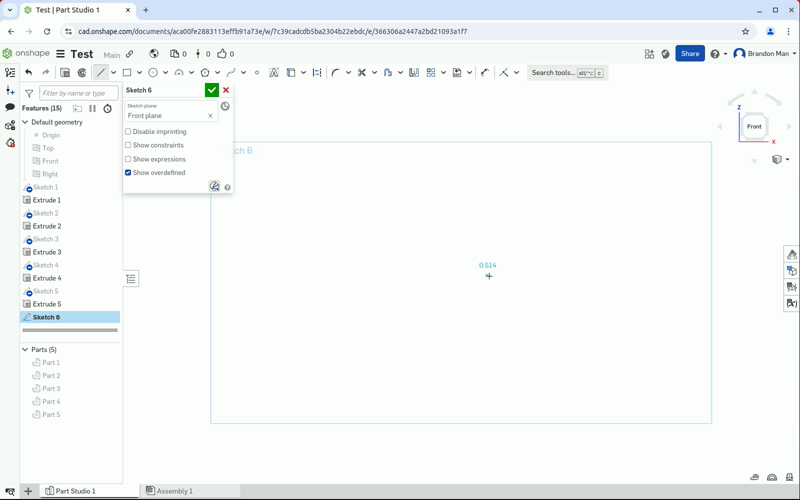
scroll(6)
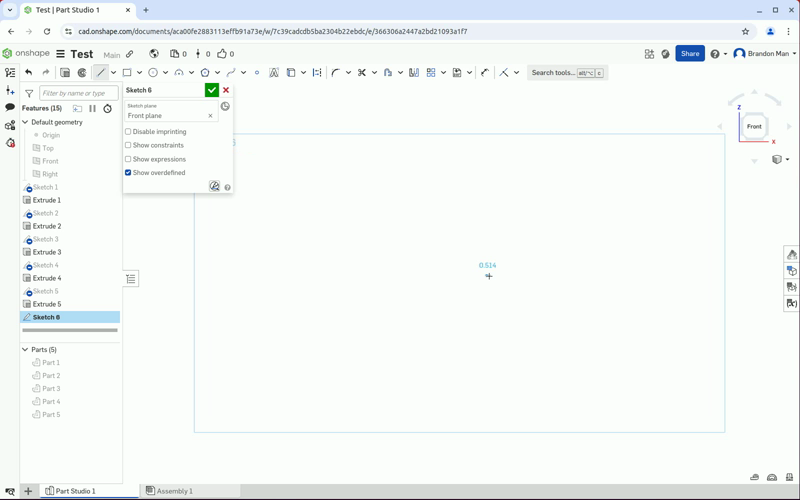
scroll(6)
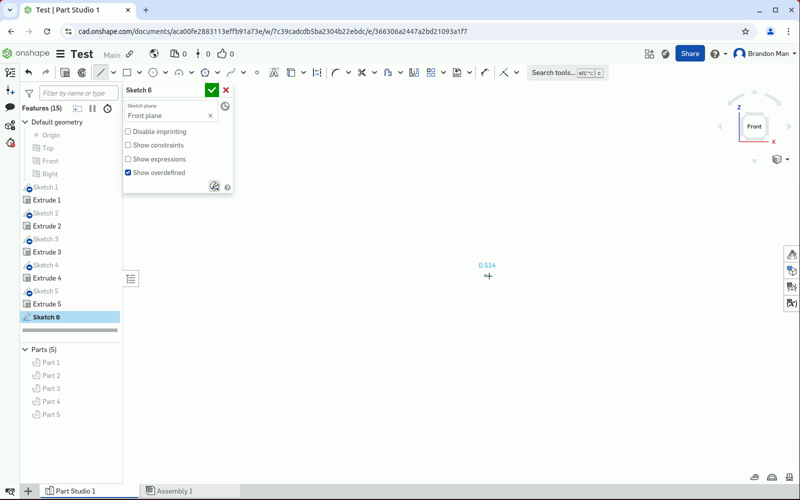
scroll(6)
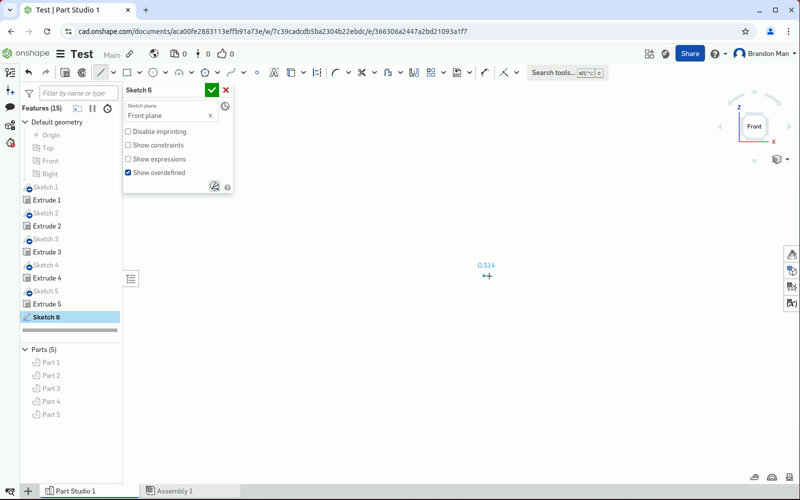
scroll(6)
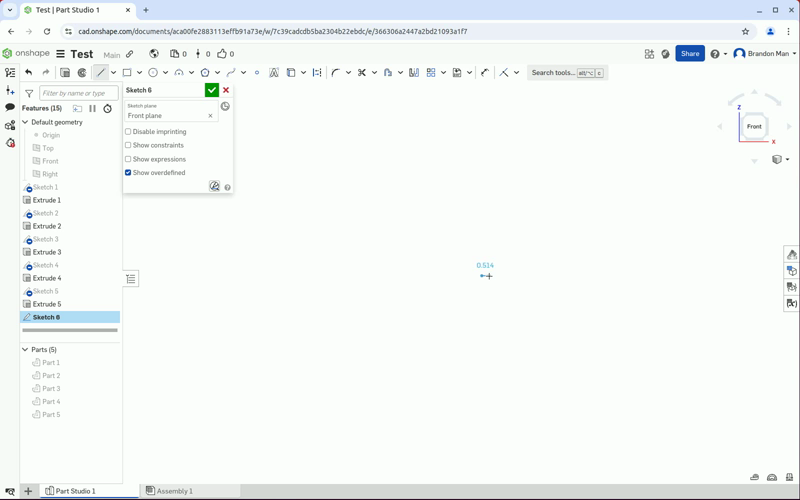
scroll(6)
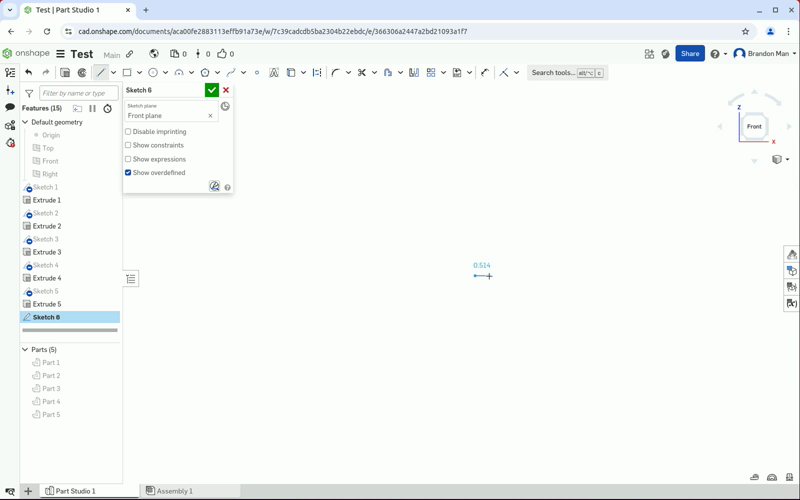
scroll(6)
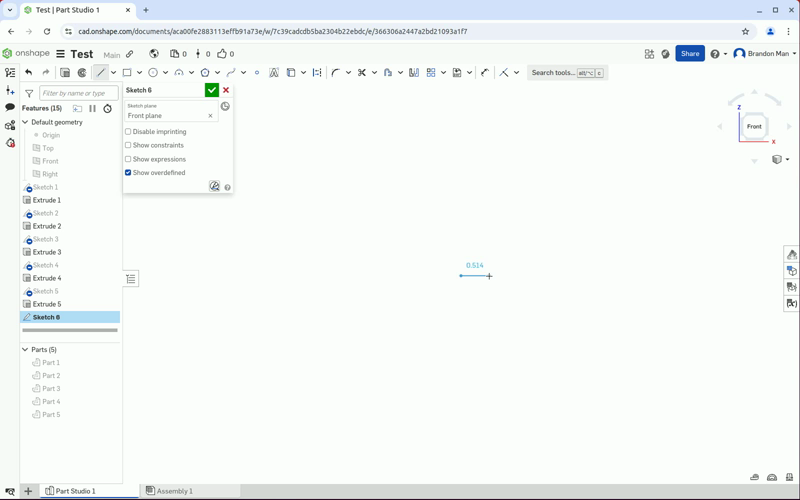
click(489, 275)
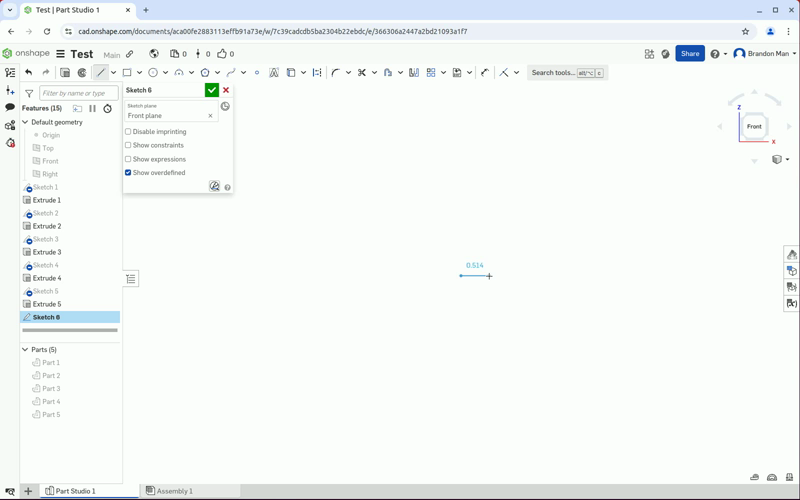
scroll(-6)
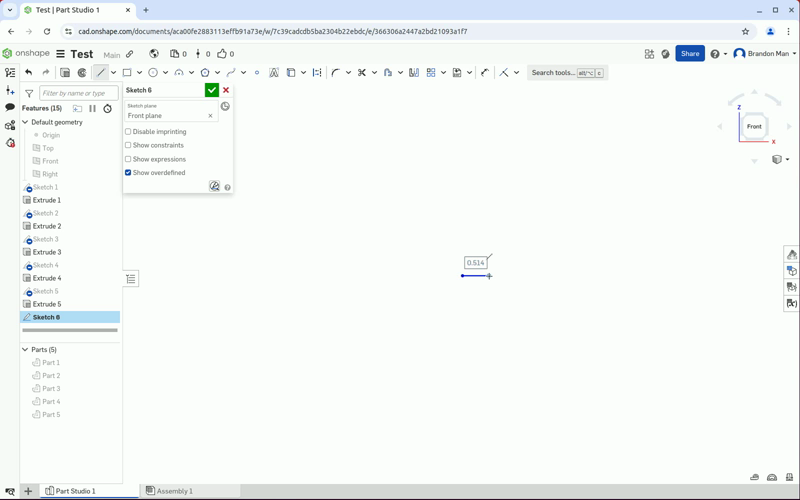
scroll(-6)
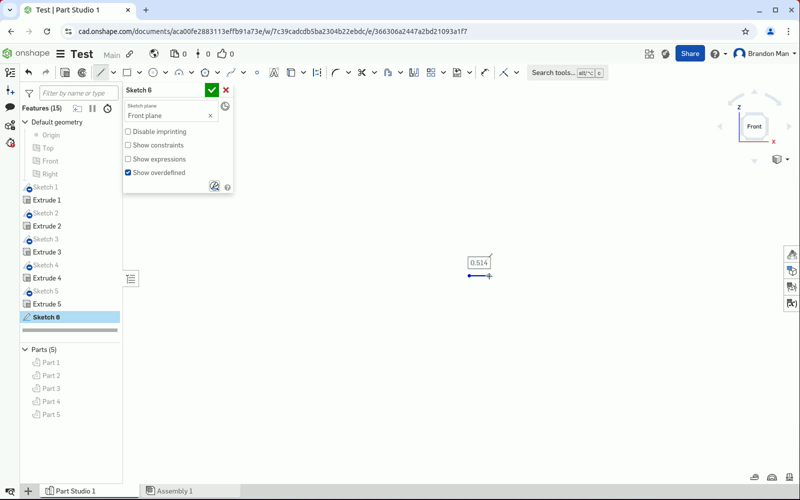
scroll(-6)
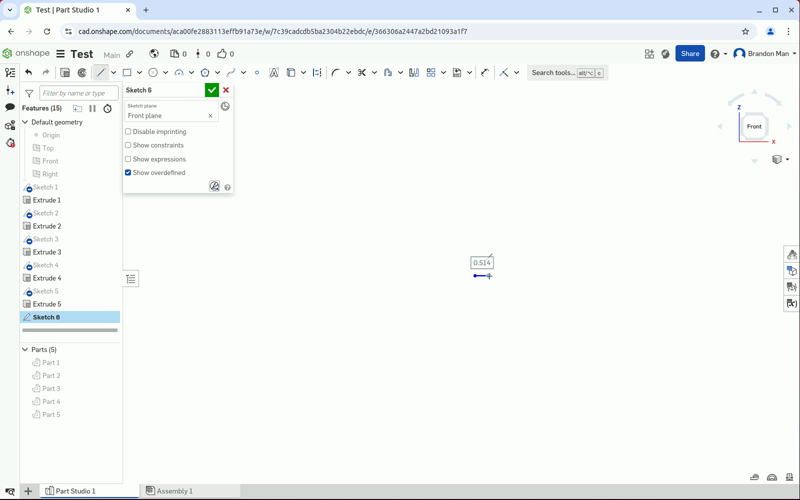
scroll(-6)
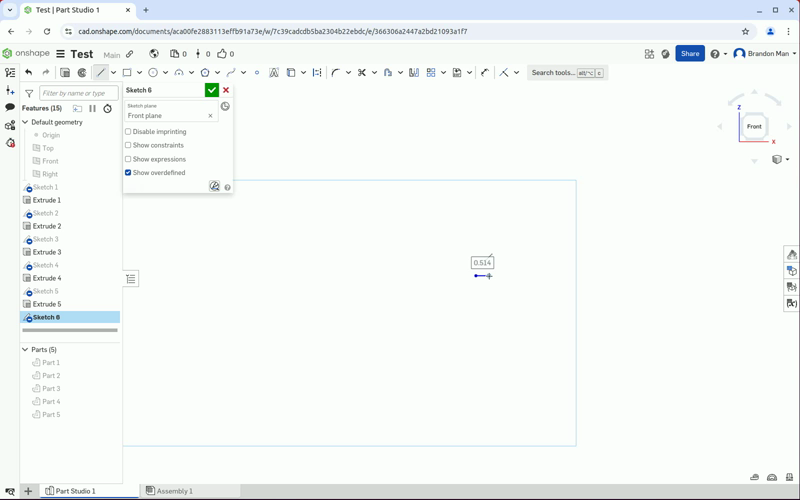
scroll(-6)
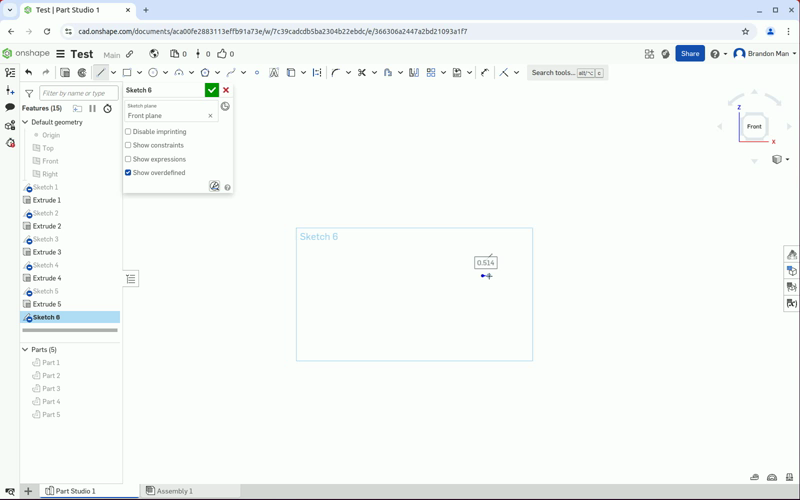
scroll(-6)
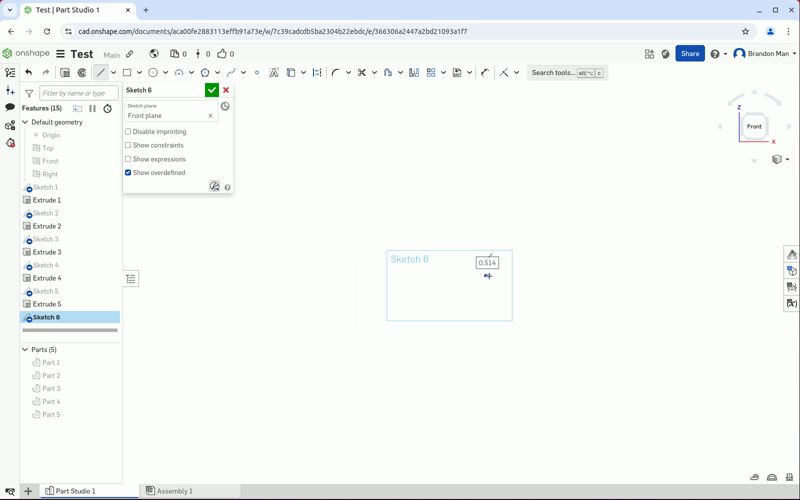
scroll(-6)
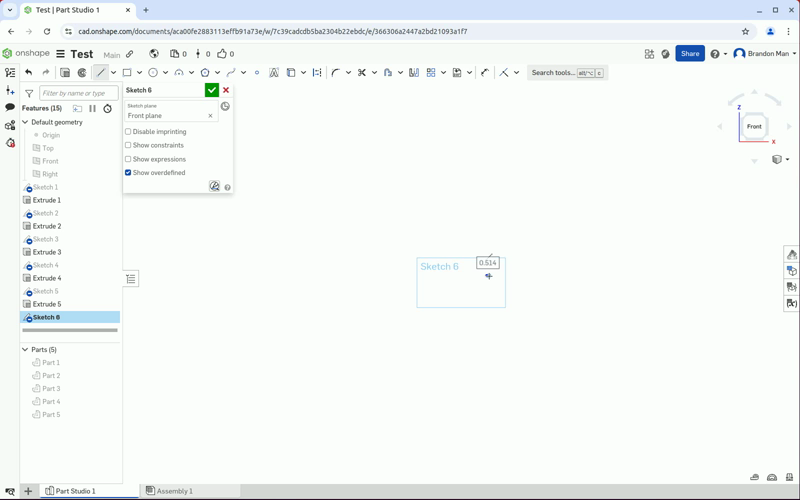
key_up(shift)
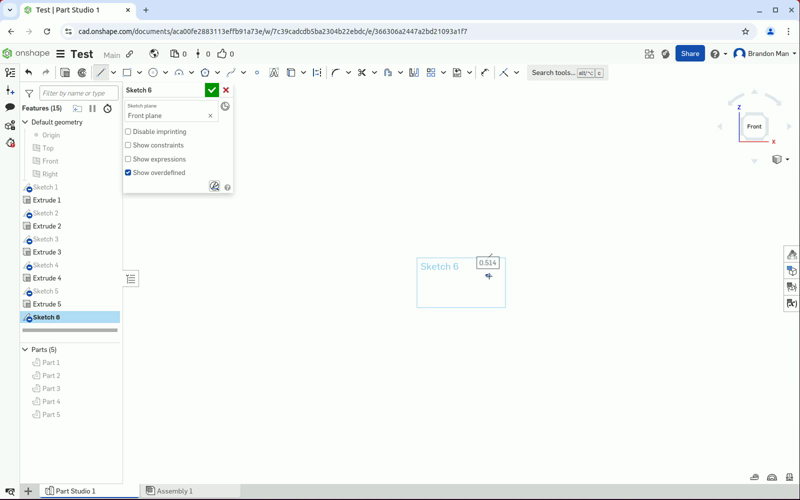
key_down(shift)
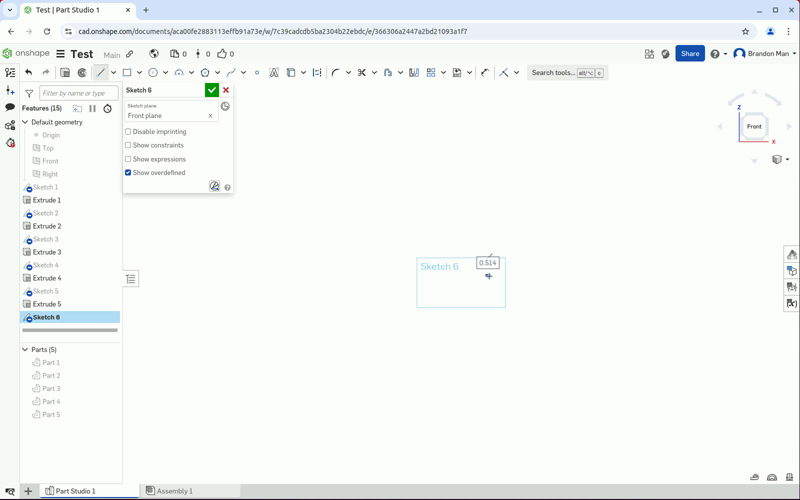
mouse_move(519, 275)
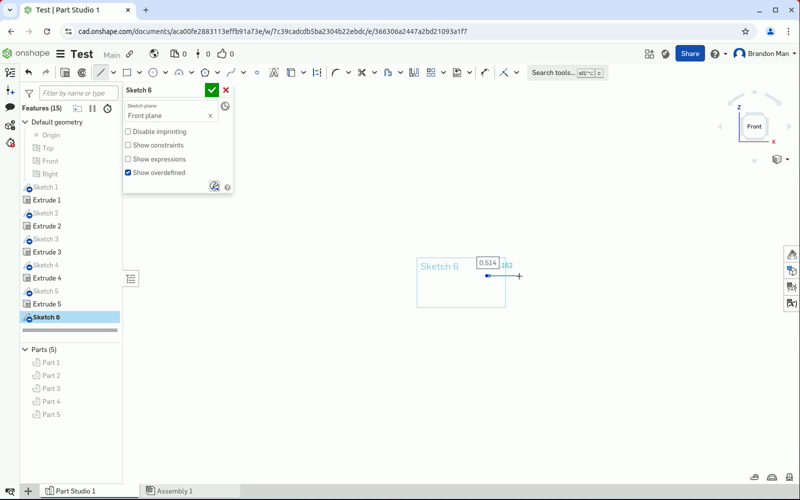
mouse_move(489, 228)
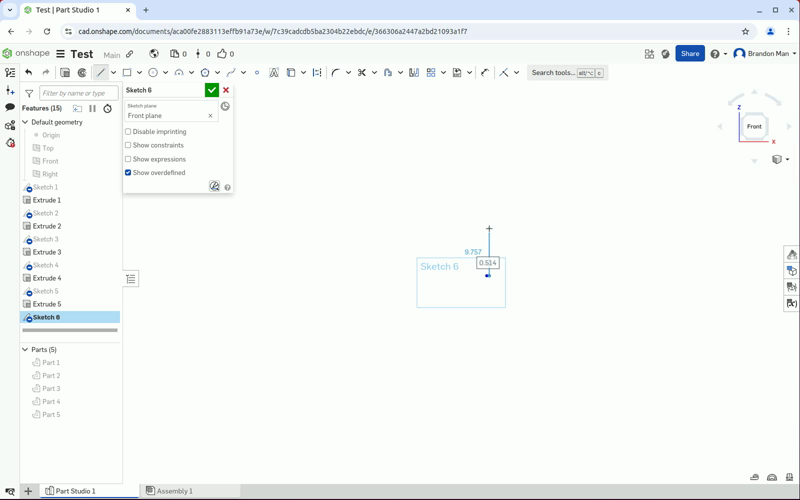
click(489, 228)
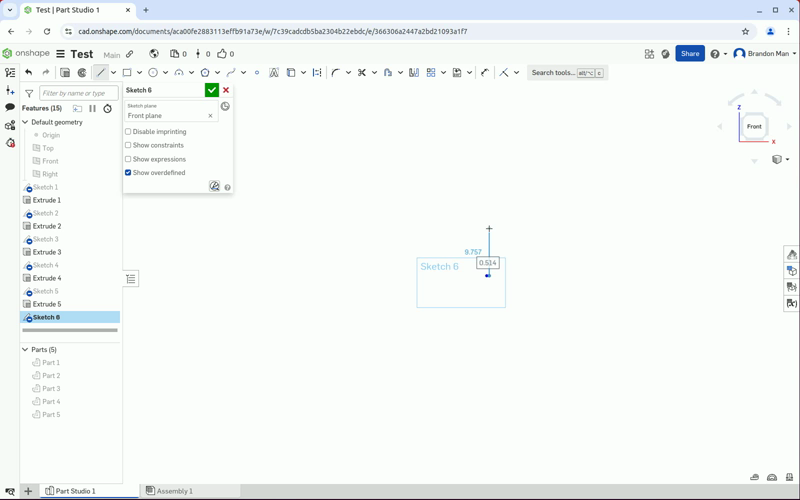
key_up(shift)
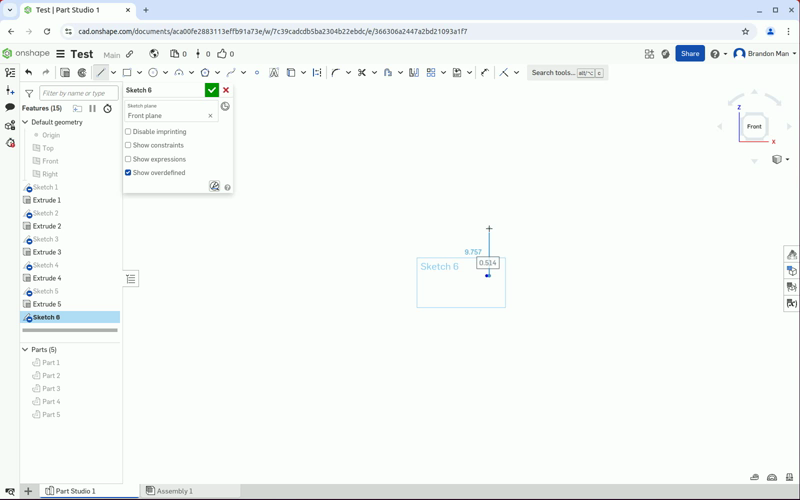
key_down(shift)
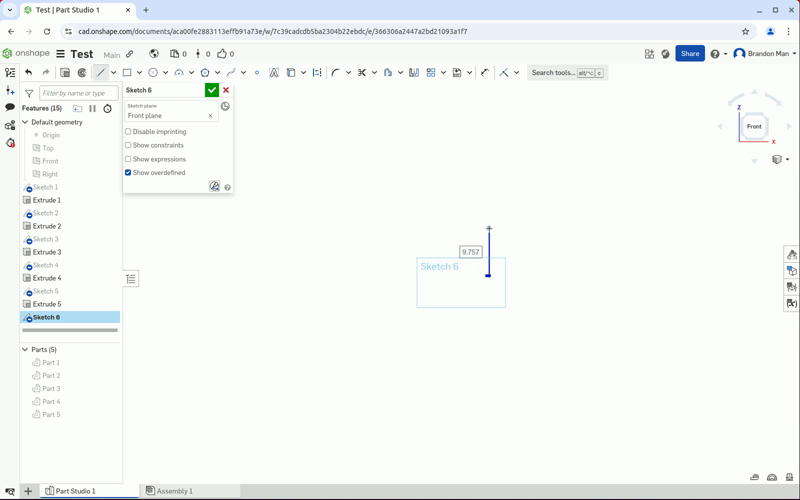
mouse_move(519, 228)
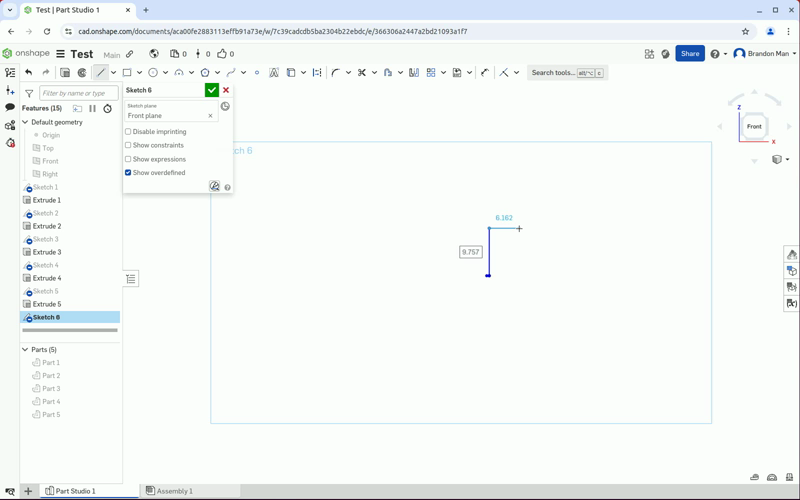
mouse_move(486, 228)
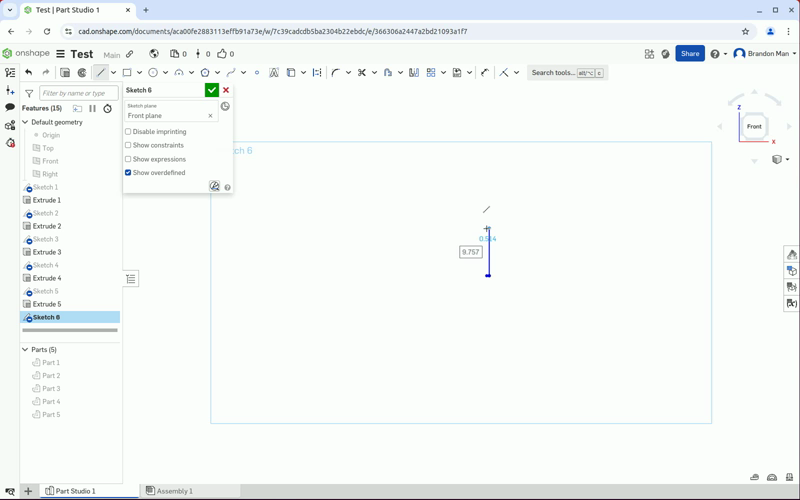
scroll(6)
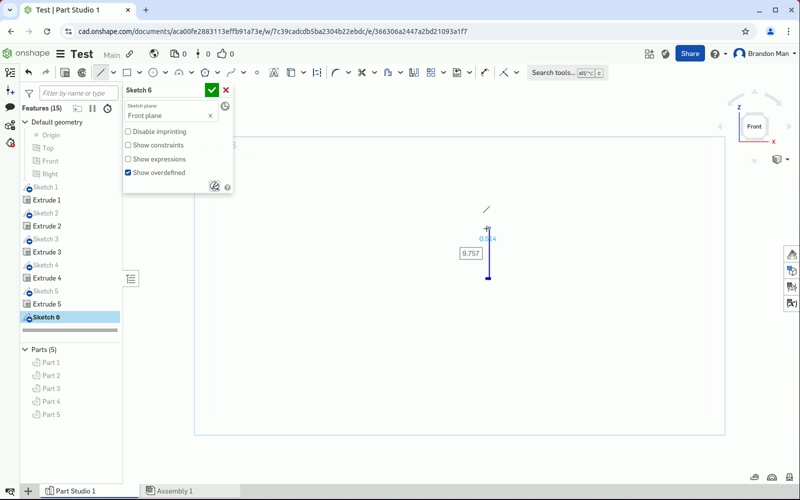
scroll(6)
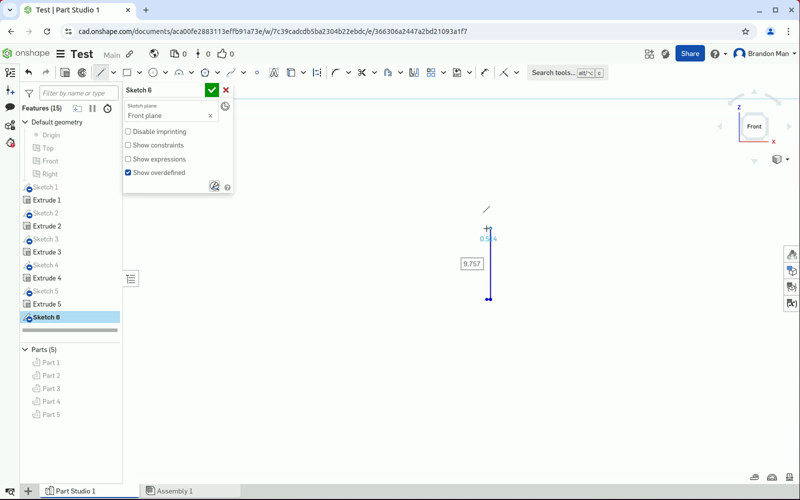
scroll(6)
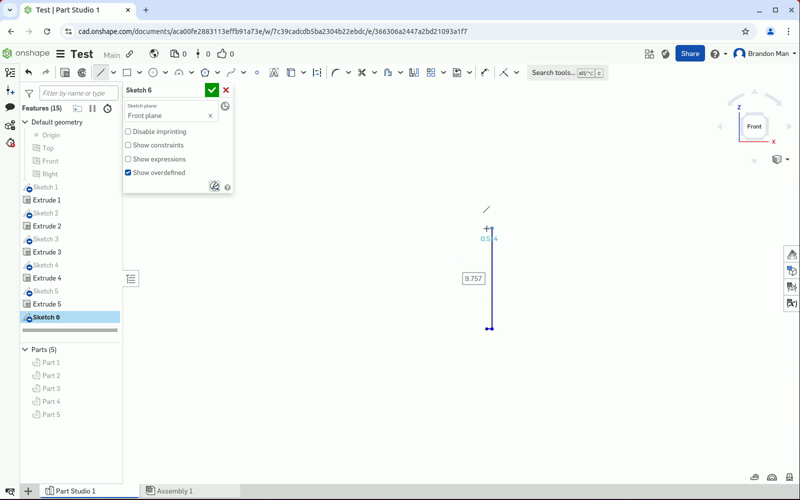
scroll(6)
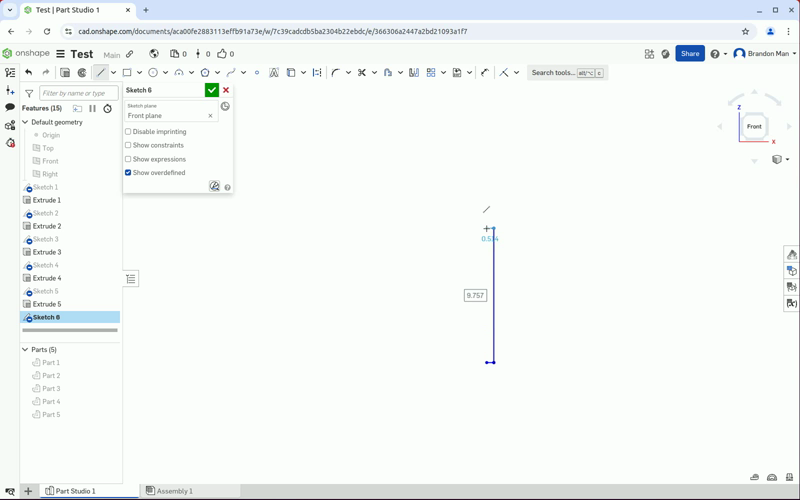
scroll(6)
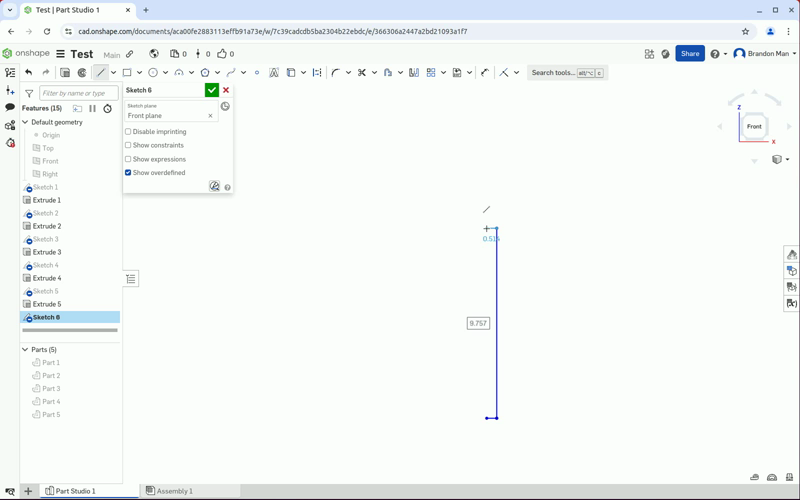
scroll(6)
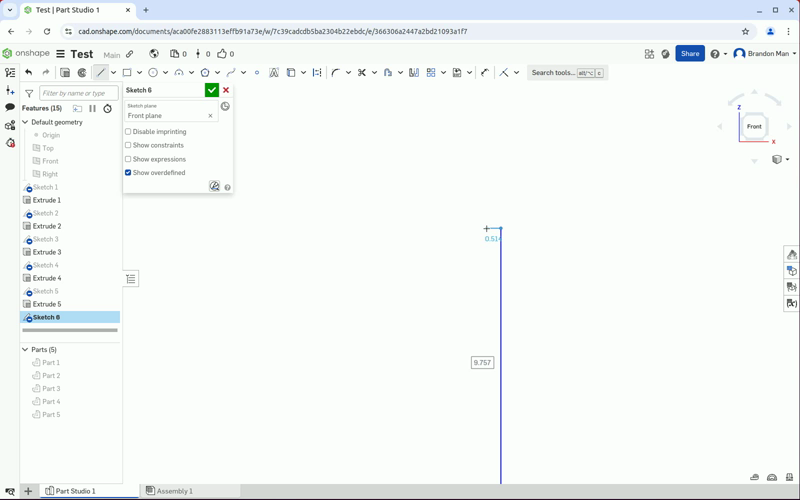
scroll(6)
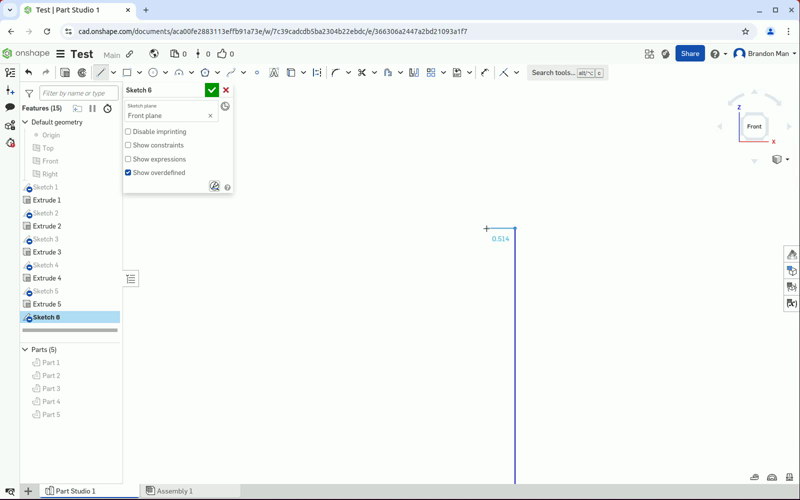
click(486, 228)
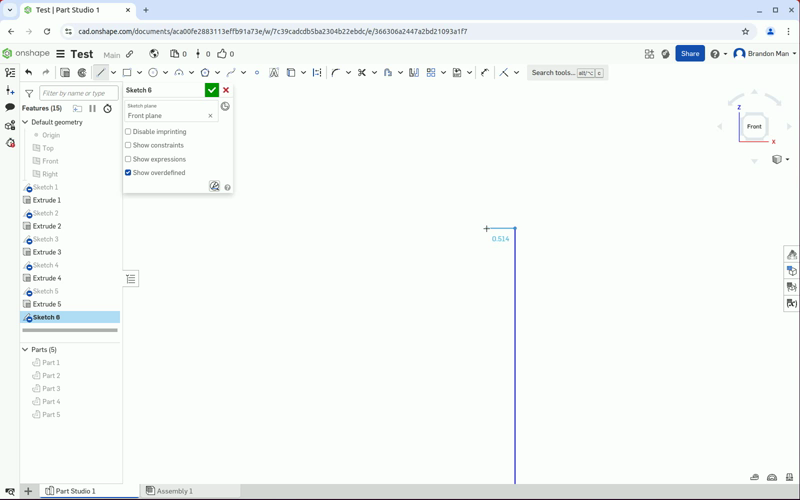
scroll(-6)
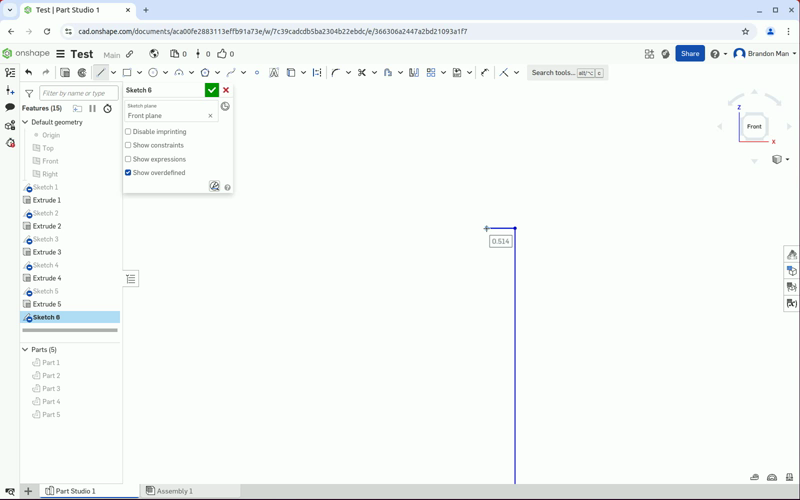
scroll(-6)
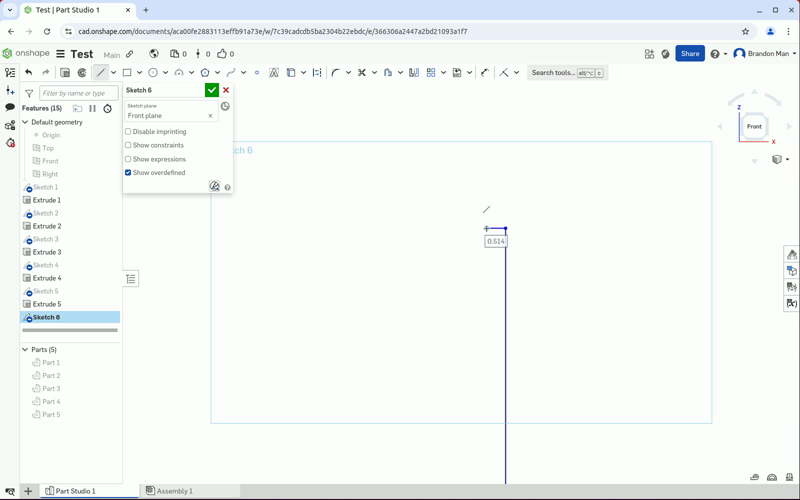
scroll(-6)
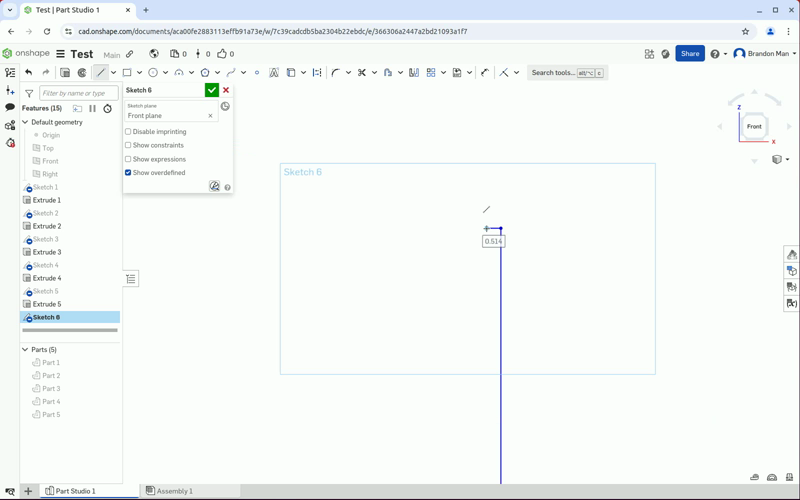
scroll(-6)
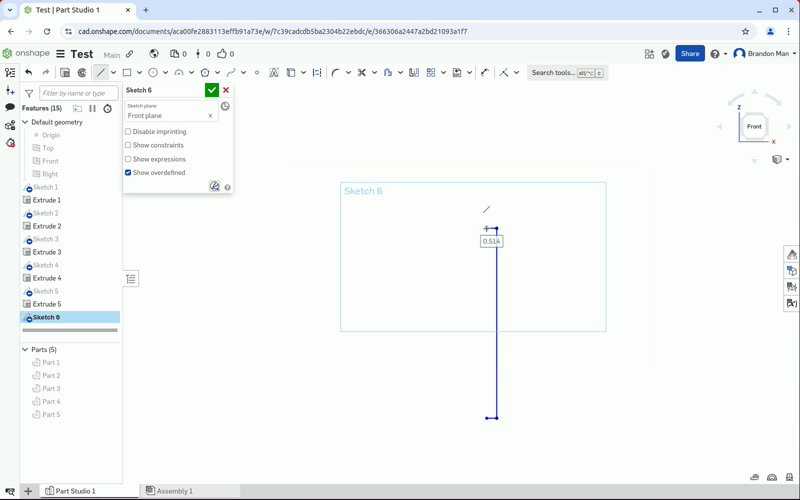
scroll(-6)
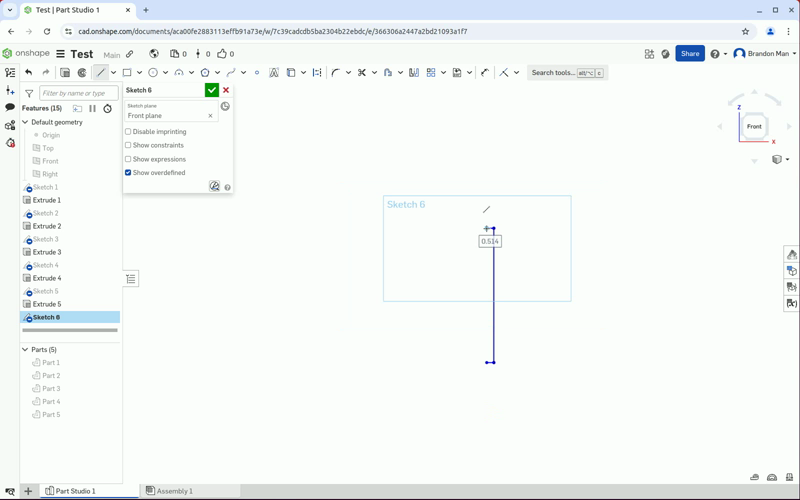
scroll(-6)
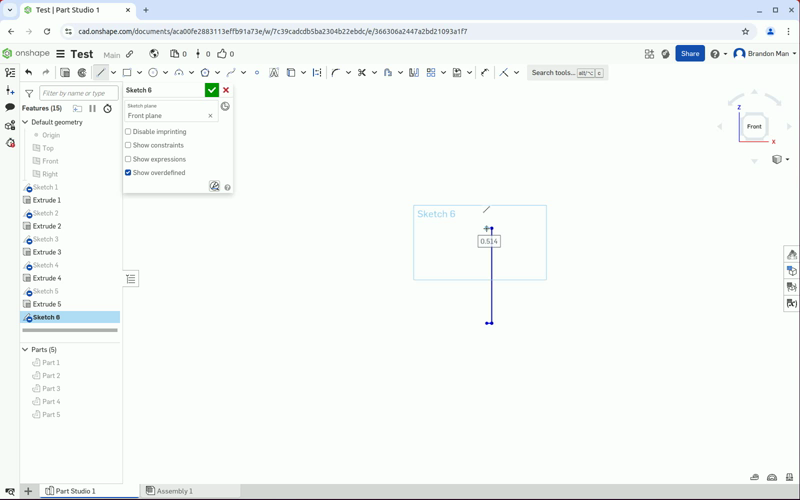
scroll(-6)
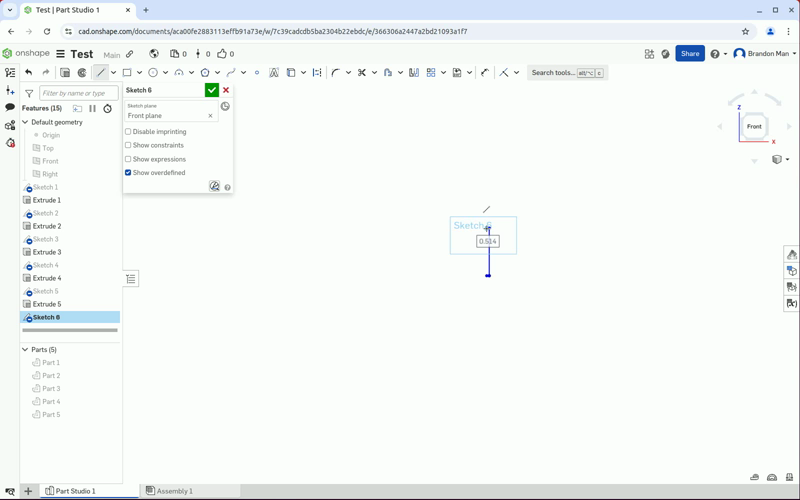
key_up(shift)
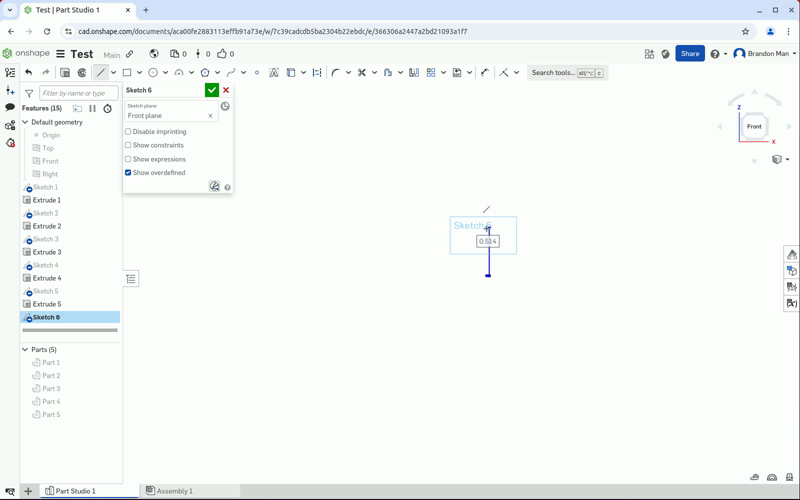
mouse_move(516, 228)
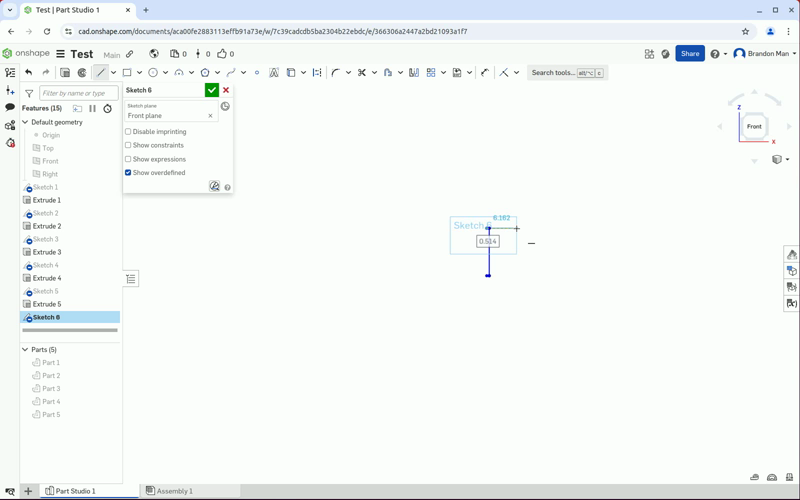
key_down(shift)
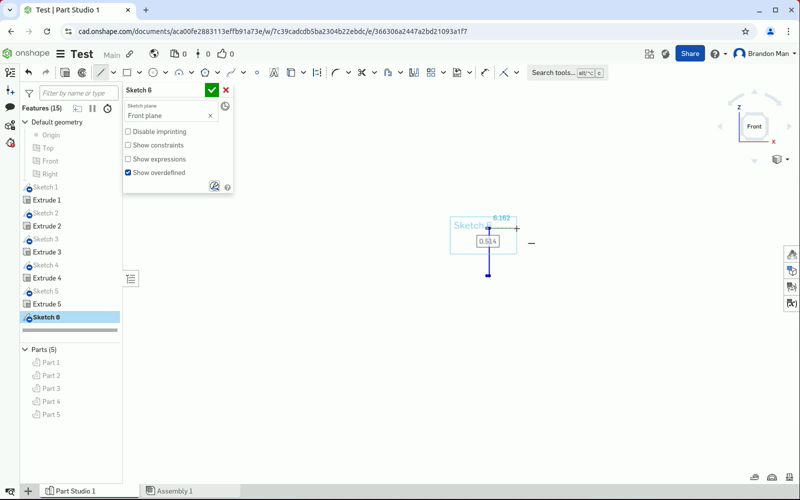
mouse_move(486, 275)
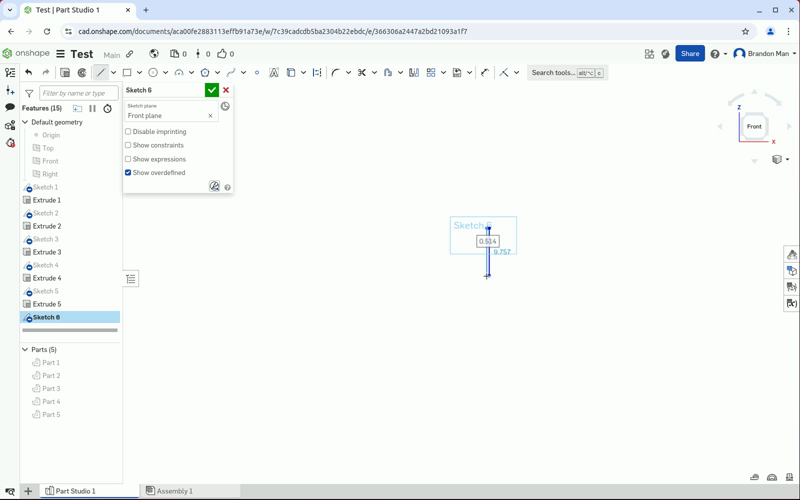
scroll(6)
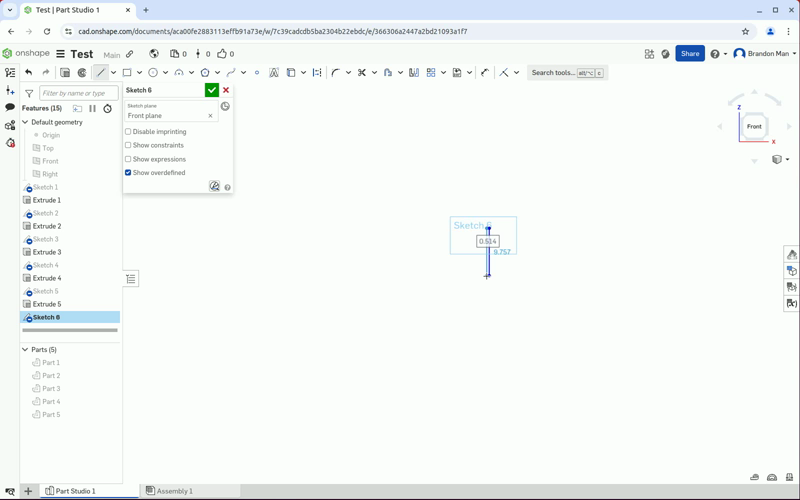
scroll(6)
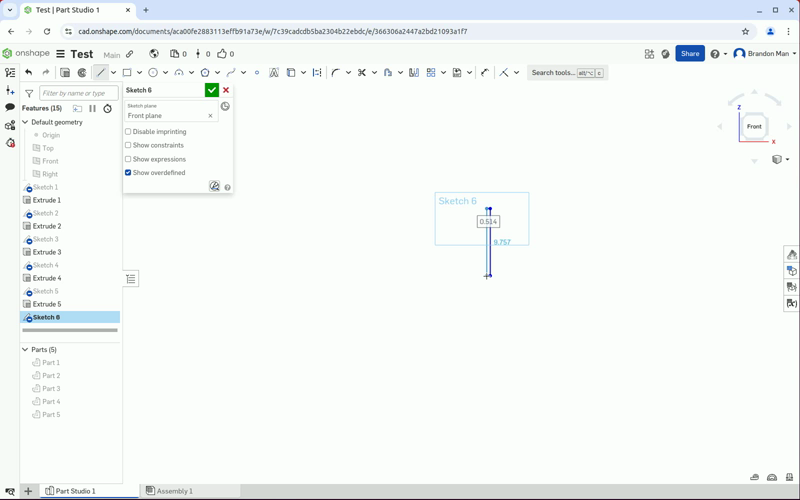
scroll(6)
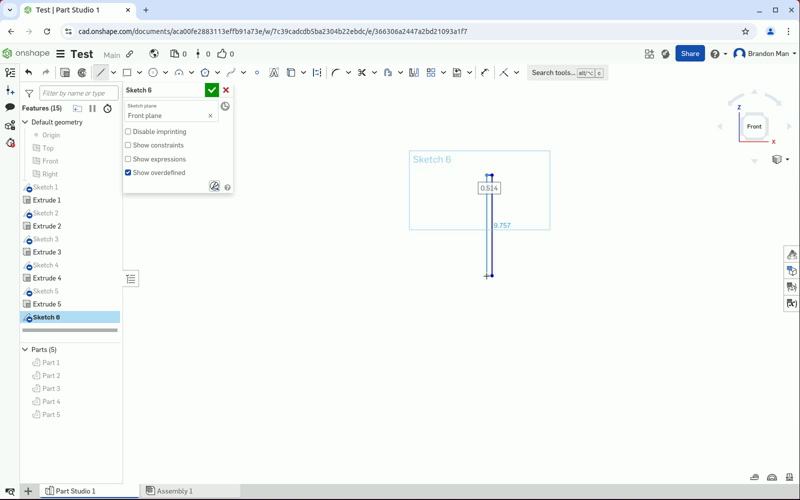
scroll(6)
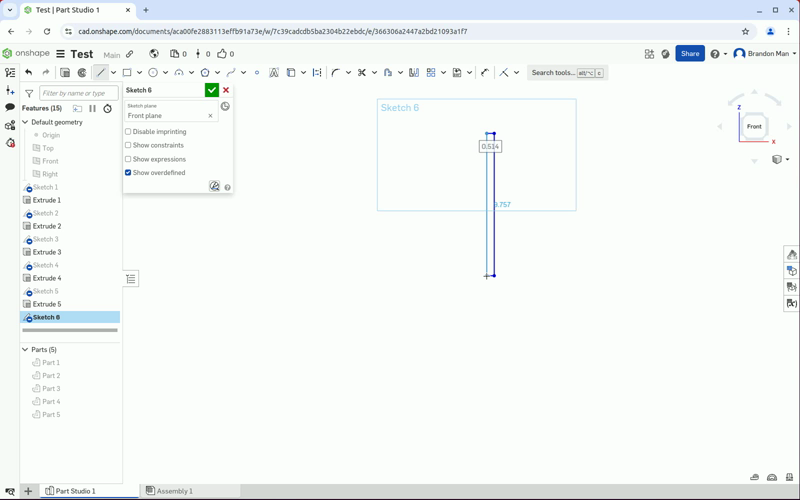
scroll(6)
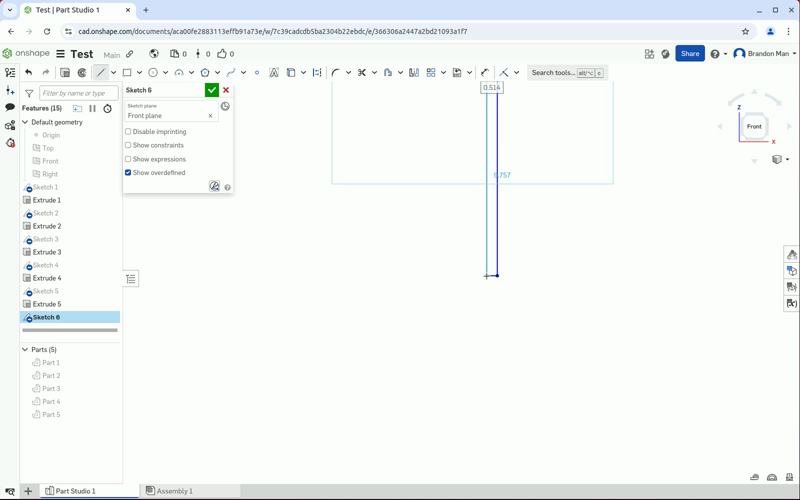
scroll(6)
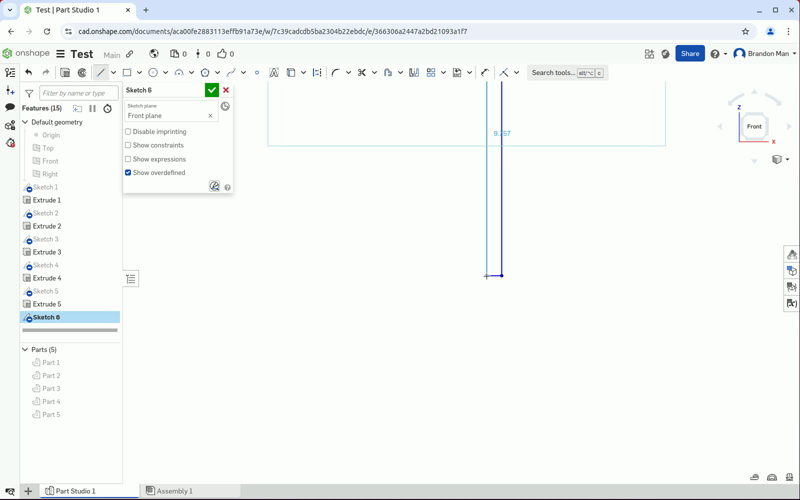
scroll(6)
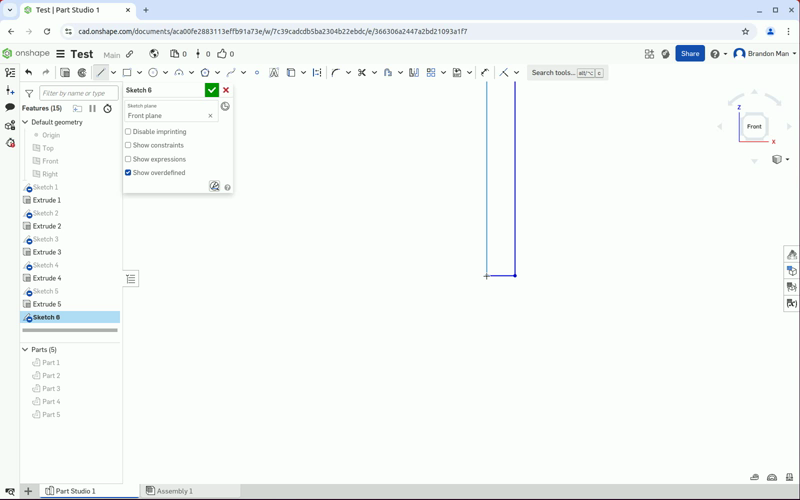
key_up(shift)
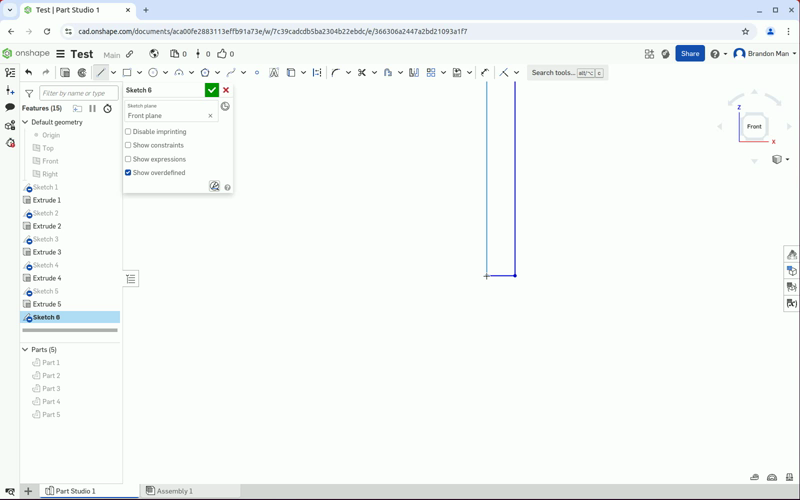
click(486, 275)
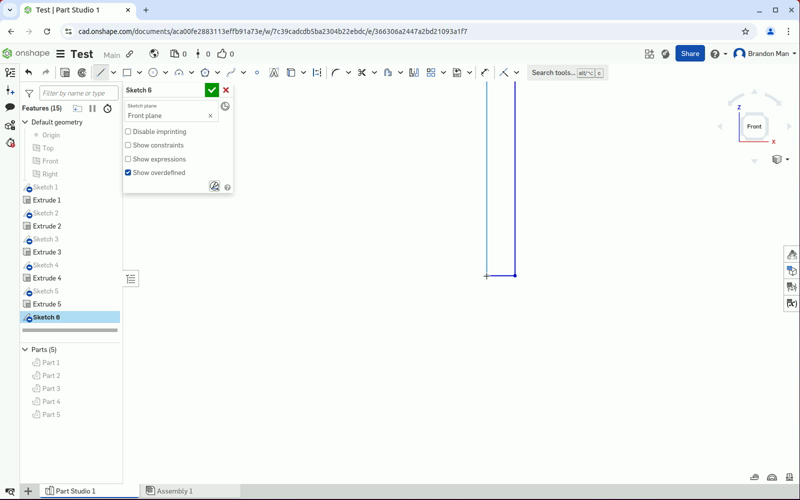
scroll(-6)
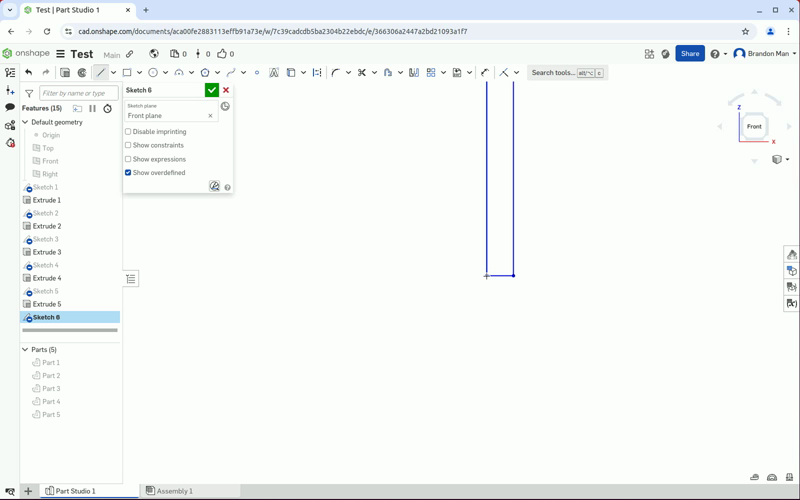
scroll(-6)
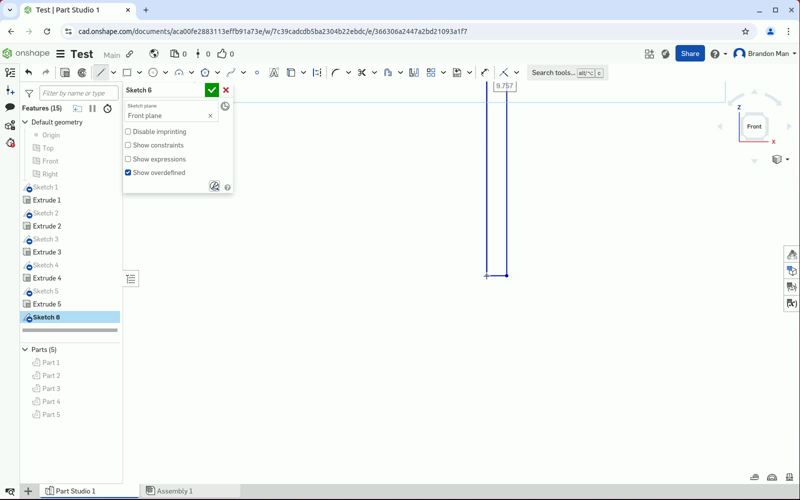
scroll(-6)
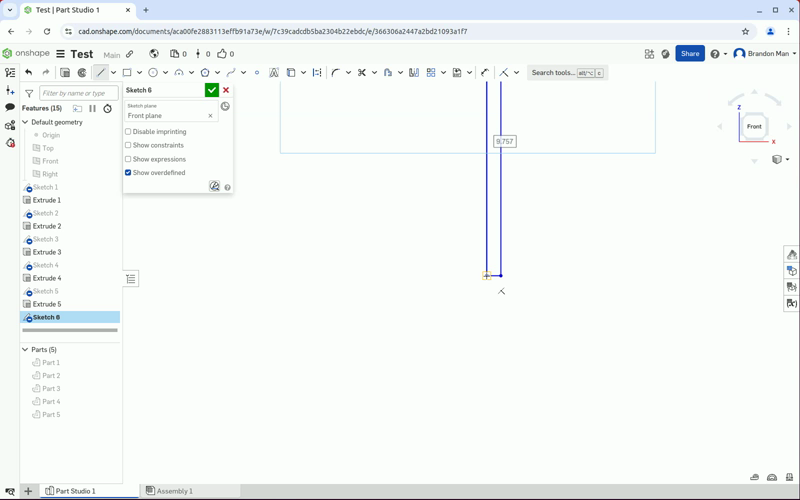
scroll(-6)
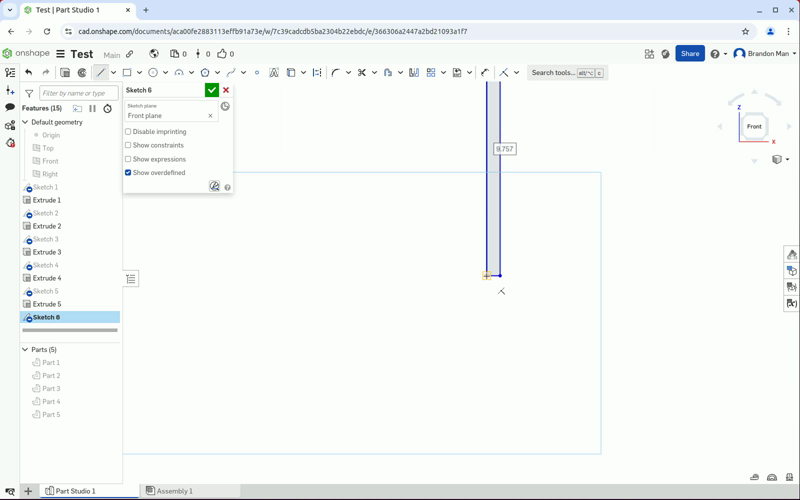
scroll(-6)
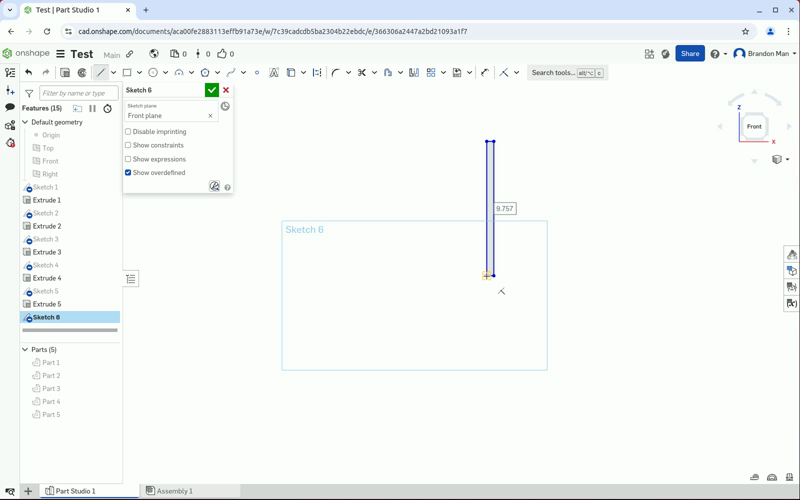
scroll(-6)
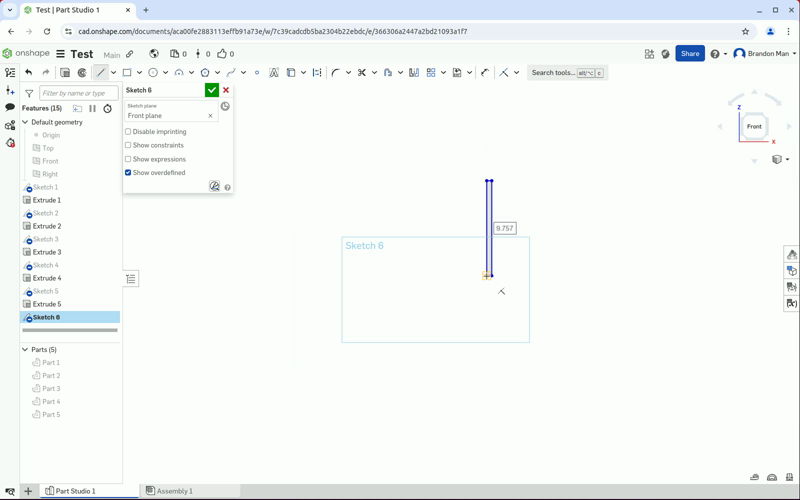
scroll(-6)
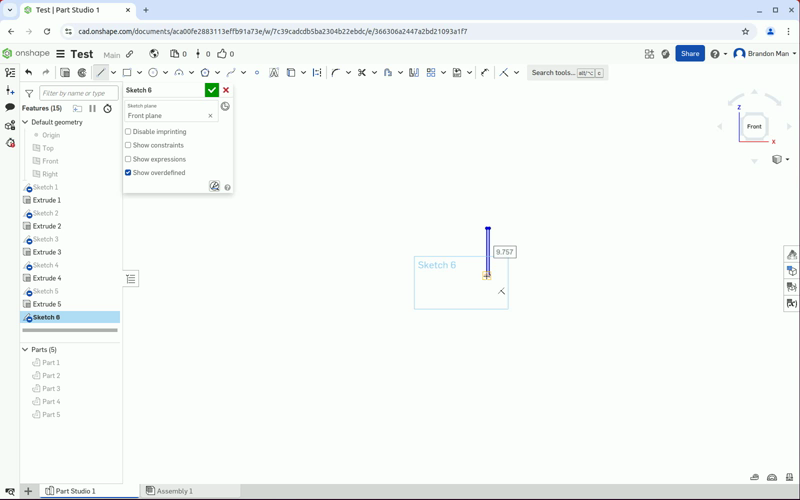
key(esc)
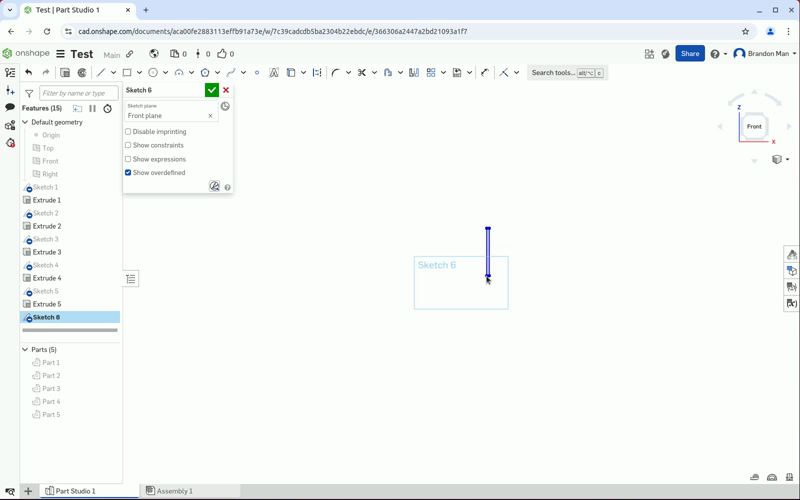
mouse_move(488, 234)
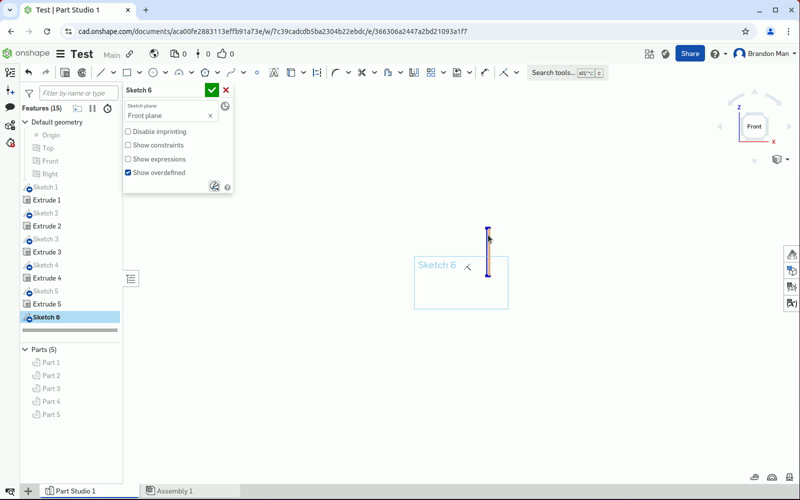
scroll(6)
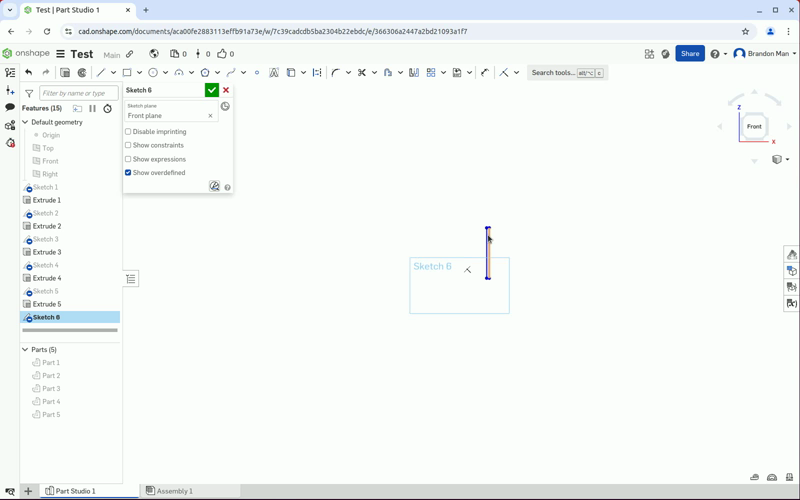
scroll(6)
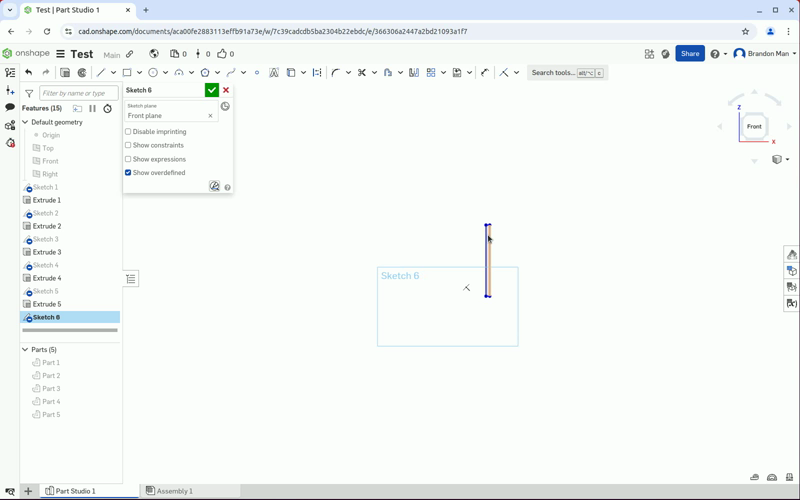
scroll(6)
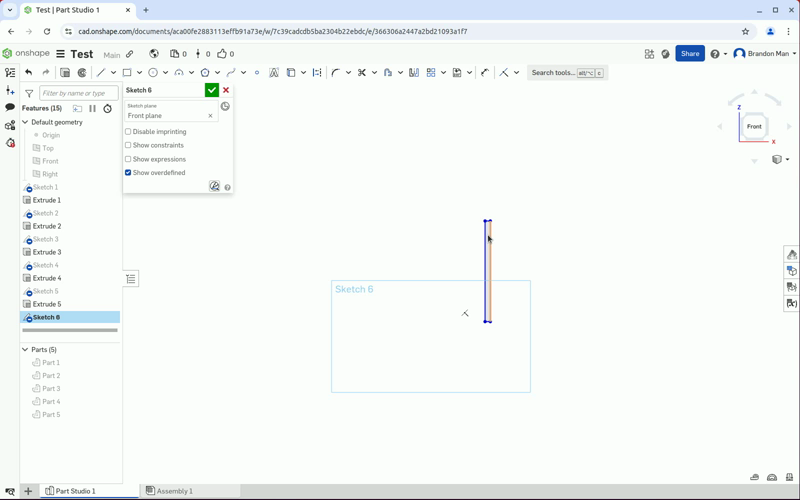
scroll(6)
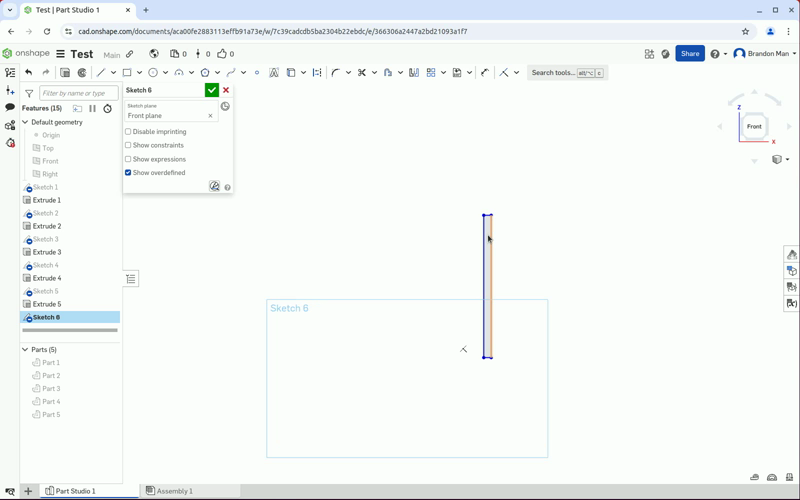
scroll(6)
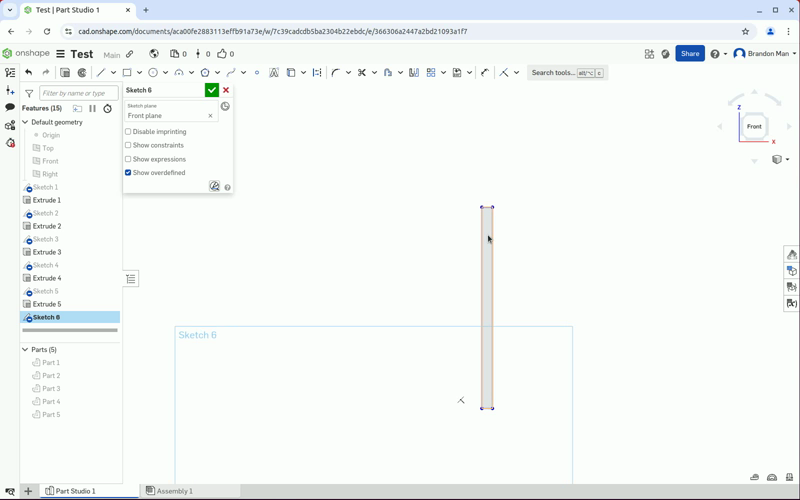
scroll(6)
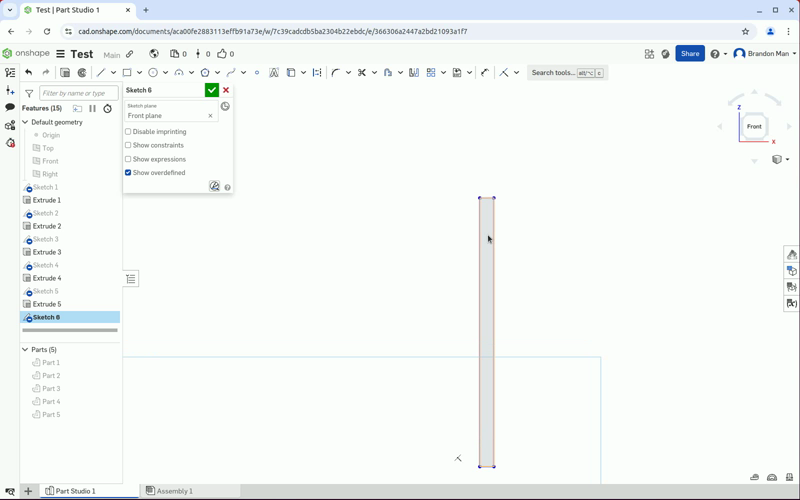
scroll(6)
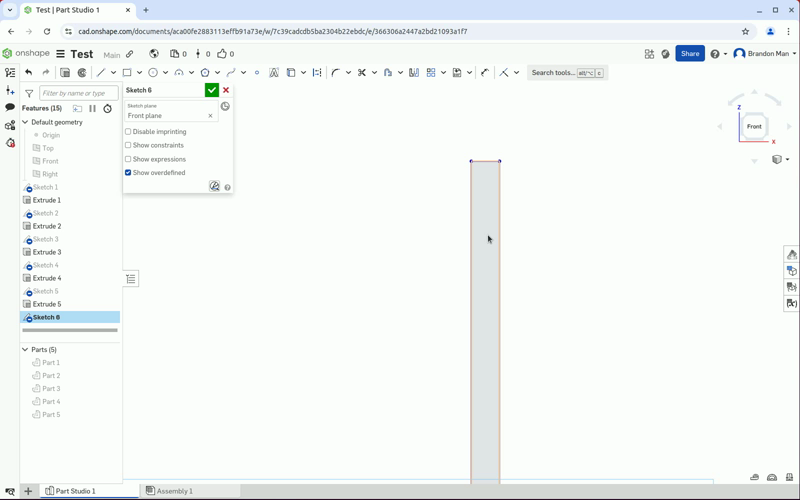
click(488, 234)
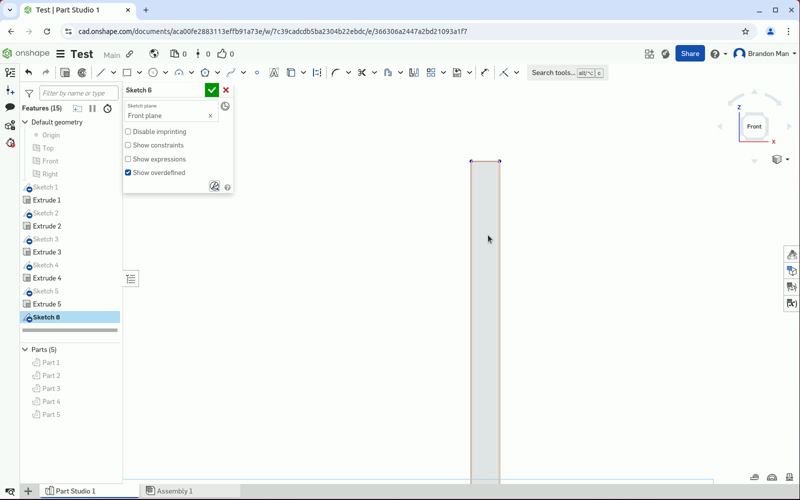
scroll(-6)
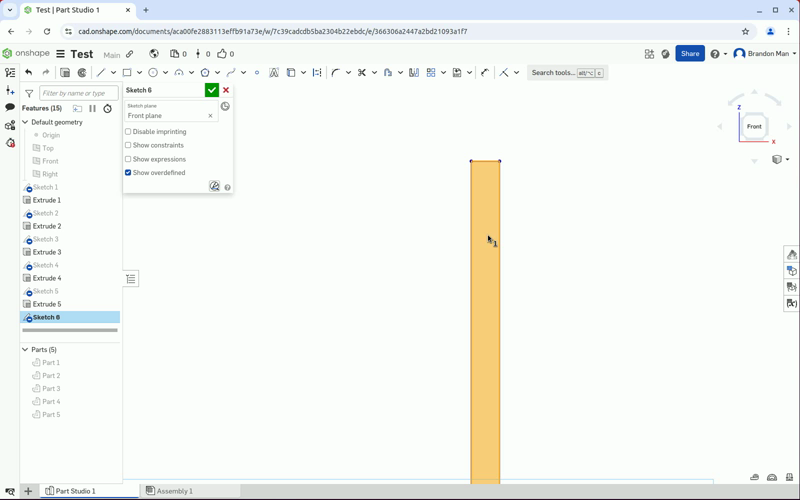
scroll(-6)
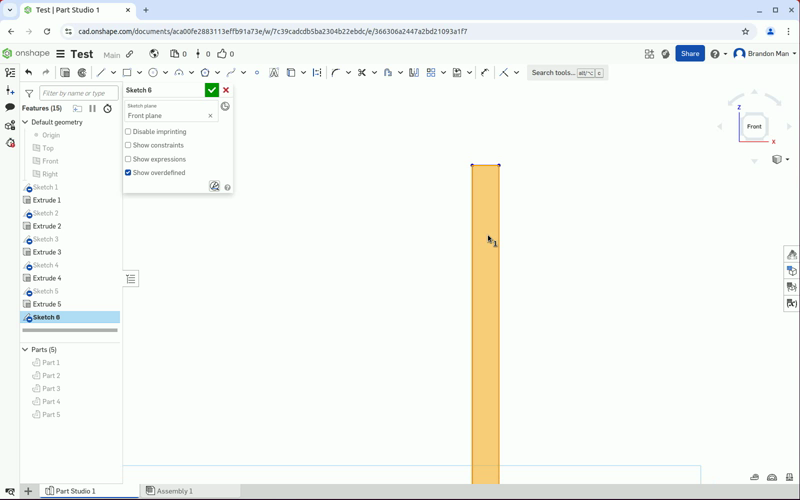
scroll(-6)
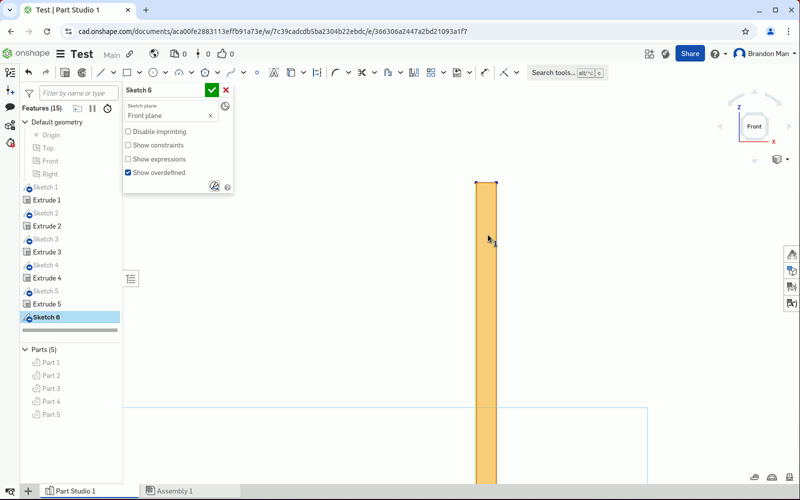
scroll(-6)
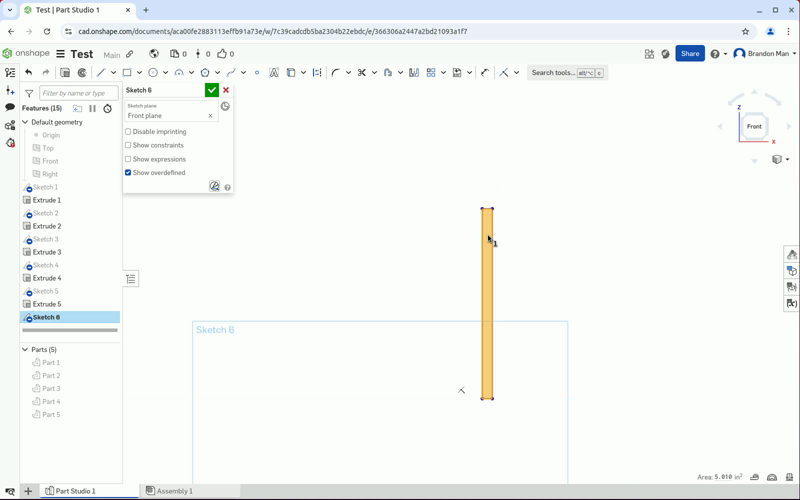
scroll(-6)
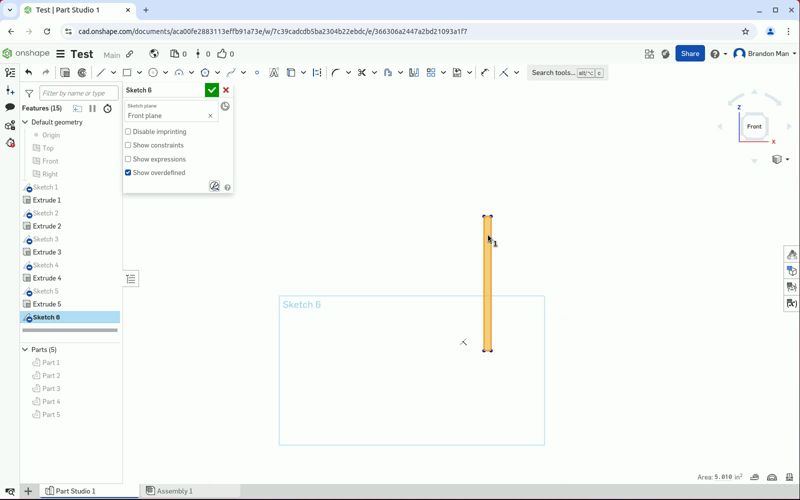
scroll(-6)
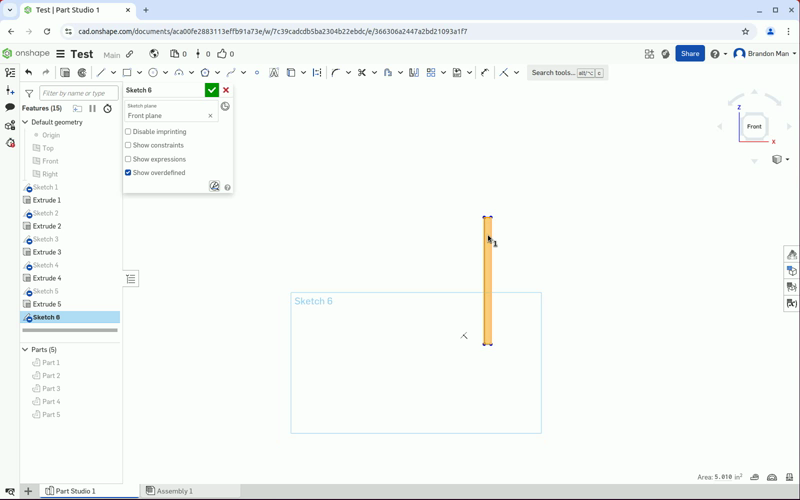
scroll(-6)
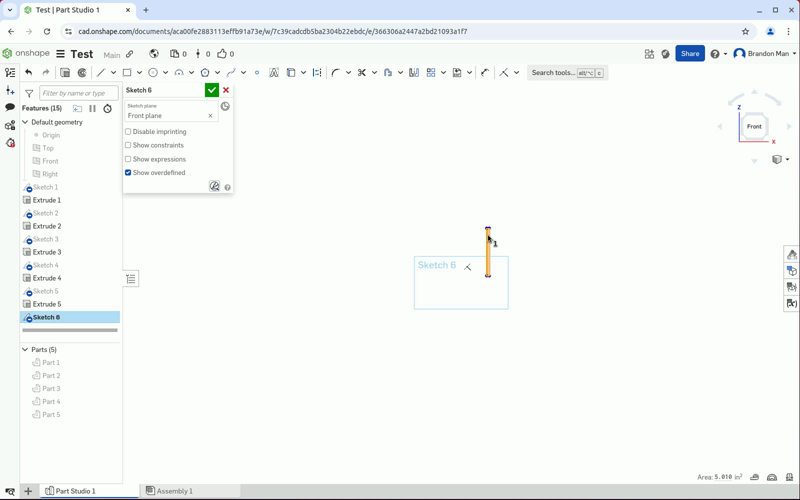
mouse_move(73, 352)
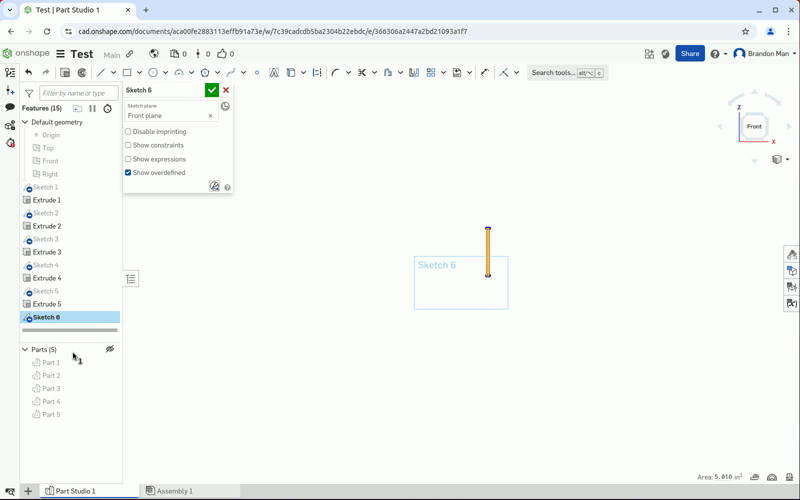
key(shift+y)
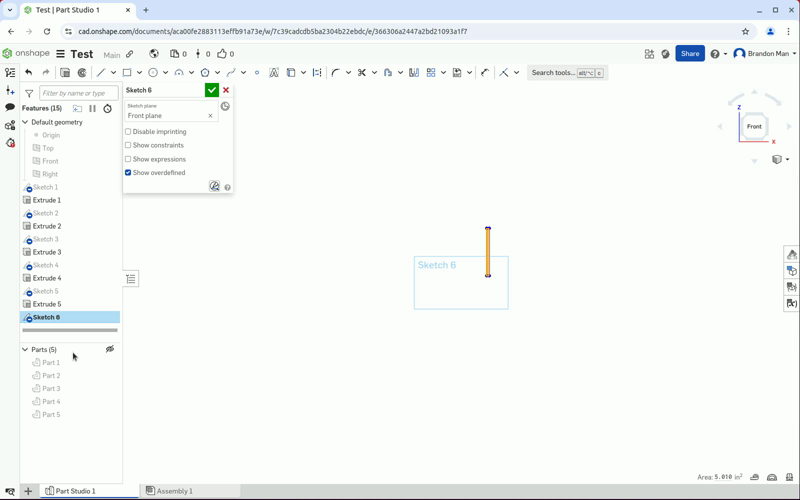
key(shift+e)
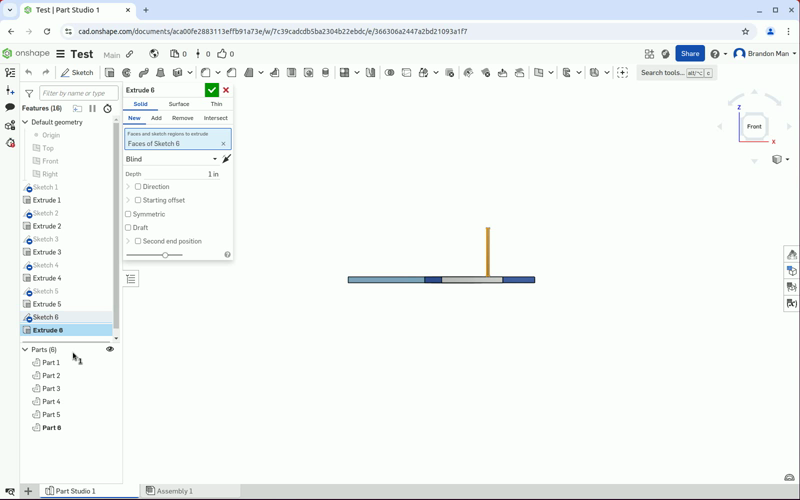
mouse_move(143, 106)
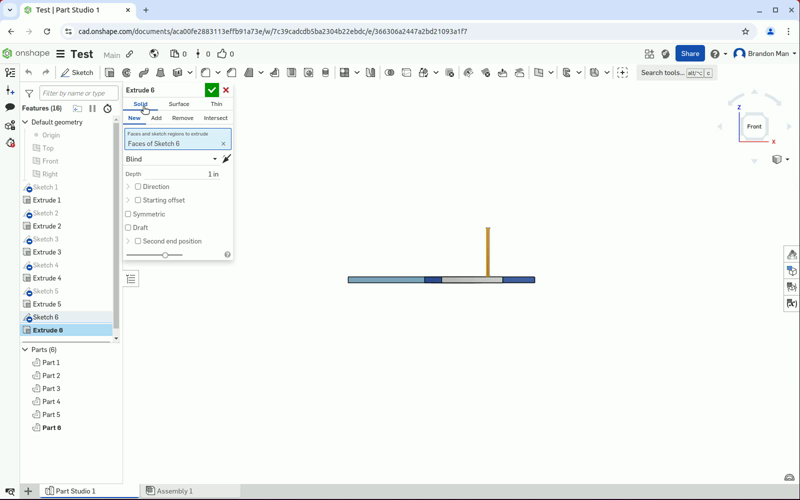
click(143, 106)
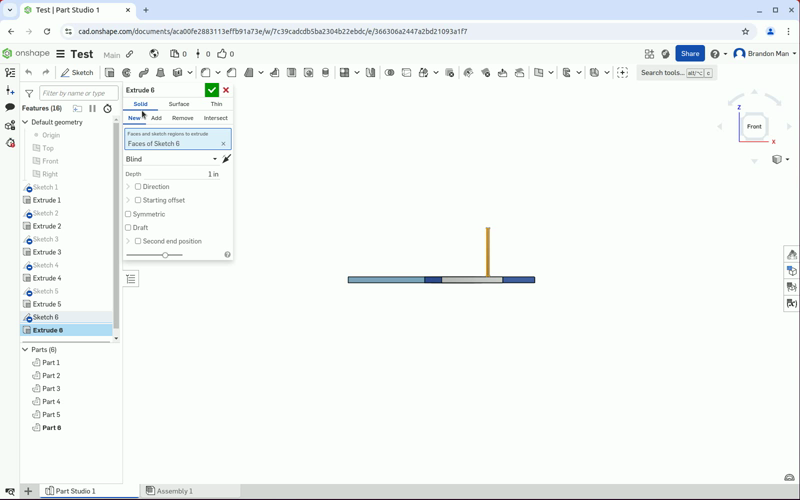
mouse_move(137, 120)
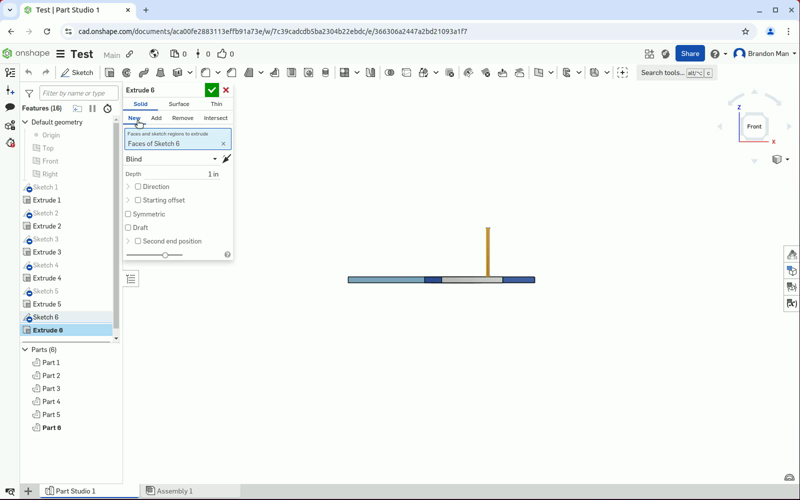
click(137, 120)
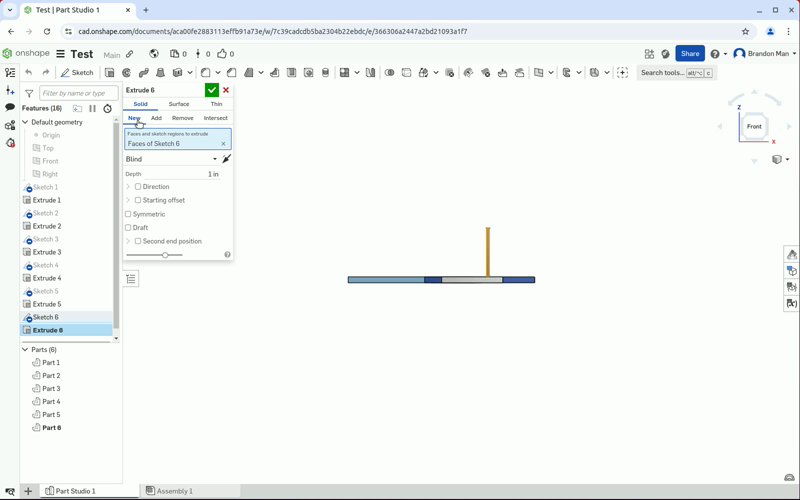
key(tab, 4)
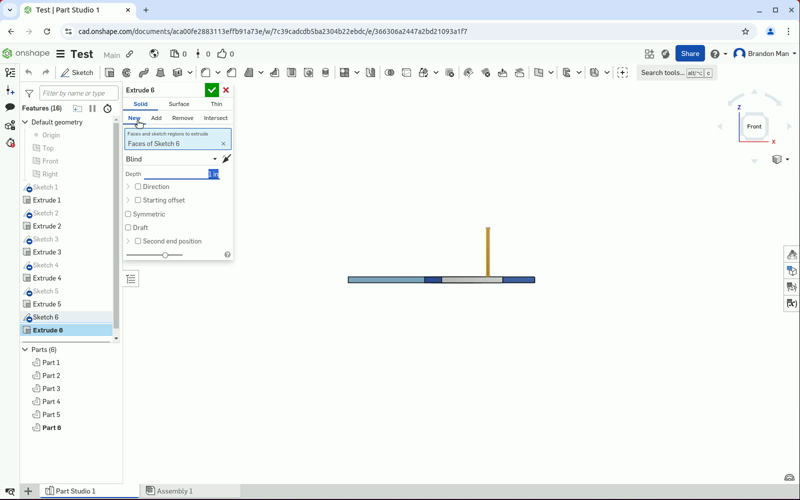
text(1.204)
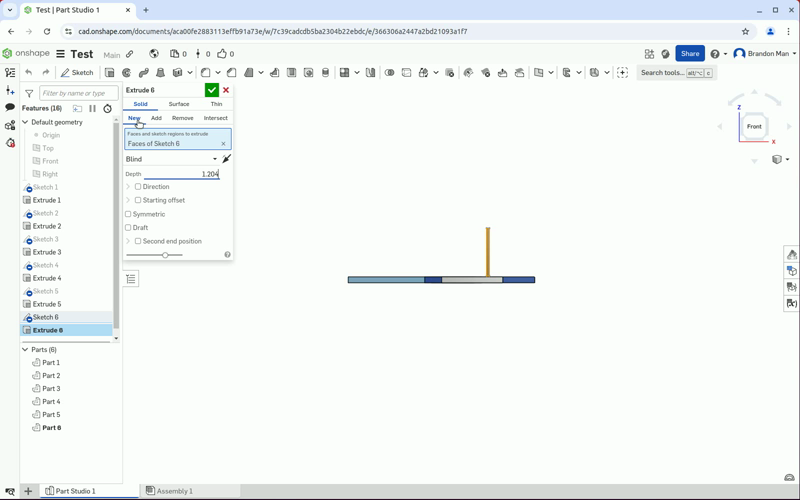
key(enter)
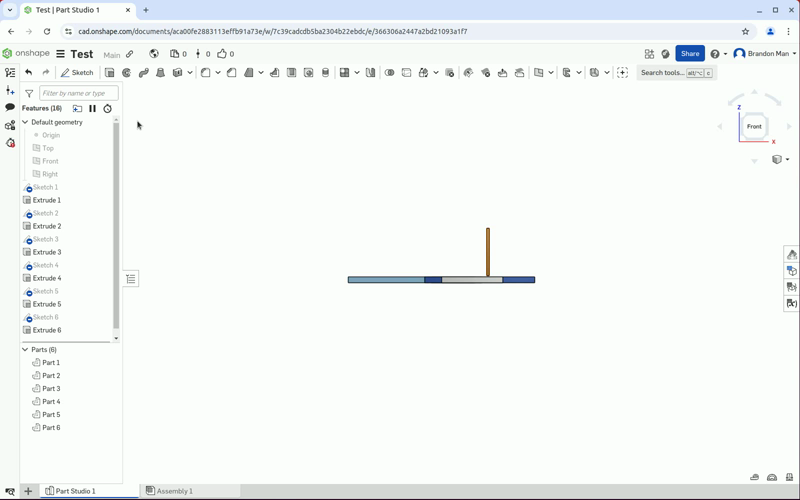
key(shift+h)
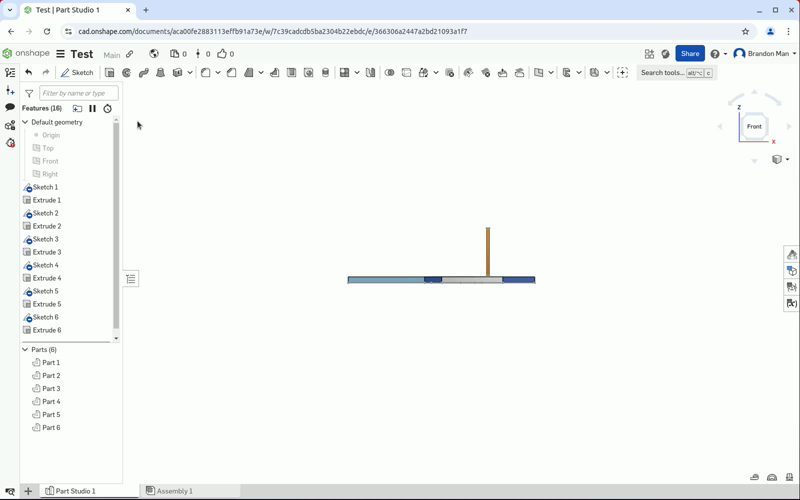
key(shift+h)
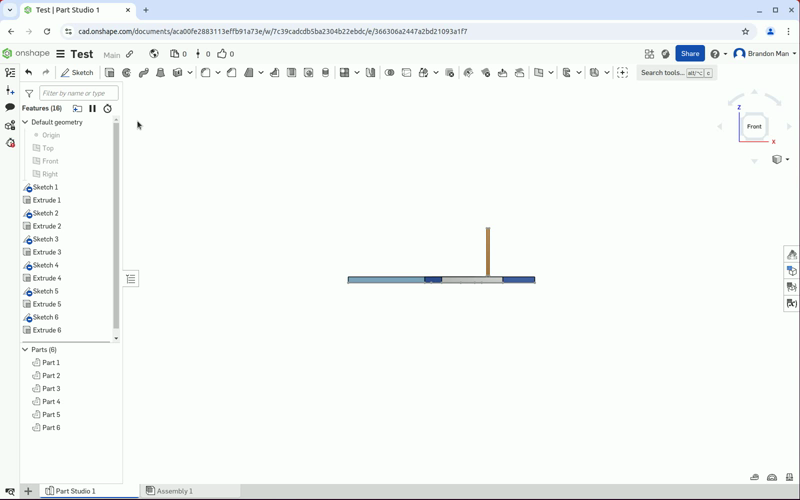
key(shift+7)
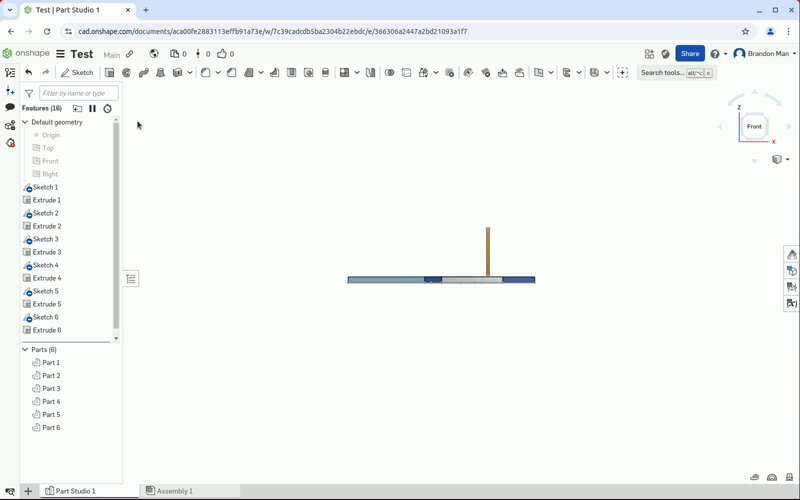
key(left, 2)
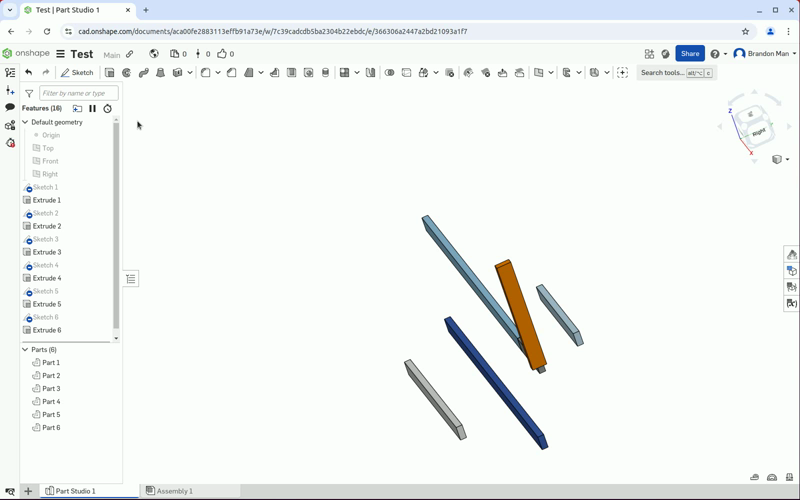
key(down, 2)
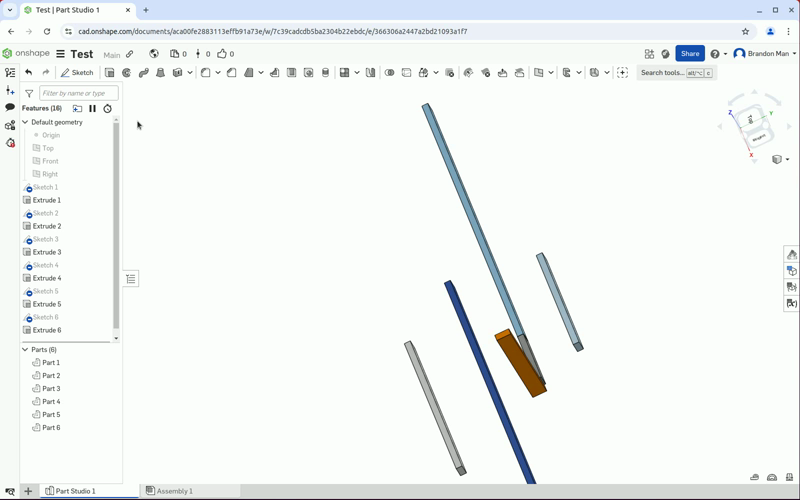
key(up, 2)
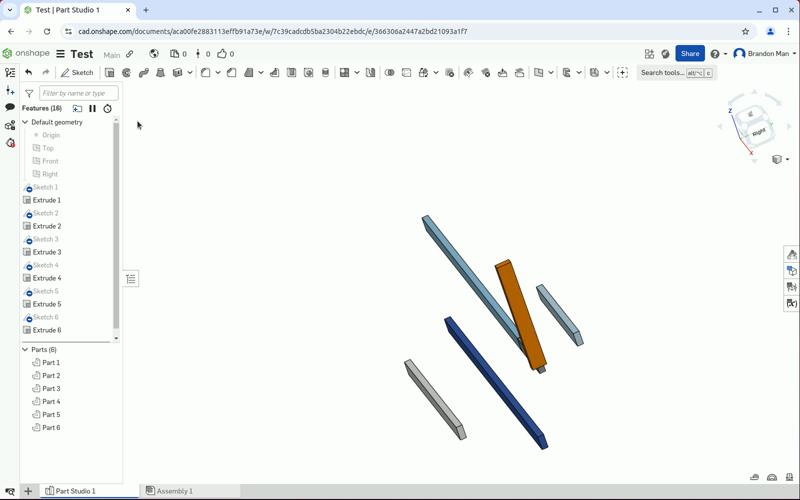
key(right, 2)
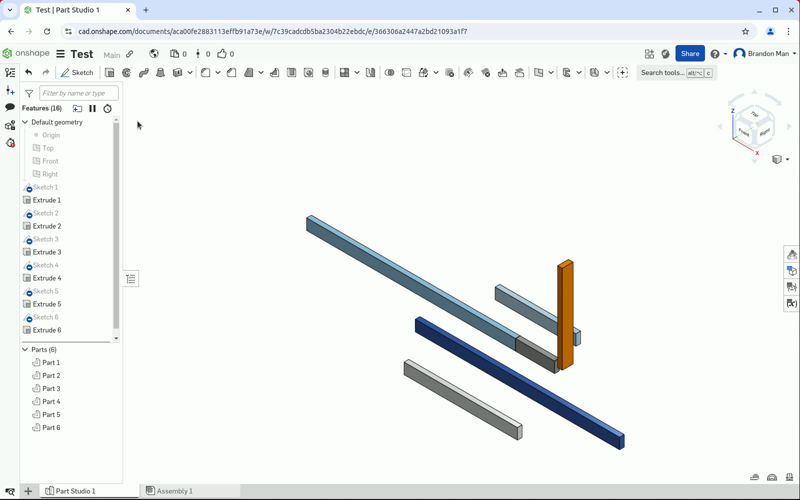
mouse_move(69, 189)
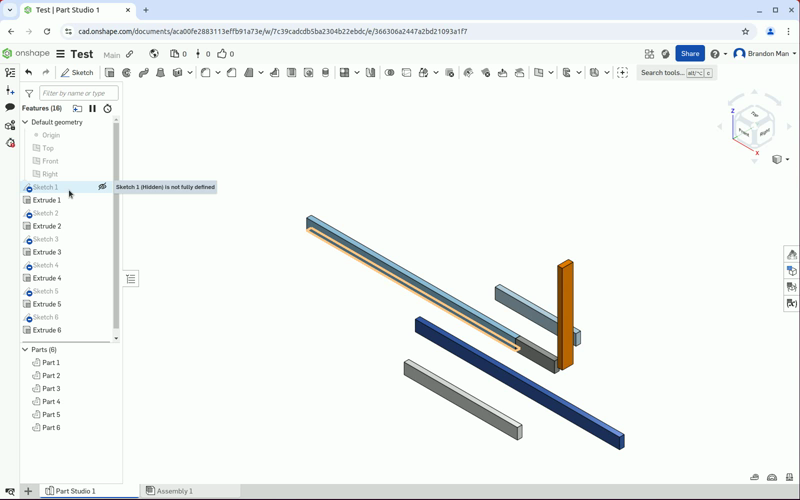
click(69, 189)